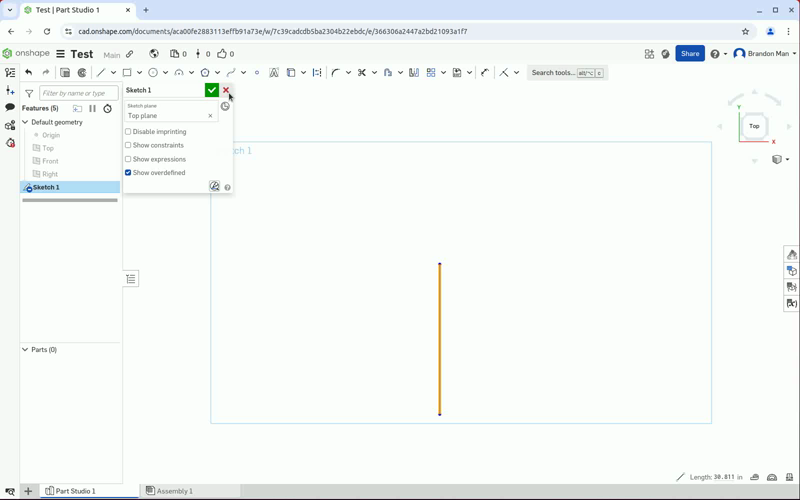
key(shift+h)
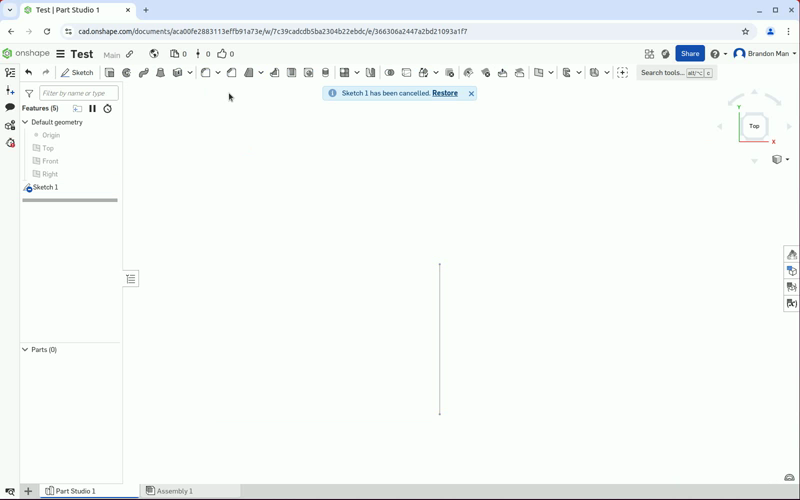
key(shift+s)
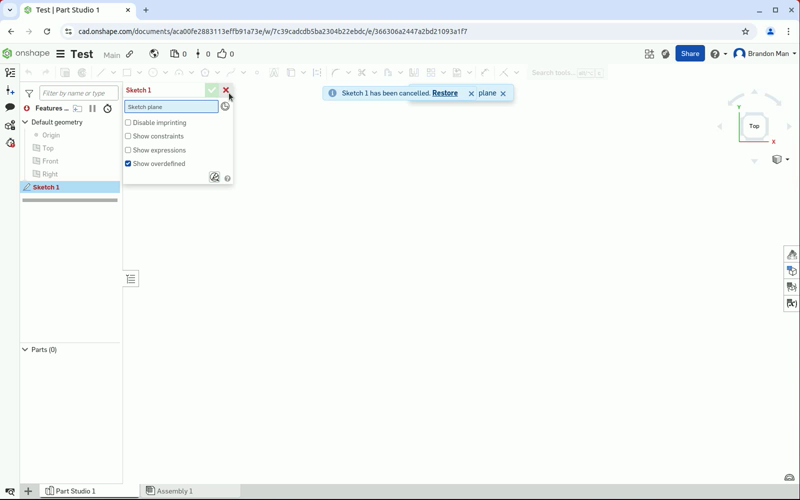
mouse_move(73, 150)
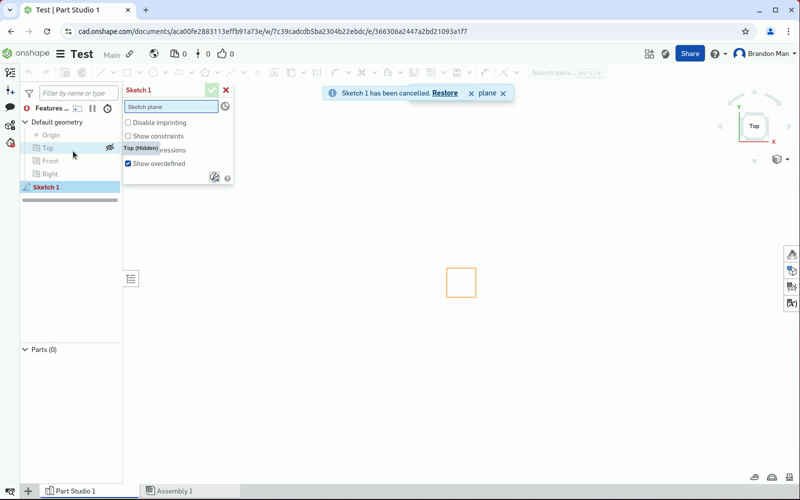
click(73, 150)
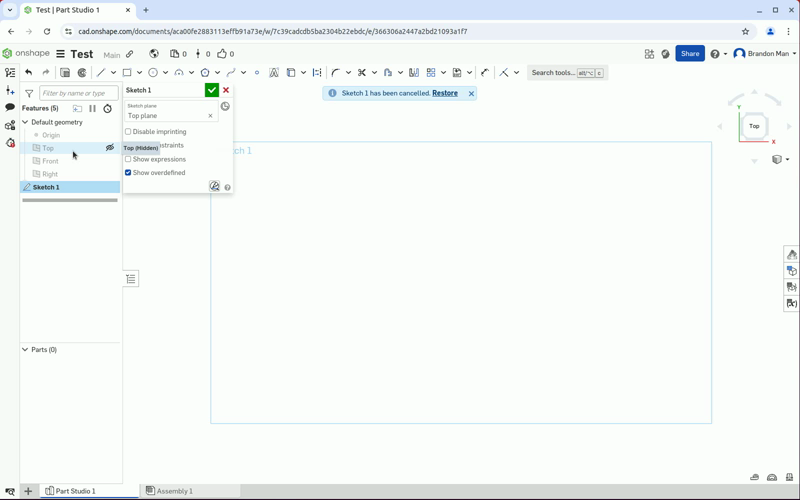
mouse_move(73, 352)
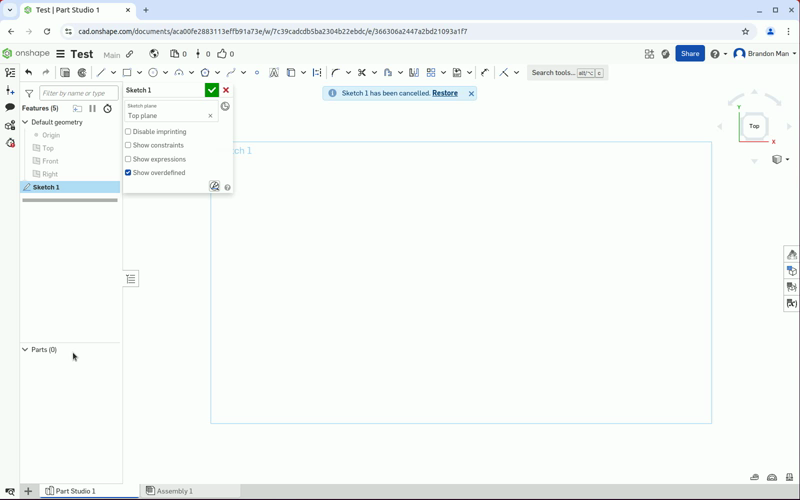
key(y)
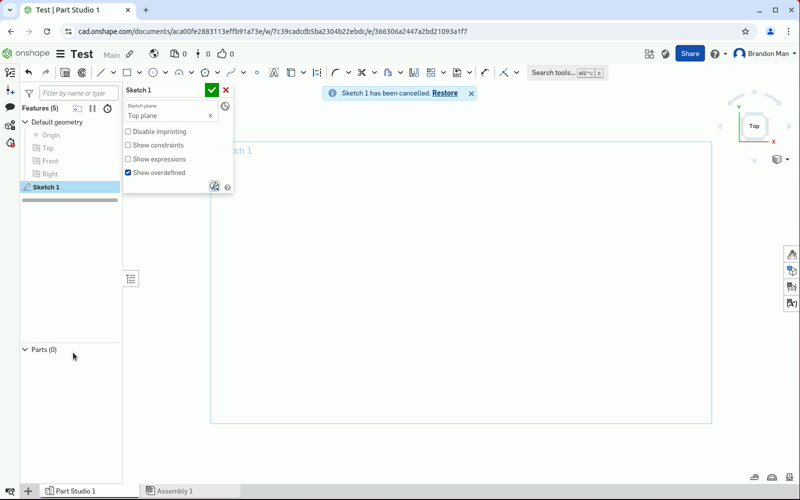
key(l)
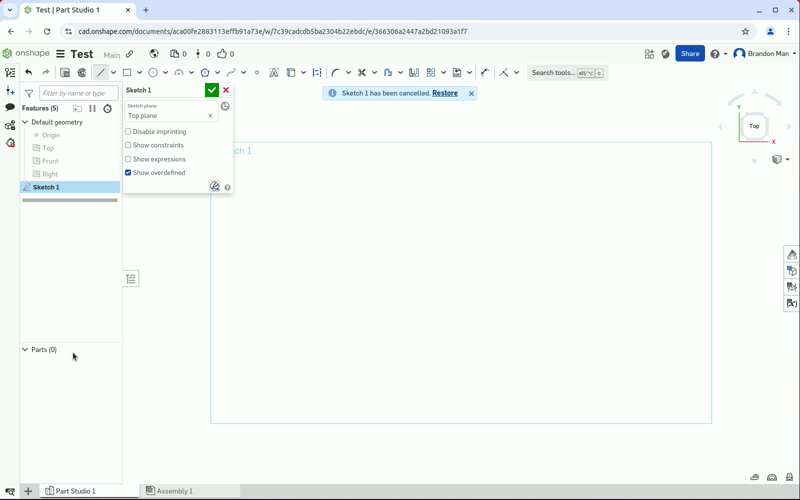
key_down(shift)
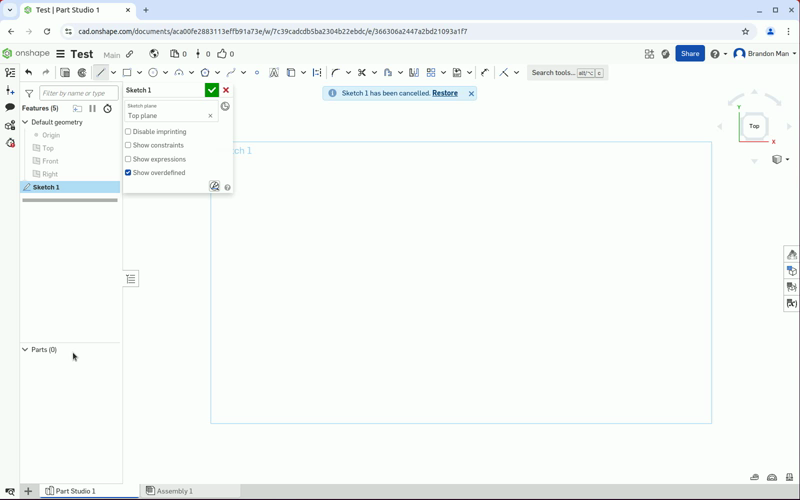
mouse_move(385, 282)
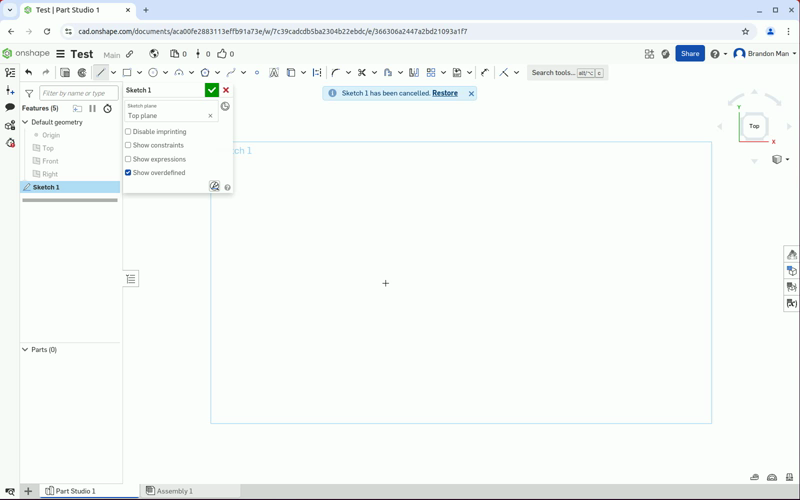
click(385, 282)
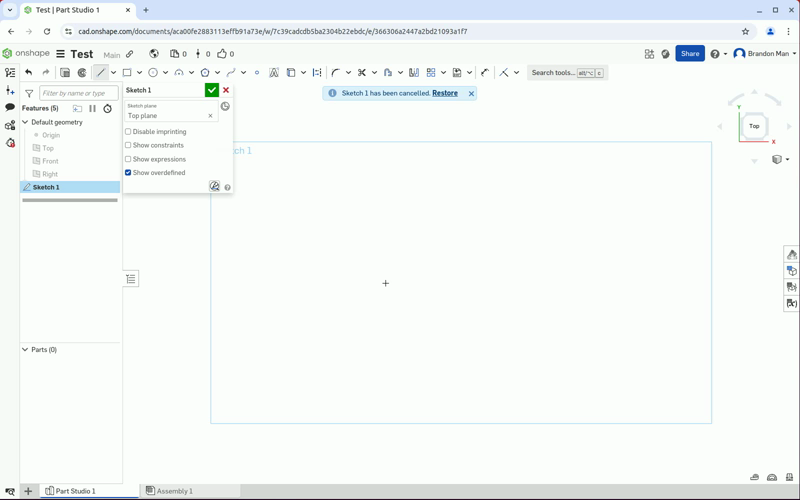
key_up(shift)
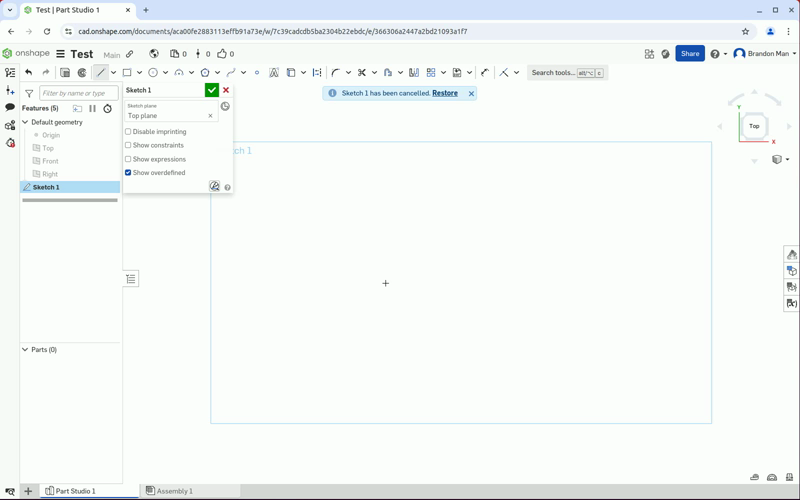
key_down(shift)
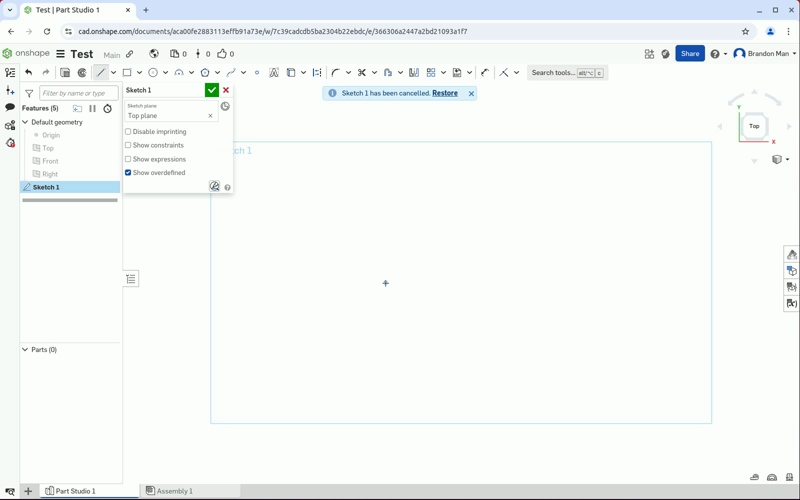
mouse_move(415, 282)
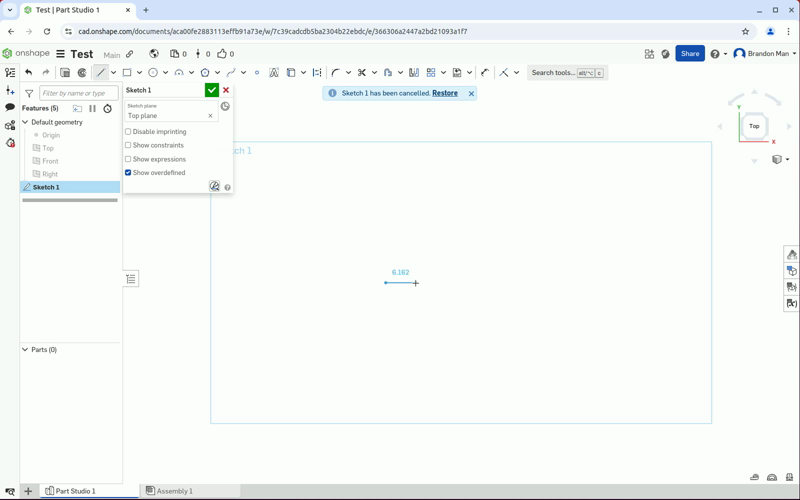
mouse_move(385, 268)
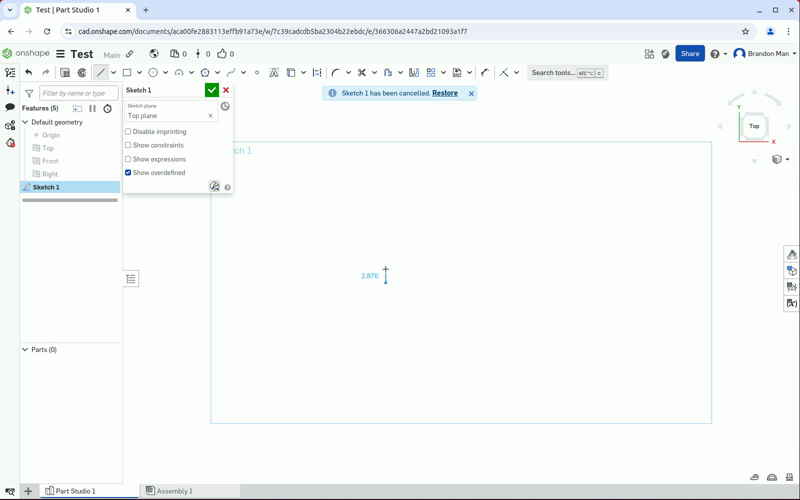
click(385, 268)
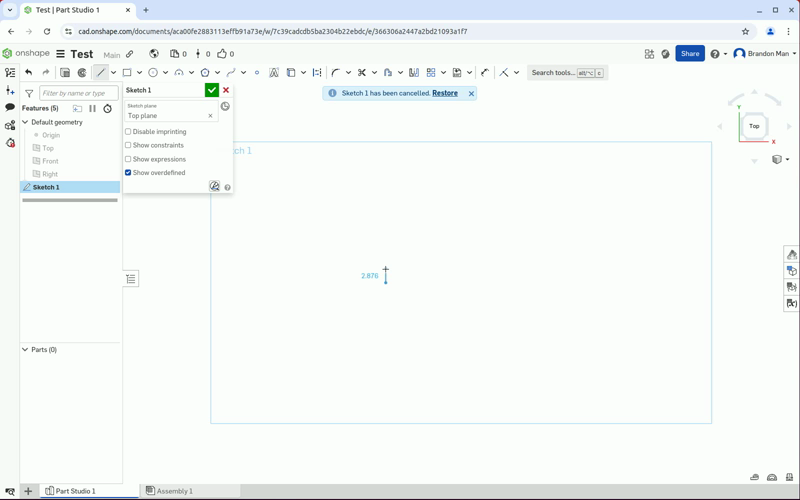
key_up(shift)
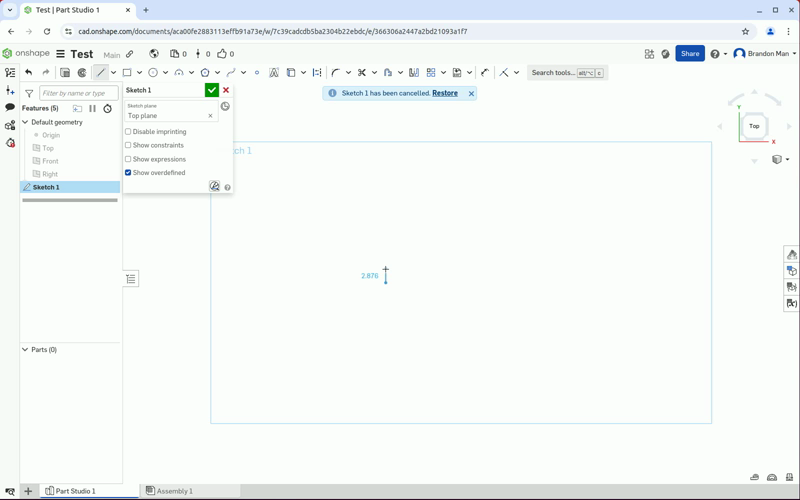
key(esc)
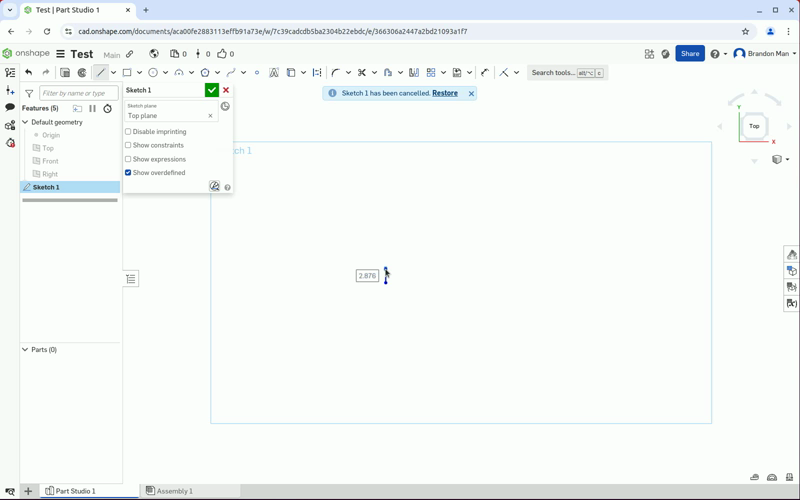
key(a)
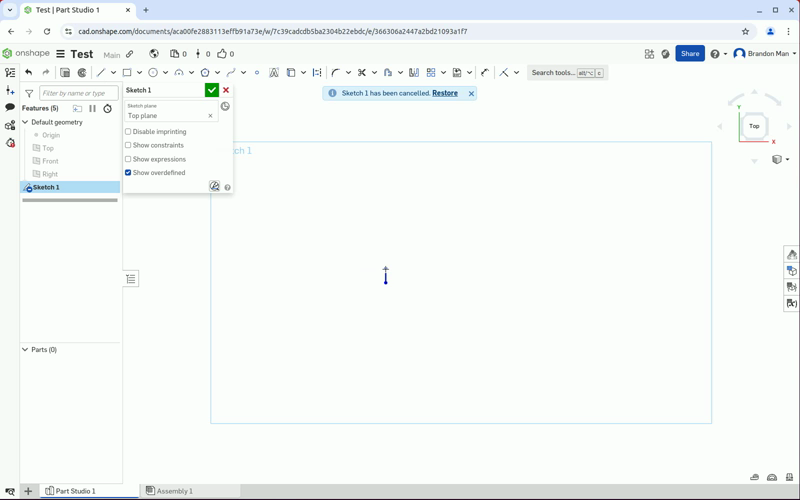
mouse_move(385, 268)
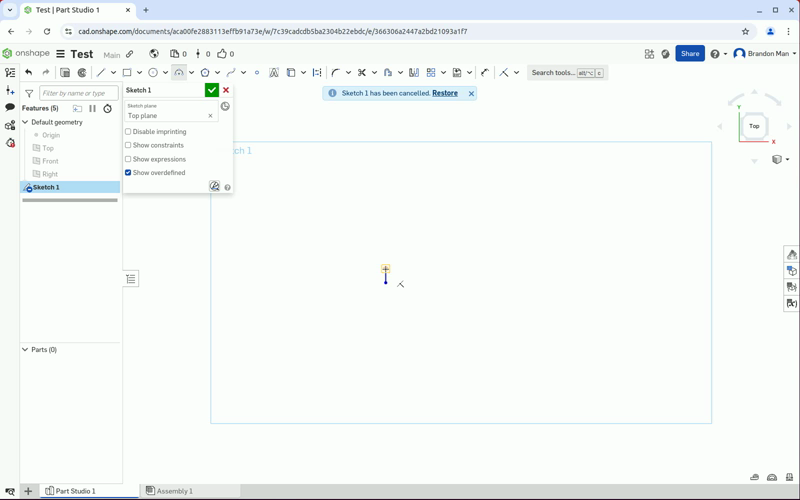
click(385, 268)
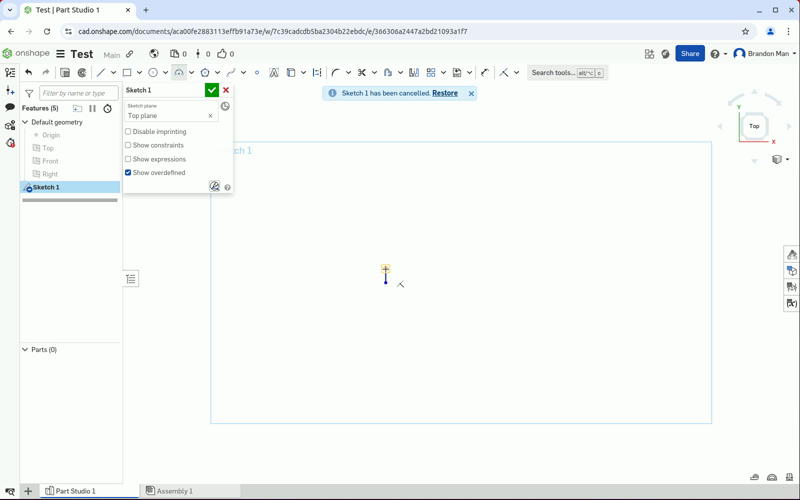
key_down(shift)
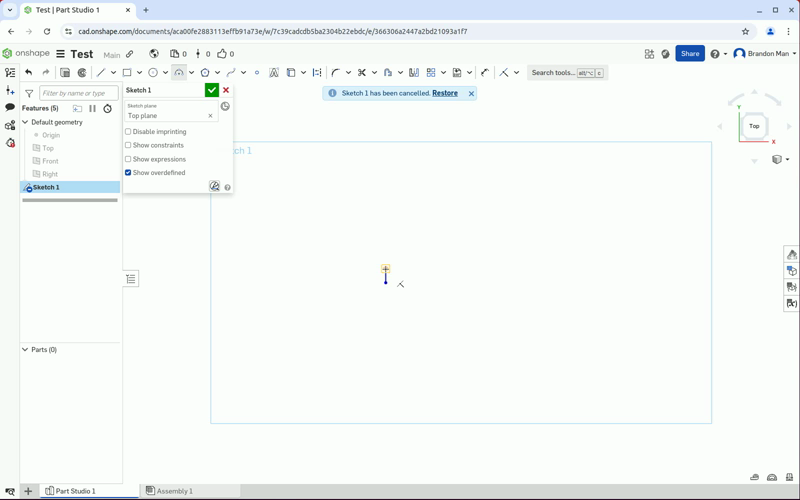
mouse_move(385, 240)
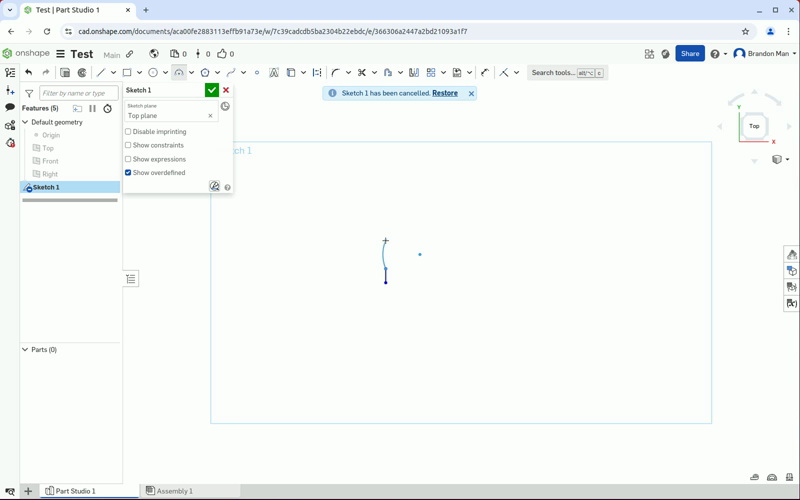
click(385, 240)
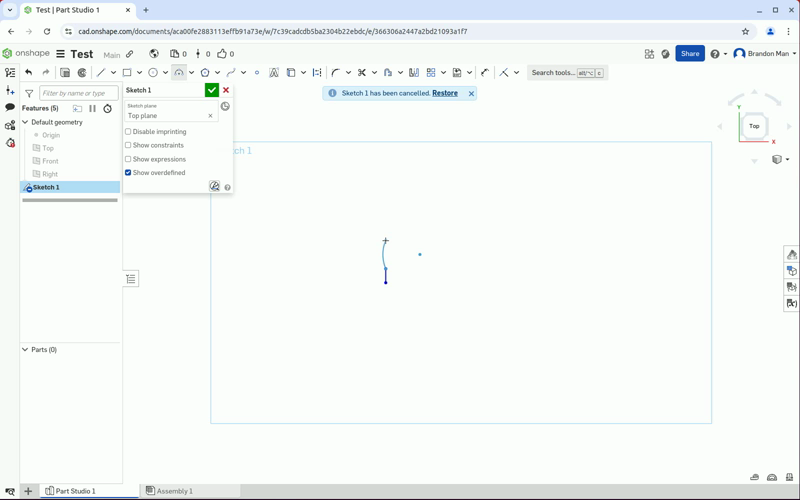
mouse_move(371, 254)
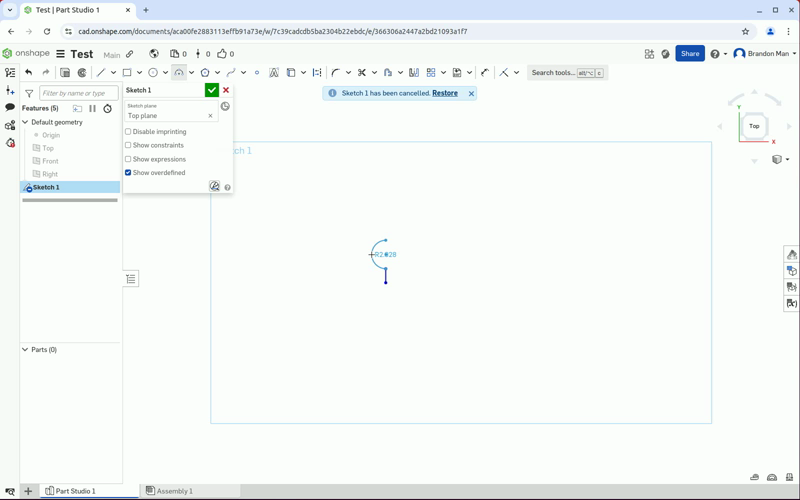
click(371, 254)
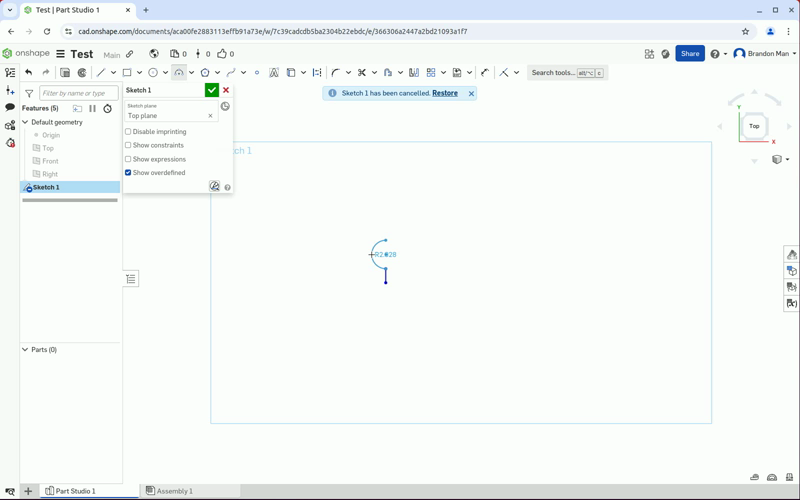
key_up(shift)
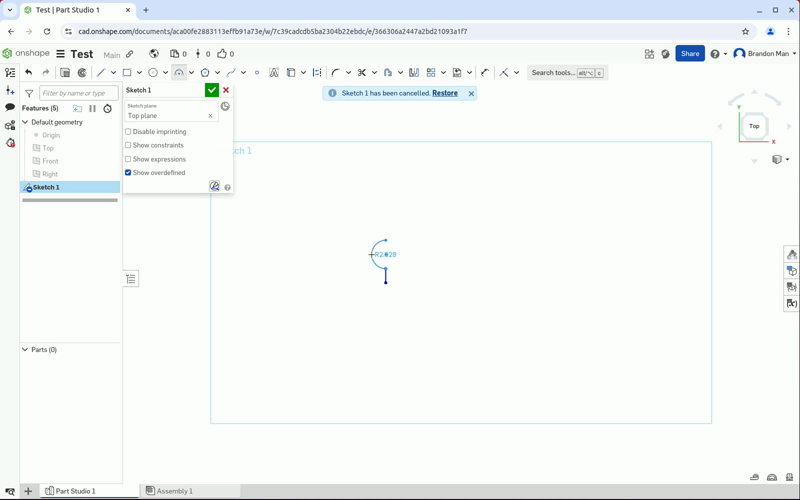
key(esc)
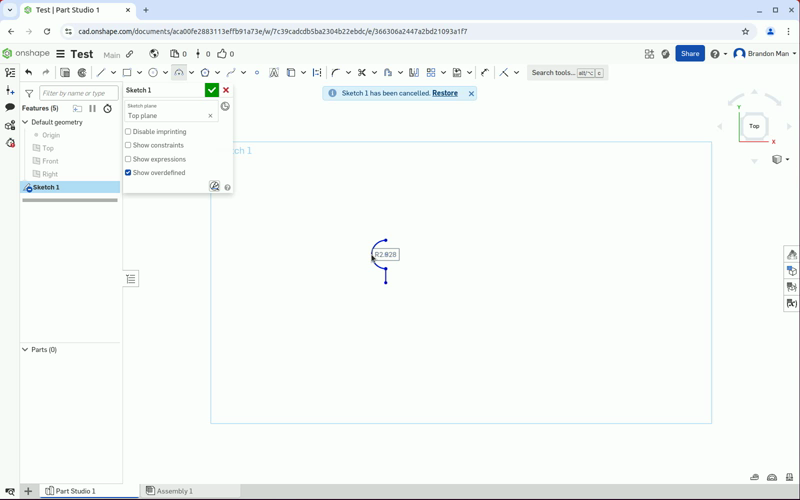
key(l)
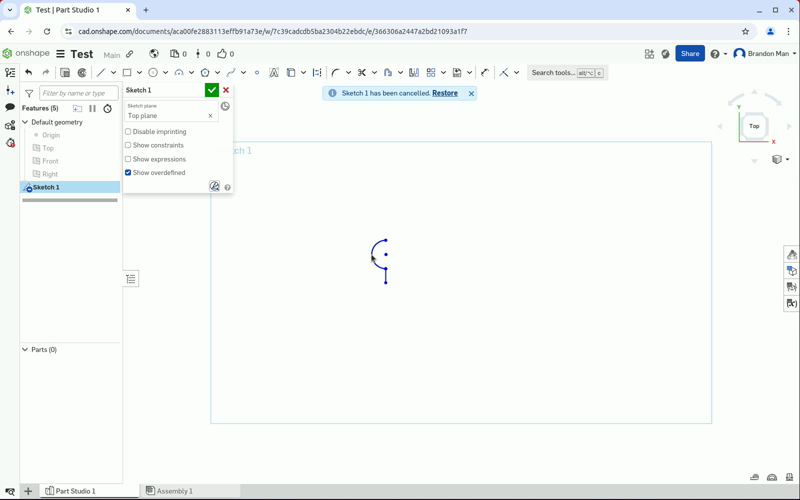
mouse_move(385, 240)
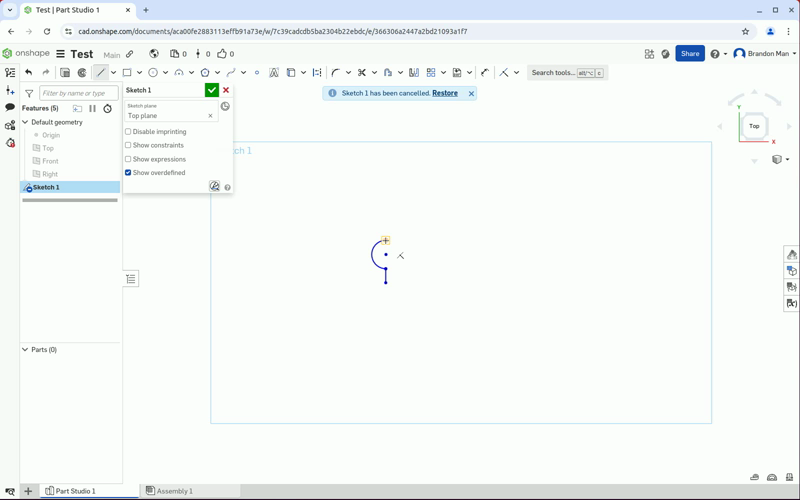
click(385, 240)
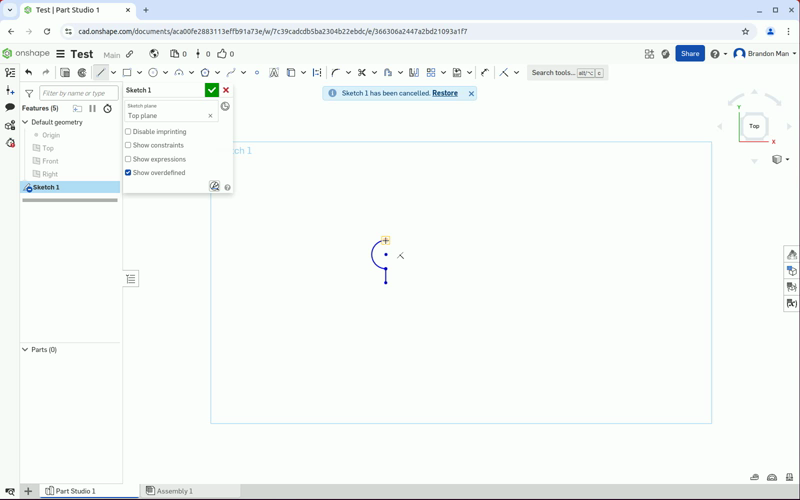
key_down(shift)
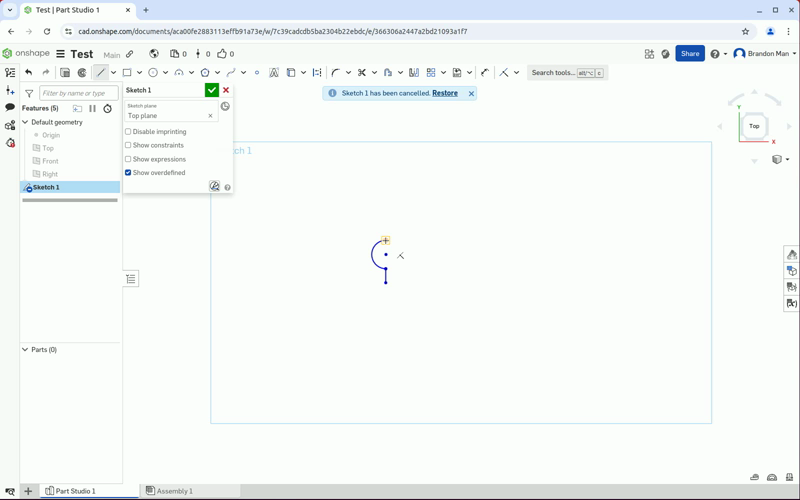
mouse_move(415, 240)
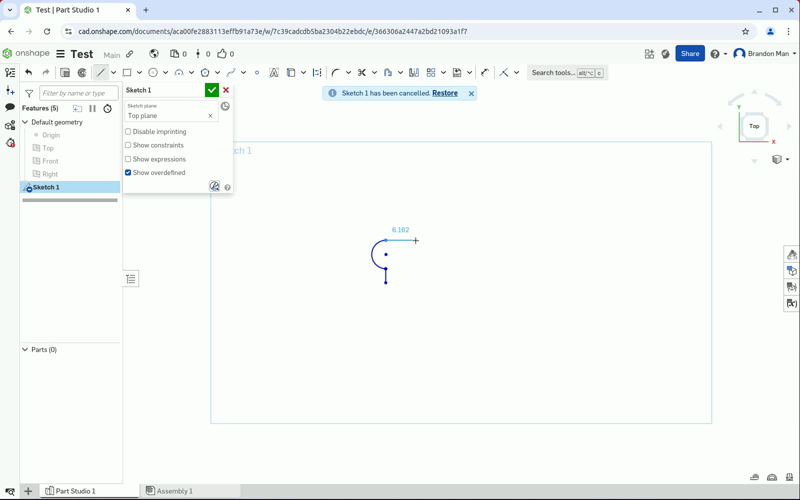
mouse_move(385, 226)
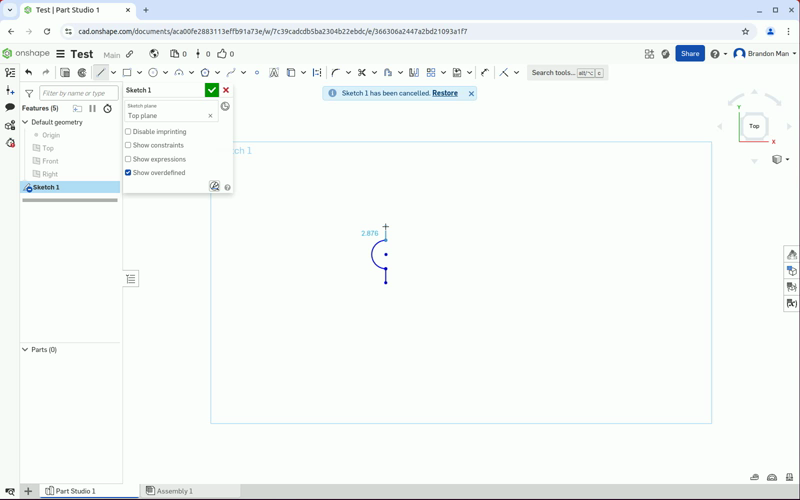
click(385, 226)
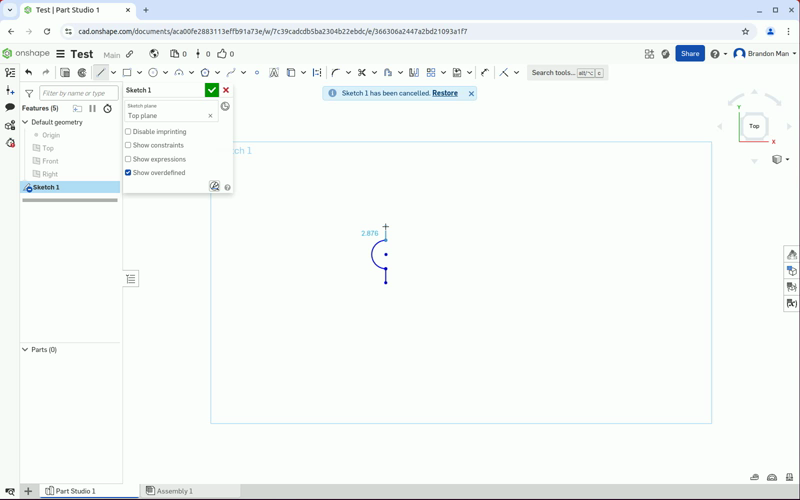
key_up(shift)
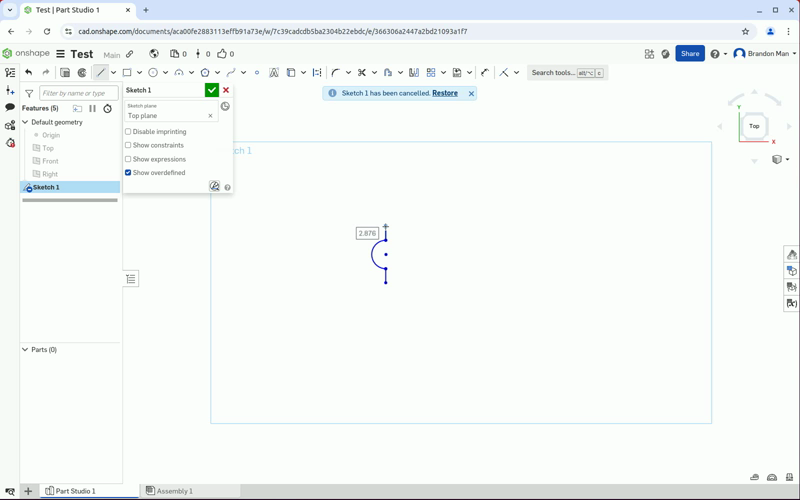
key(esc)
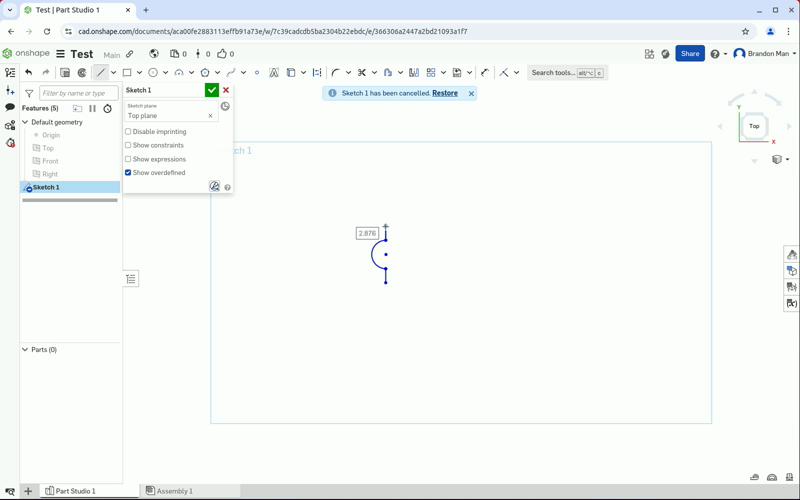
key(a)
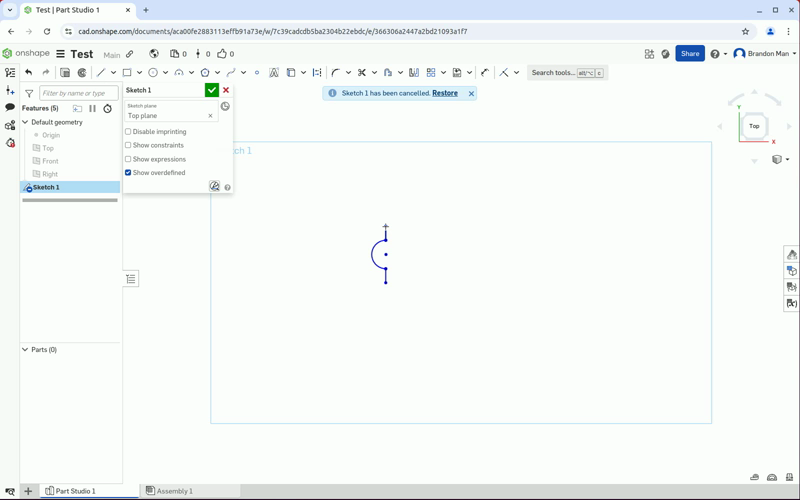
mouse_move(385, 226)
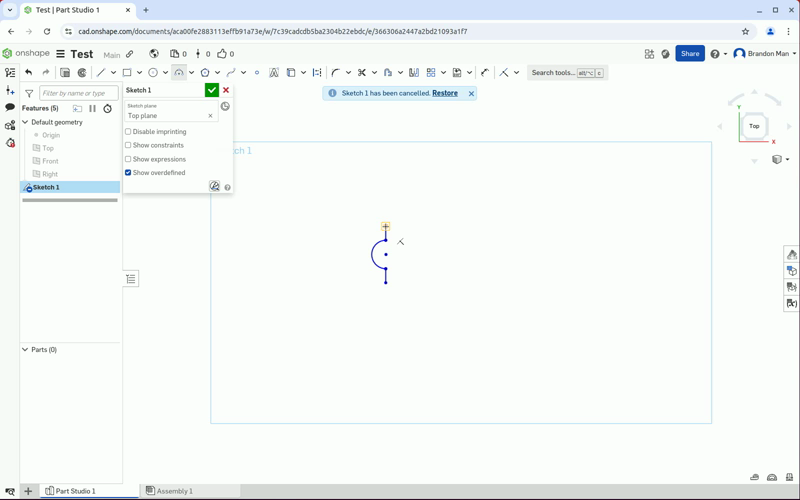
click(385, 226)
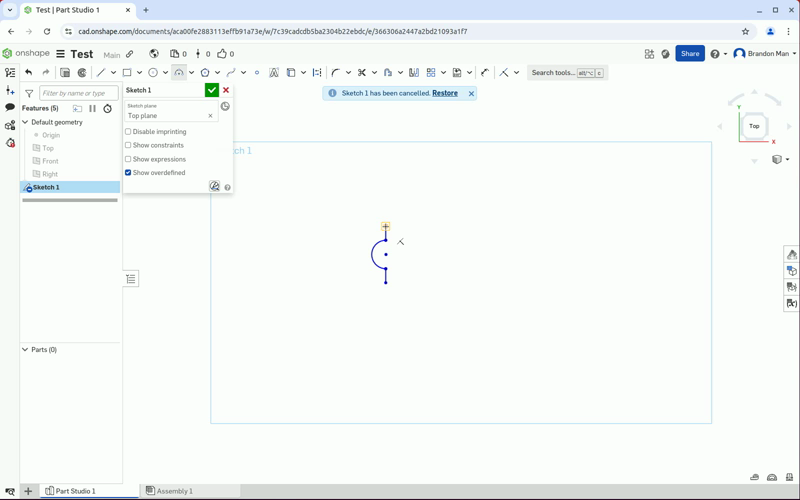
mouse_move(385, 282)
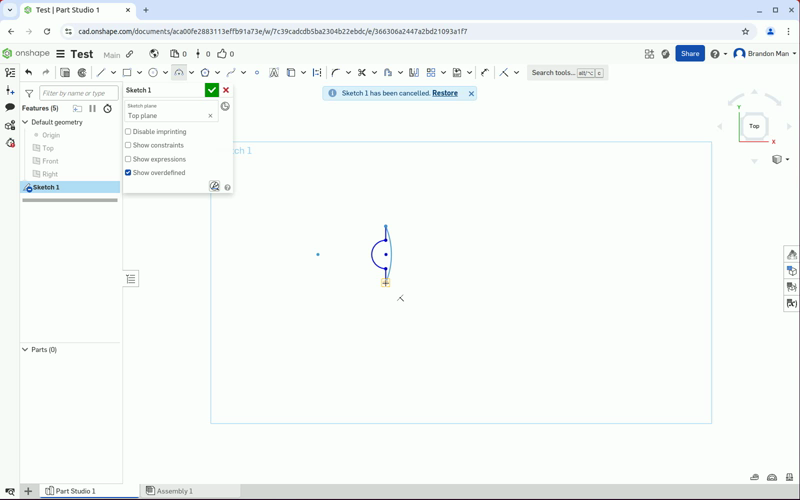
click(385, 282)
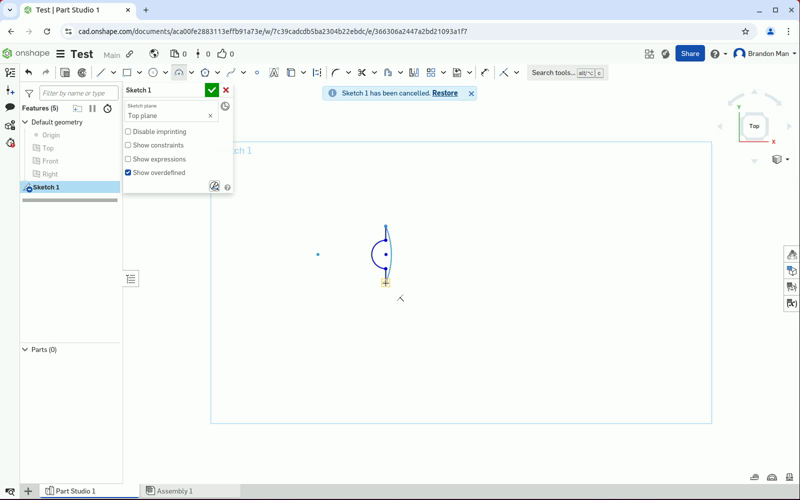
key_down(shift)
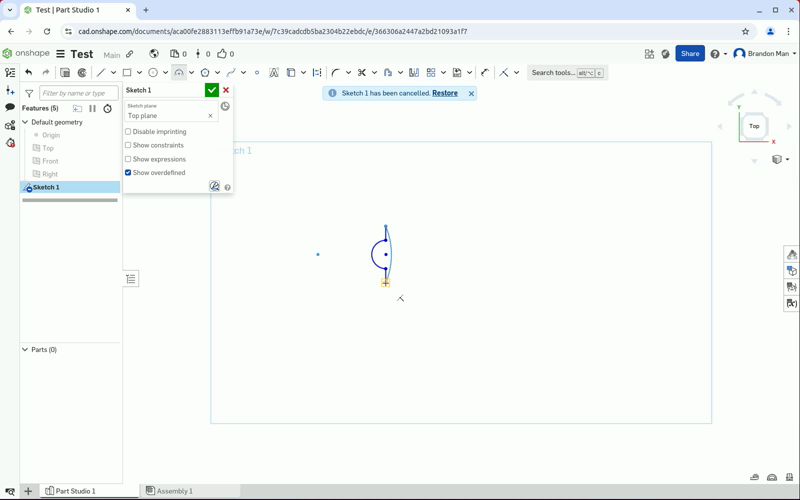
mouse_move(357, 254)
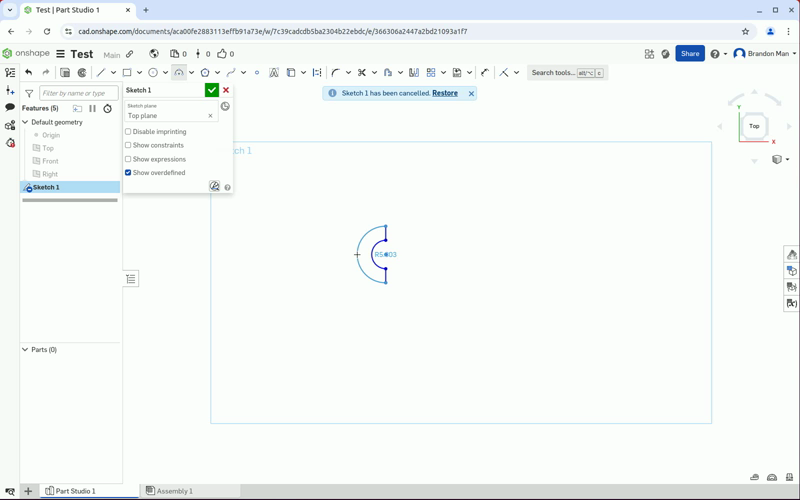
click(357, 254)
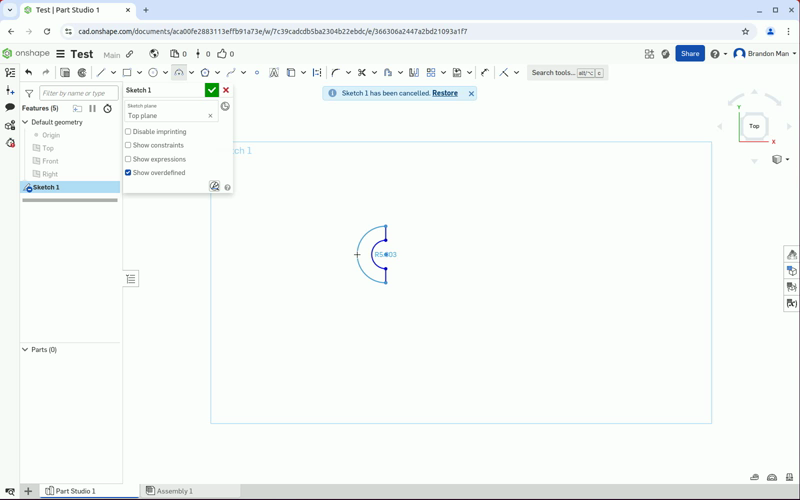
key_up(shift)
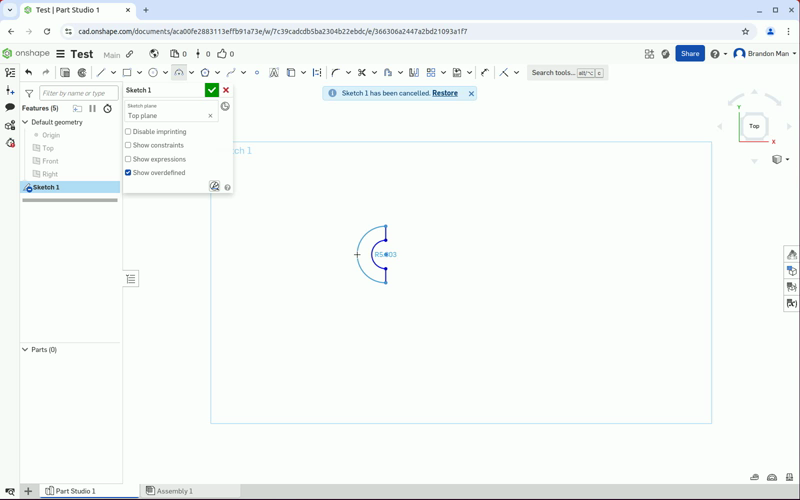
key(esc)
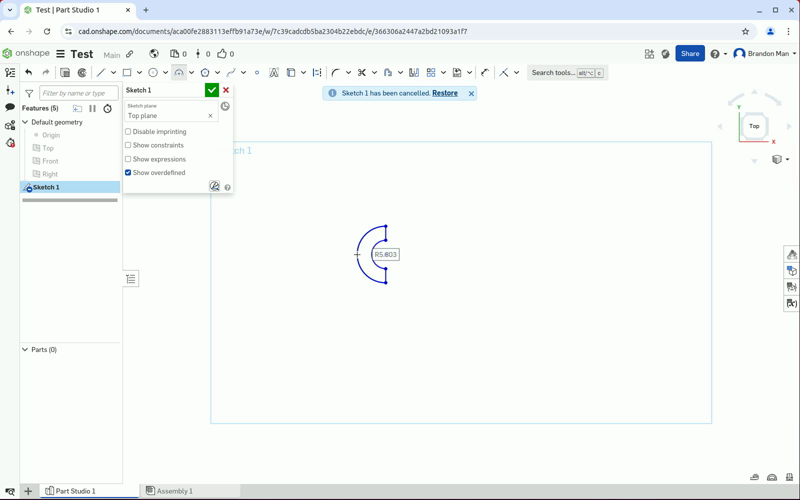
mouse_move(363, 240)
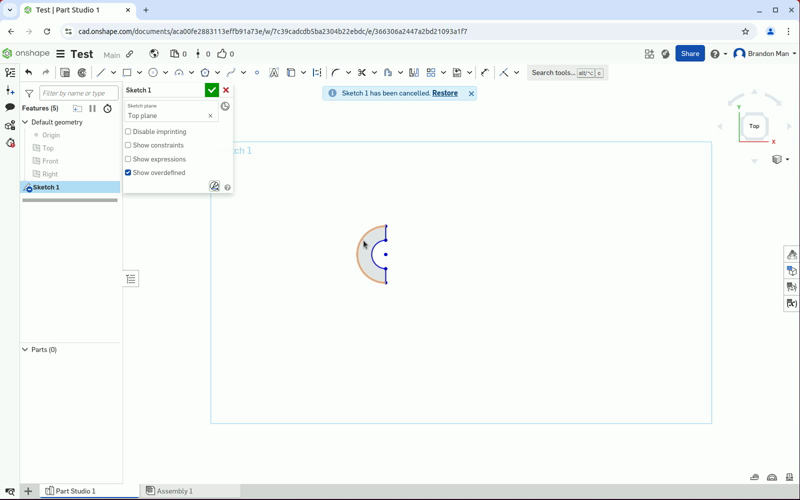
scroll(6)
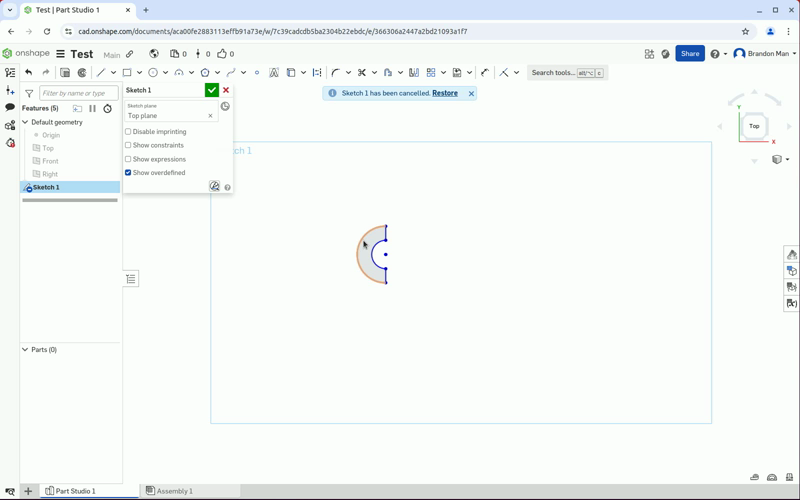
scroll(6)
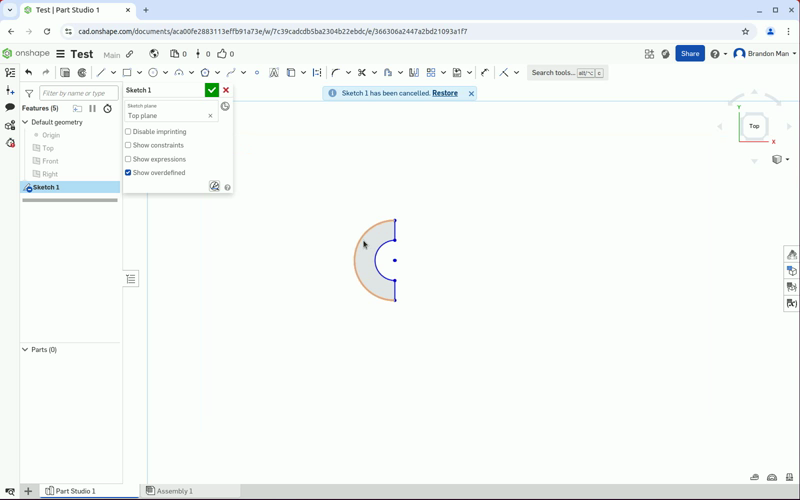
scroll(6)
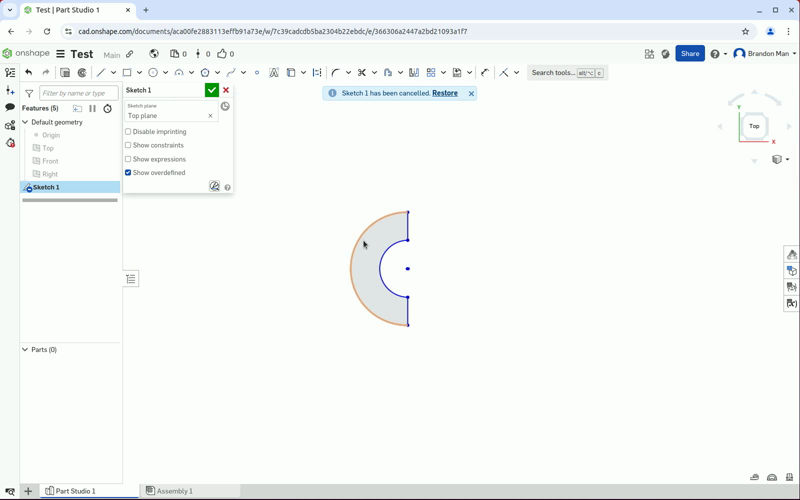
scroll(6)
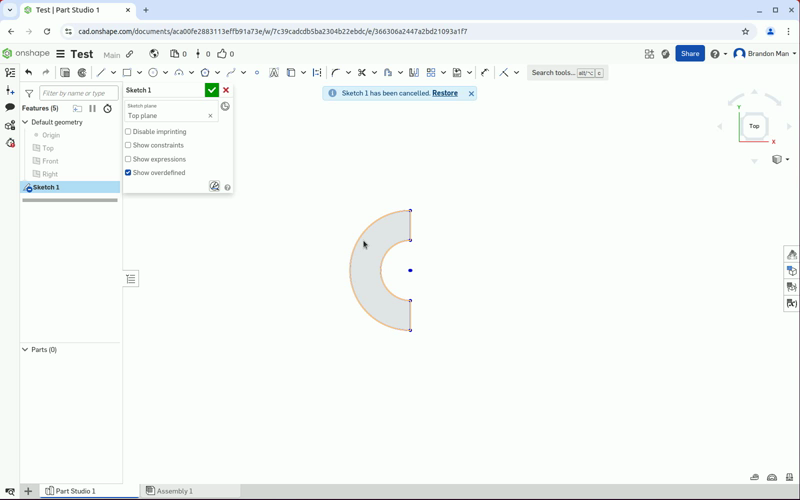
scroll(6)
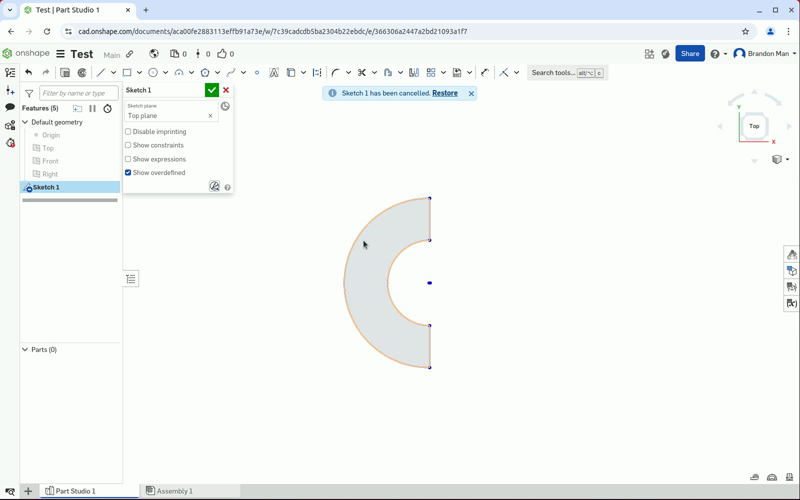
scroll(6)
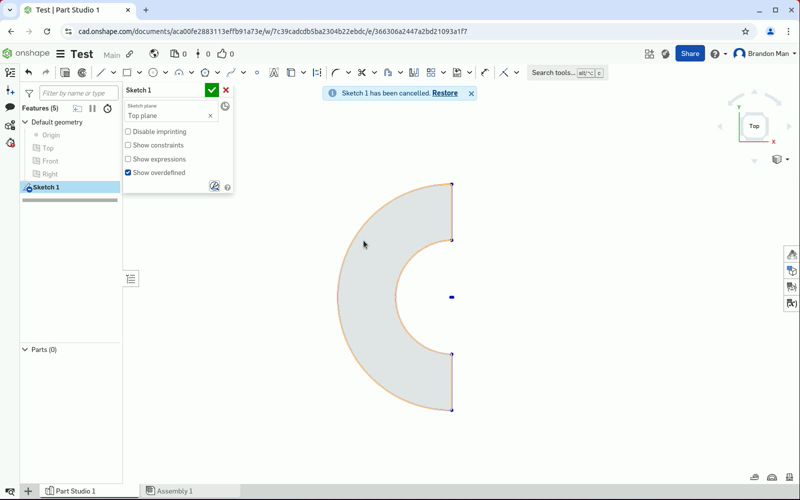
scroll(6)
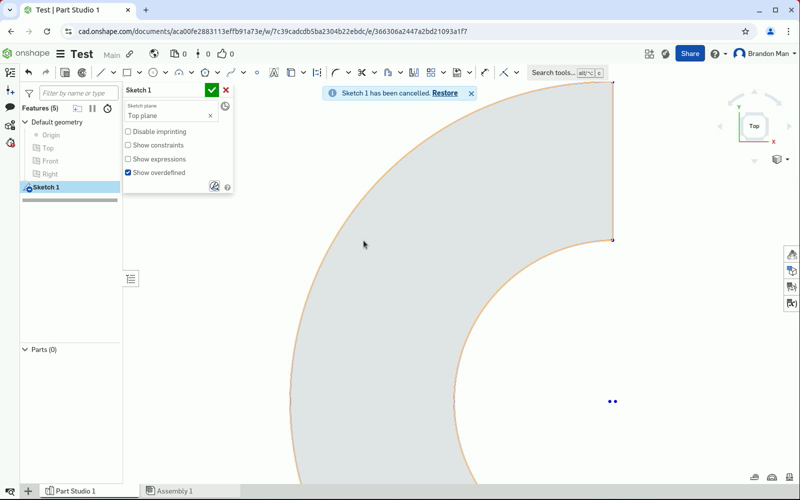
click(363, 240)
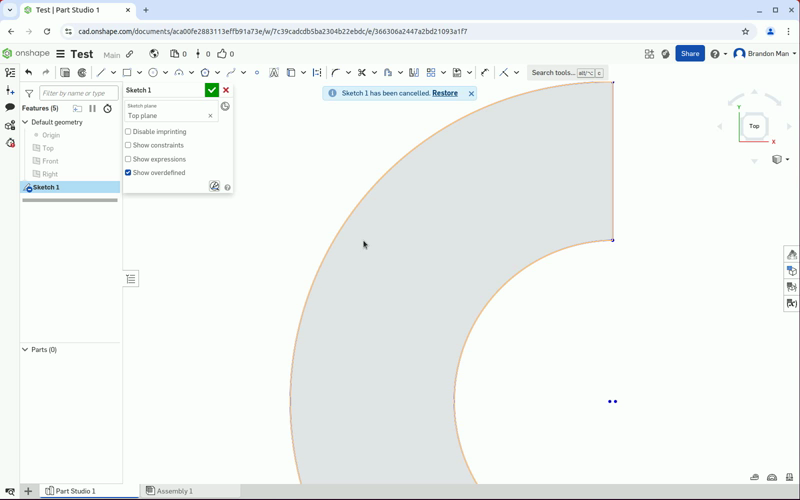
scroll(-6)
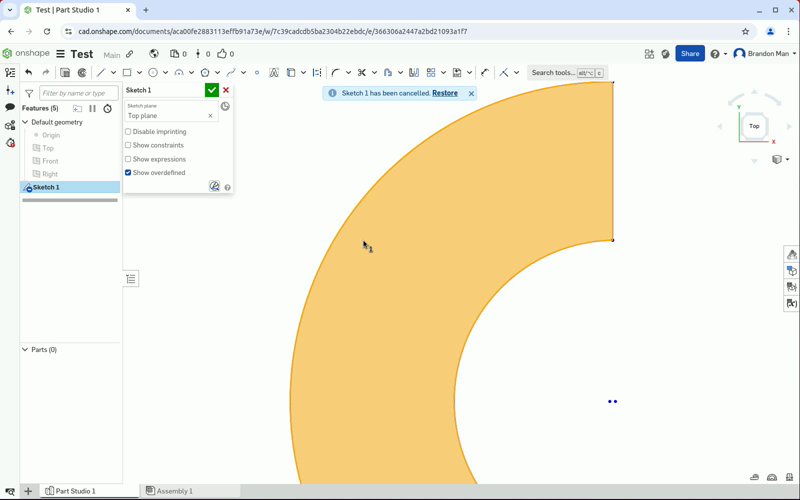
scroll(-6)
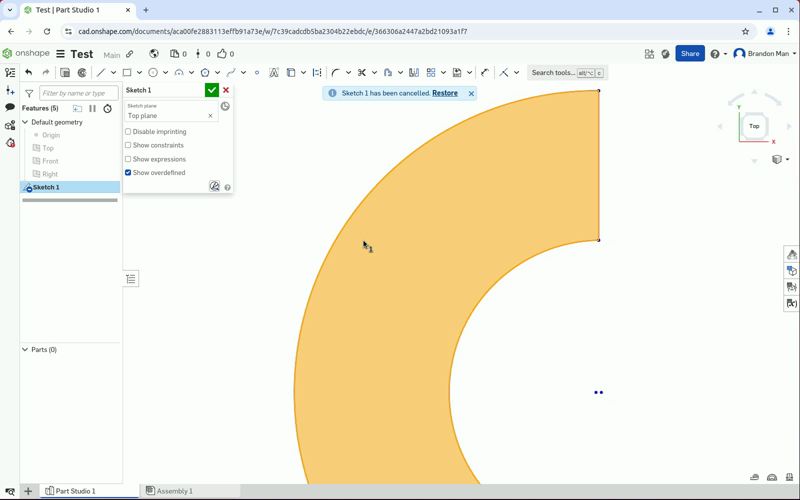
scroll(-6)
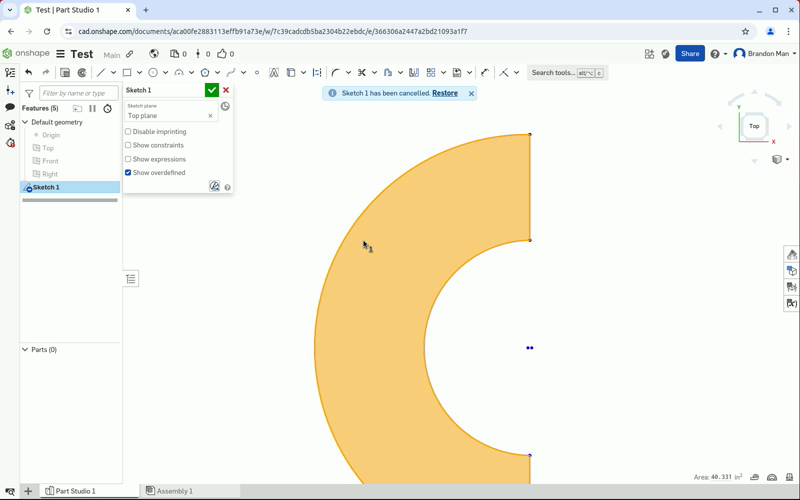
scroll(-6)
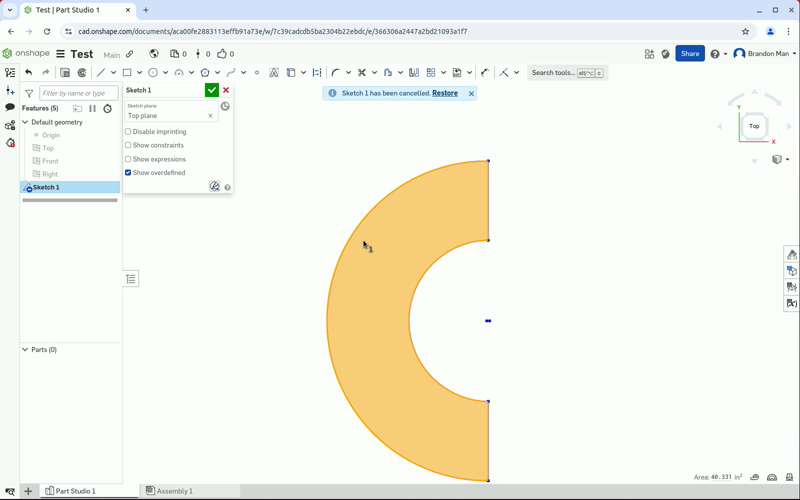
scroll(-6)
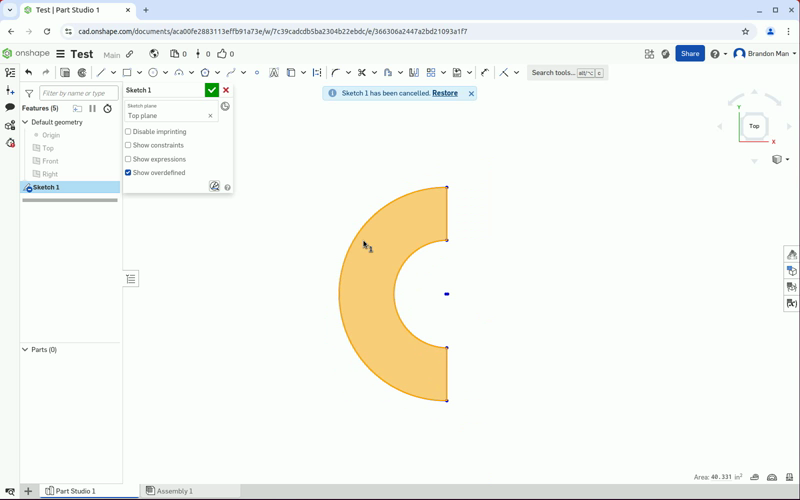
scroll(-6)
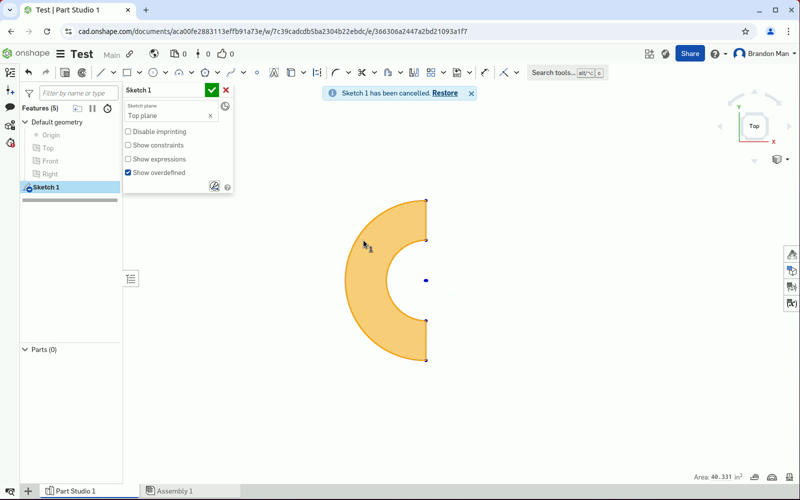
scroll(-6)
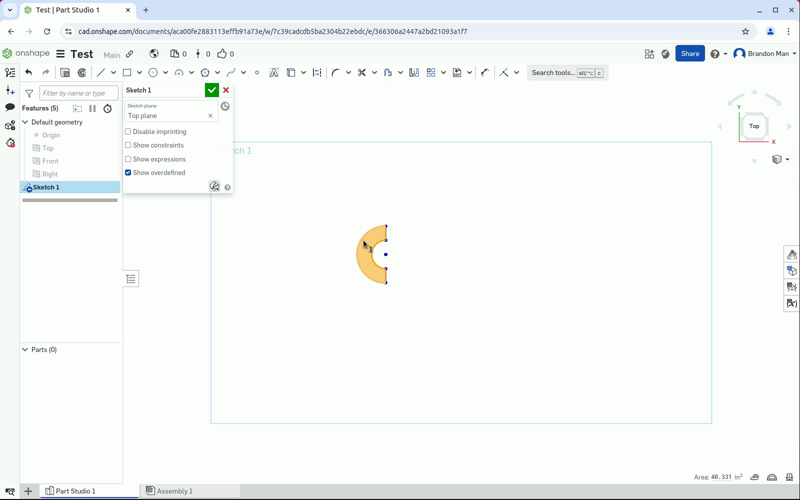
mouse_move(73, 352)
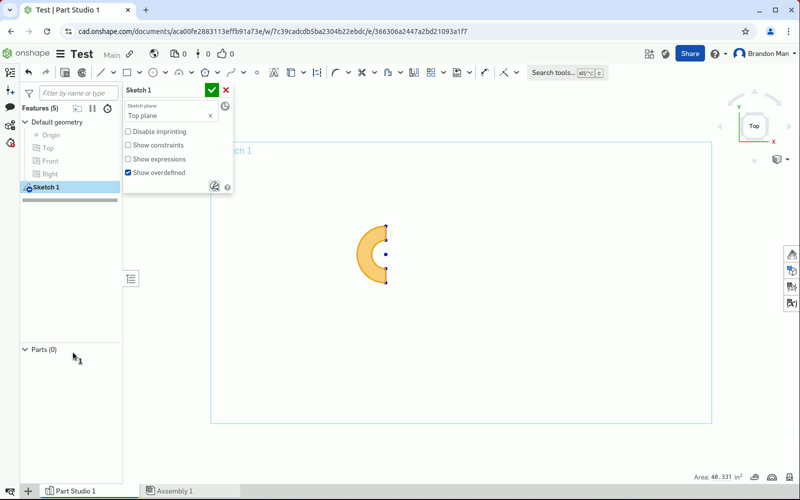
key(shift+y)
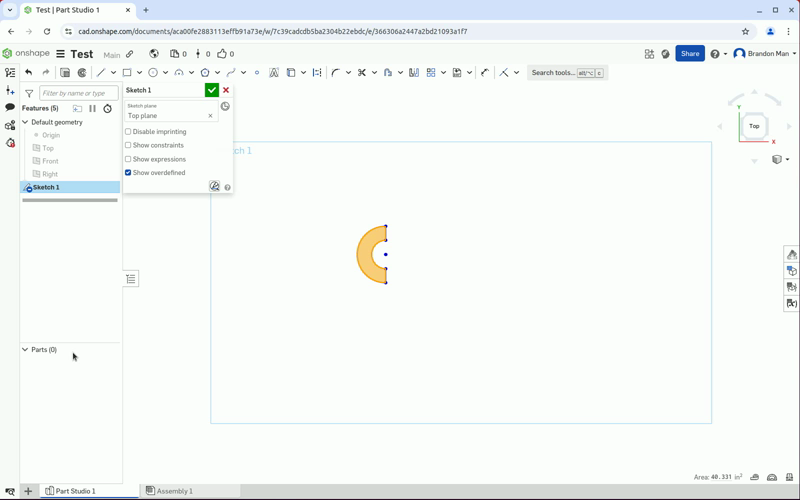
key(shift+e)
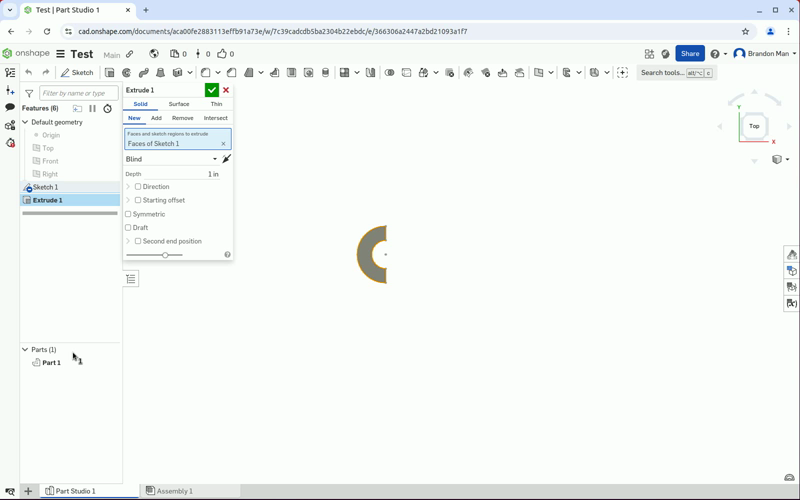
mouse_move(143, 106)
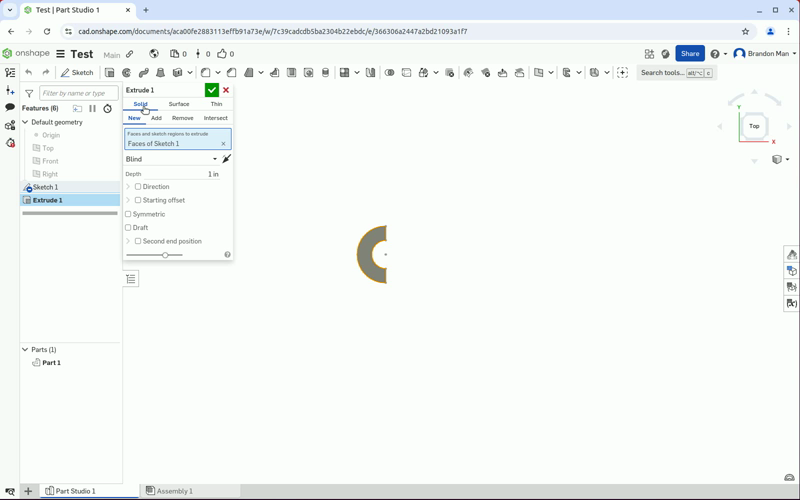
click(143, 106)
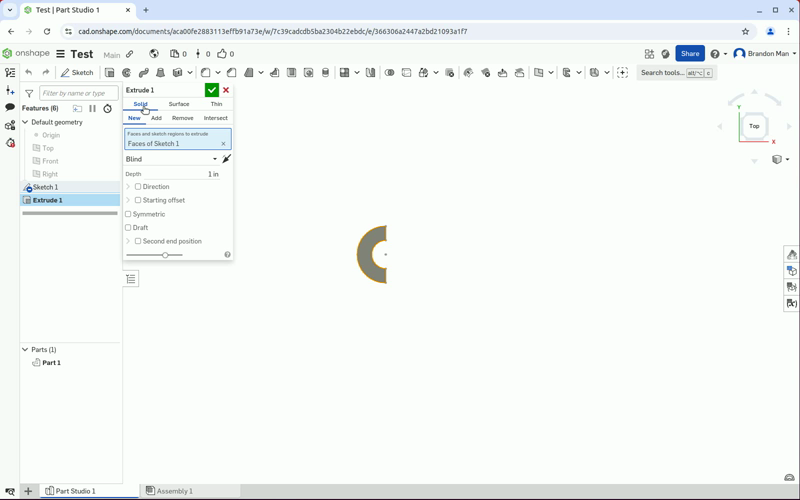
mouse_move(137, 120)
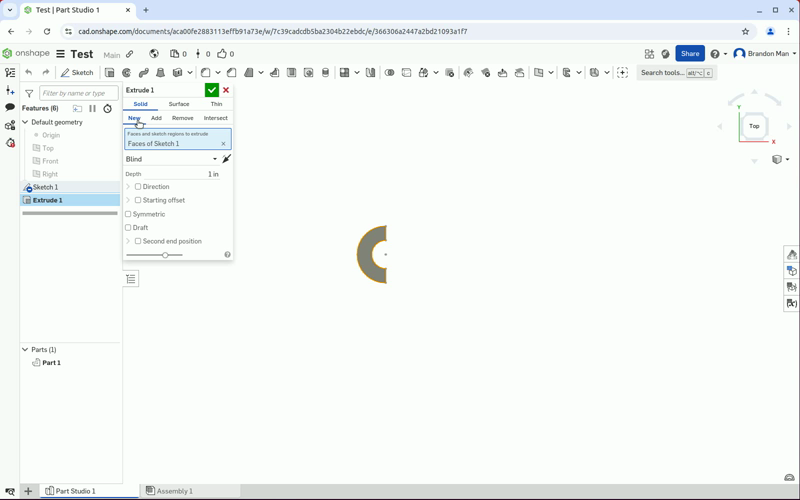
click(137, 120)
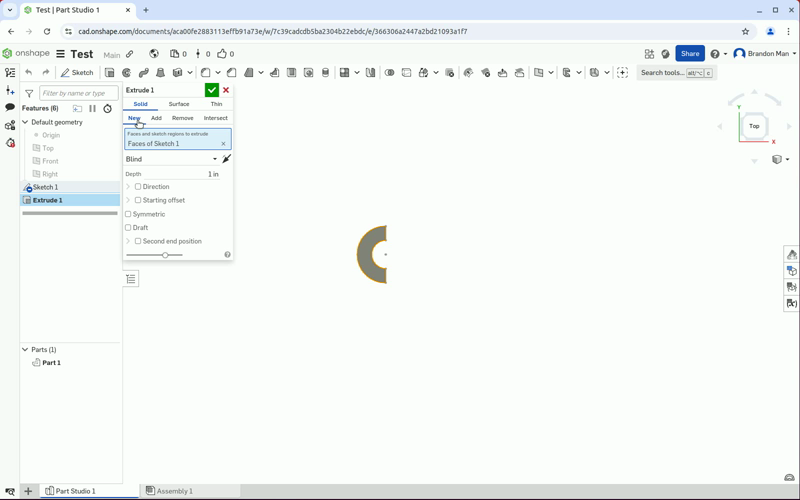
key(tab, 4)
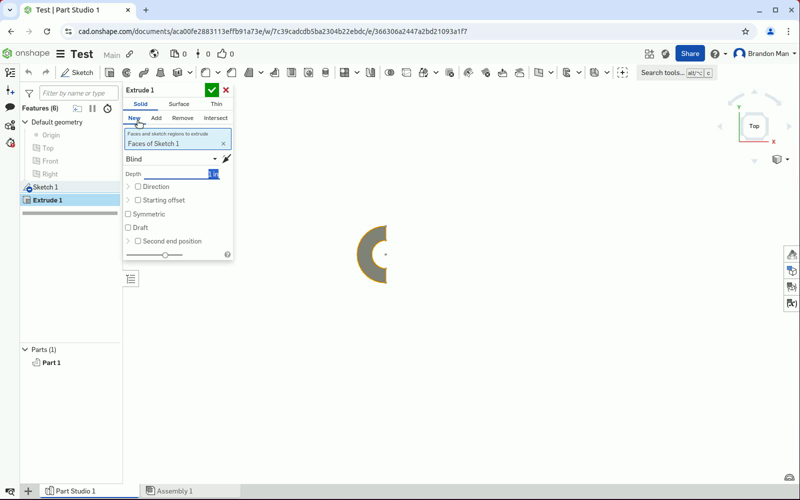
text(23.108)
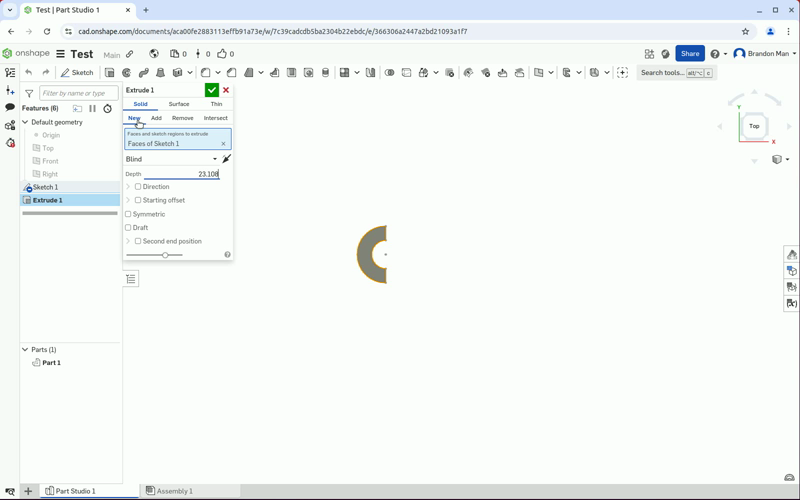
key(enter)
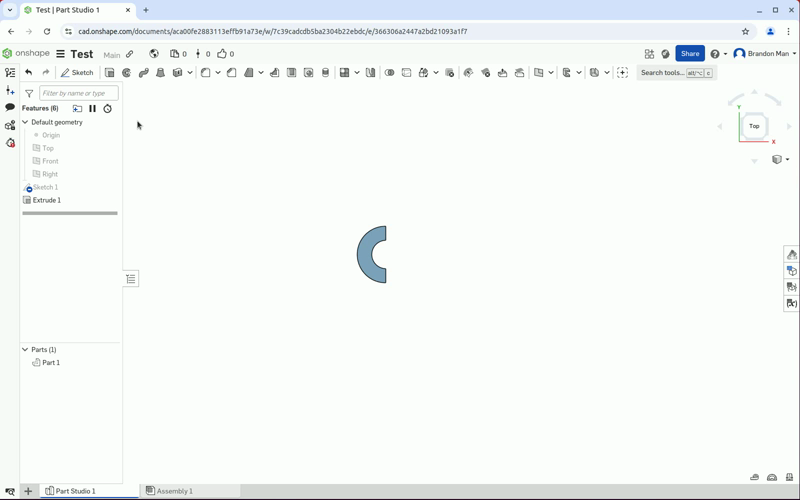
key(shift+h)
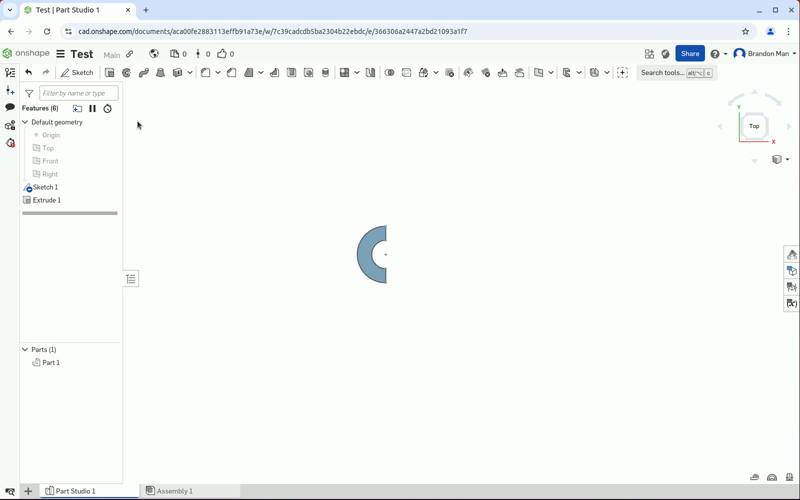
key(shift+h)
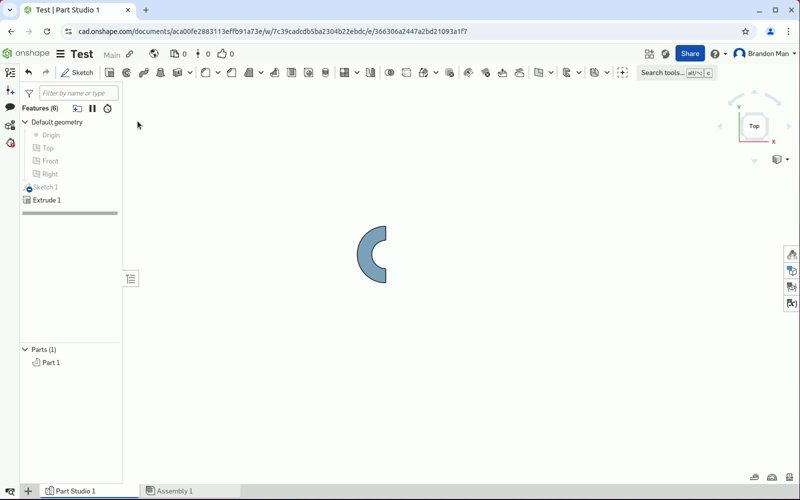
mouse_move(73, 189)
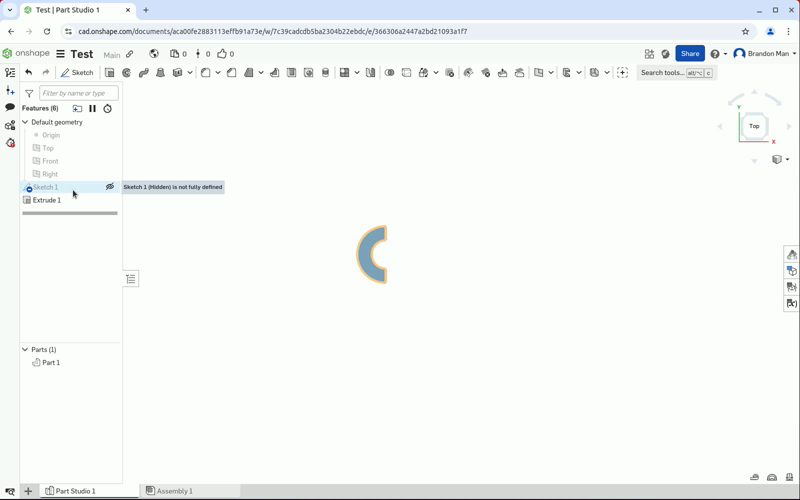
click(73, 189)
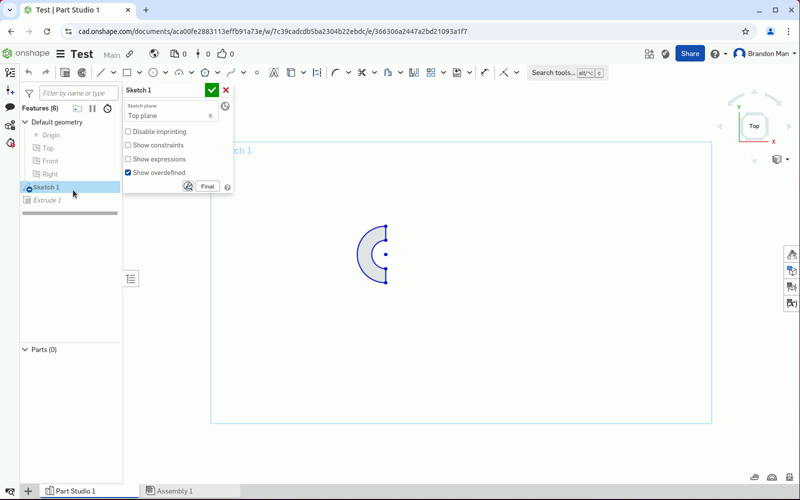
mouse_move(229, 92)
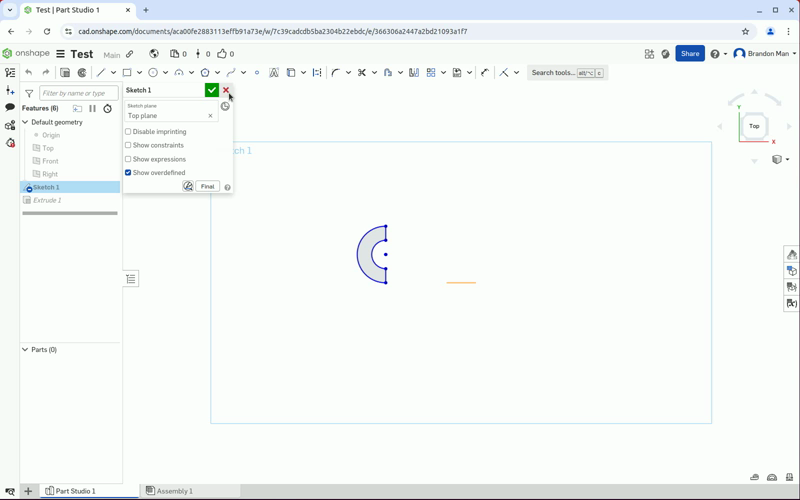
click(229, 92)
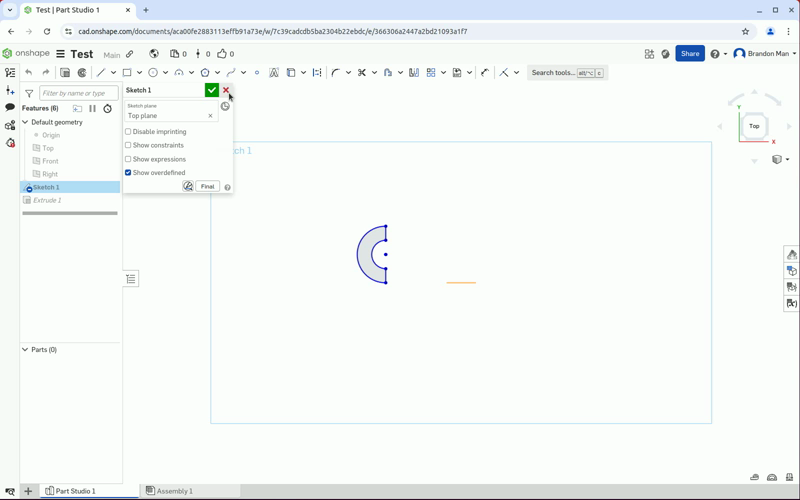
key(shift+s)
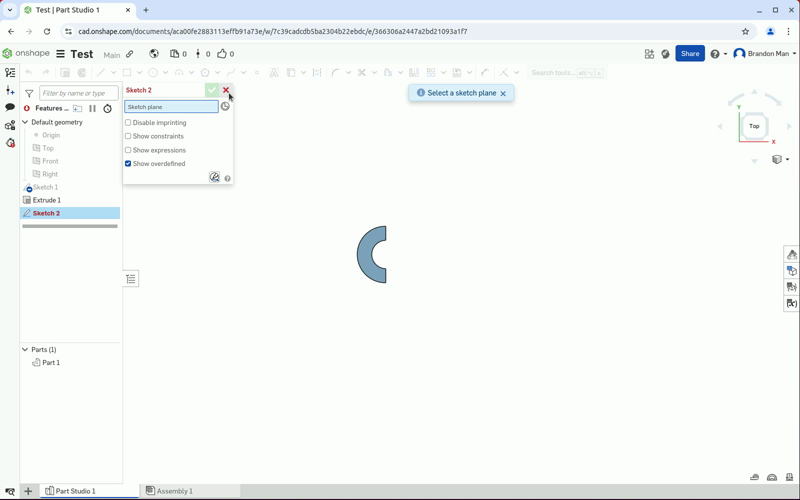
mouse_move(73, 150)
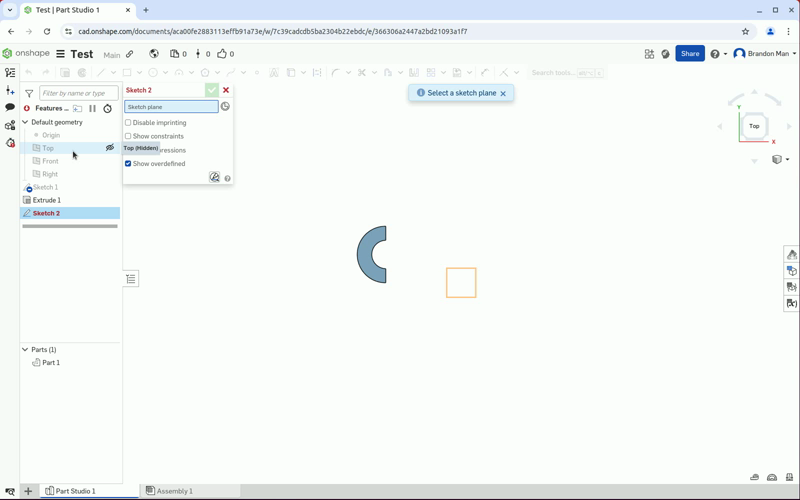
click(73, 150)
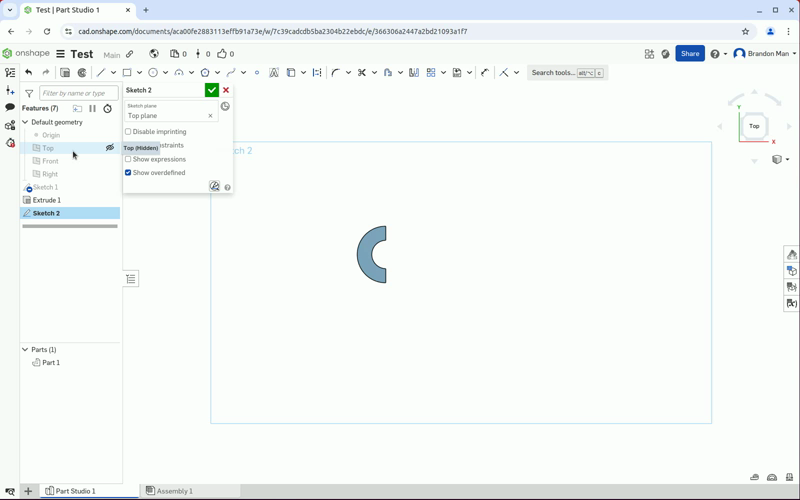
mouse_move(73, 352)
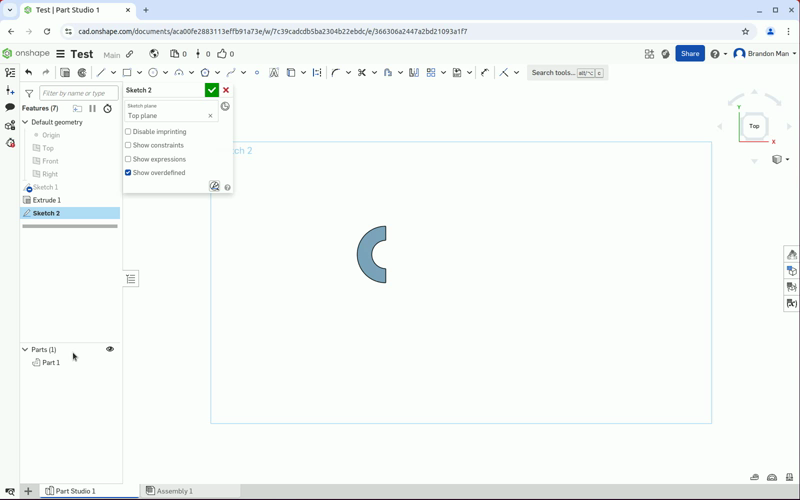
key(y)
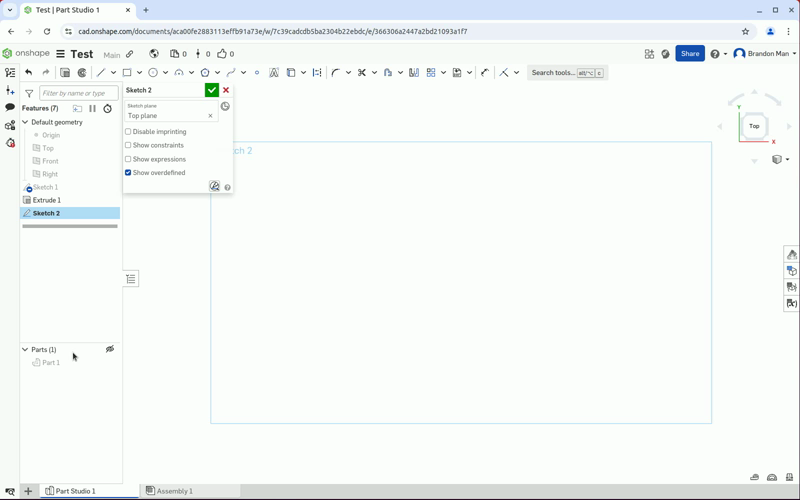
key(a)
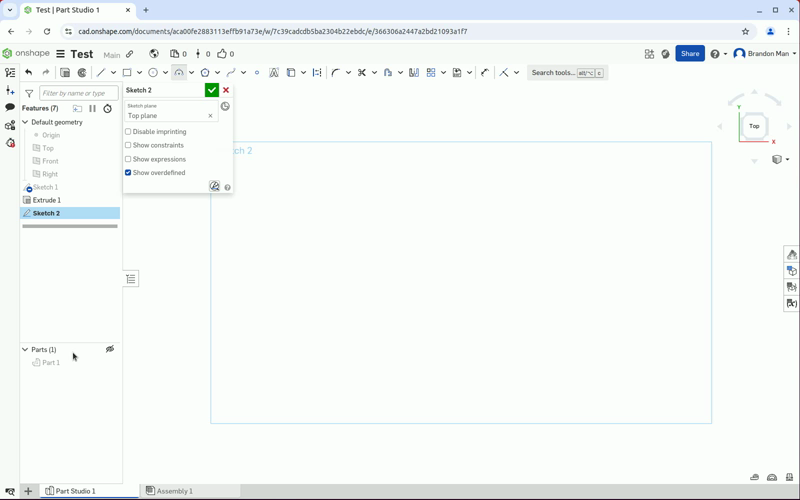
key_down(shift)
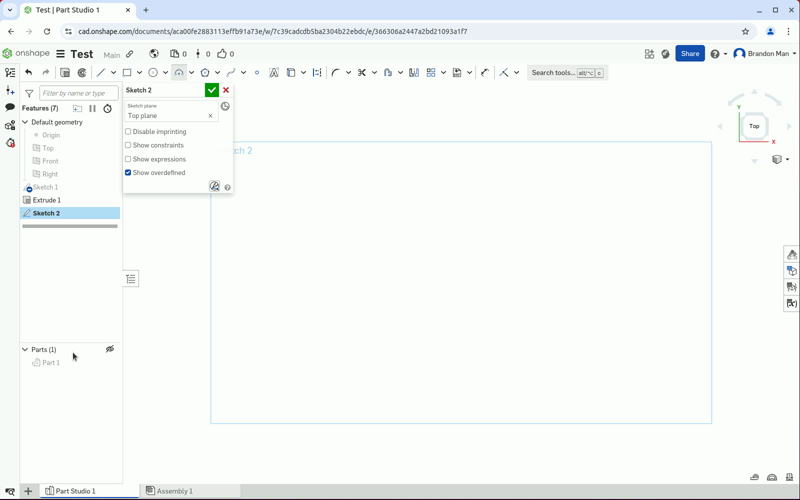
mouse_move(385, 282)
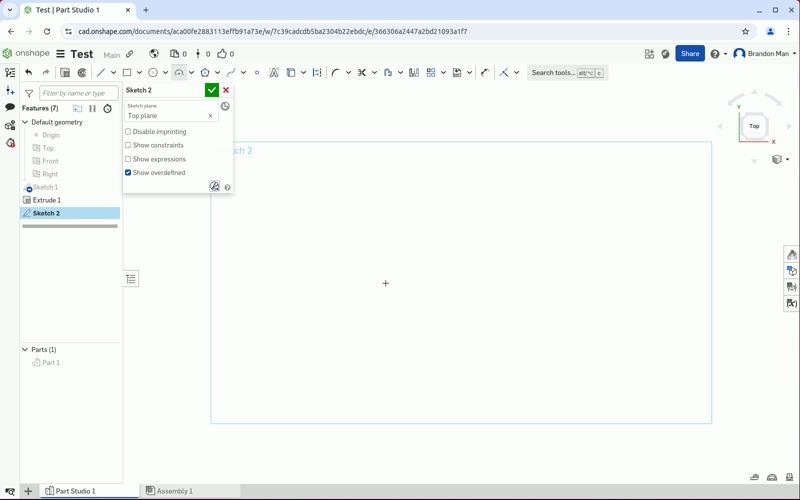
click(385, 282)
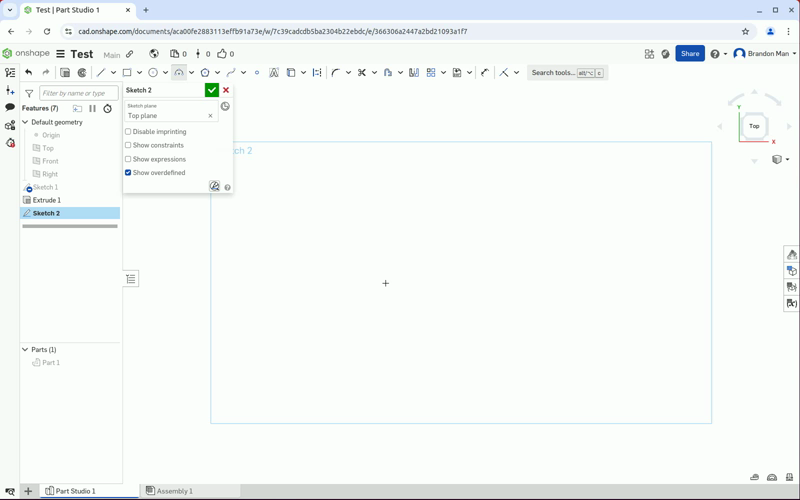
key_up(shift)
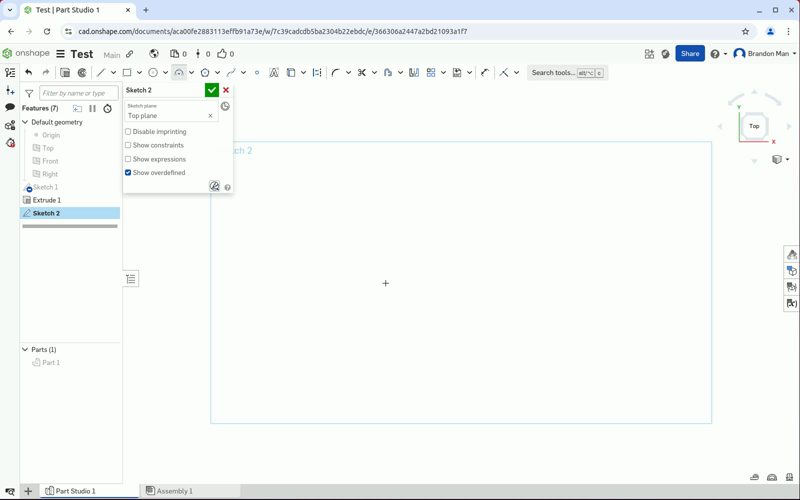
key_down(shift)
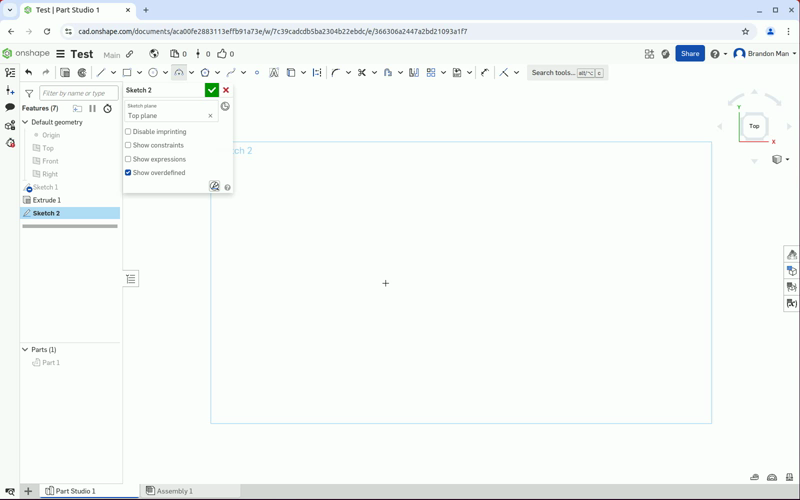
mouse_move(385, 226)
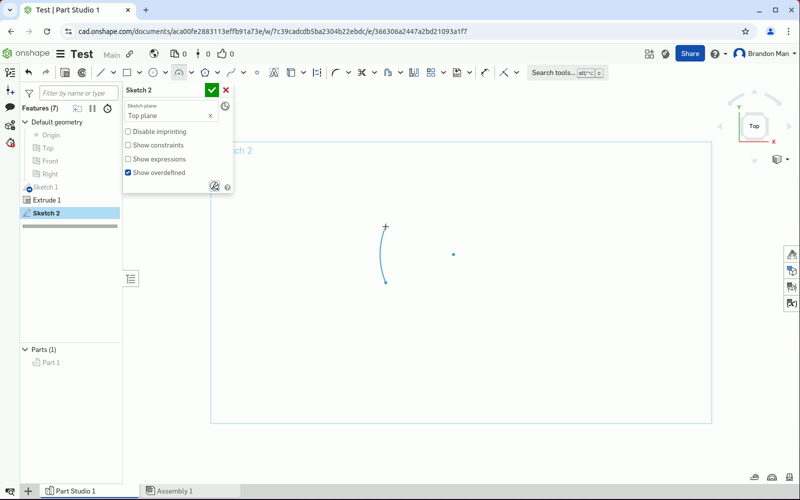
click(385, 226)
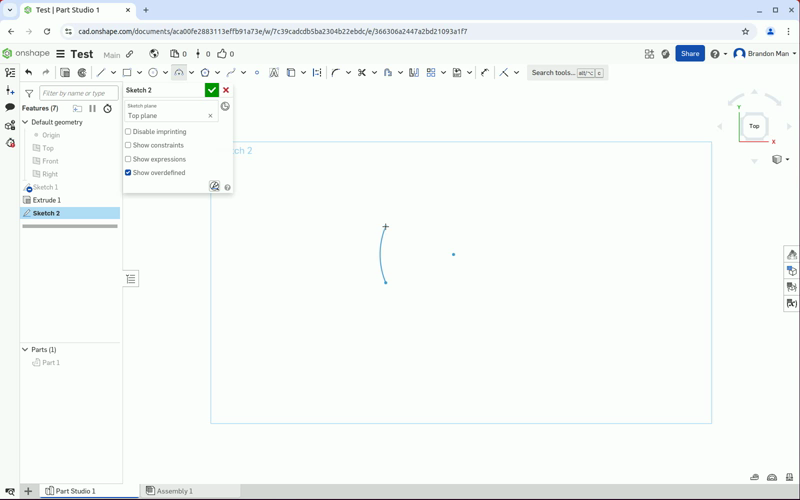
mouse_move(414, 254)
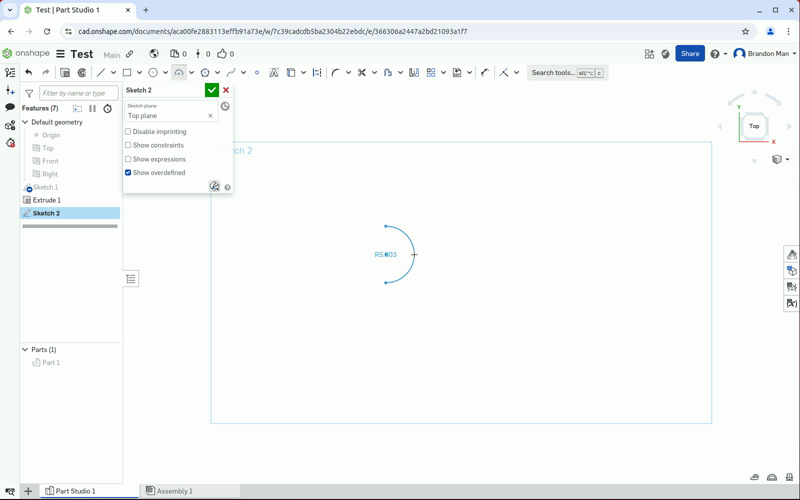
click(414, 254)
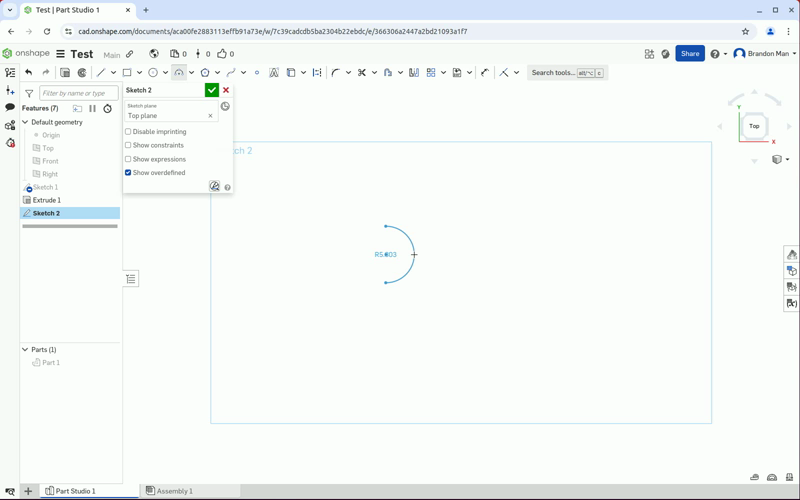
key_up(shift)
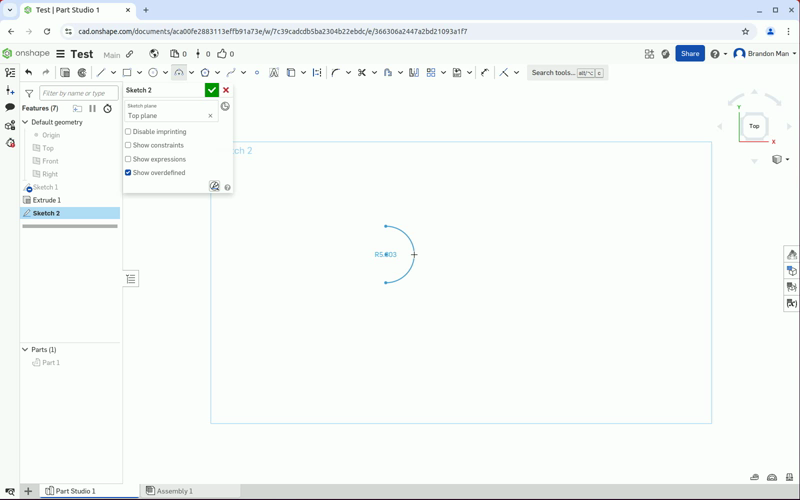
key(esc)
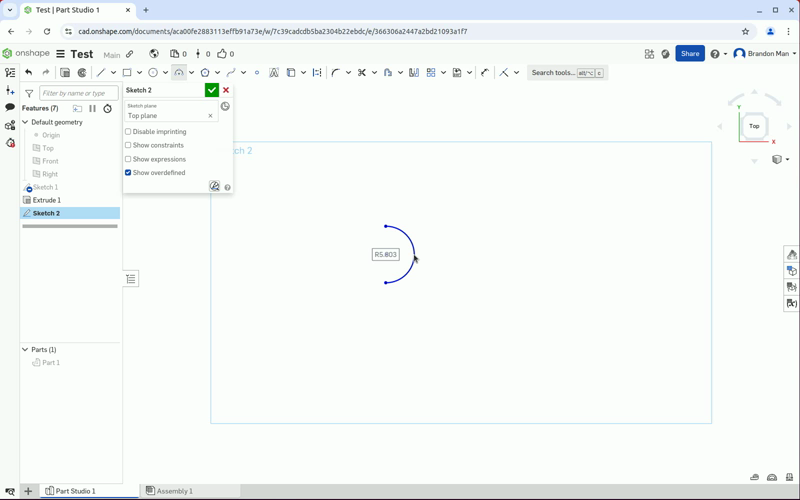
key(l)
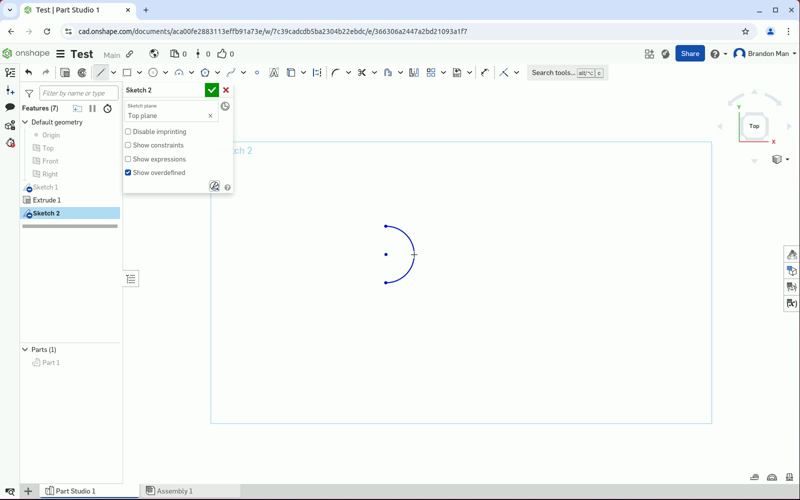
mouse_move(385, 226)
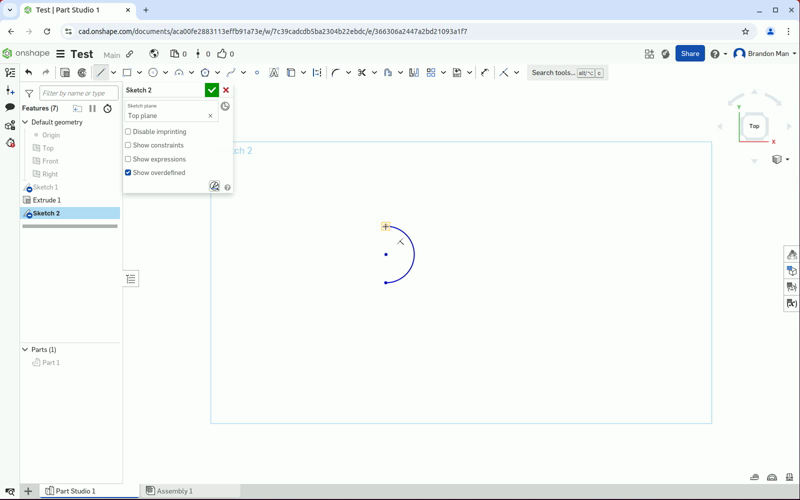
click(385, 226)
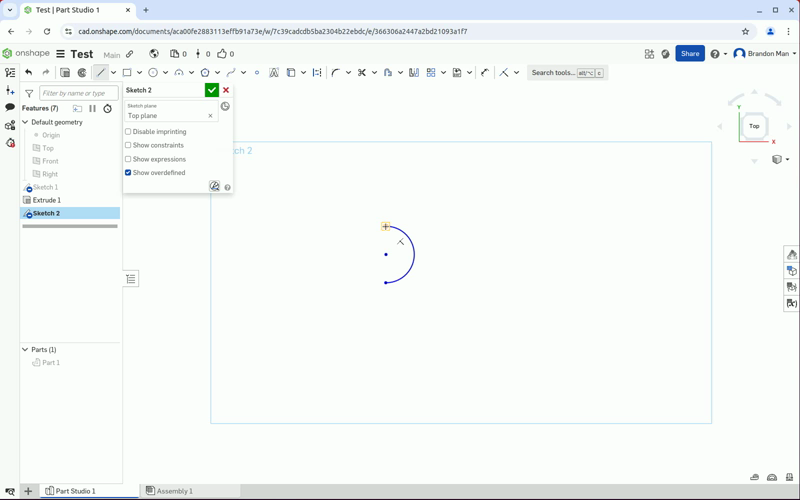
key_down(shift)
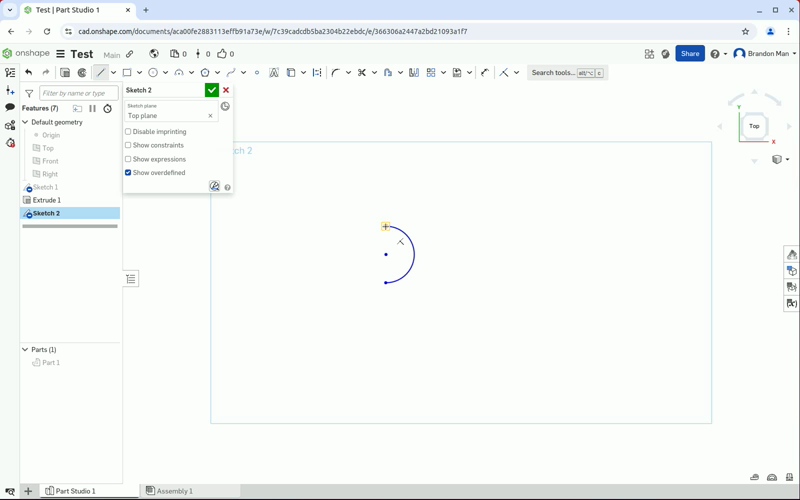
mouse_move(415, 226)
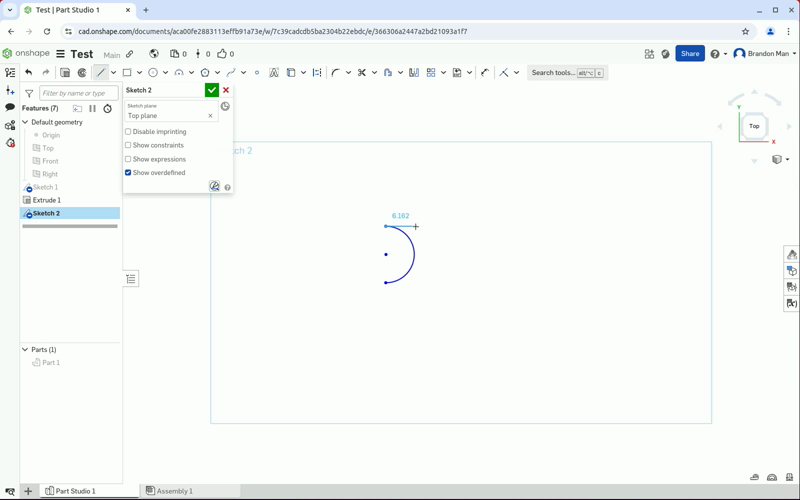
mouse_move(385, 240)
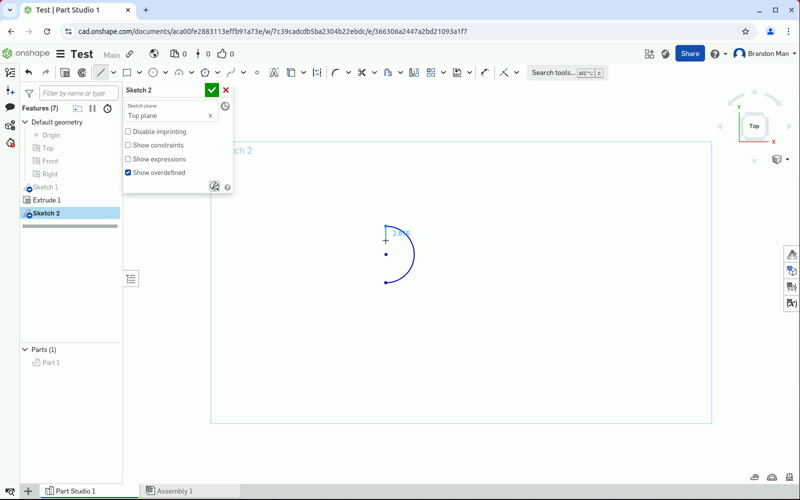
click(385, 240)
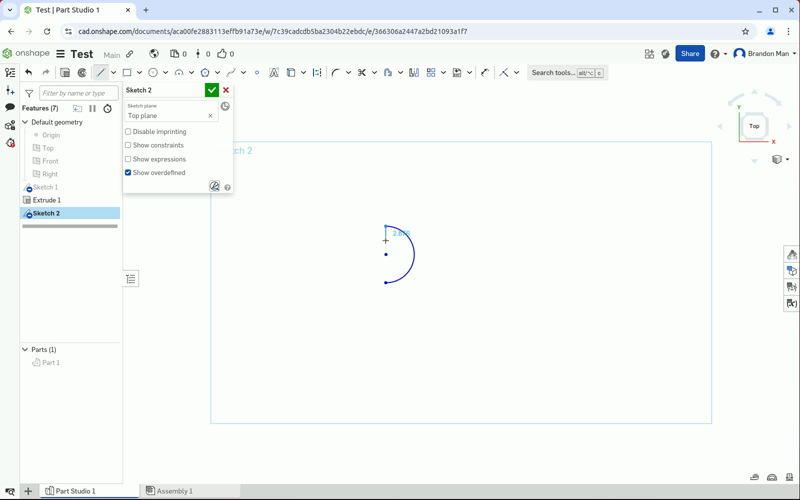
key_up(shift)
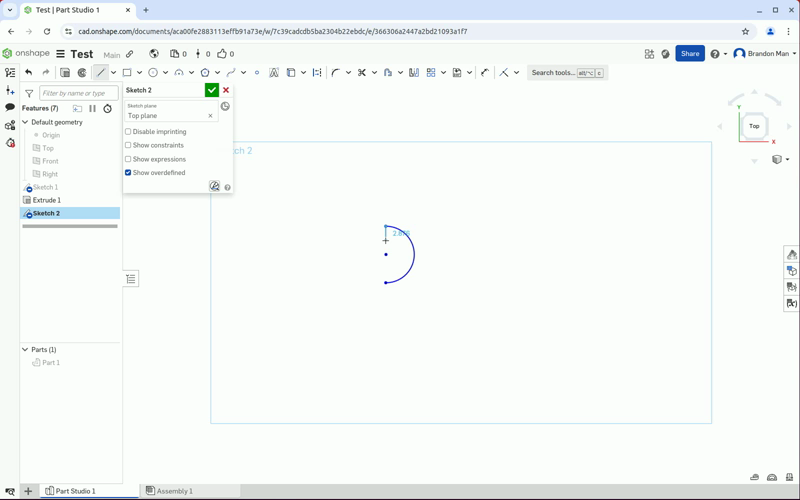
key(esc)
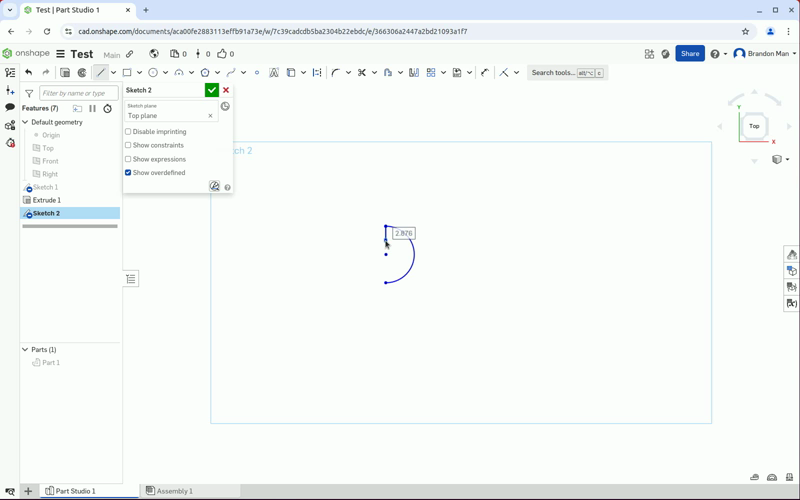
key(a)
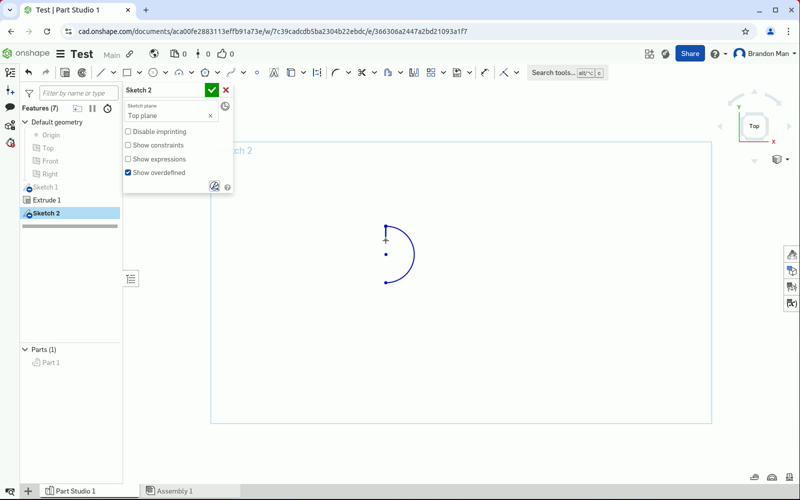
mouse_move(385, 240)
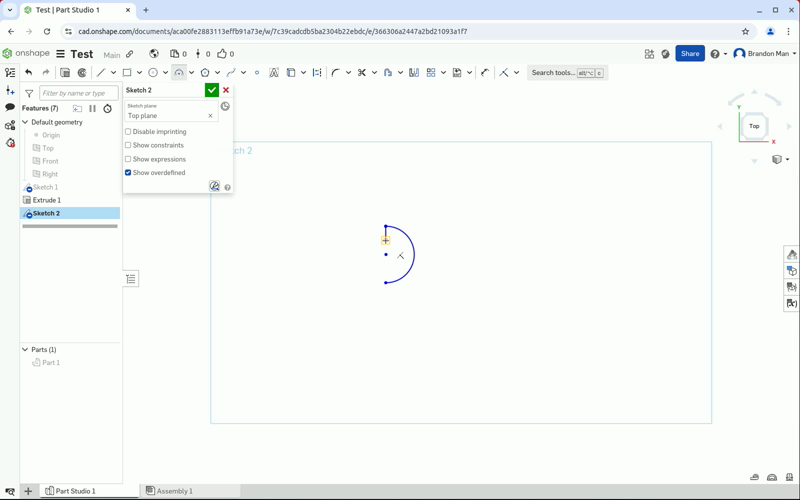
click(385, 240)
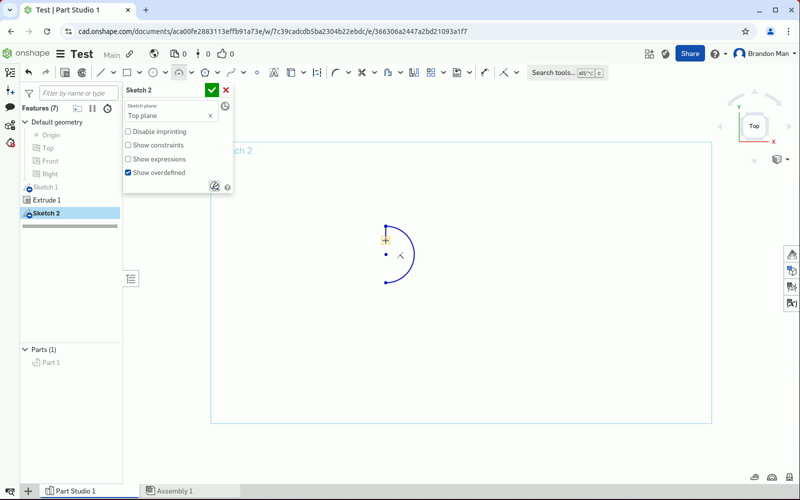
key_down(shift)
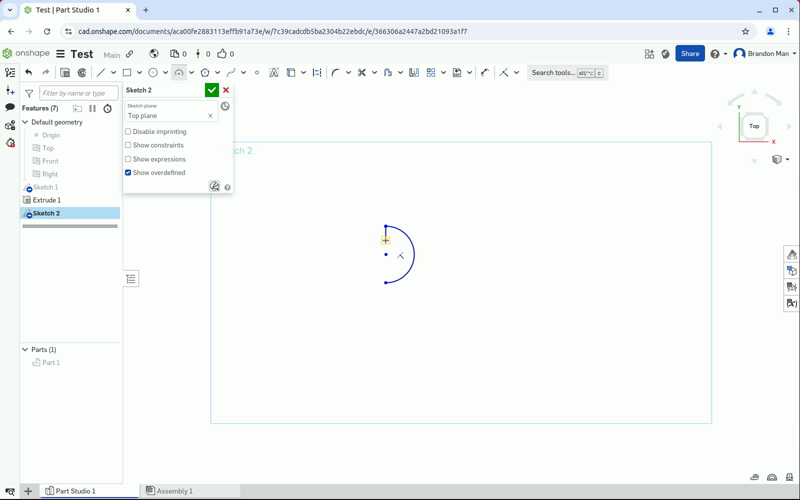
mouse_move(385, 268)
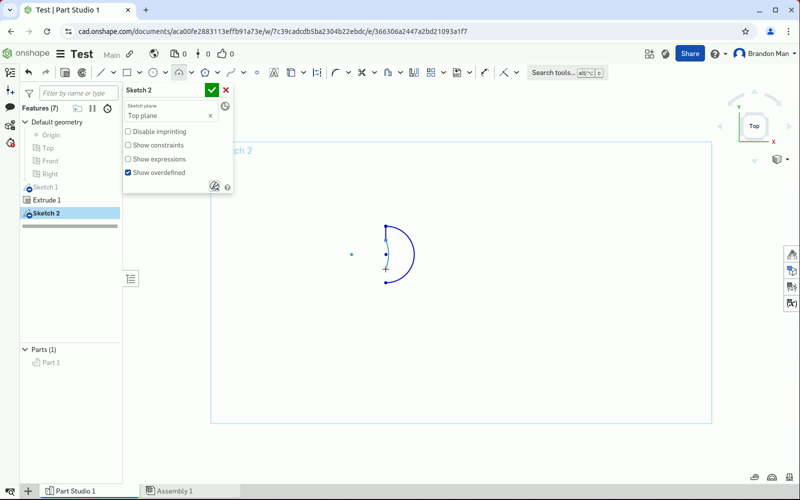
click(385, 268)
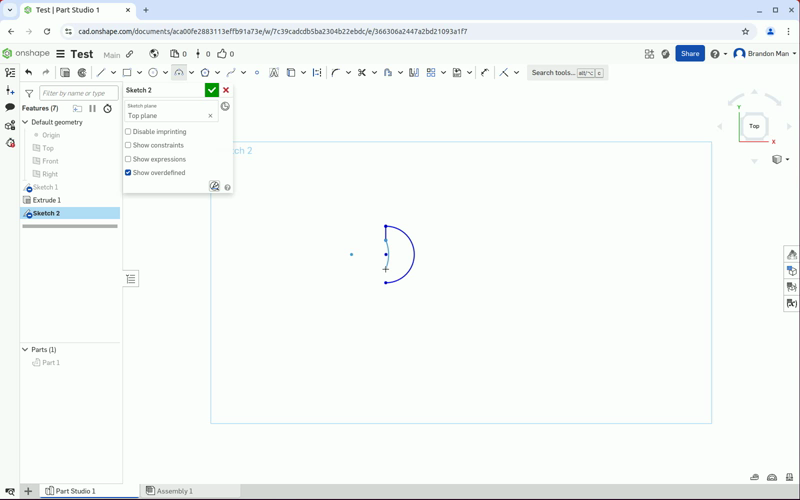
mouse_move(399, 254)
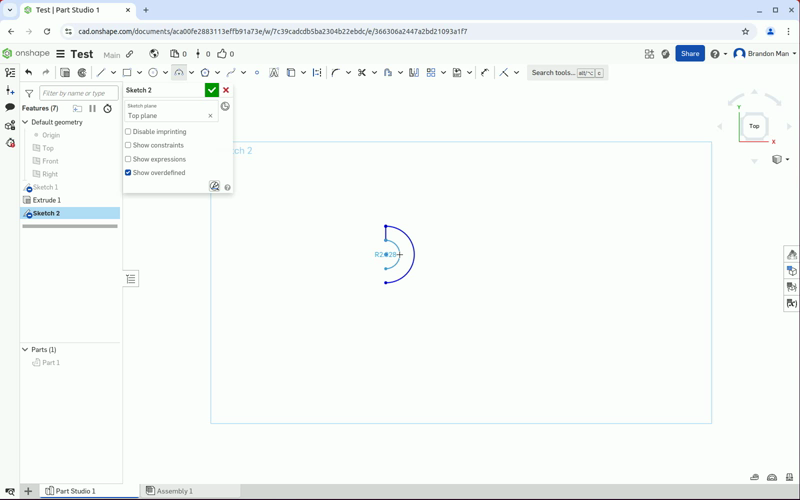
click(399, 254)
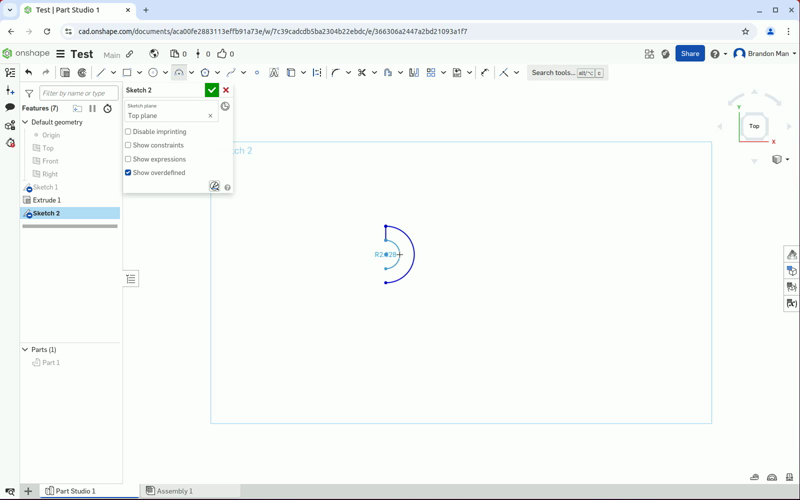
key_up(shift)
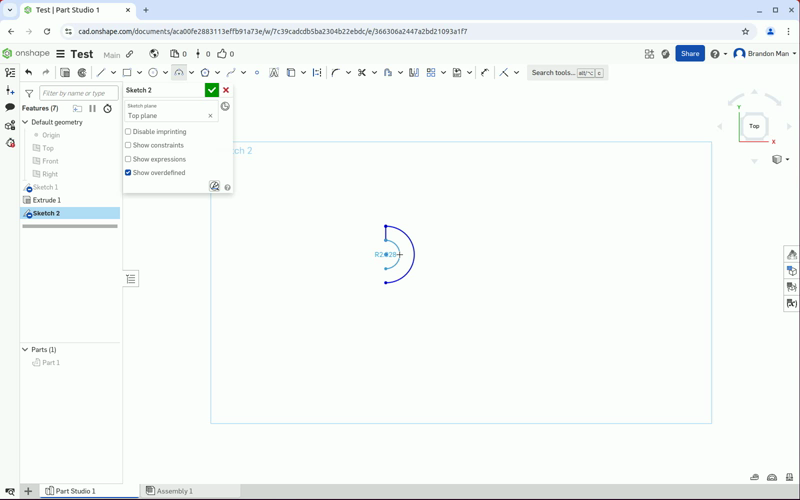
key(esc)
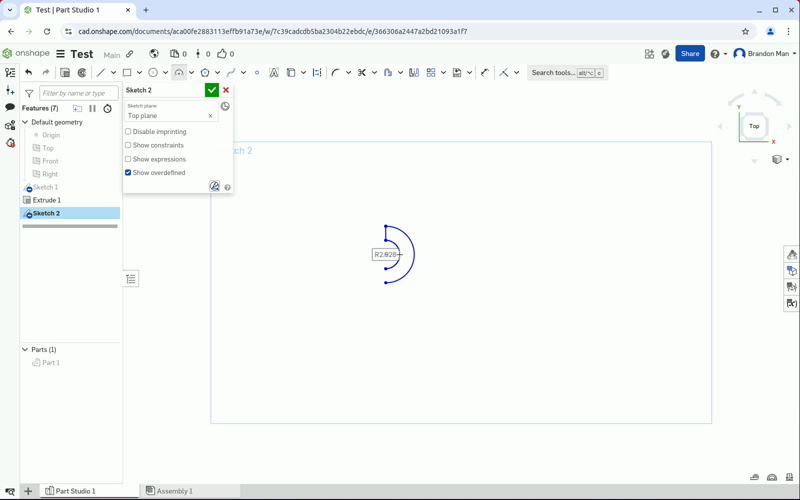
key(l)
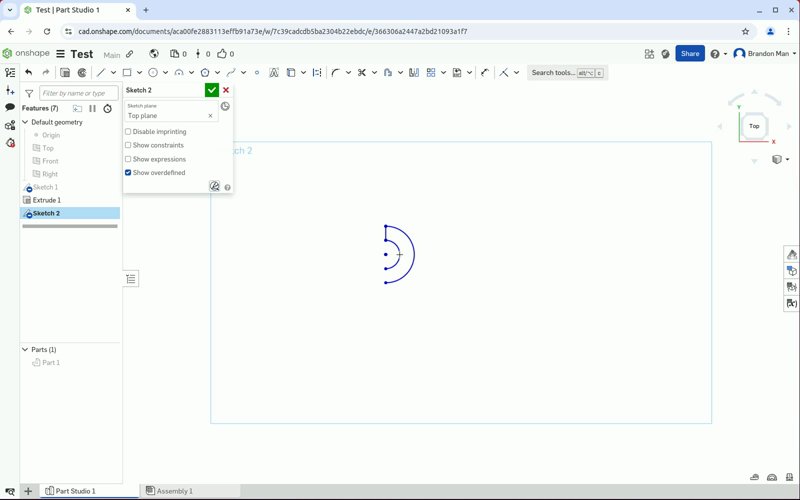
mouse_move(385, 268)
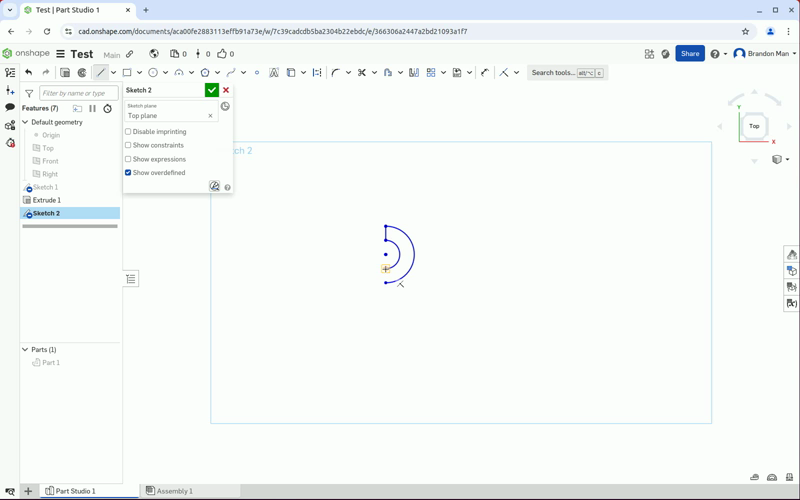
click(385, 268)
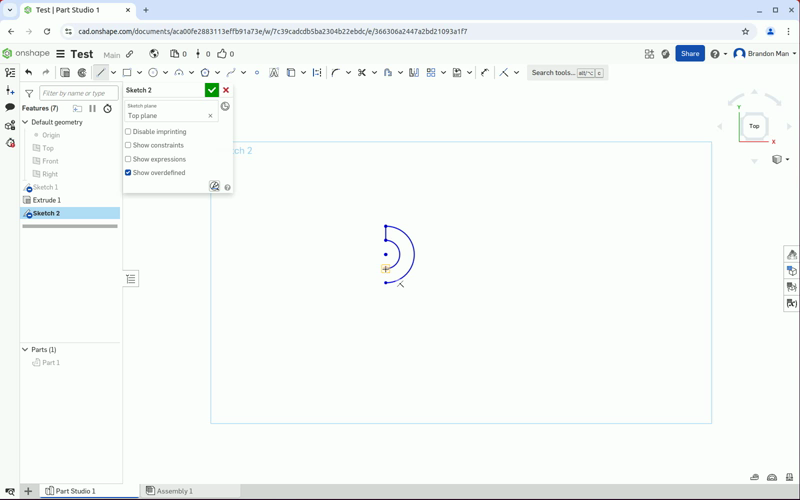
mouse_move(415, 268)
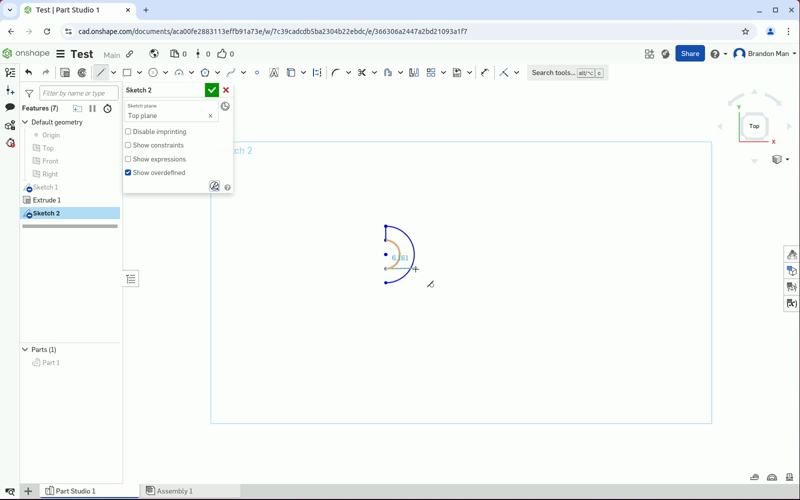
key_down(shift)
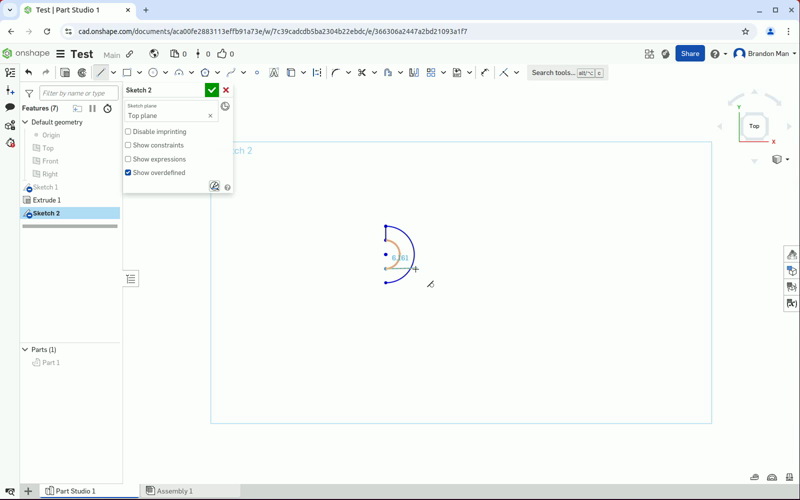
mouse_move(385, 282)
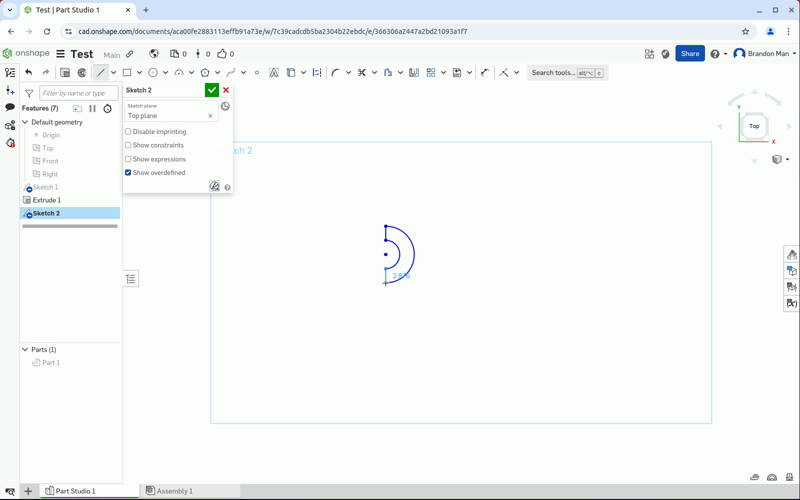
key_up(shift)
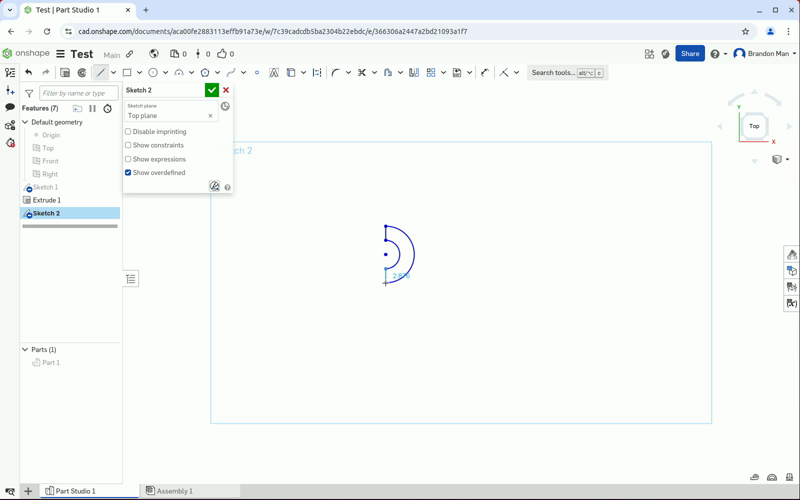
click(385, 282)
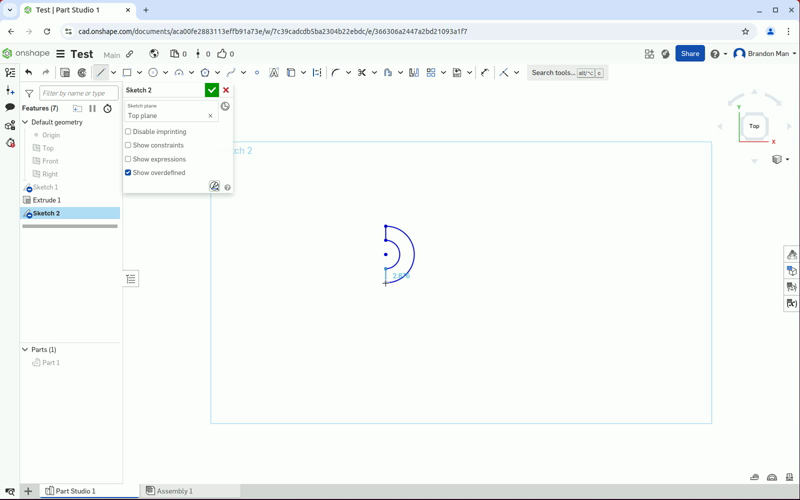
key(esc)
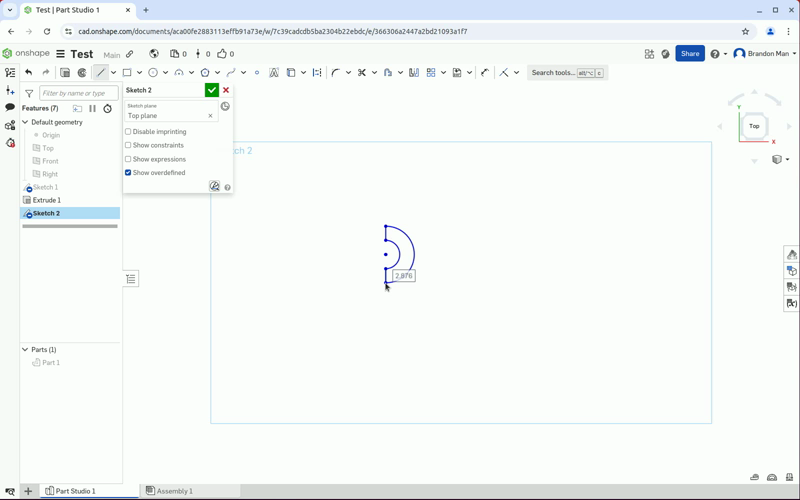
mouse_move(390, 244)
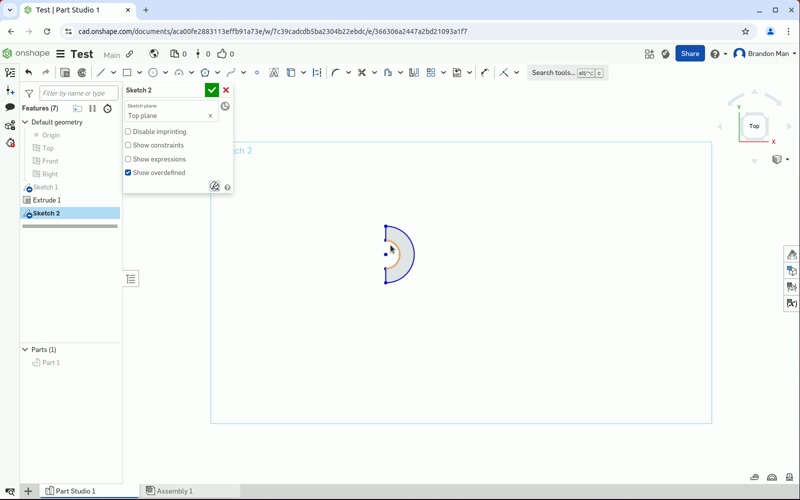
scroll(6)
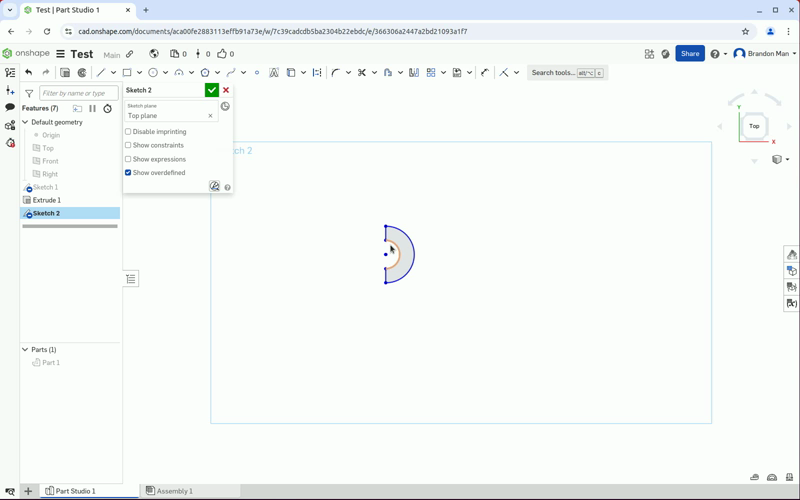
scroll(6)
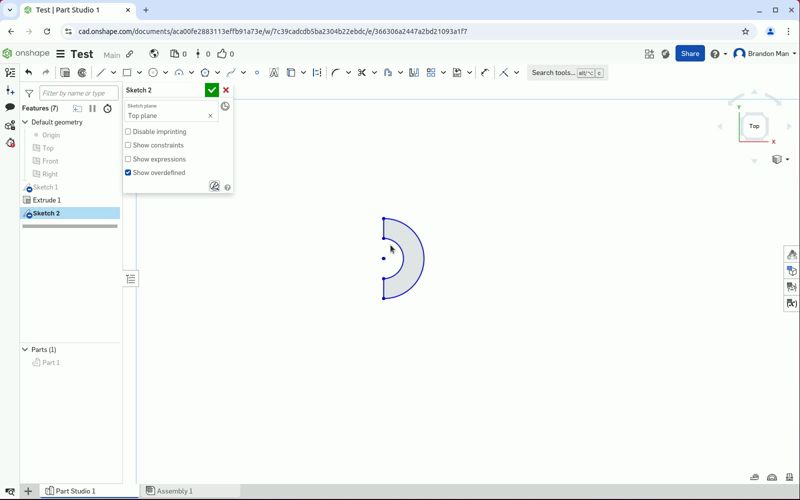
scroll(6)
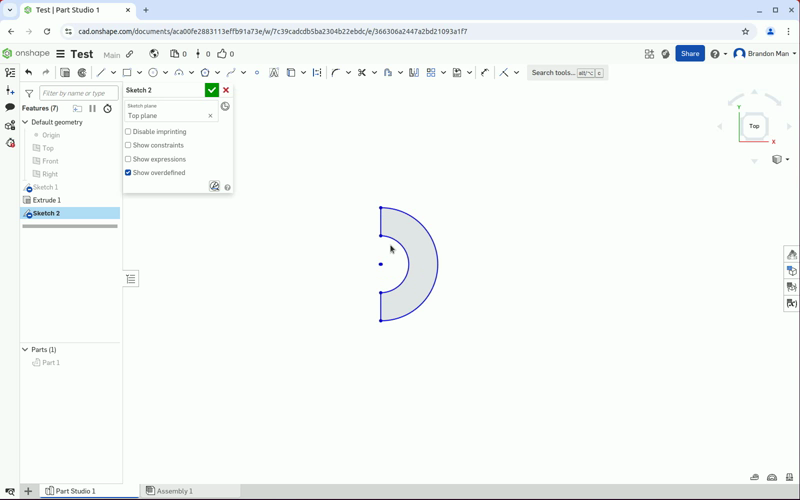
scroll(6)
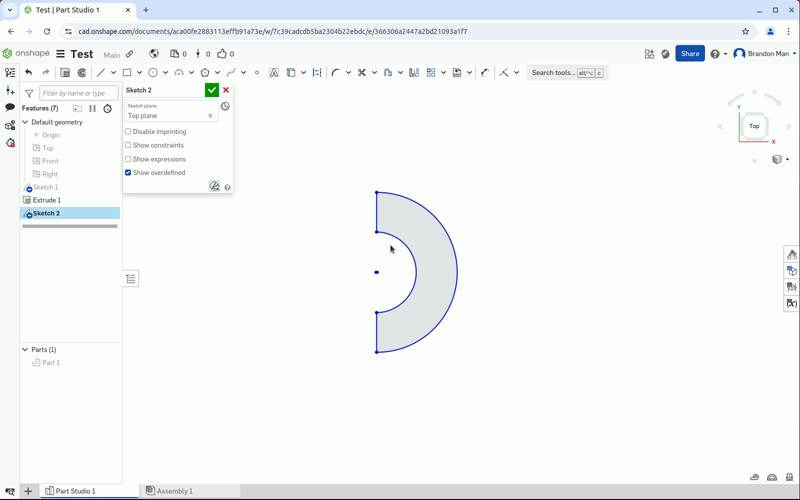
scroll(6)
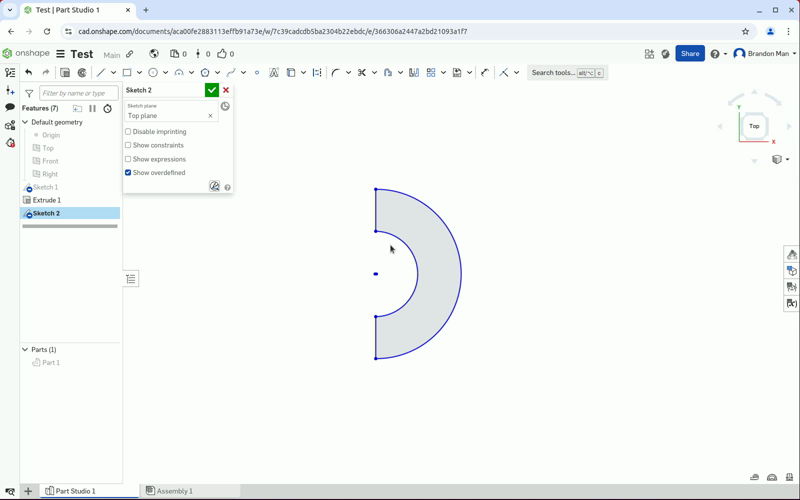
scroll(6)
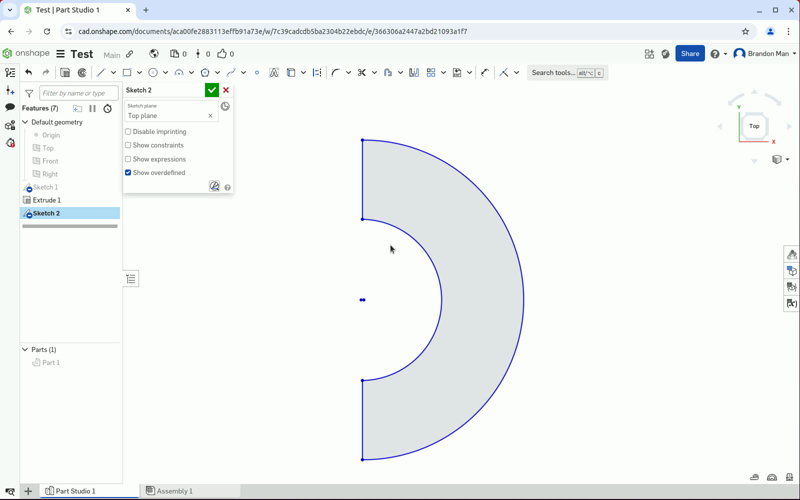
scroll(6)
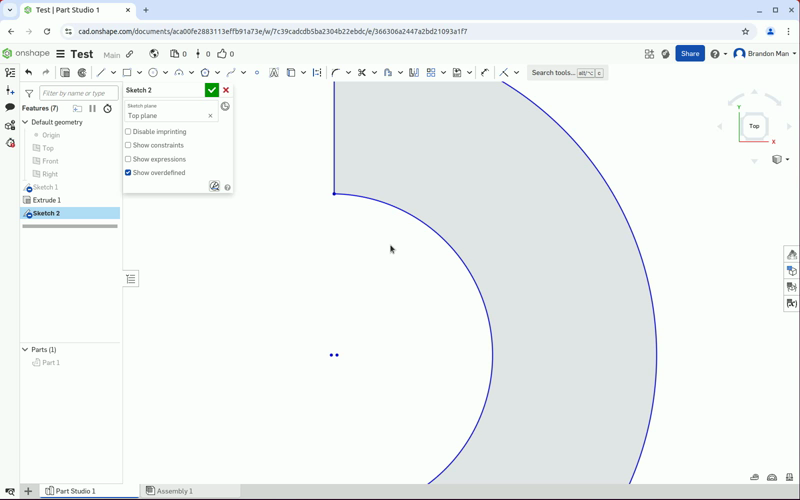
click(390, 244)
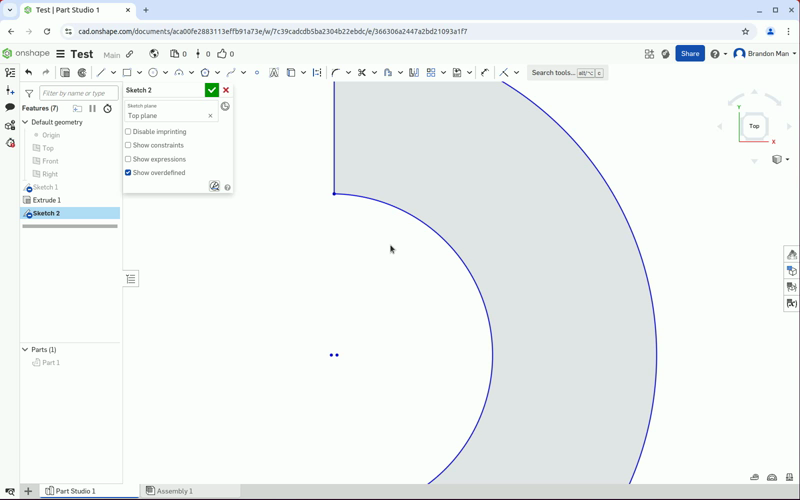
scroll(-6)
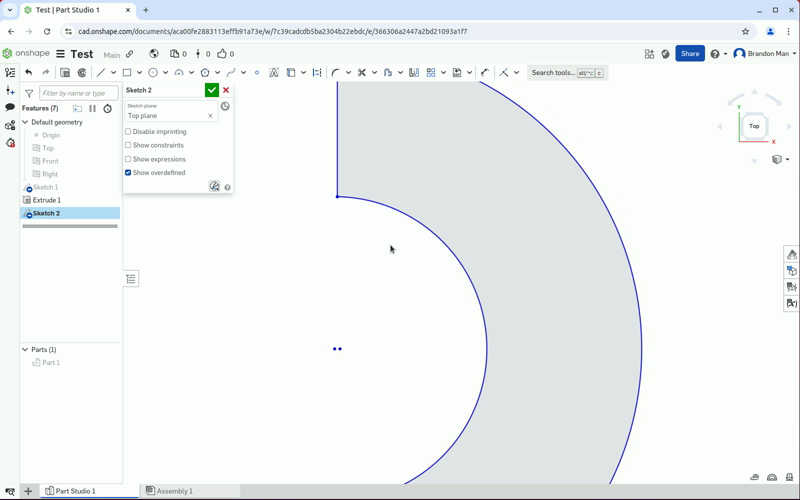
scroll(-6)
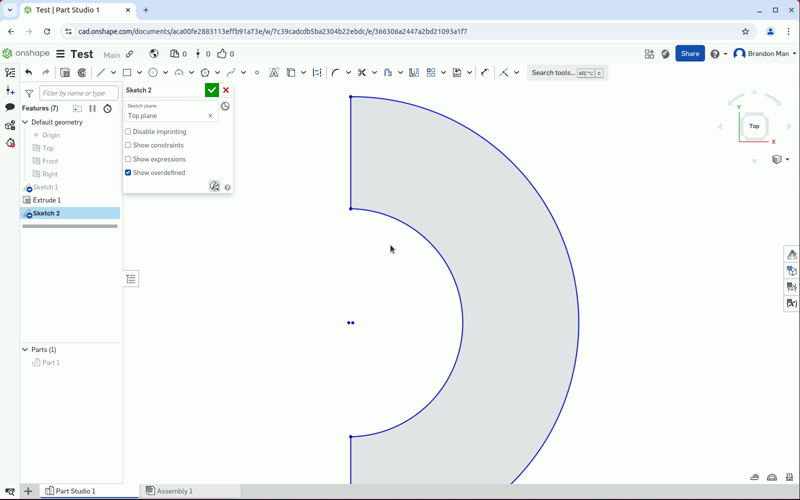
scroll(-6)
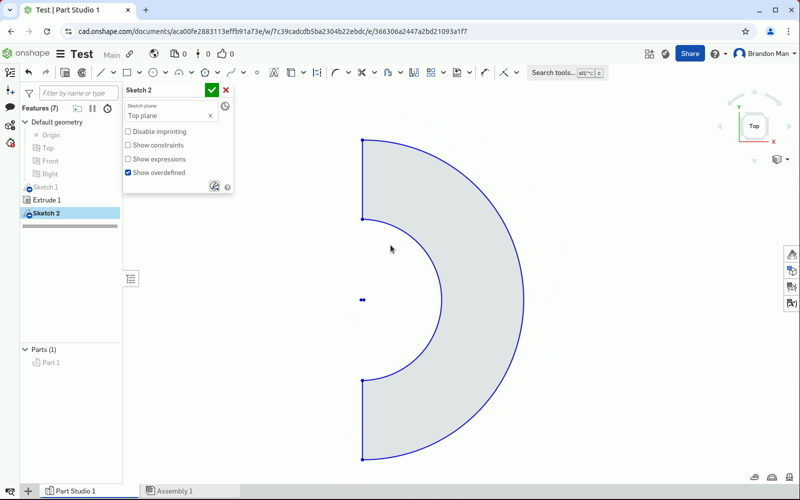
scroll(-6)
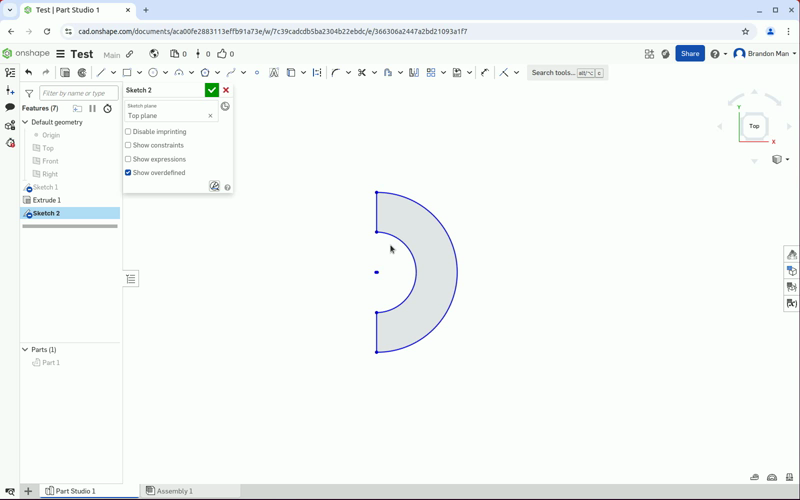
scroll(-6)
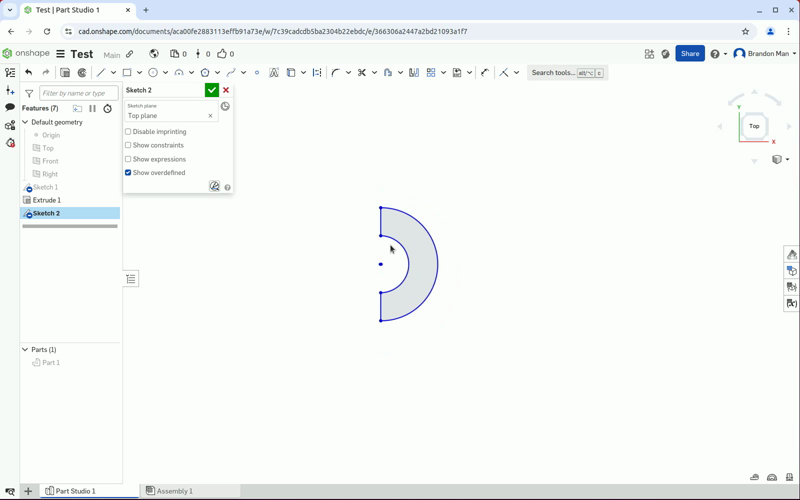
scroll(-6)
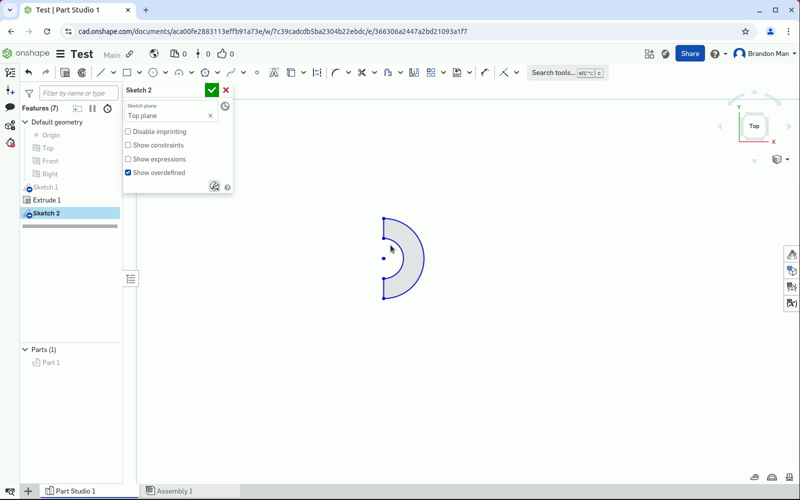
scroll(-6)
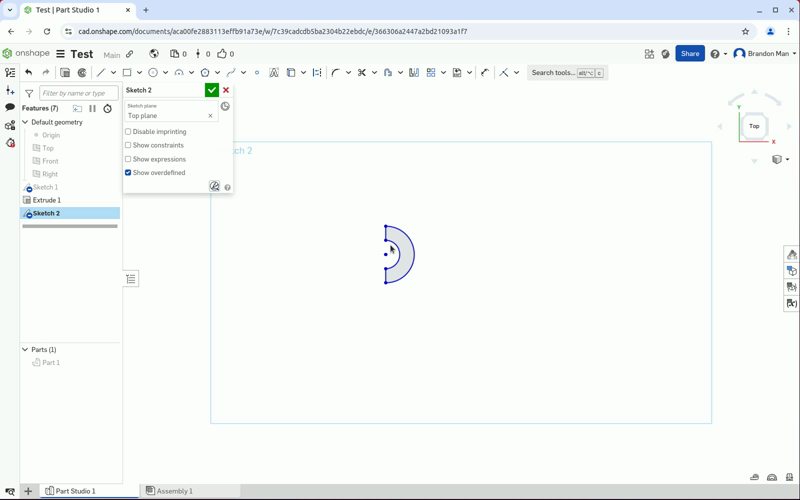
mouse_move(73, 352)
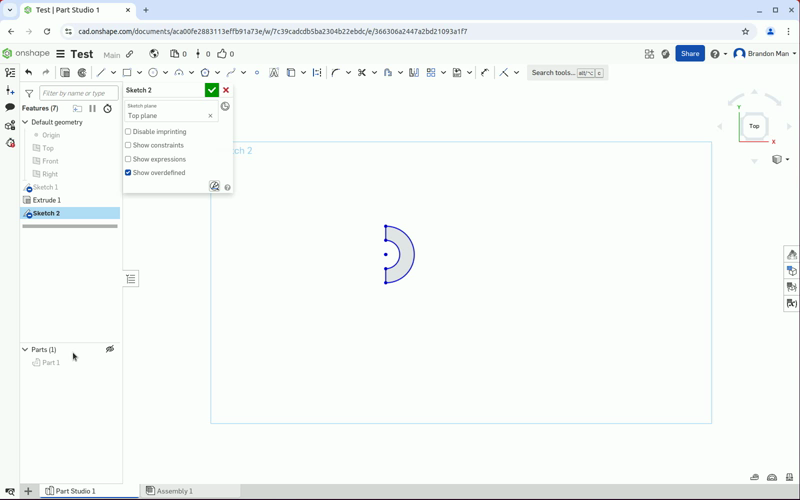
key(shift+y)
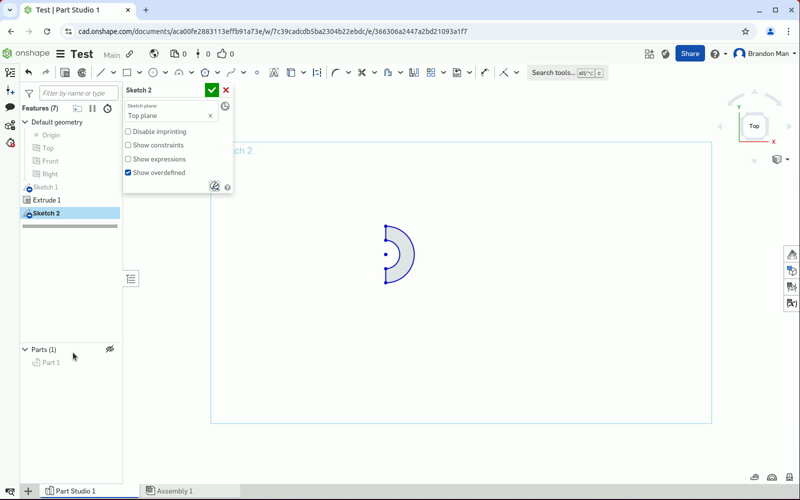
key(shift+e)
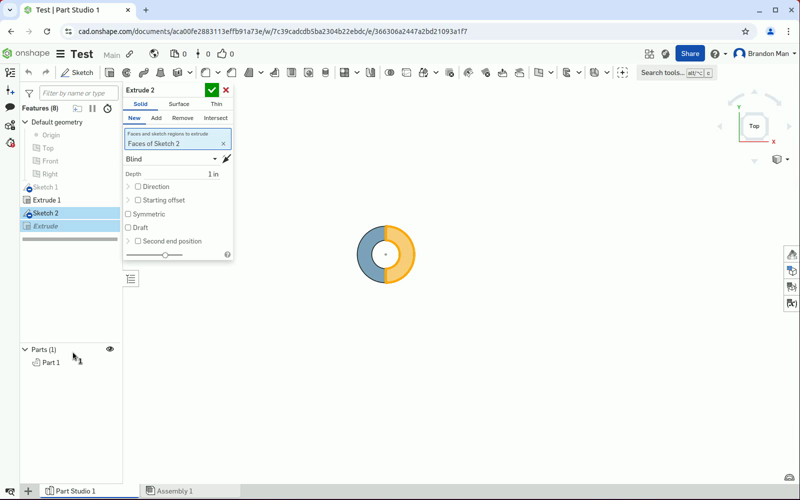
mouse_move(143, 106)
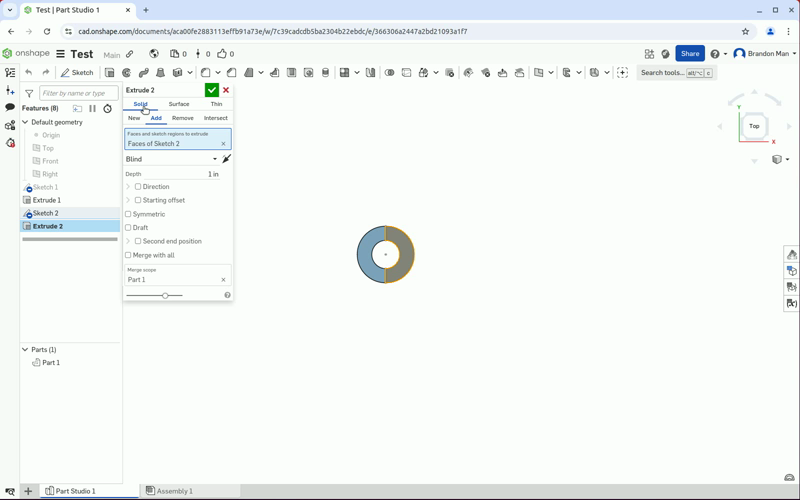
click(143, 106)
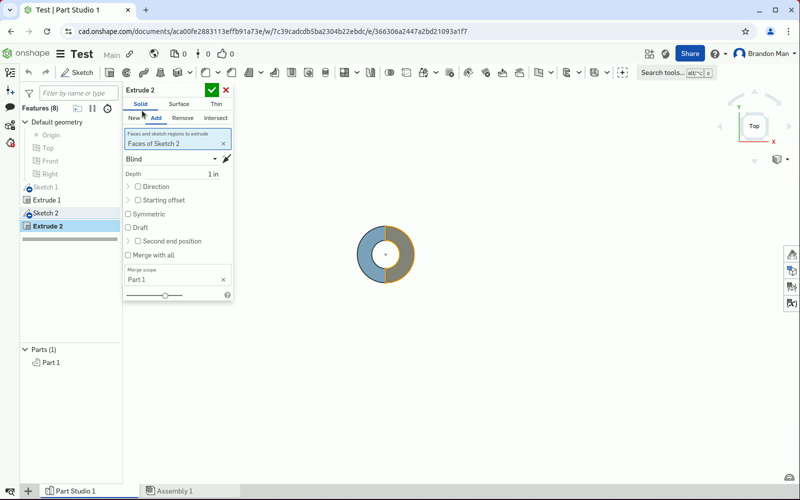
mouse_move(137, 120)
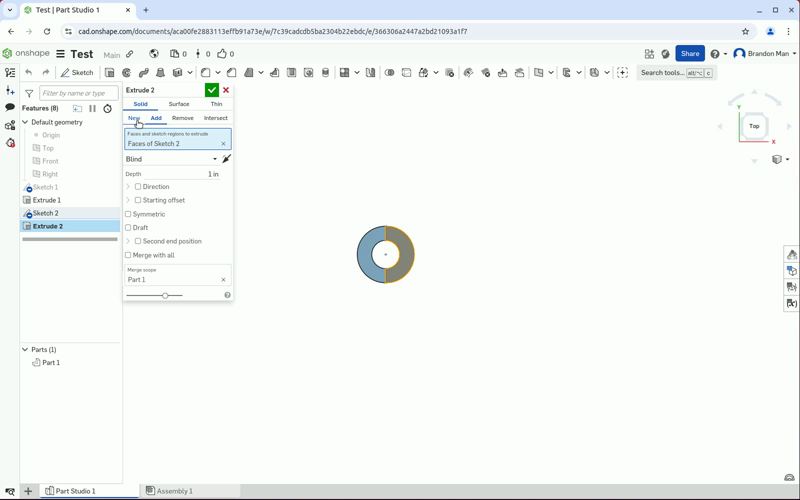
click(137, 120)
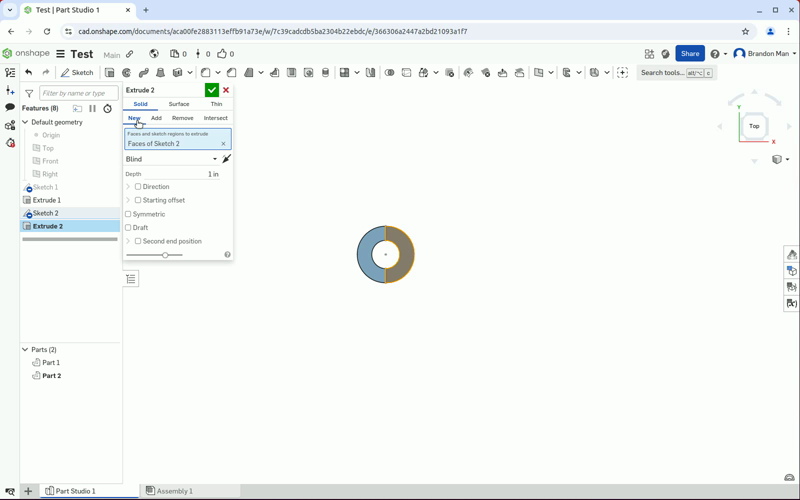
key(tab, 4)
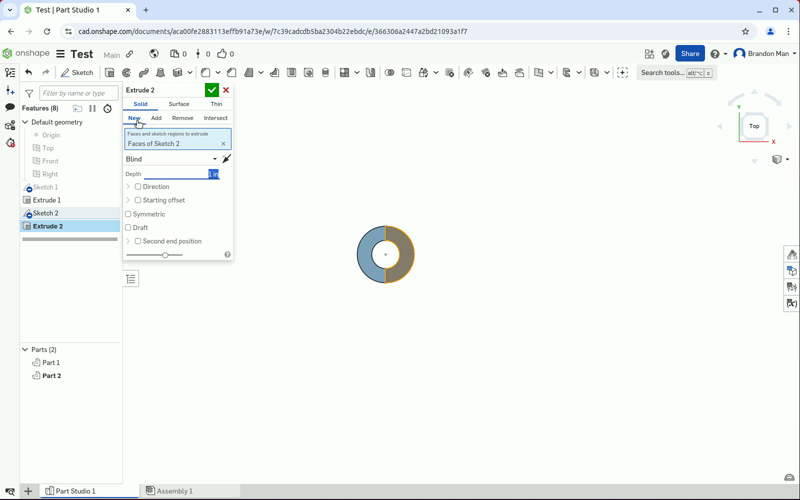
text(23.108)
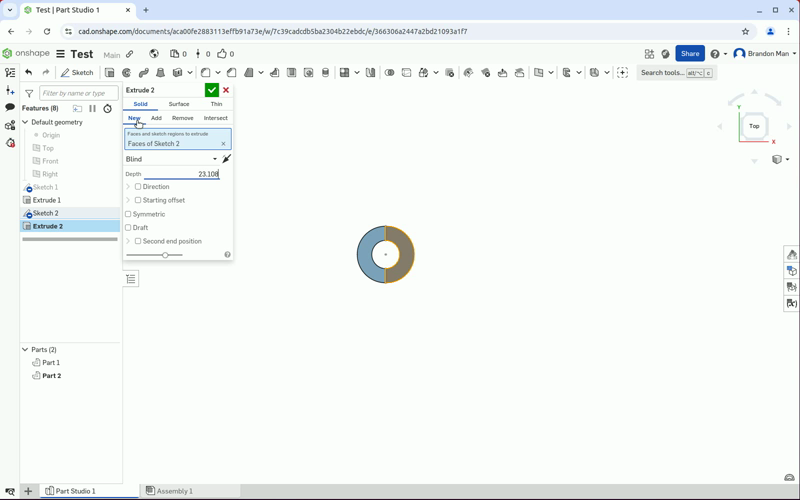
key(enter)
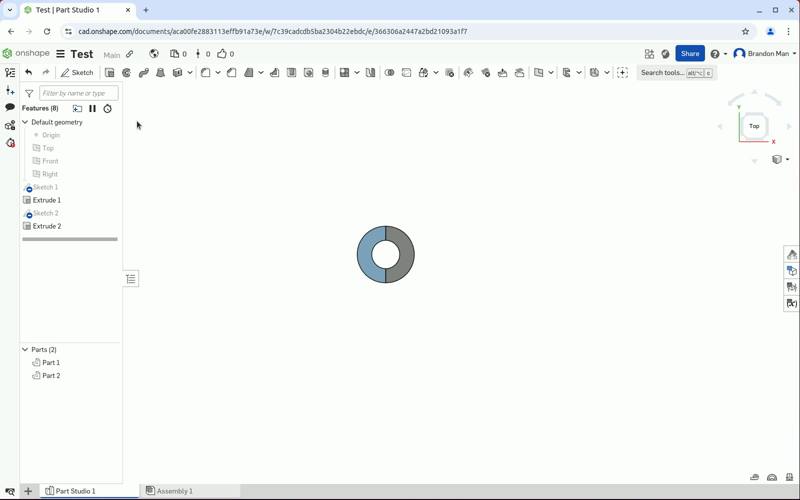
key(shift+h)
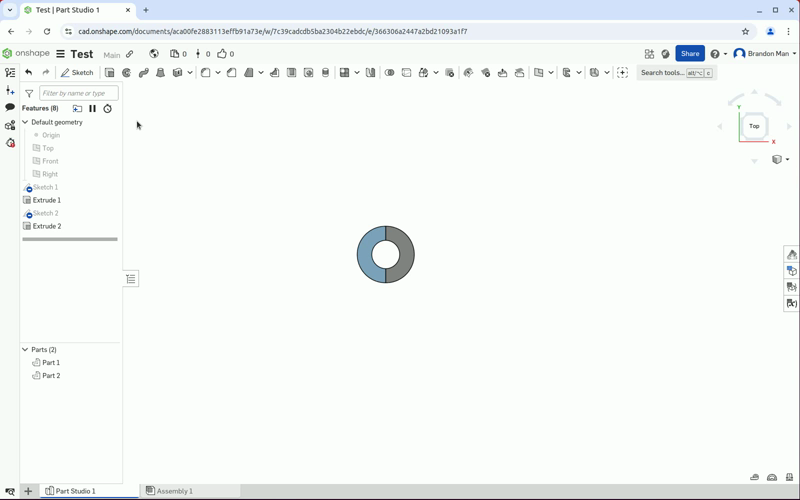
key(shift+h)
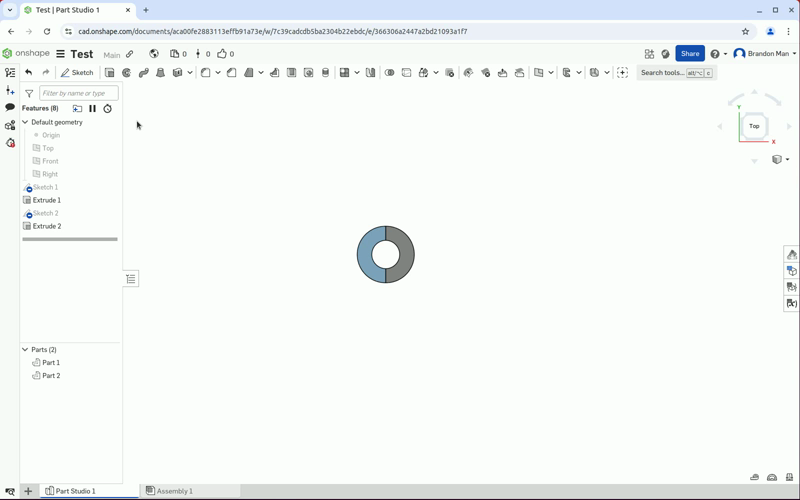
mouse_move(73, 189)
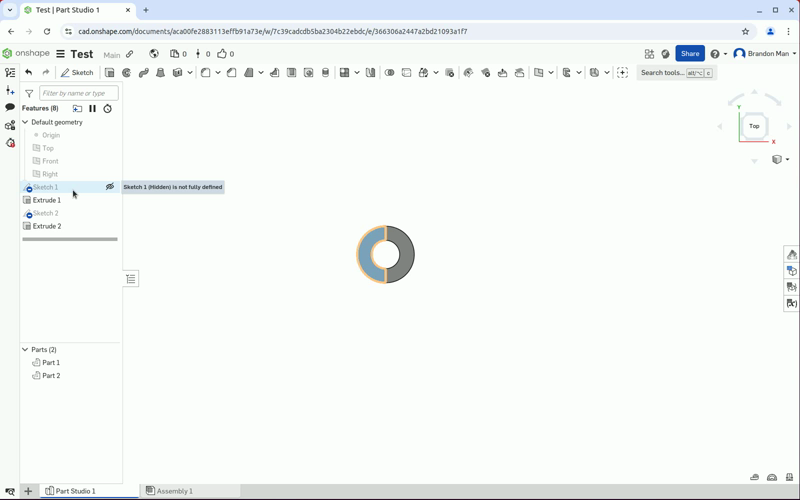
click(73, 189)
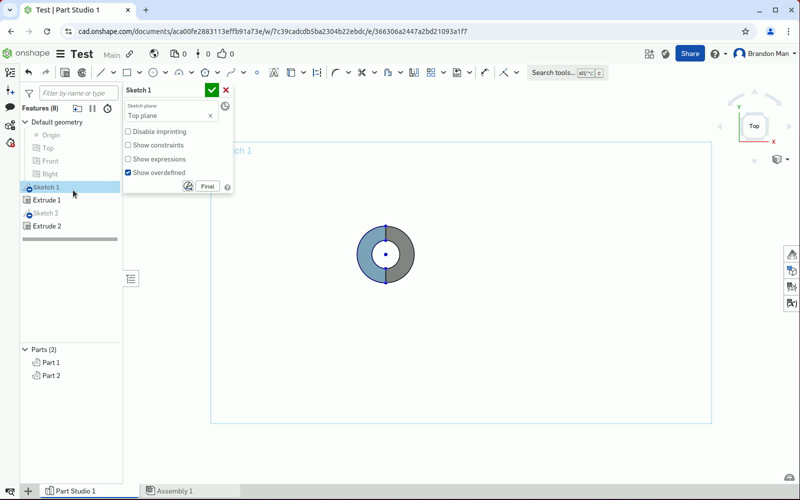
mouse_move(229, 92)
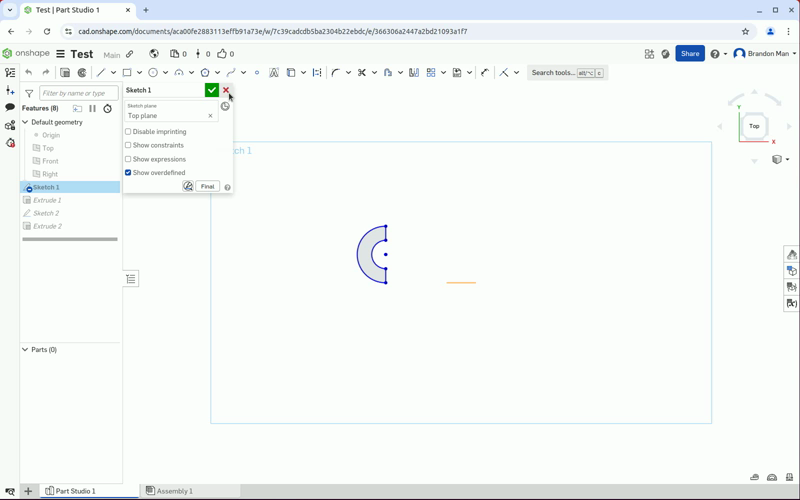
click(229, 92)
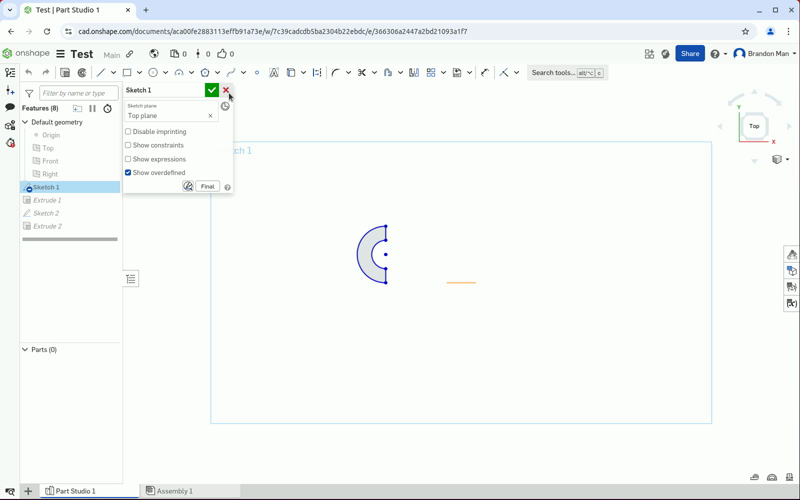
key(shift+s)
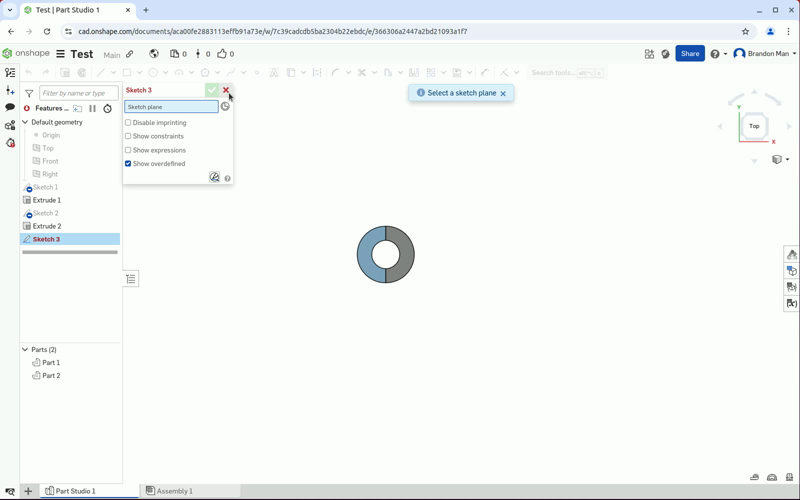
mouse_move(73, 150)
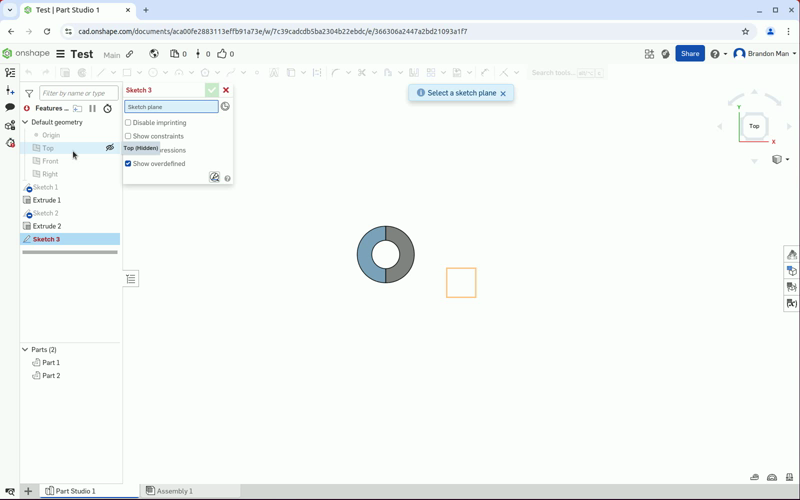
click(73, 150)
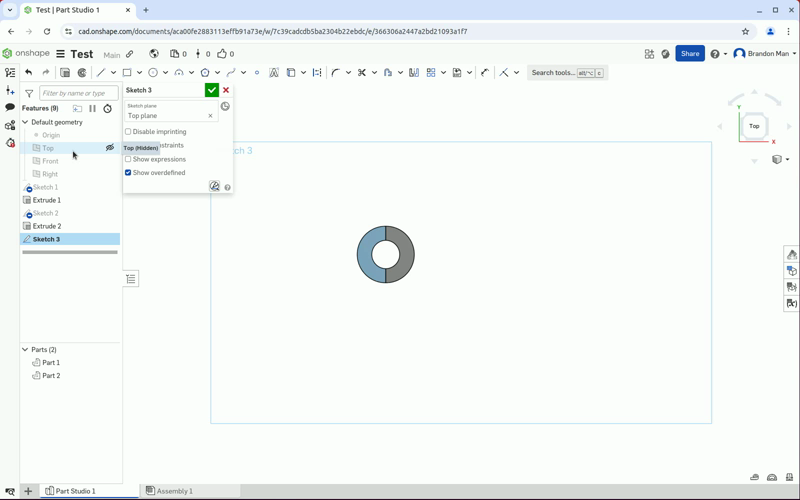
mouse_move(73, 352)
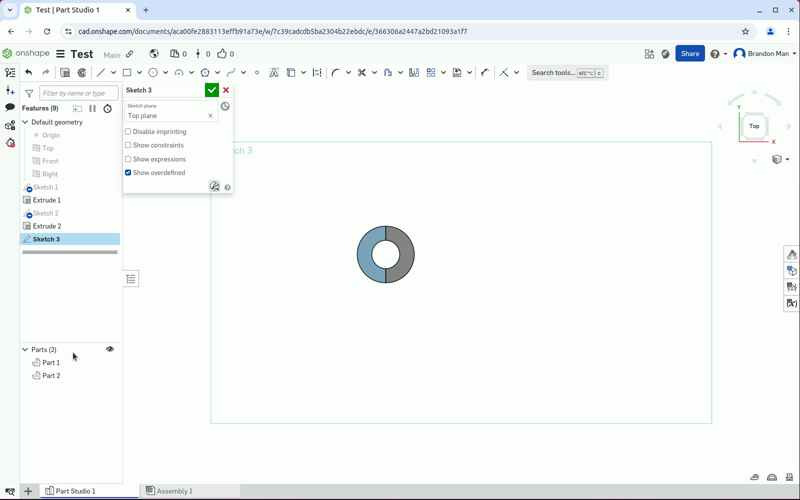
key(y)
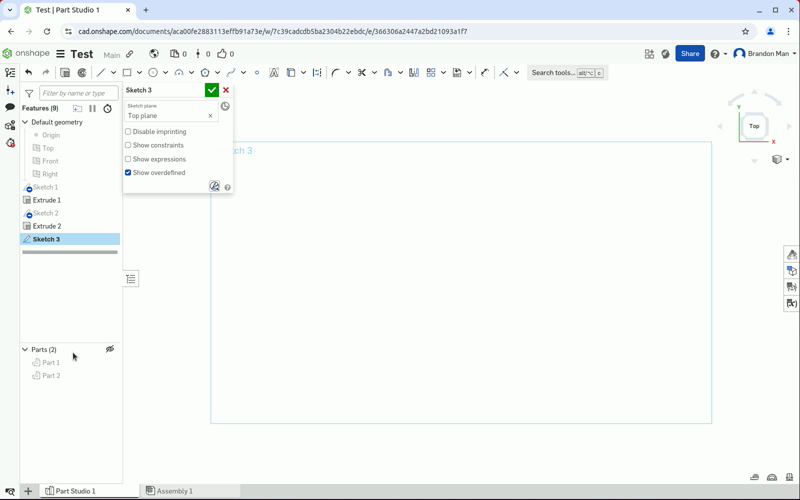
key(l)
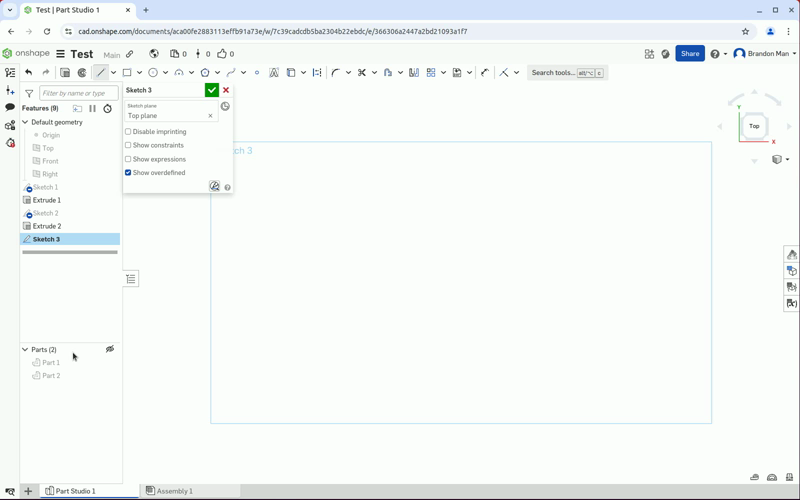
key_down(shift)
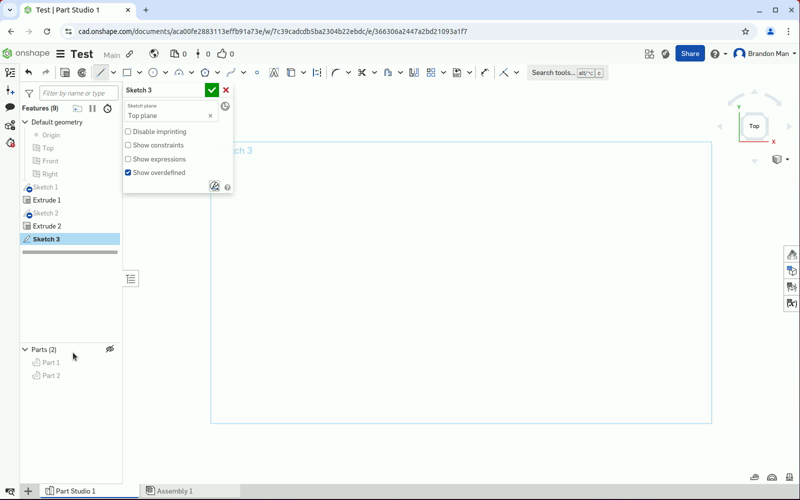
mouse_move(385, 282)
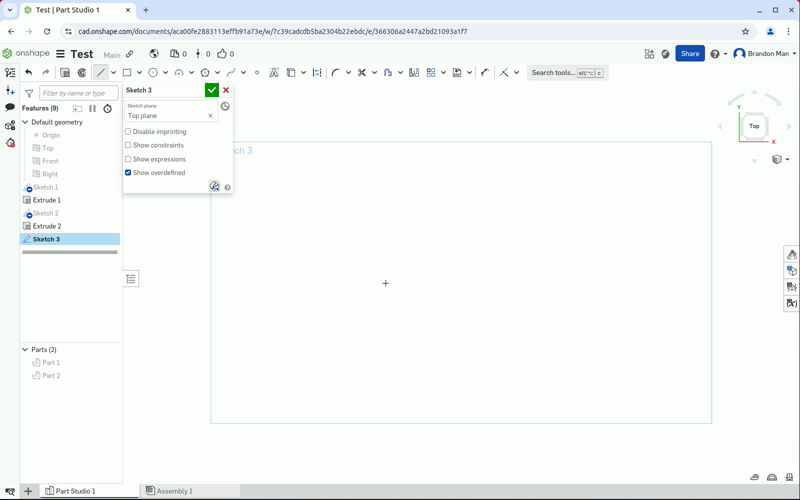
click(385, 282)
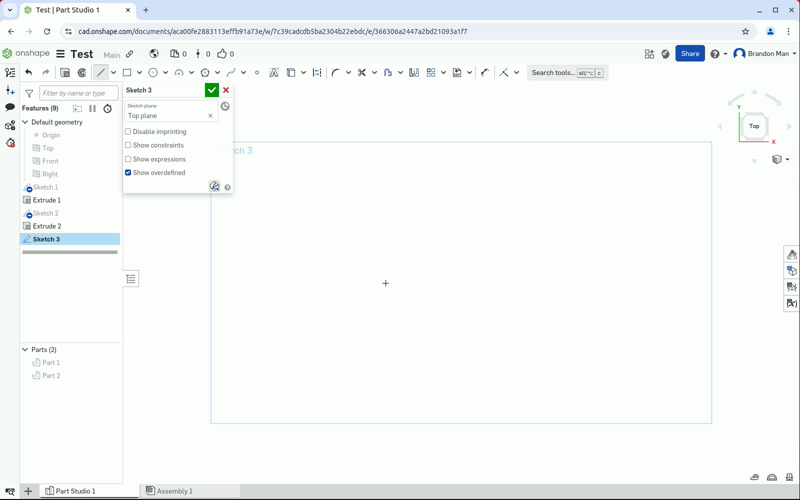
key_up(shift)
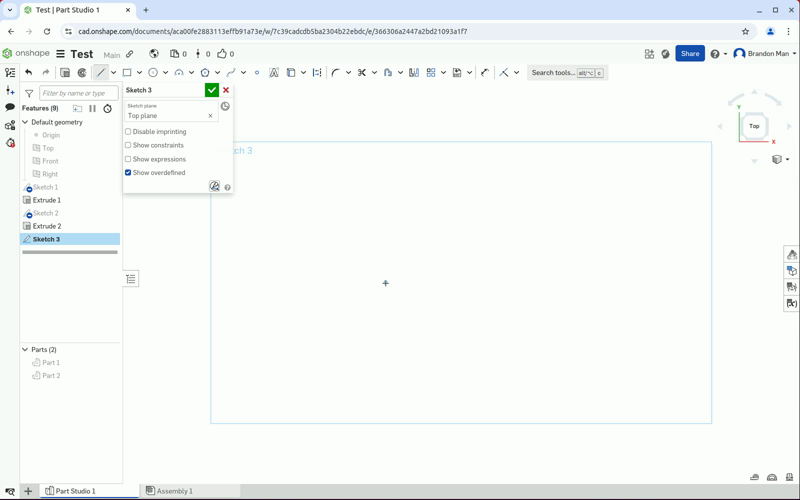
key_down(shift)
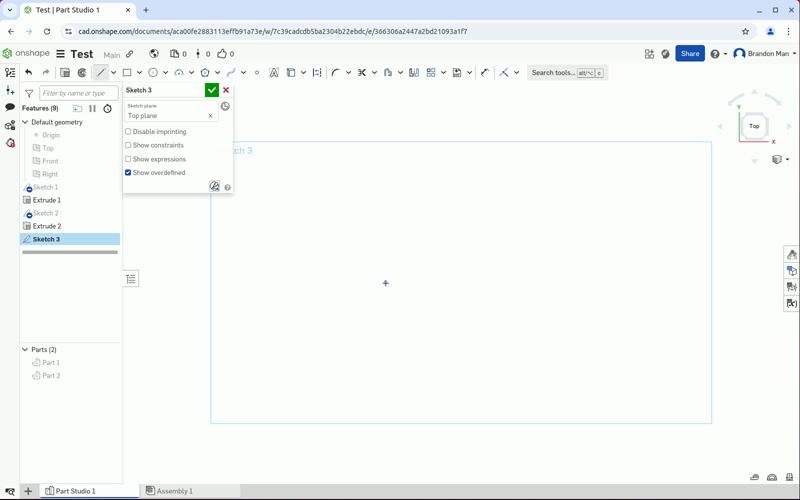
mouse_move(415, 282)
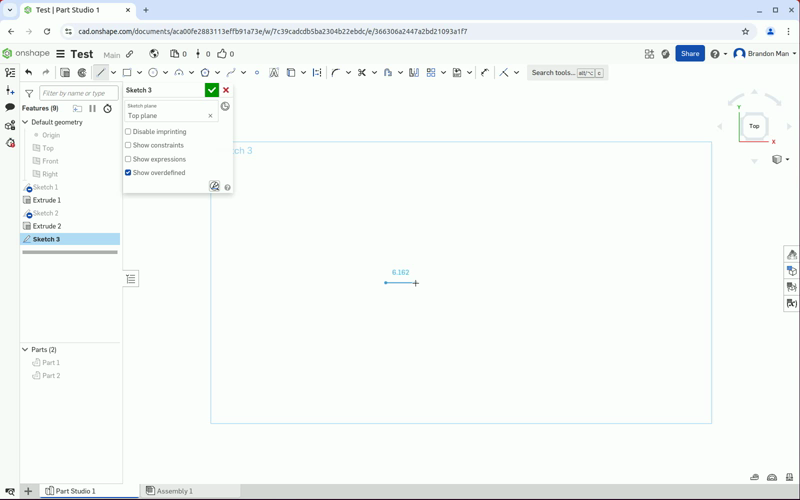
mouse_move(385, 268)
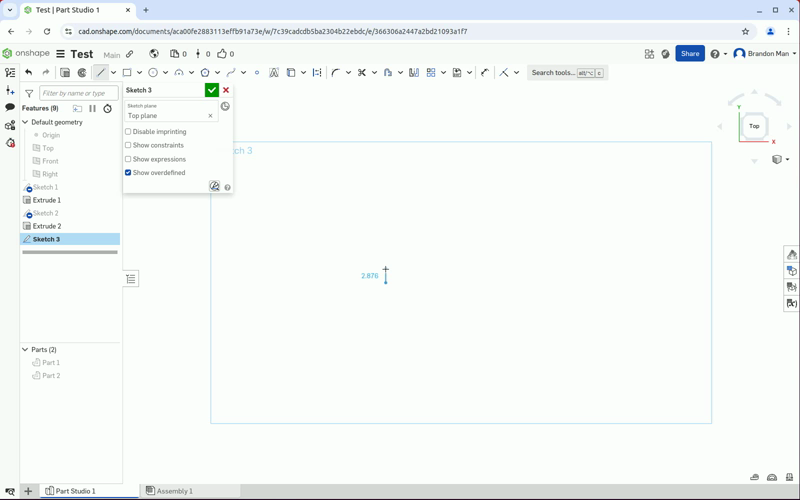
click(385, 268)
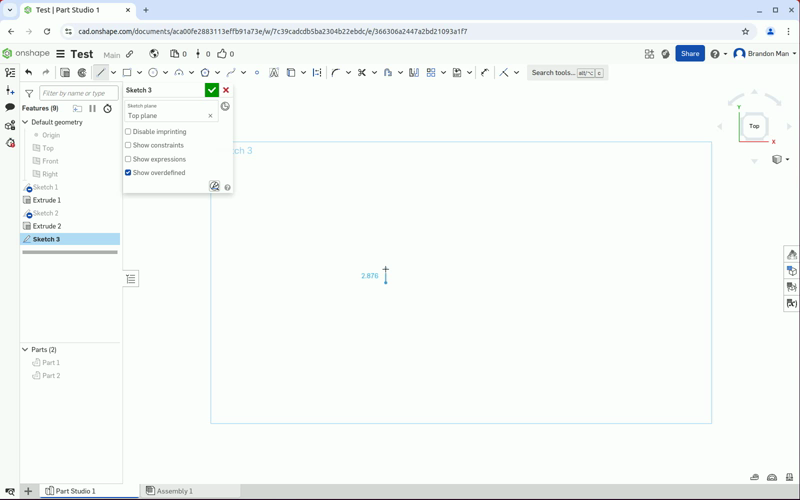
key_up(shift)
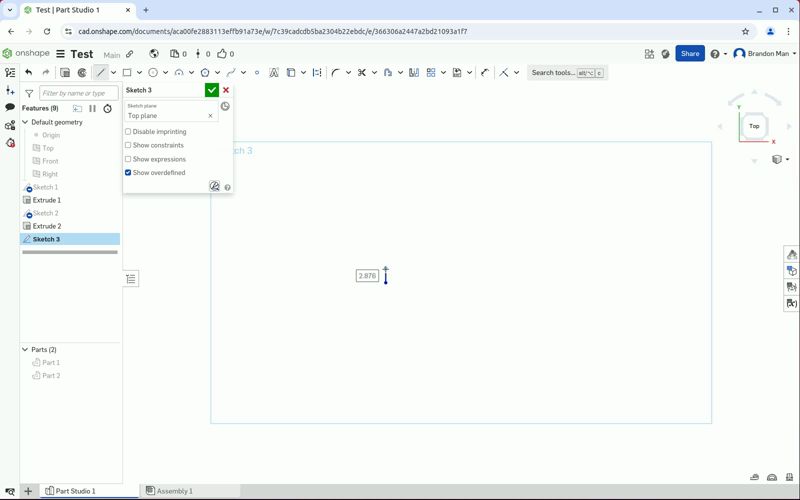
key(esc)
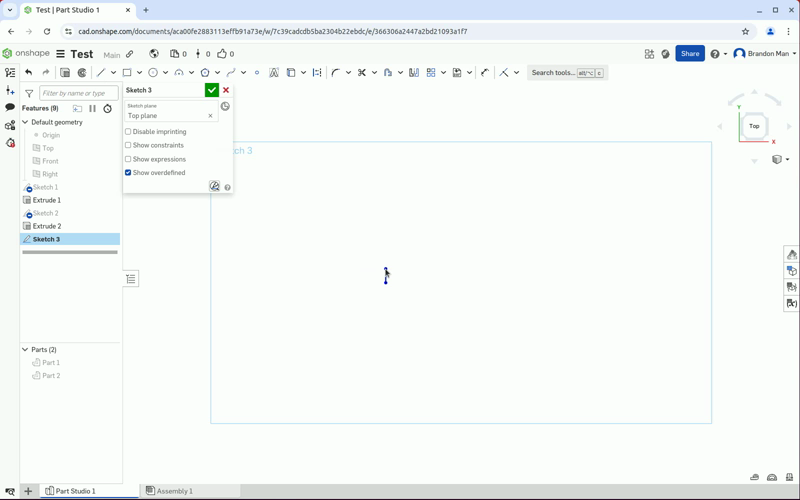
key(a)
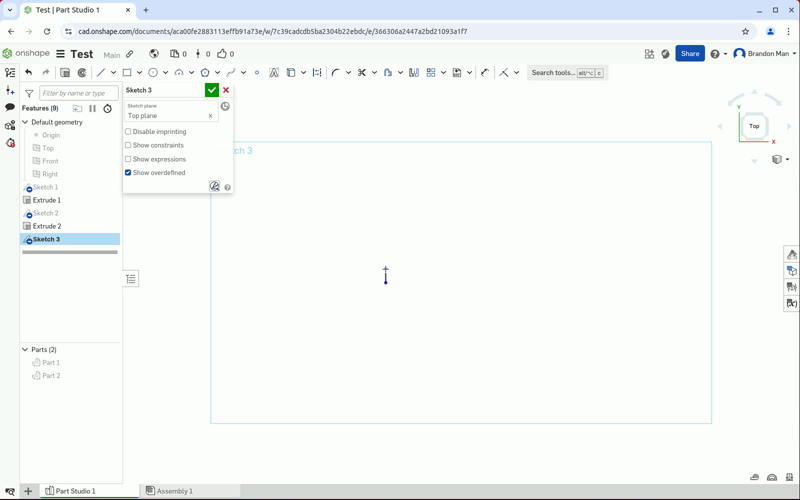
mouse_move(385, 268)
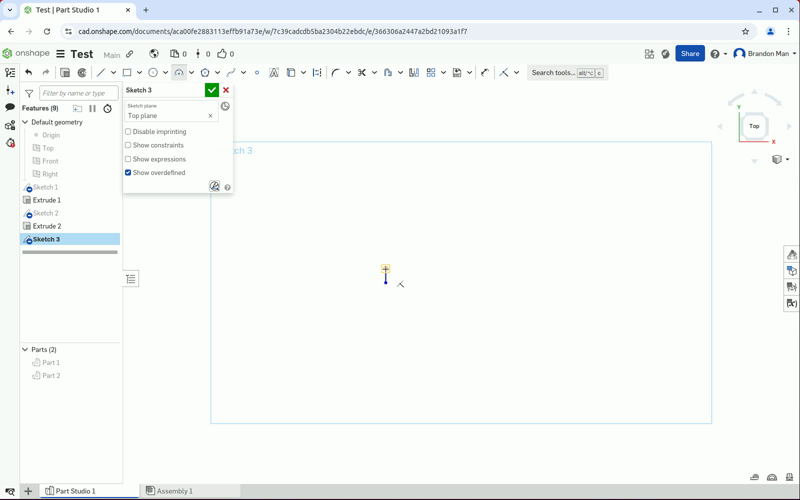
click(385, 268)
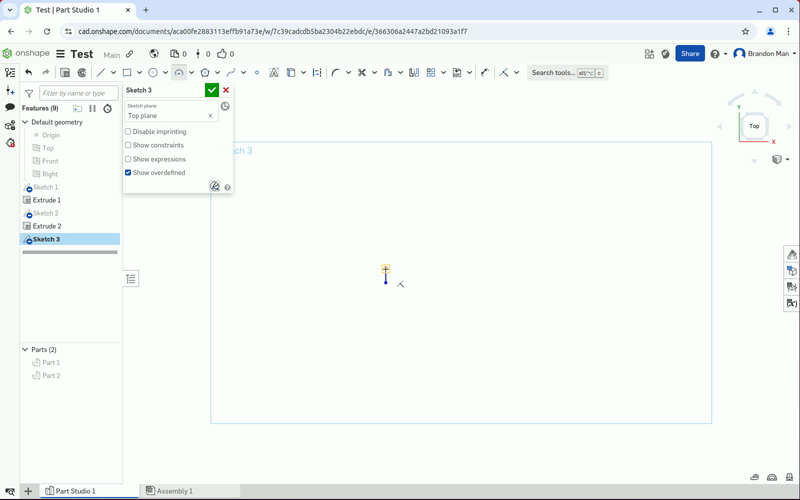
key_down(shift)
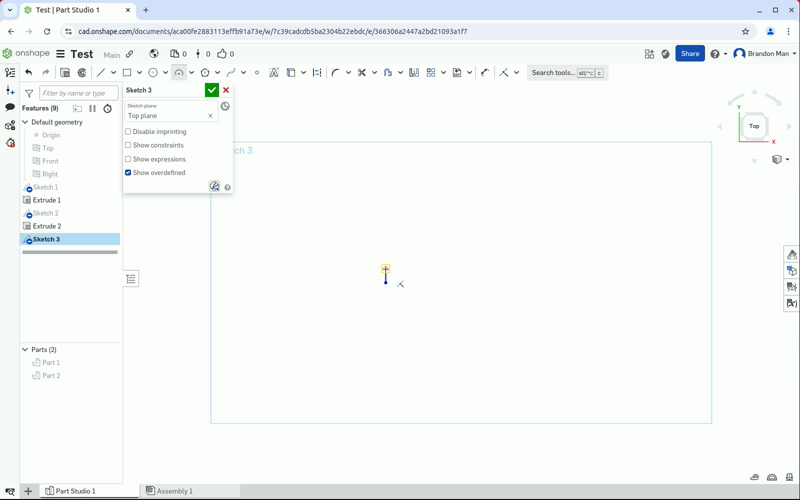
mouse_move(385, 240)
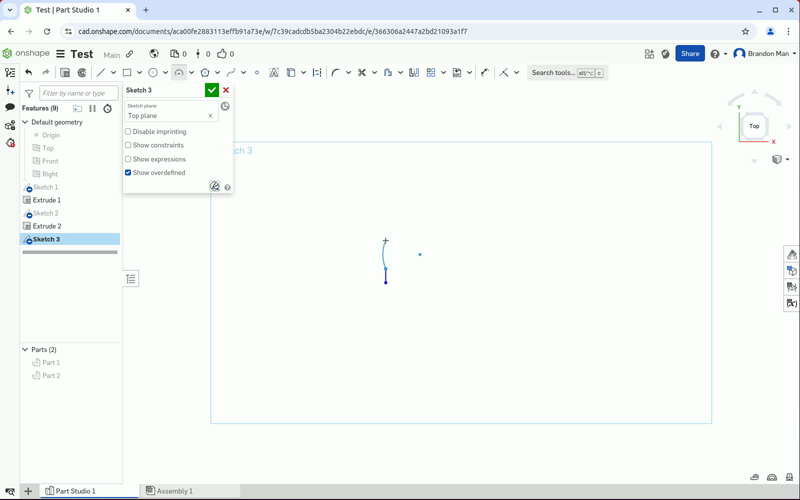
click(385, 240)
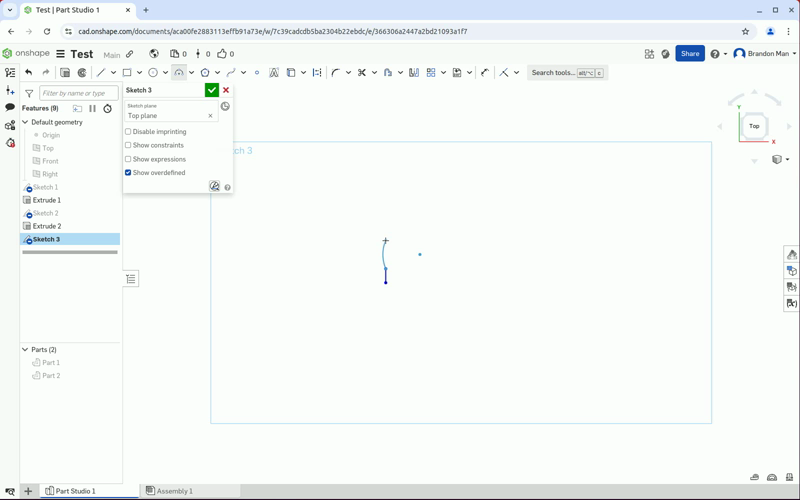
mouse_move(371, 254)
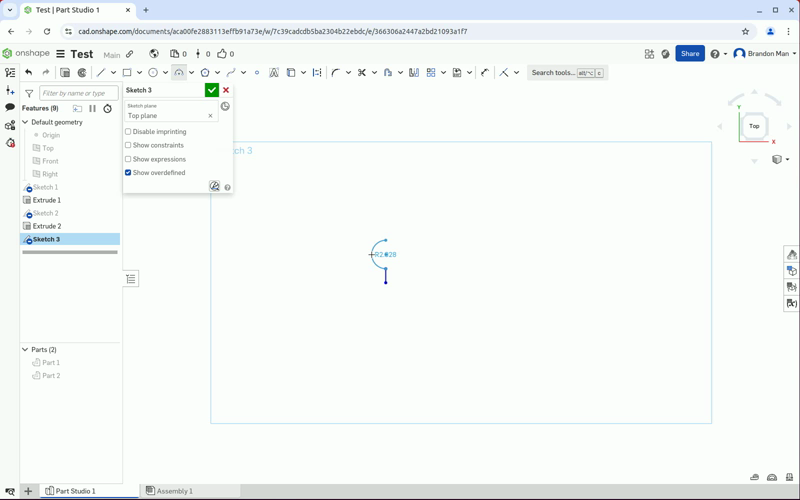
click(371, 254)
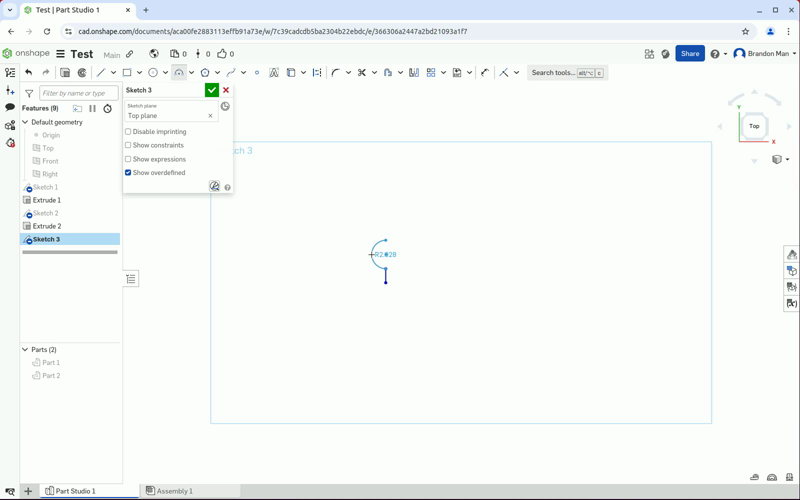
key_up(shift)
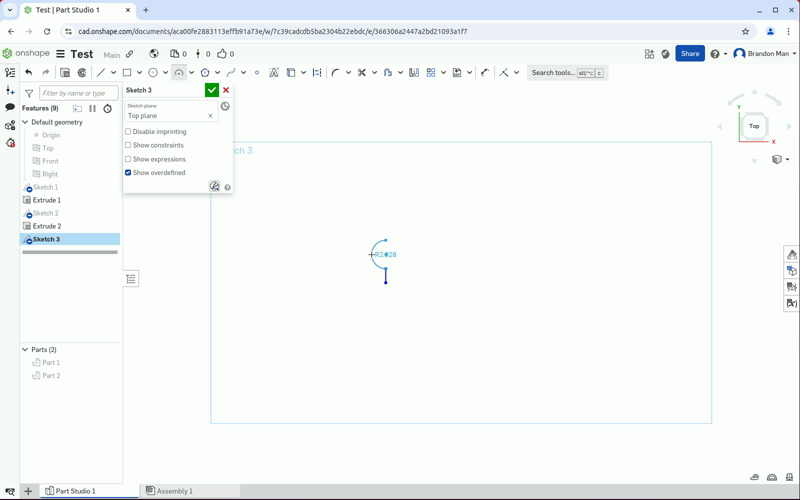
key(esc)
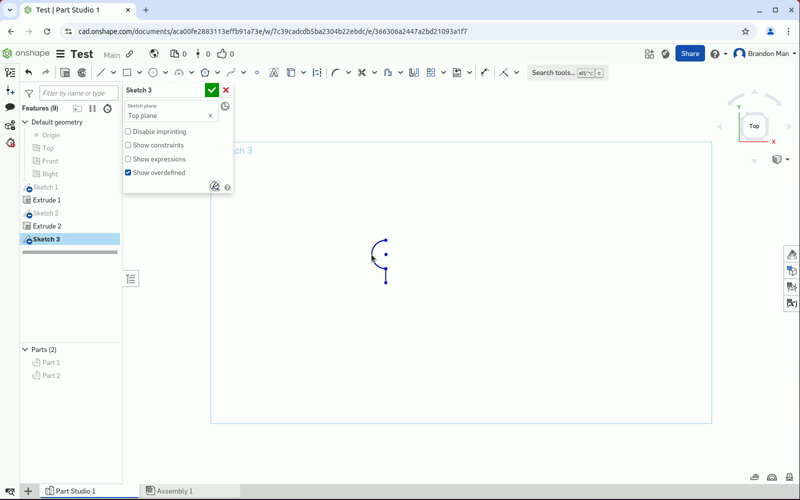
key(l)
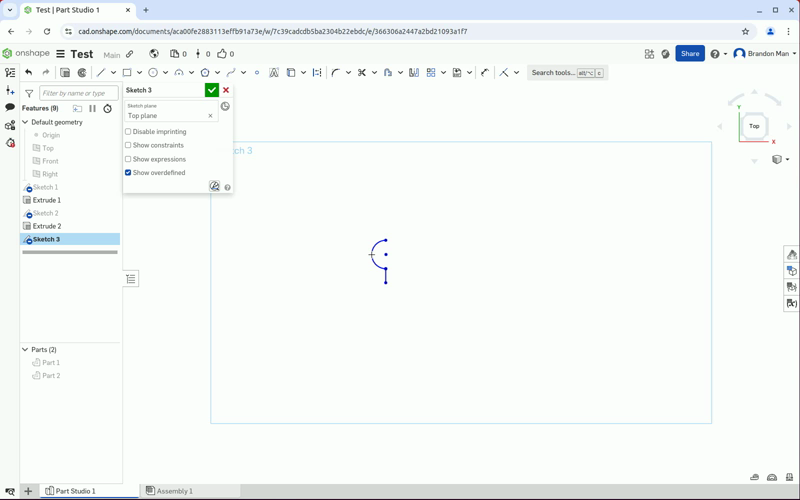
mouse_move(385, 240)
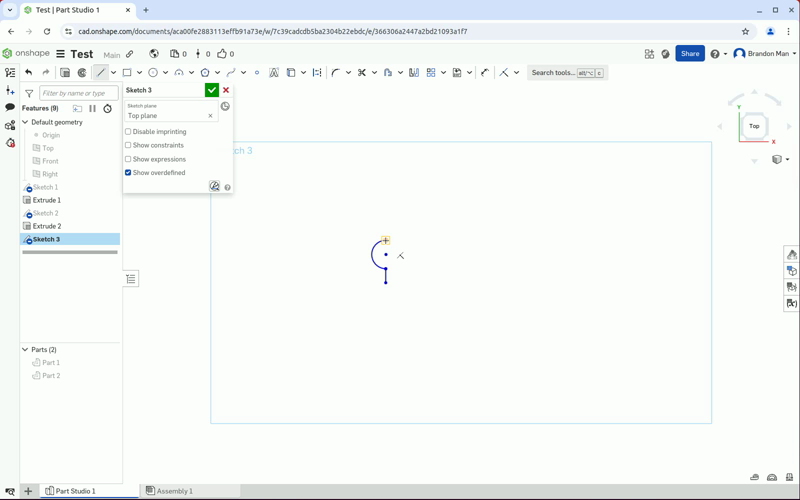
click(385, 240)
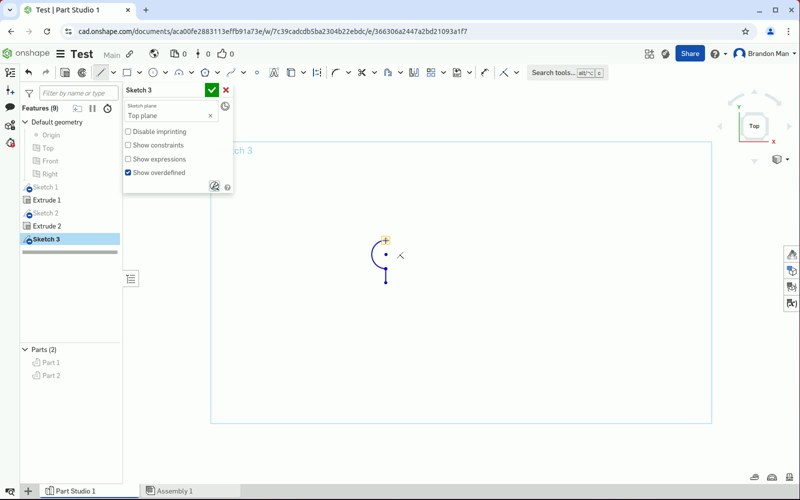
key_down(shift)
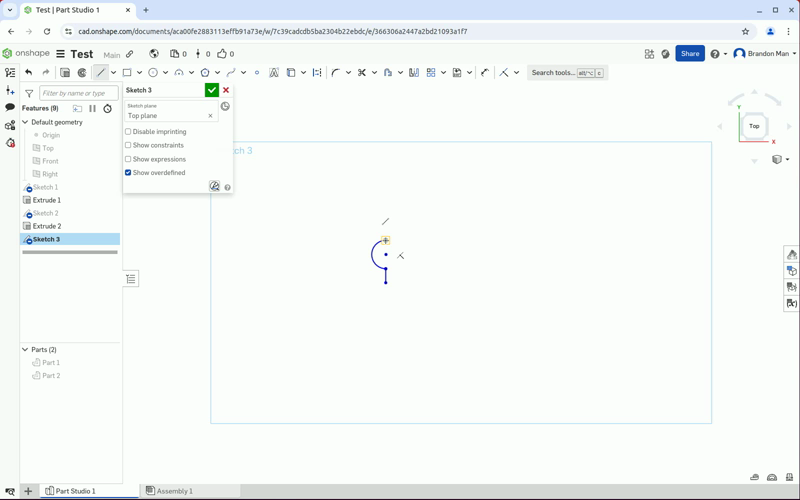
mouse_move(415, 240)
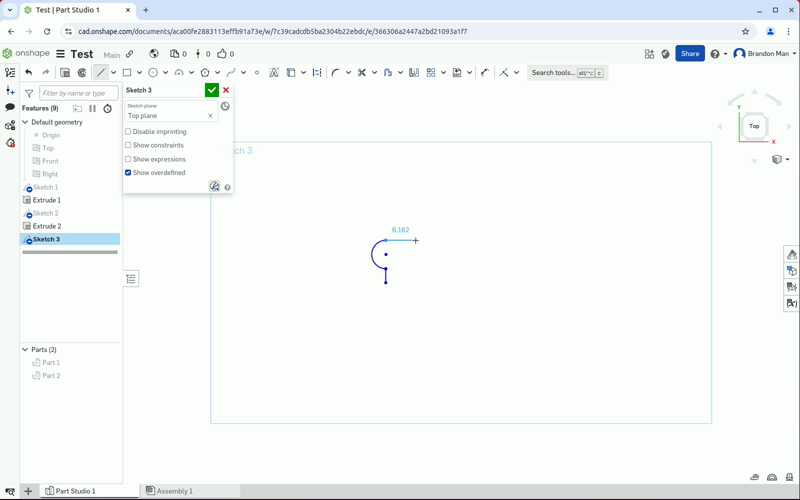
mouse_move(385, 226)
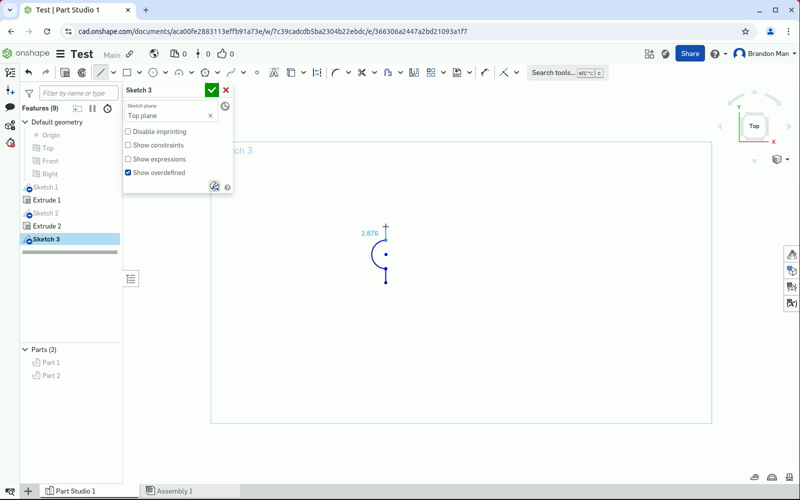
click(385, 226)
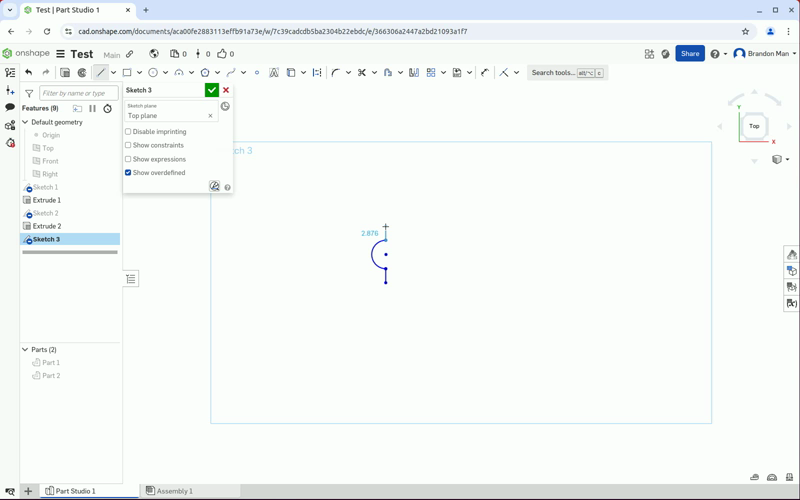
key_up(shift)
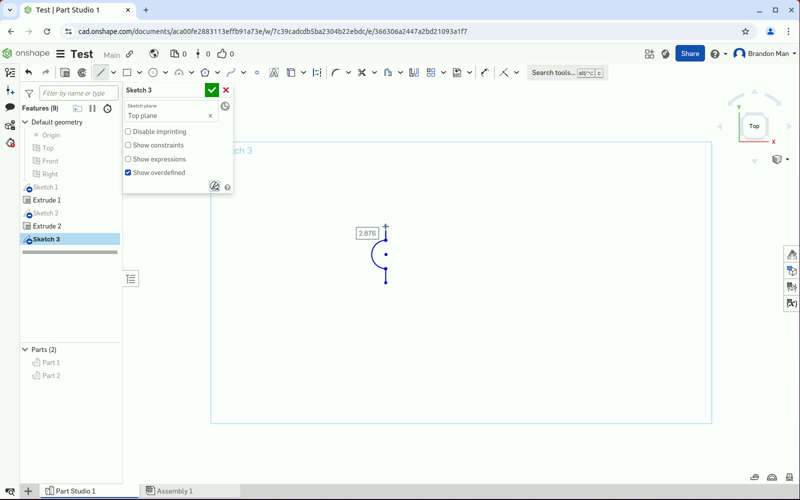
key(esc)
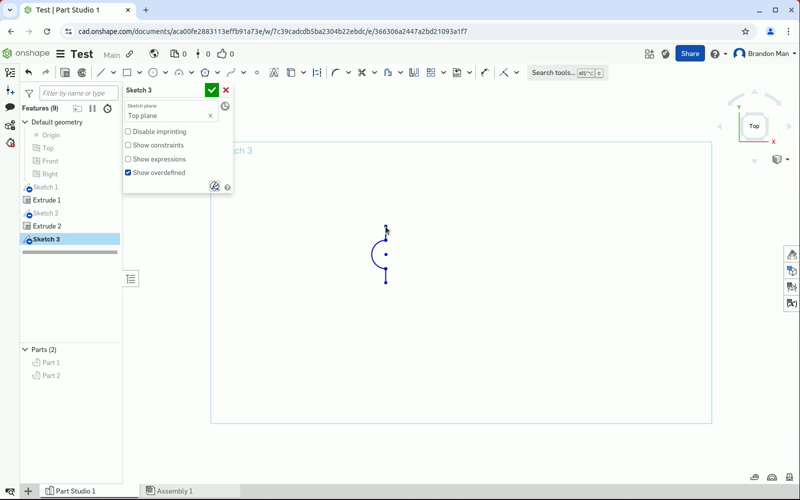
key(a)
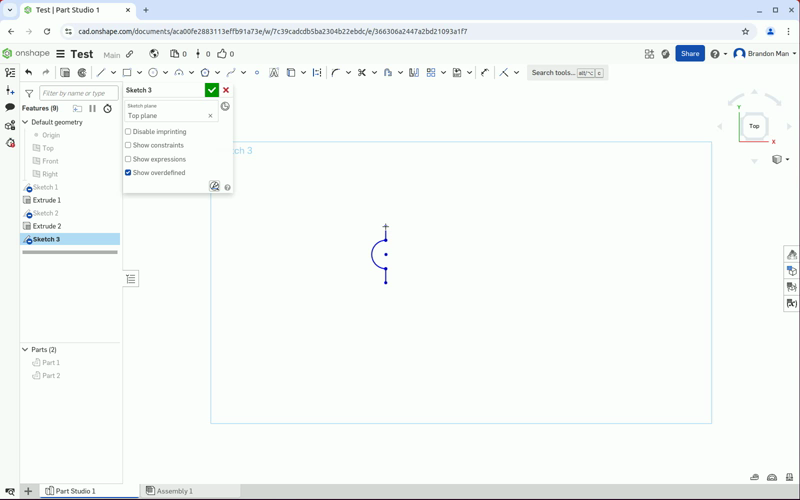
mouse_move(385, 226)
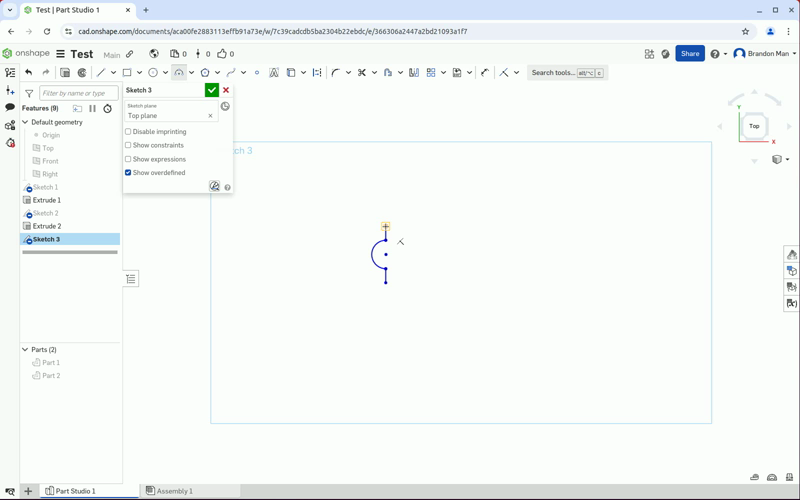
click(385, 226)
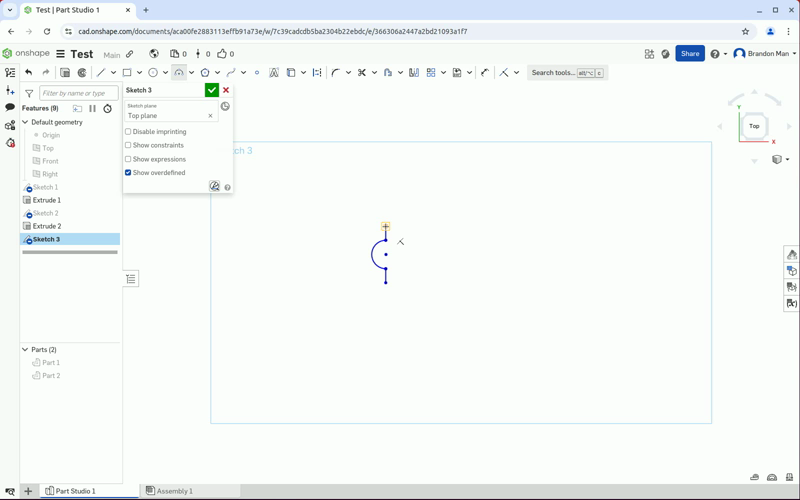
mouse_move(385, 282)
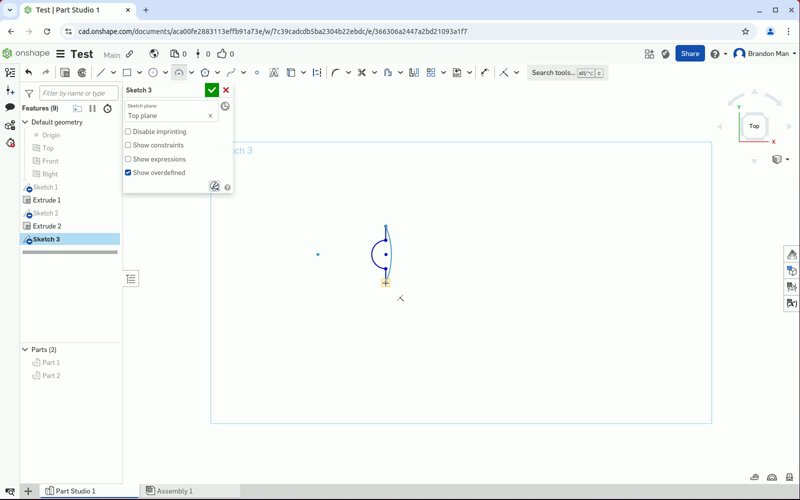
click(385, 282)
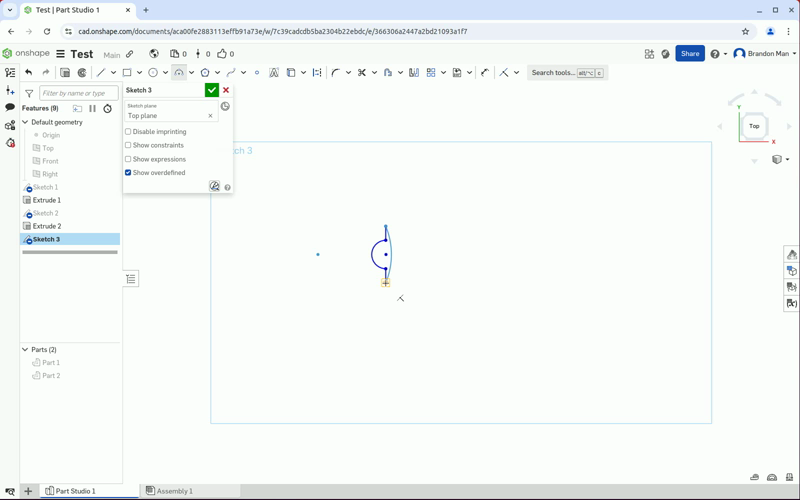
key_down(shift)
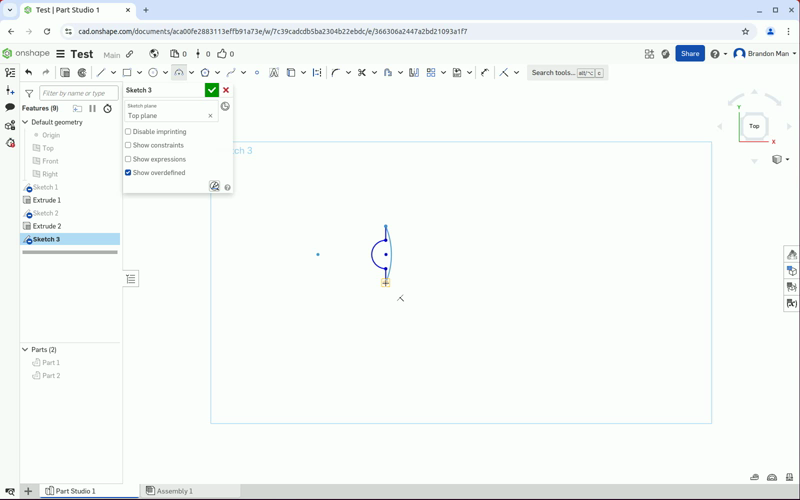
mouse_move(357, 254)
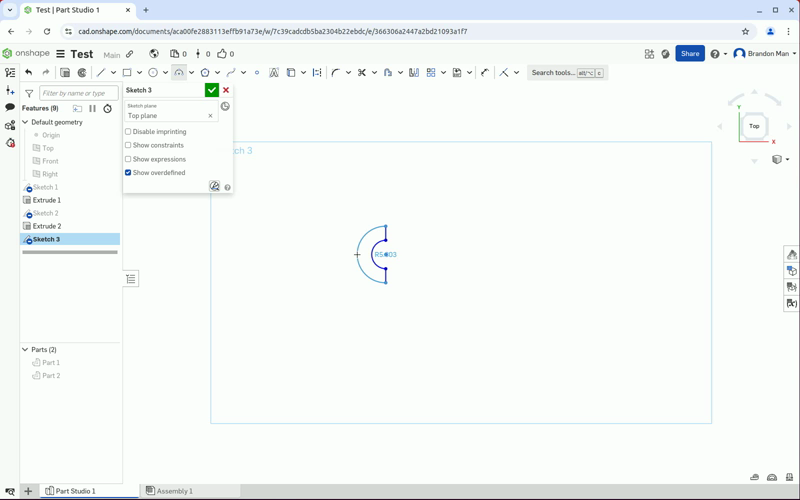
click(357, 254)
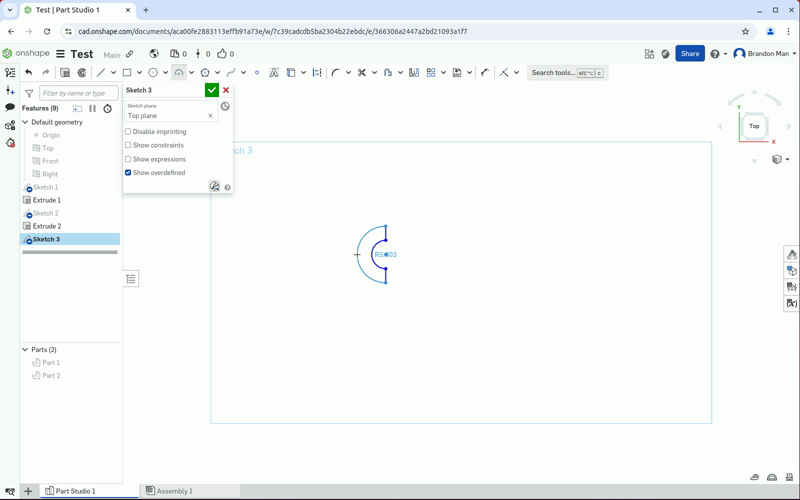
key_up(shift)
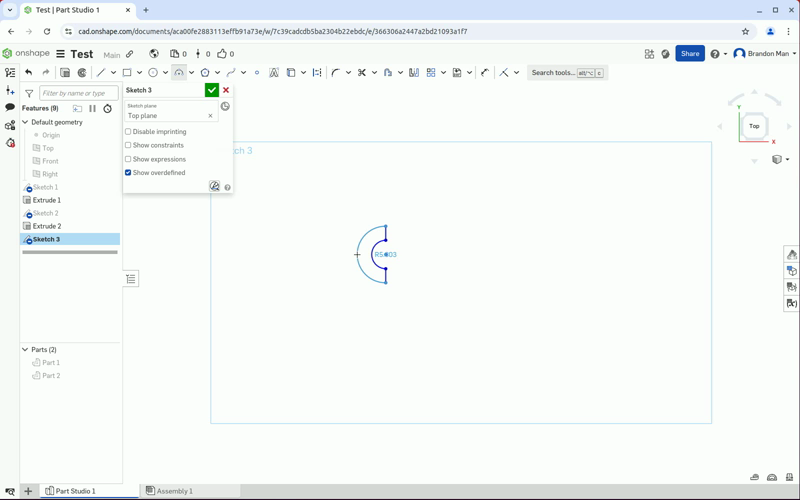
key(esc)
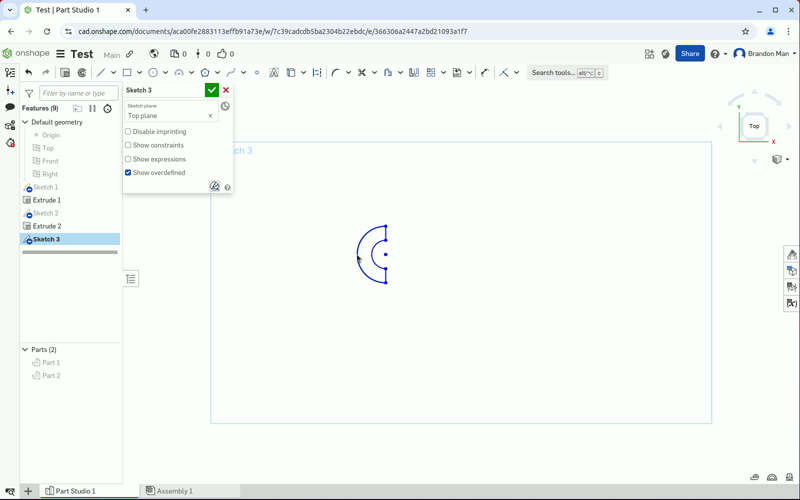
mouse_move(379, 239)
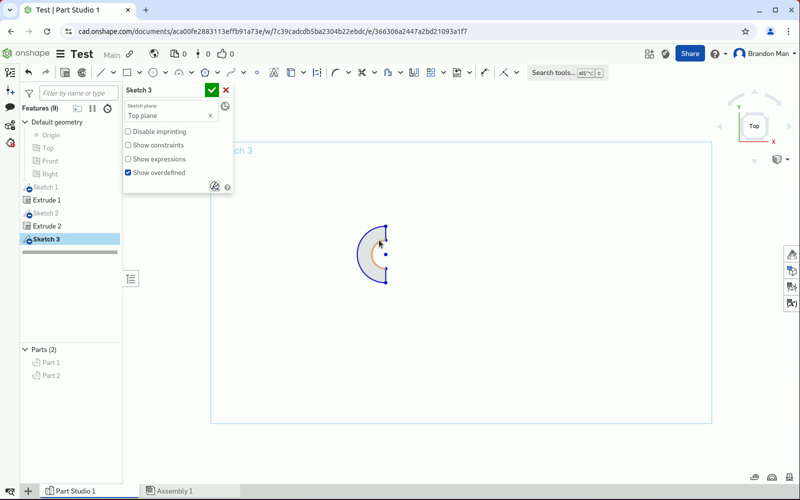
scroll(6)
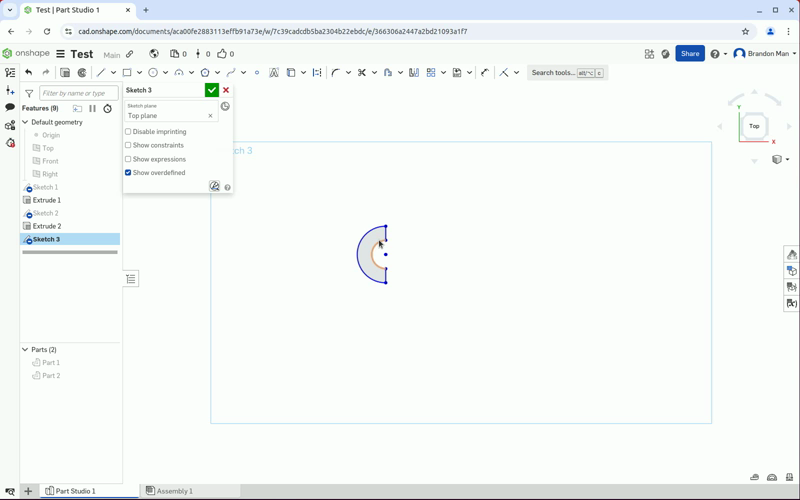
scroll(6)
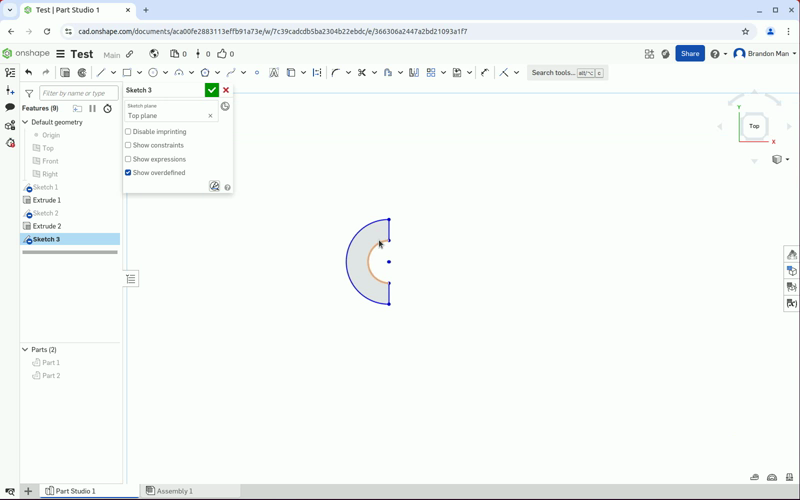
scroll(6)
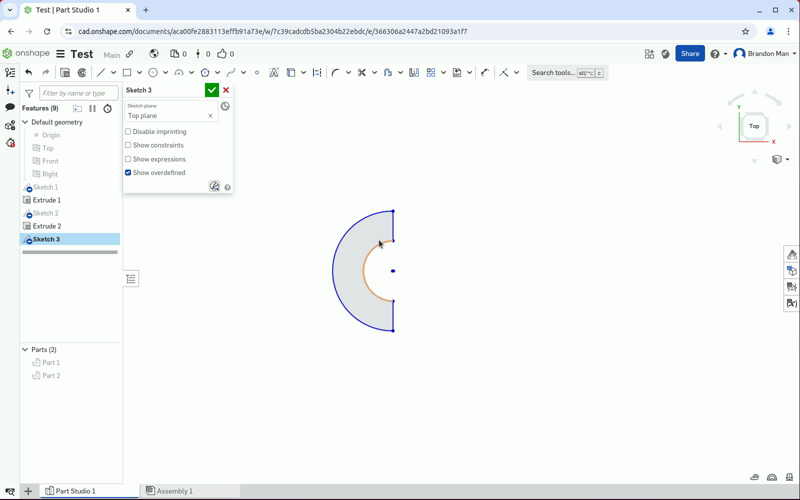
scroll(6)
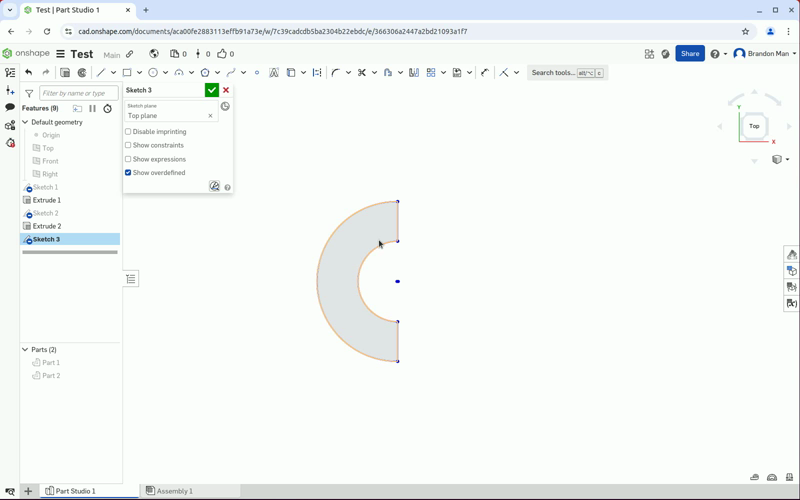
scroll(6)
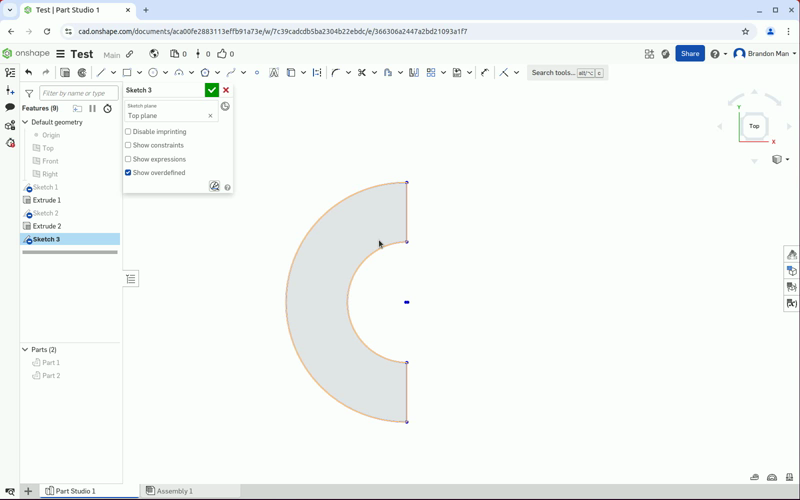
scroll(6)
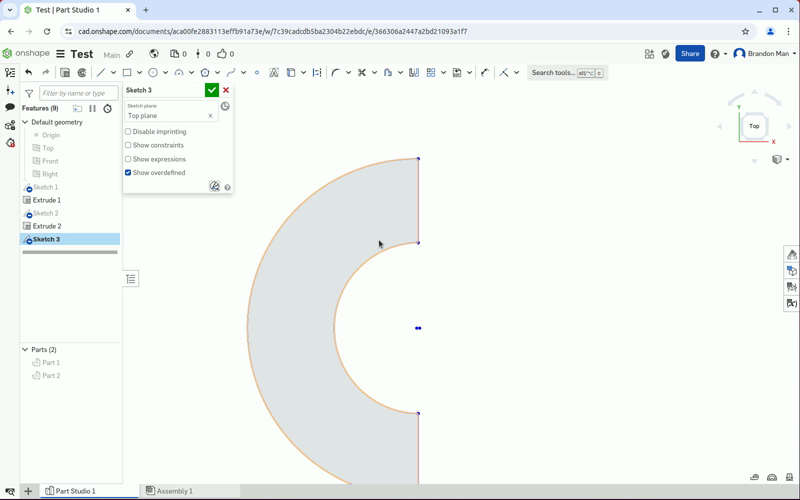
scroll(6)
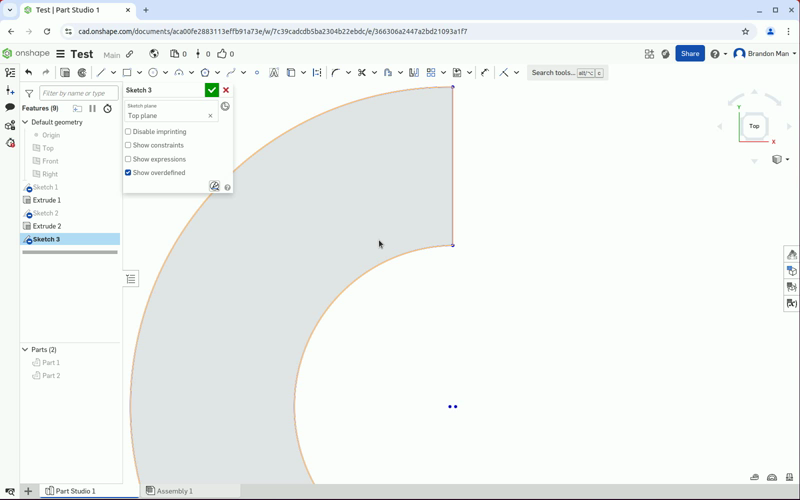
click(379, 239)
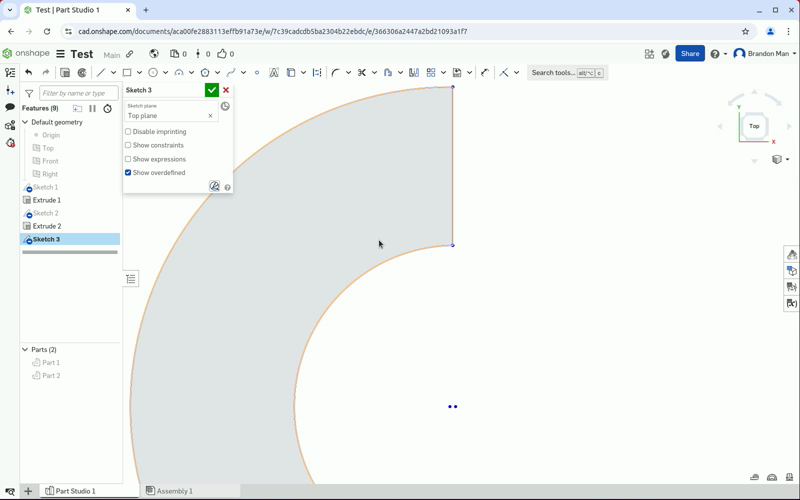
scroll(-6)
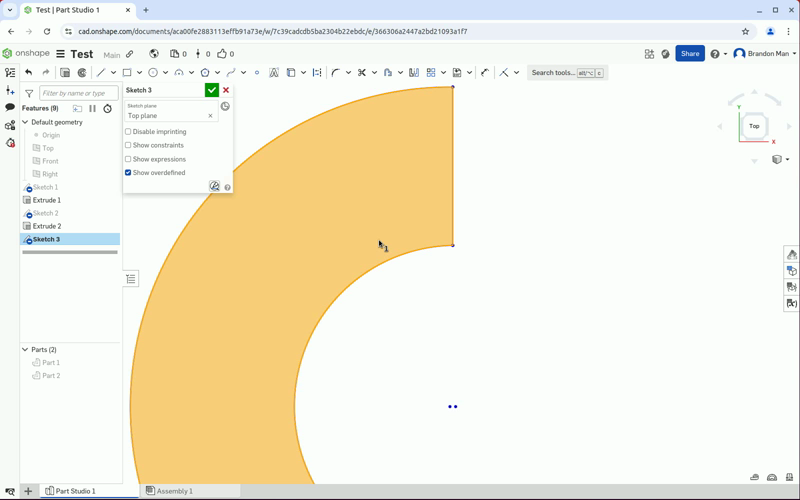
scroll(-6)
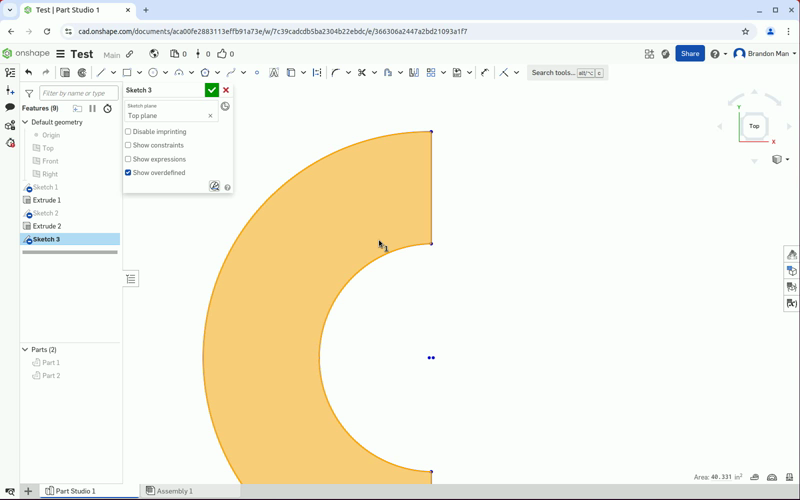
scroll(-6)
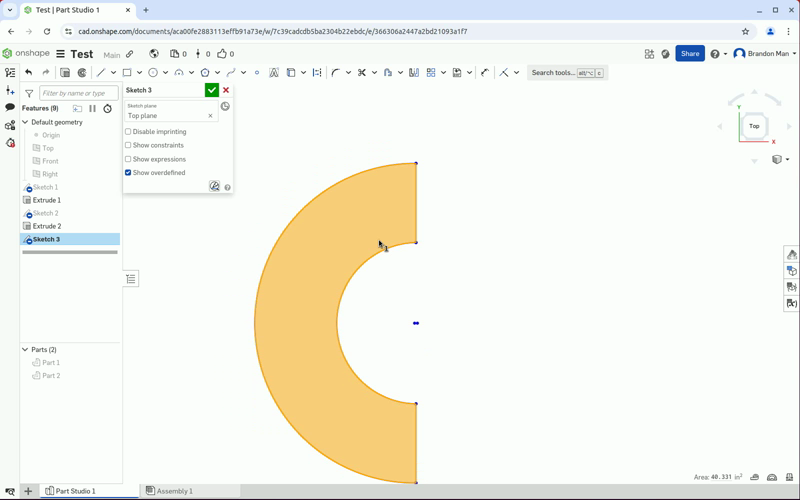
scroll(-6)
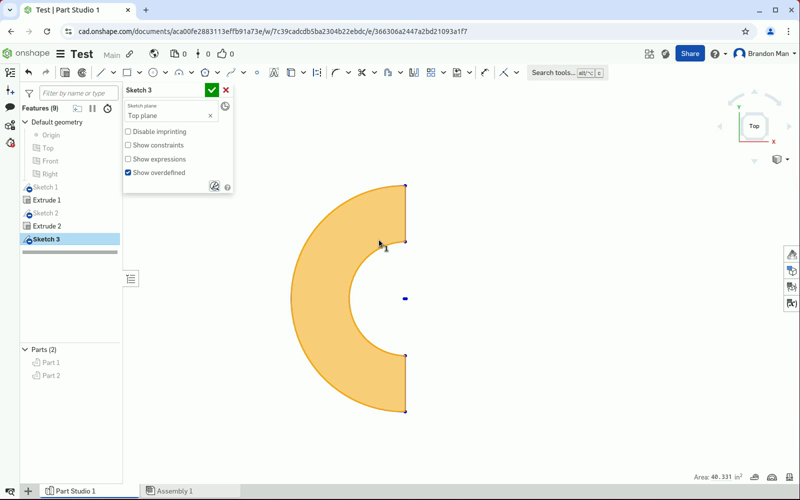
scroll(-6)
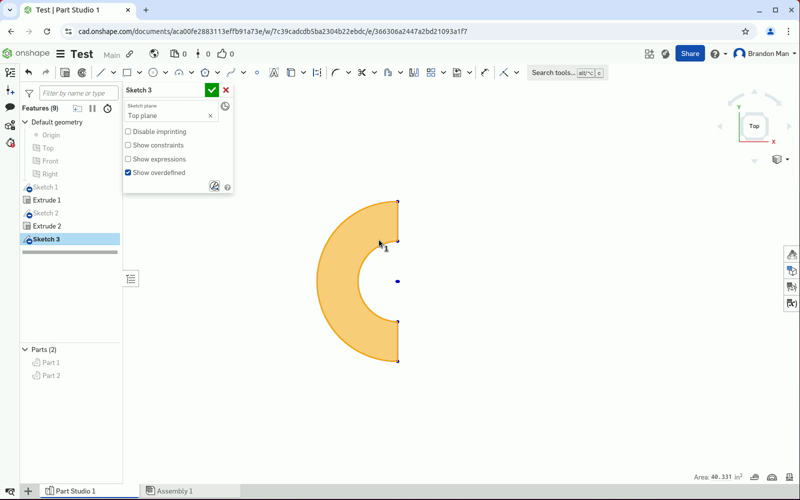
scroll(-6)
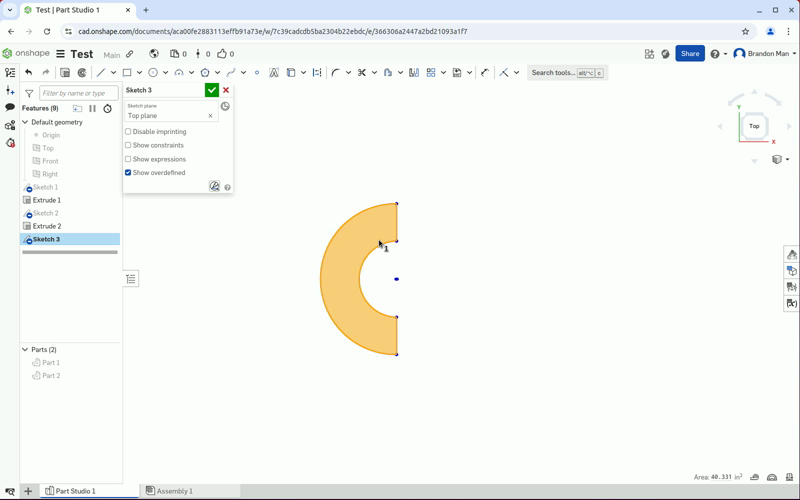
scroll(-6)
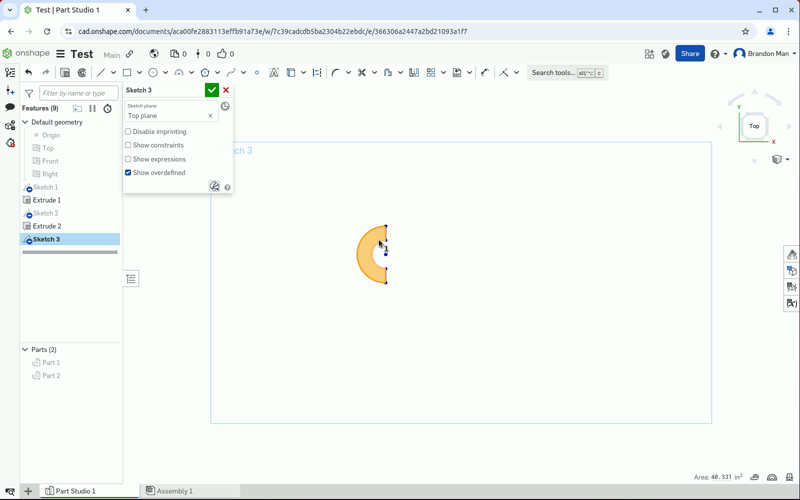
mouse_move(73, 352)
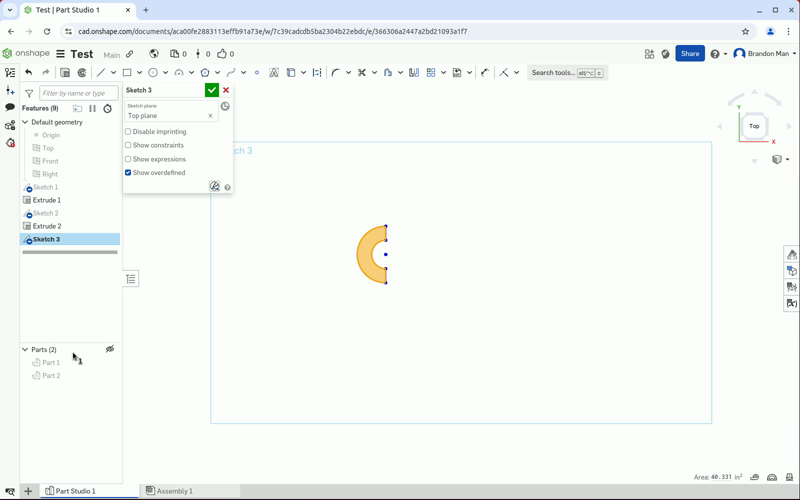
key(shift+y)
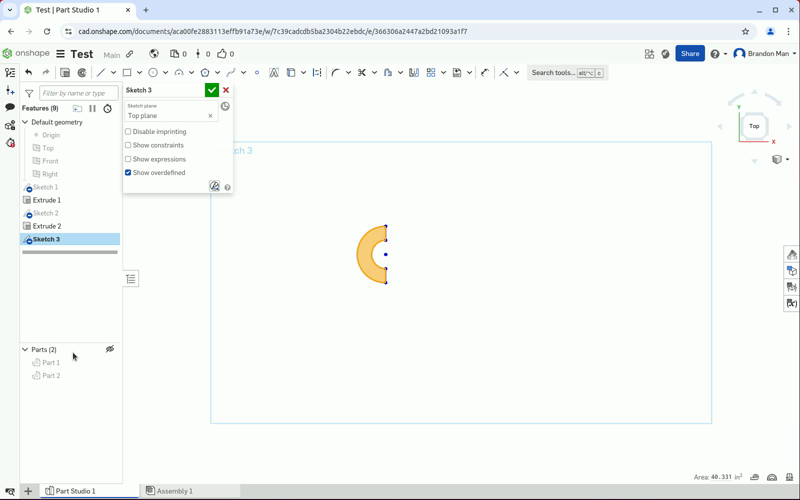
key(shift+e)
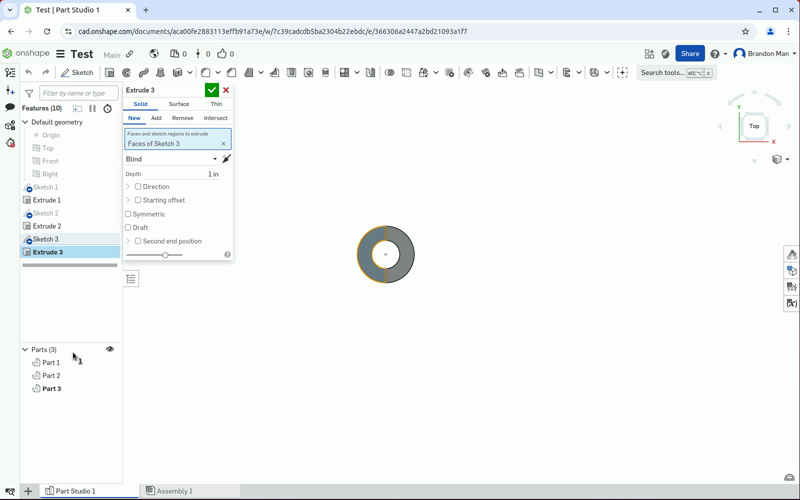
mouse_move(143, 106)
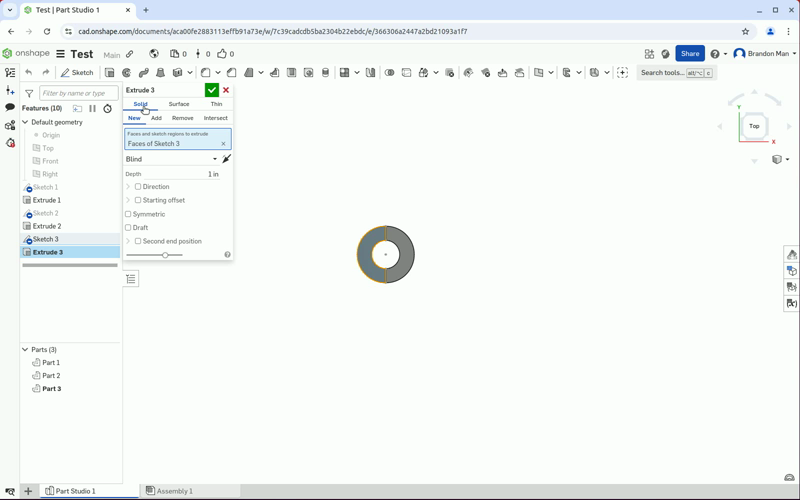
click(143, 106)
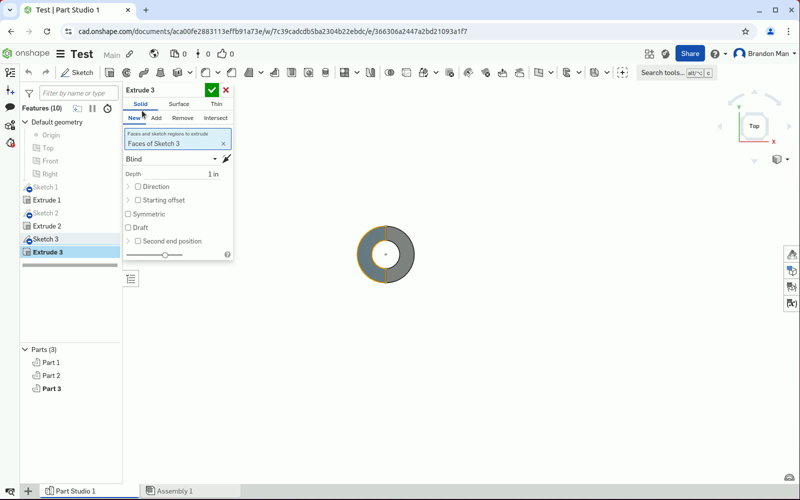
mouse_move(137, 120)
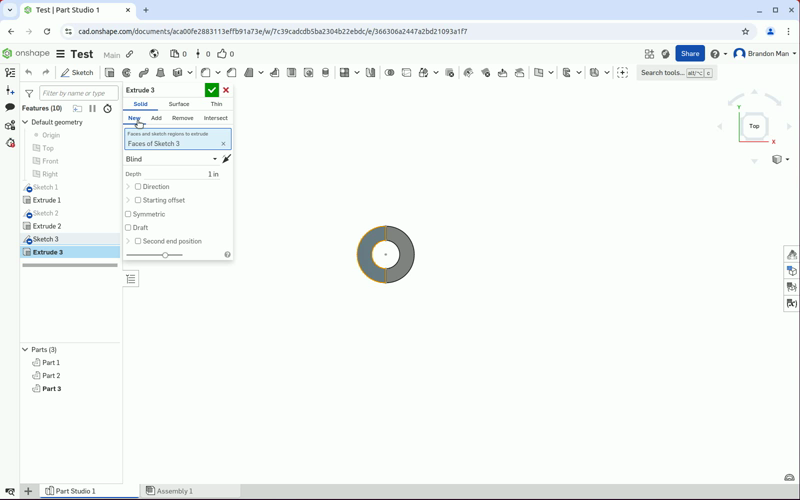
click(137, 120)
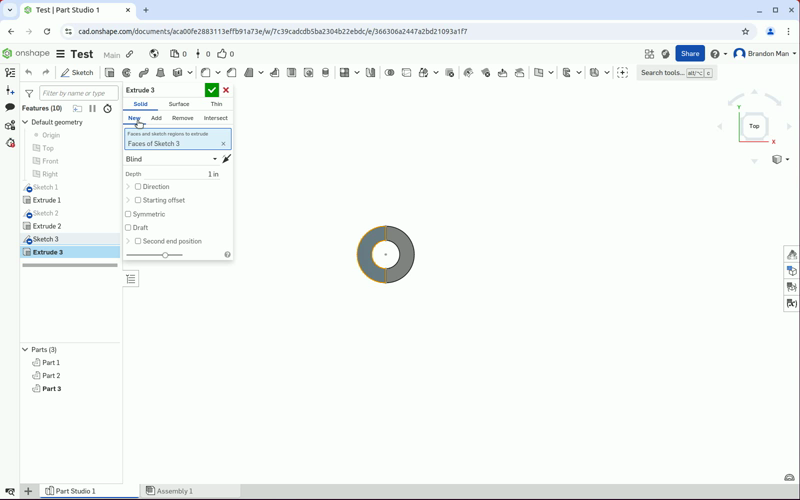
key(tab, 4)
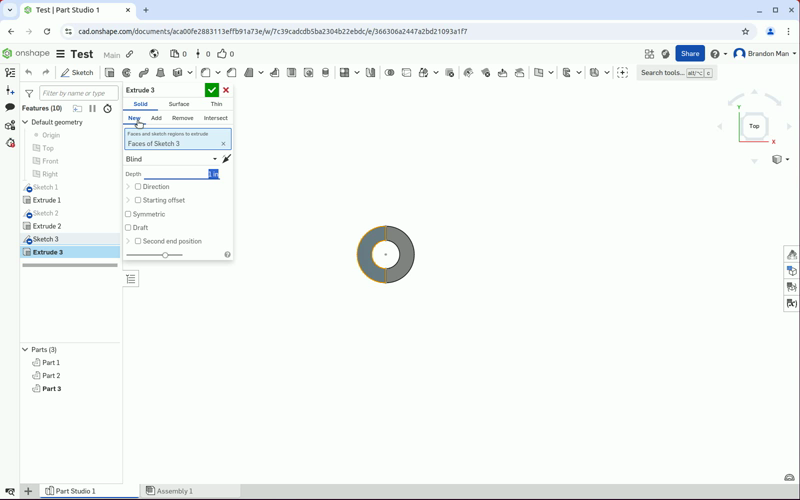
text(9.628)
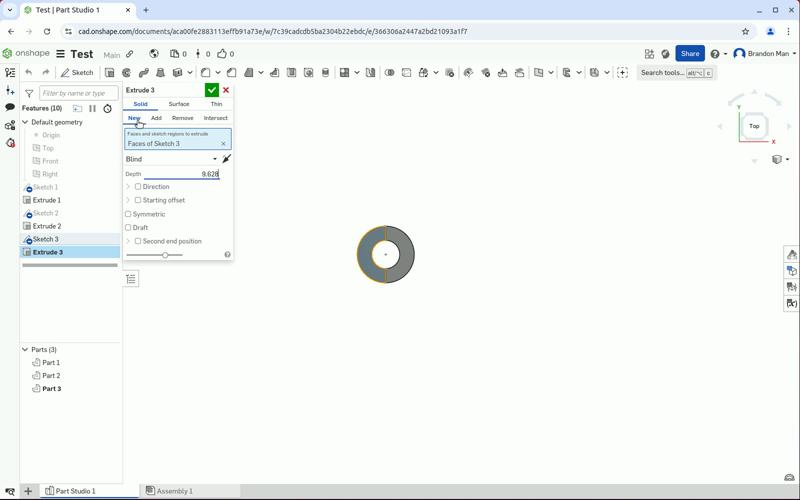
key(enter)
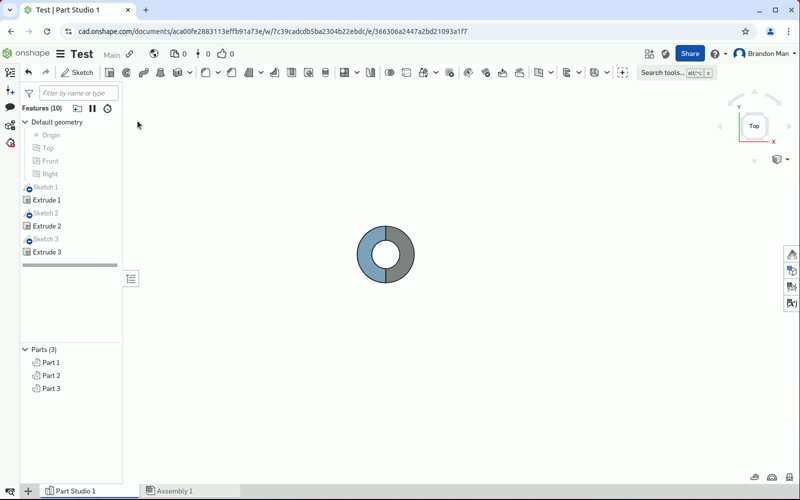
key(shift+h)
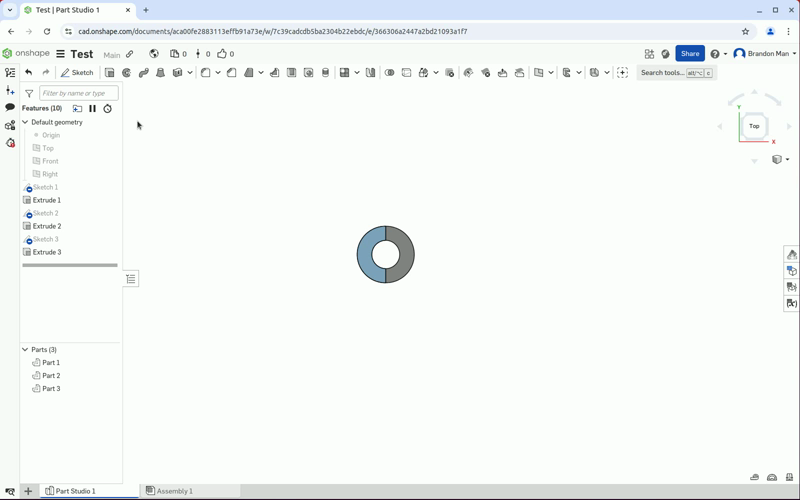
key(shift+h)
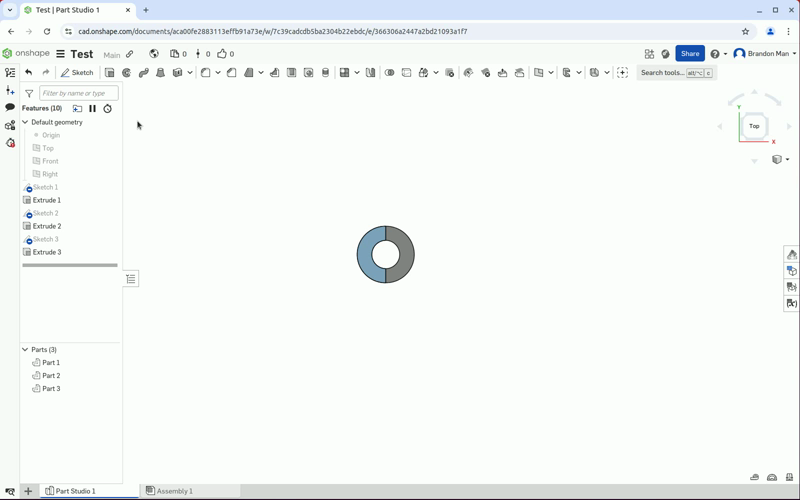
mouse_move(73, 189)
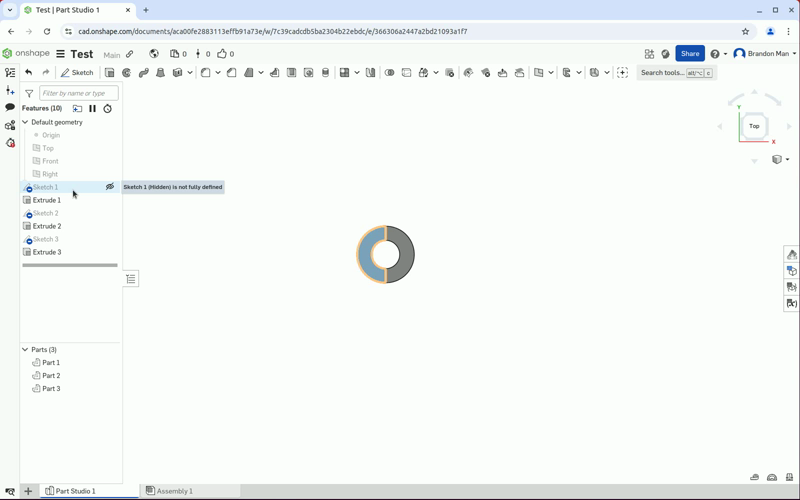
click(73, 189)
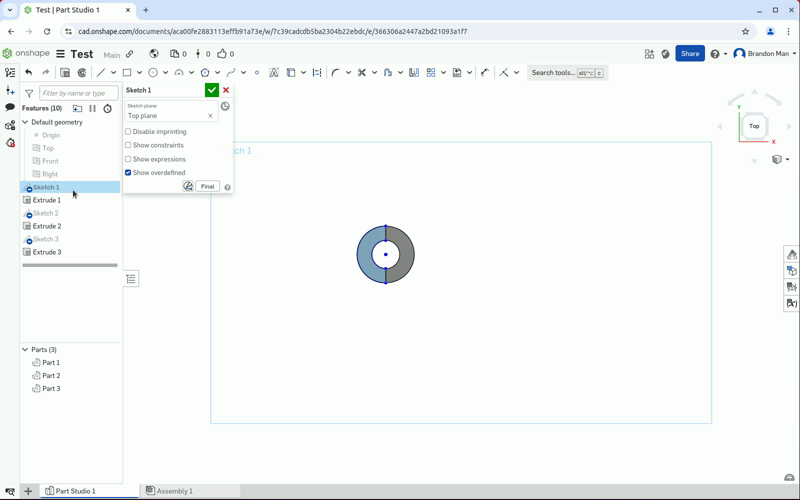
mouse_move(229, 92)
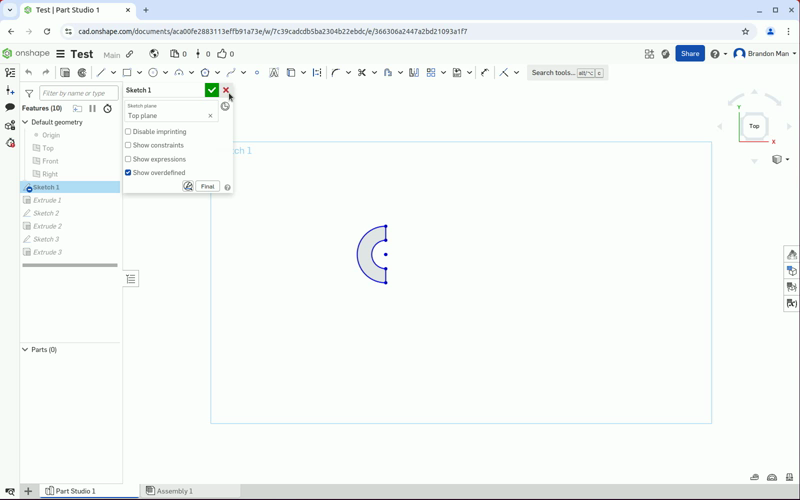
click(229, 92)
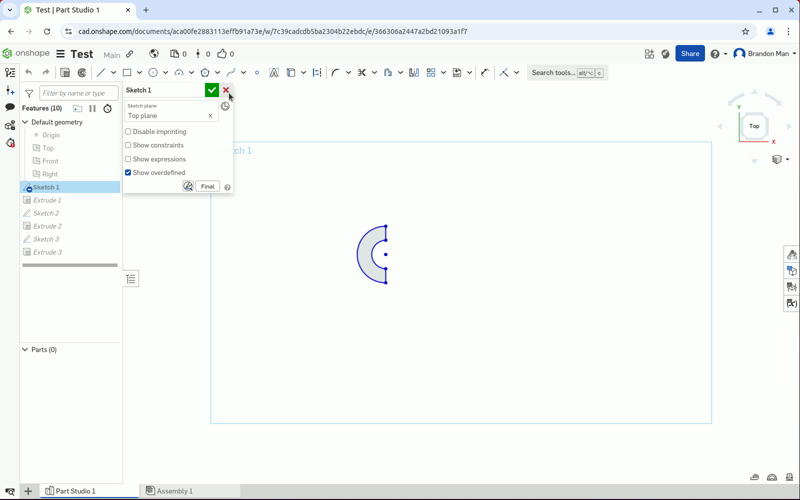
key(shift+s)
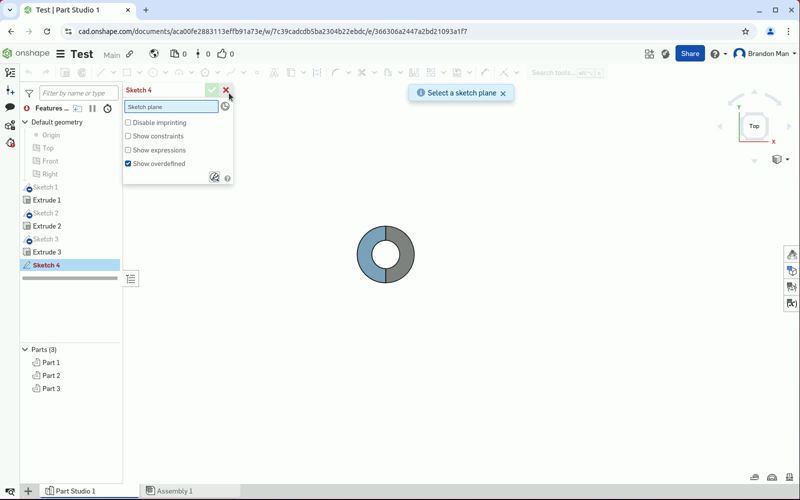
mouse_move(73, 150)
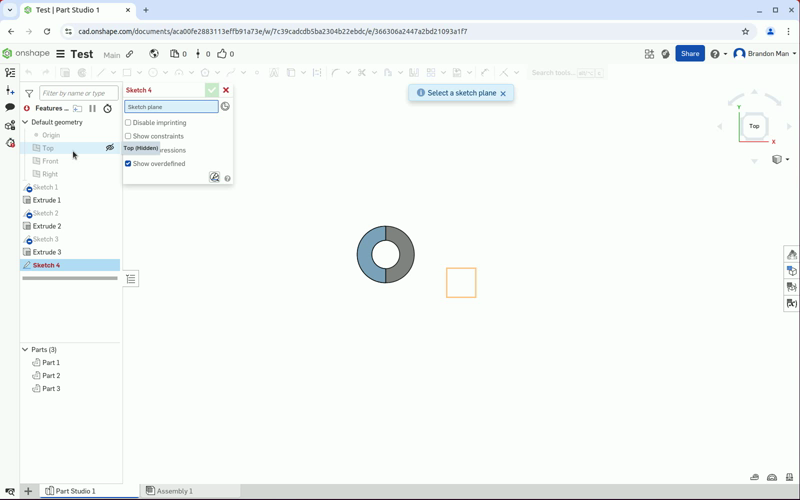
click(73, 150)
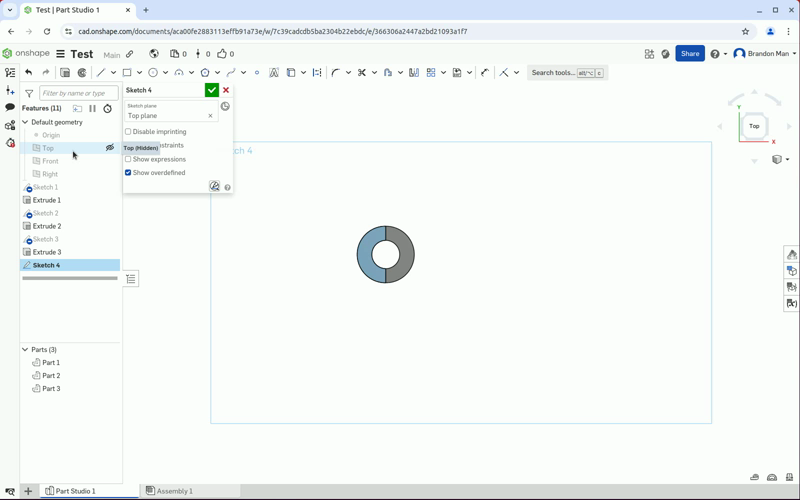
mouse_move(73, 352)
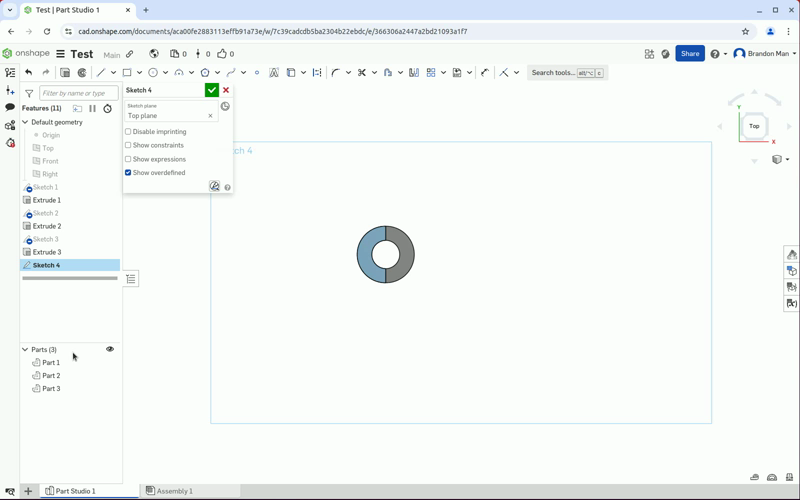
key(y)
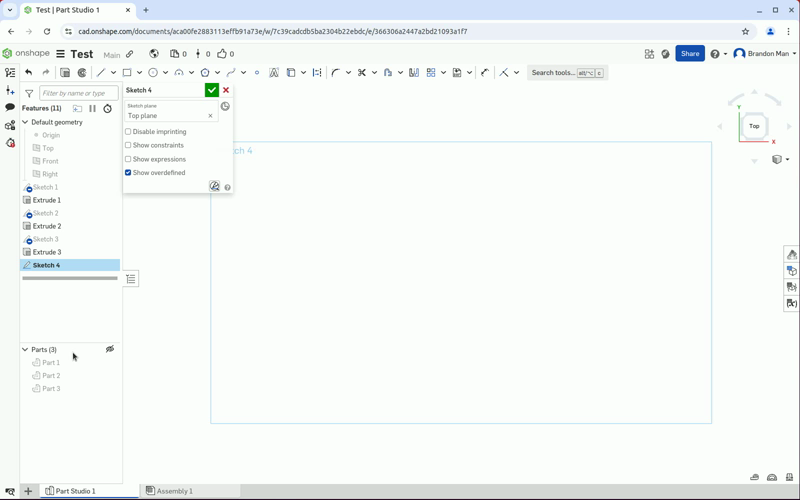
key(a)
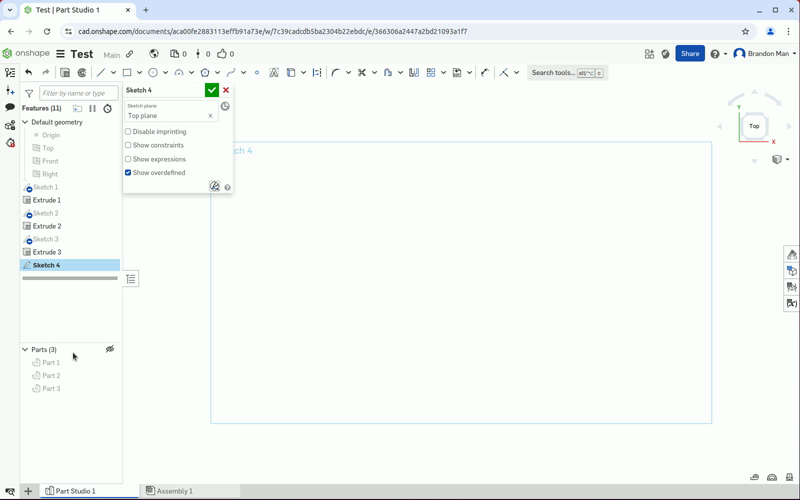
key_down(shift)
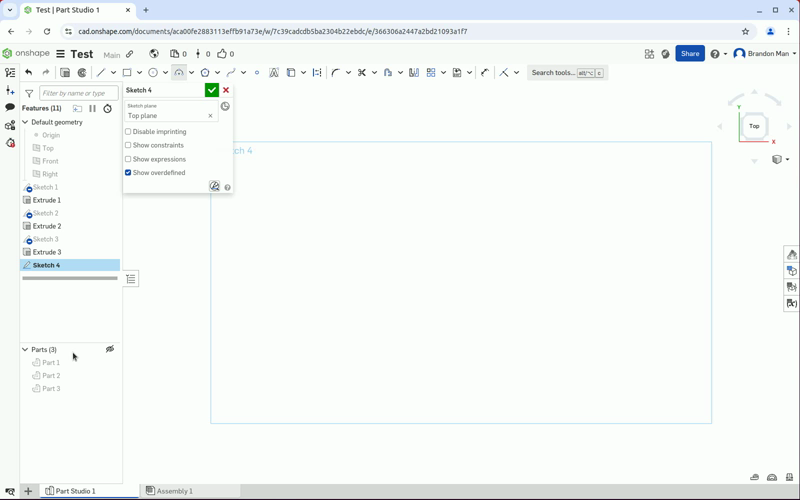
mouse_move(385, 282)
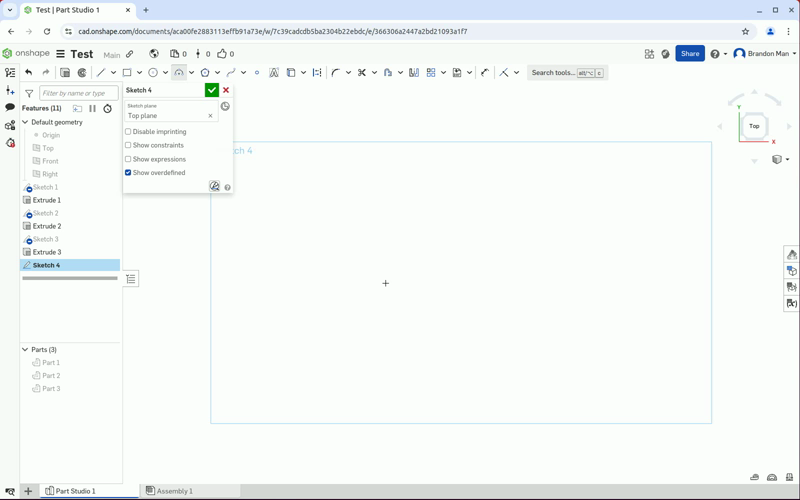
click(385, 282)
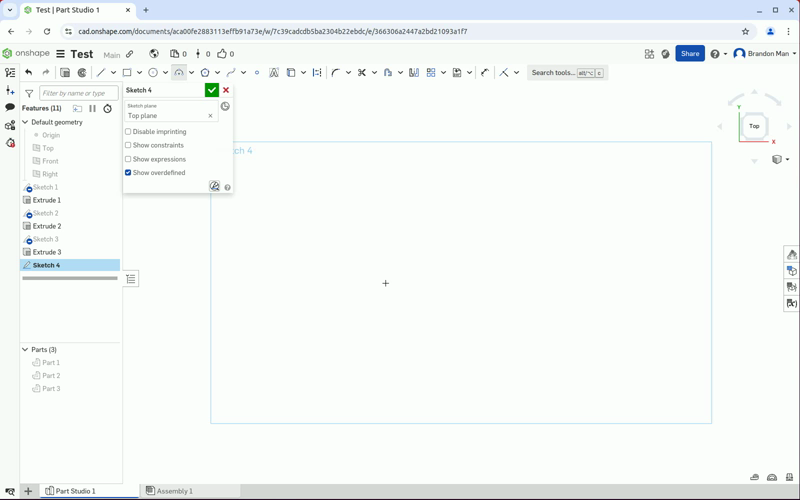
key_up(shift)
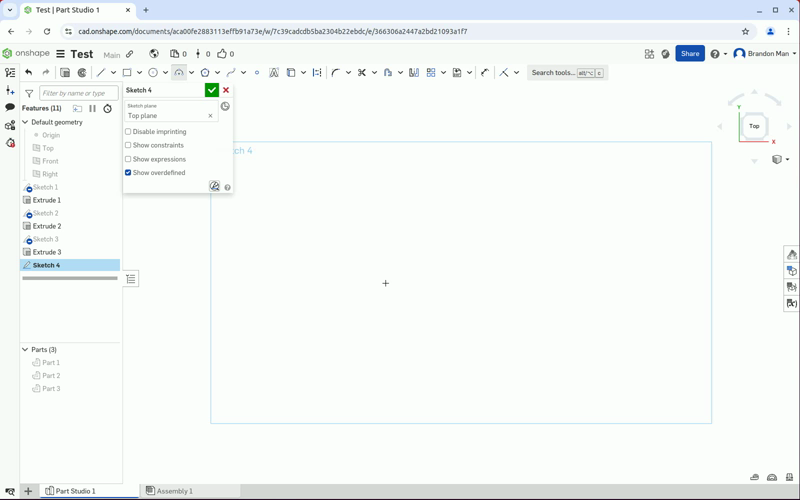
key_down(shift)
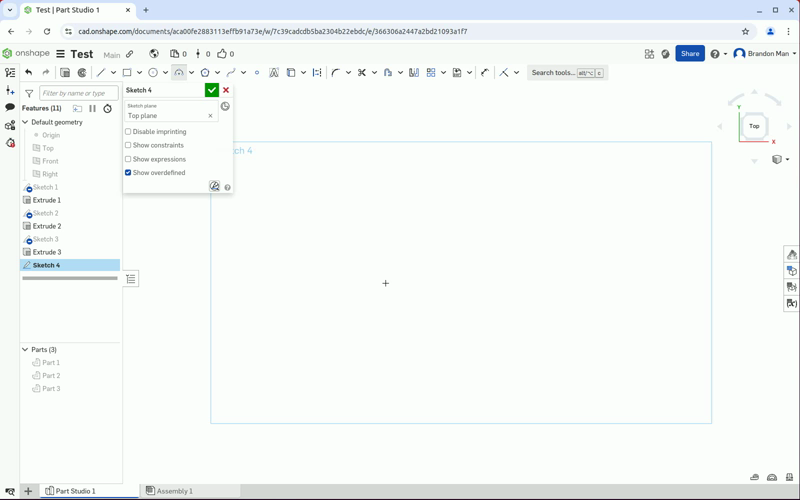
mouse_move(385, 226)
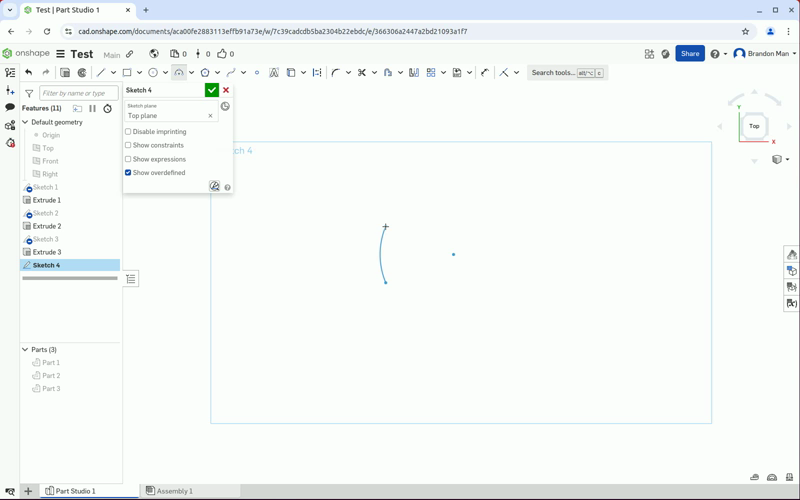
click(385, 226)
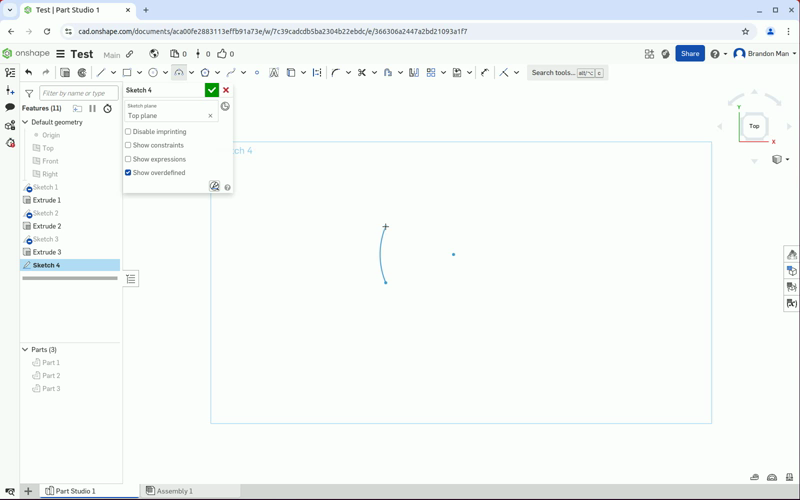
mouse_move(414, 254)
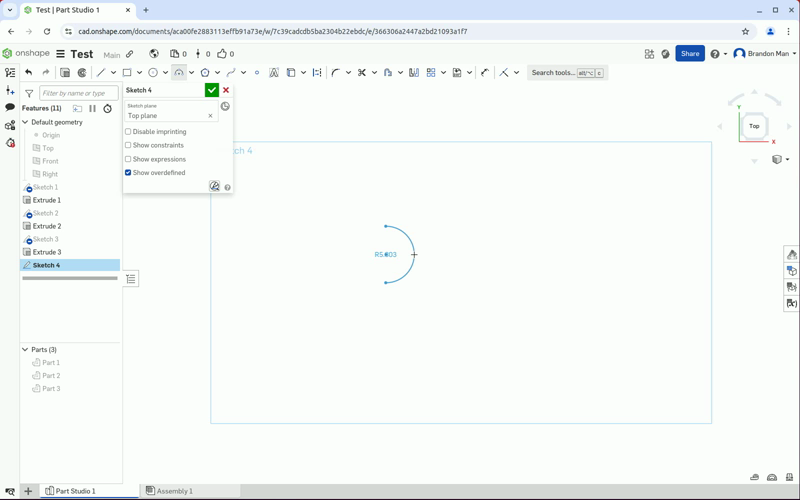
click(414, 254)
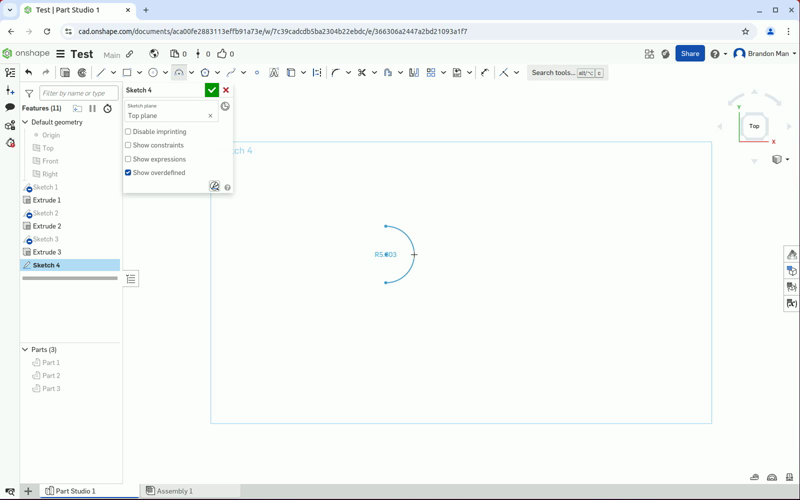
key_up(shift)
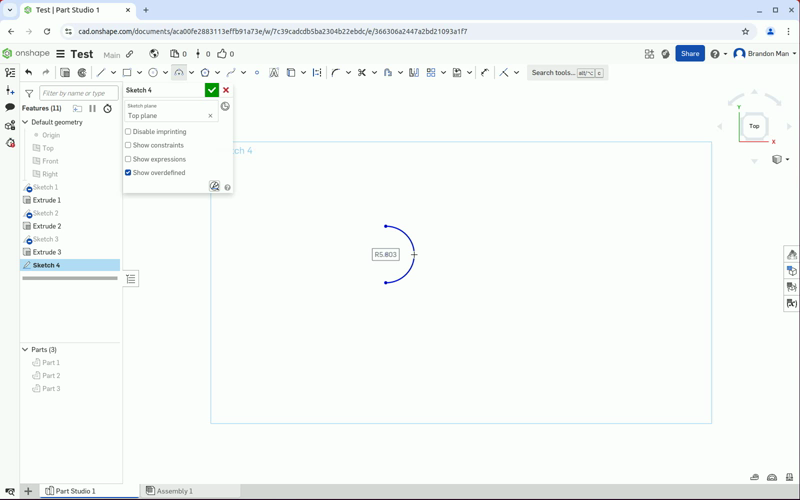
key(esc)
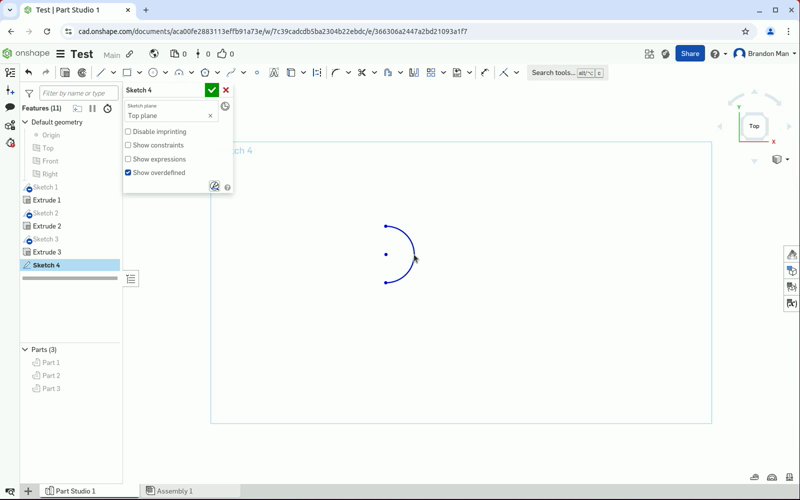
key(l)
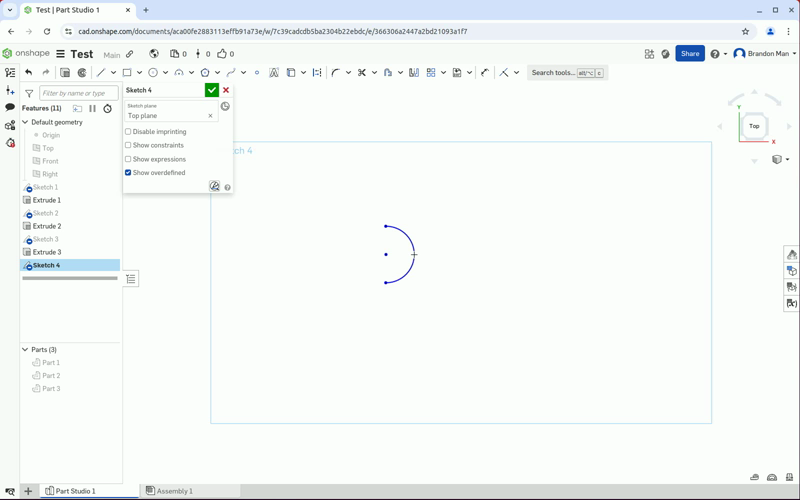
mouse_move(385, 226)
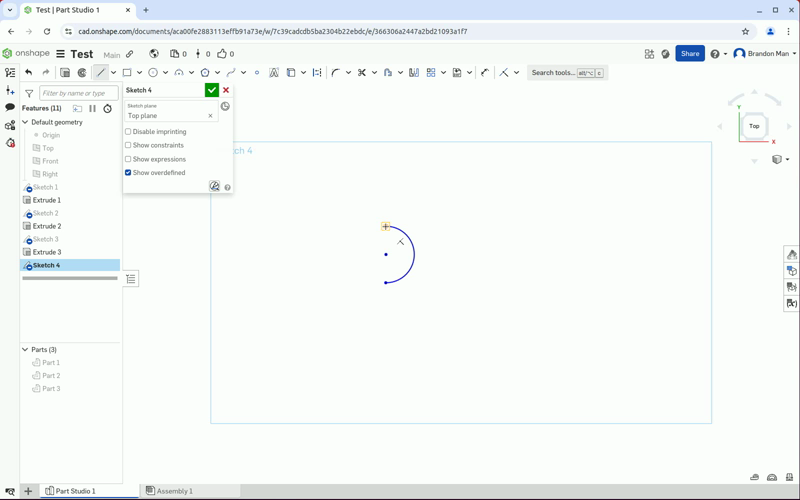
click(385, 226)
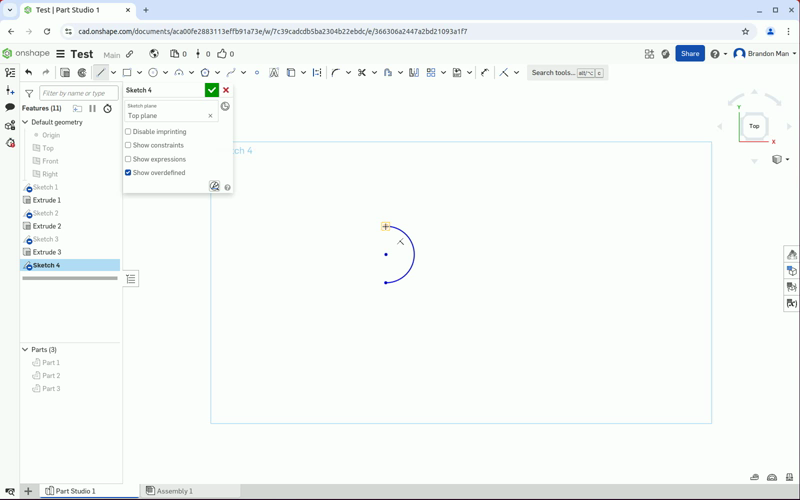
key_down(shift)
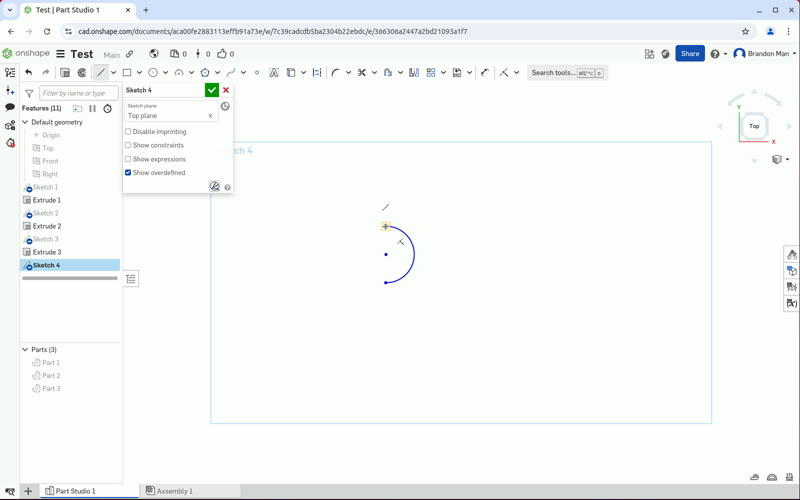
mouse_move(415, 226)
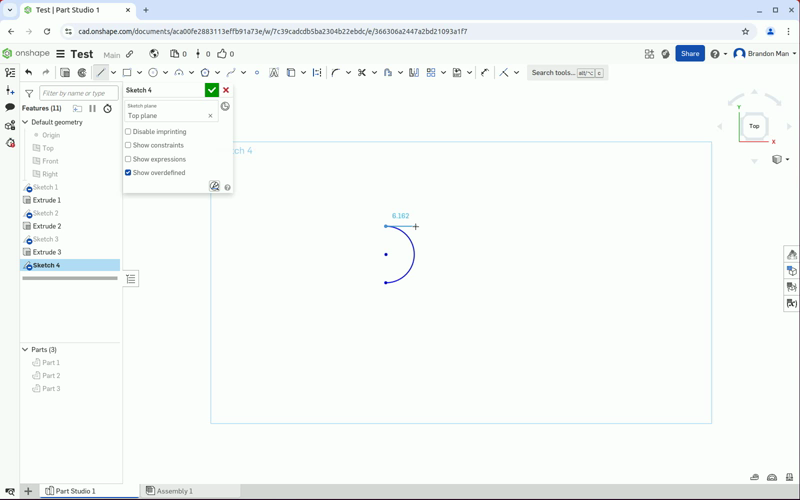
mouse_move(385, 240)
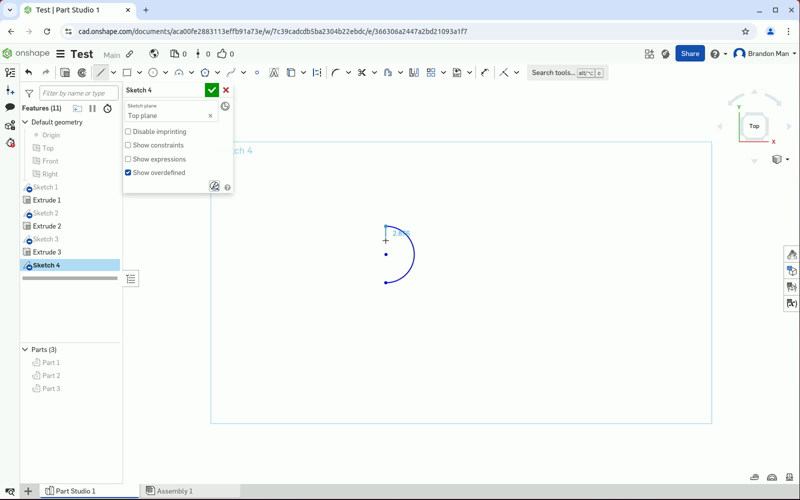
click(385, 240)
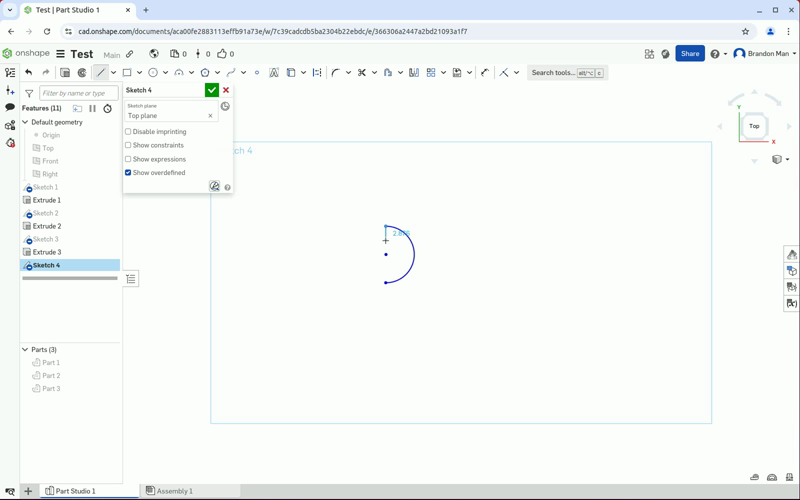
key_up(shift)
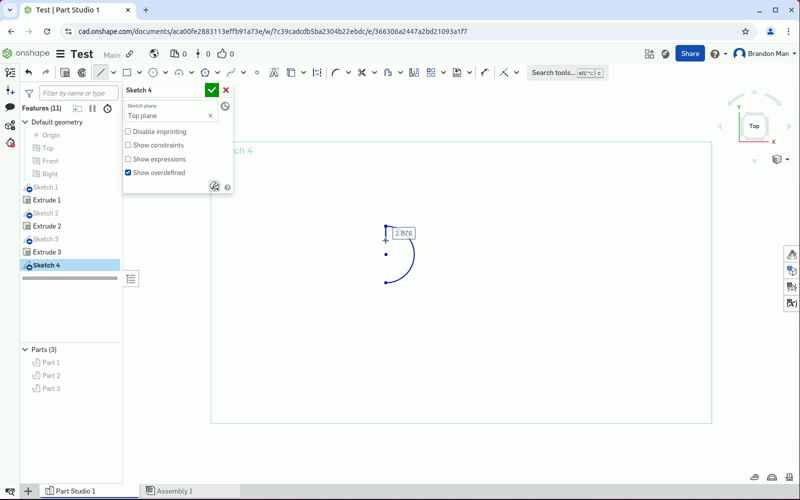
key(esc)
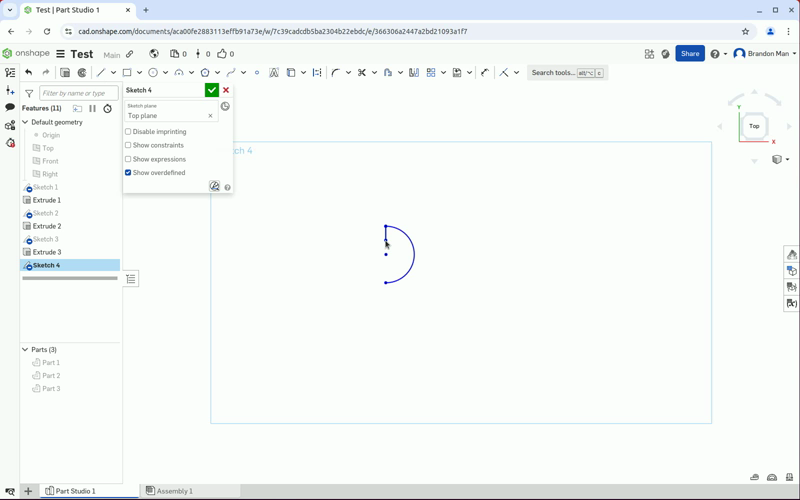
key(a)
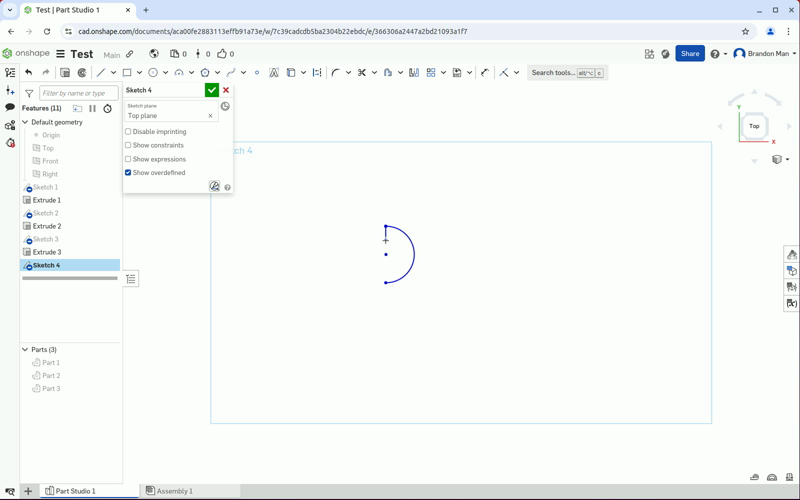
mouse_move(385, 240)
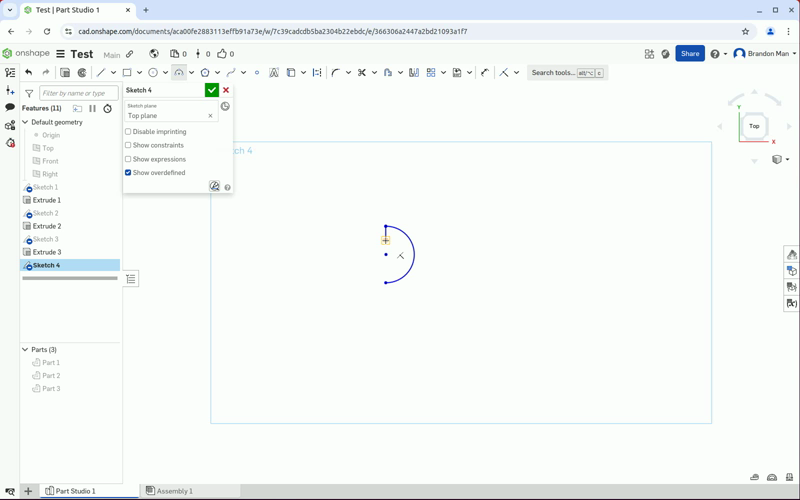
click(385, 240)
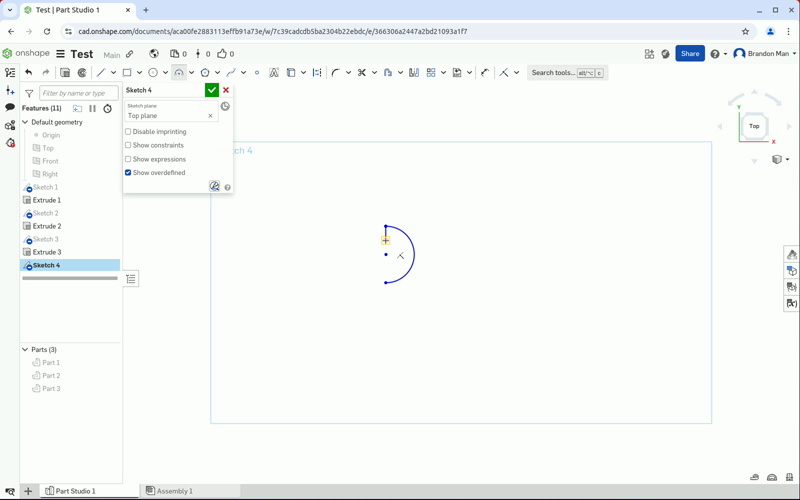
key_down(shift)
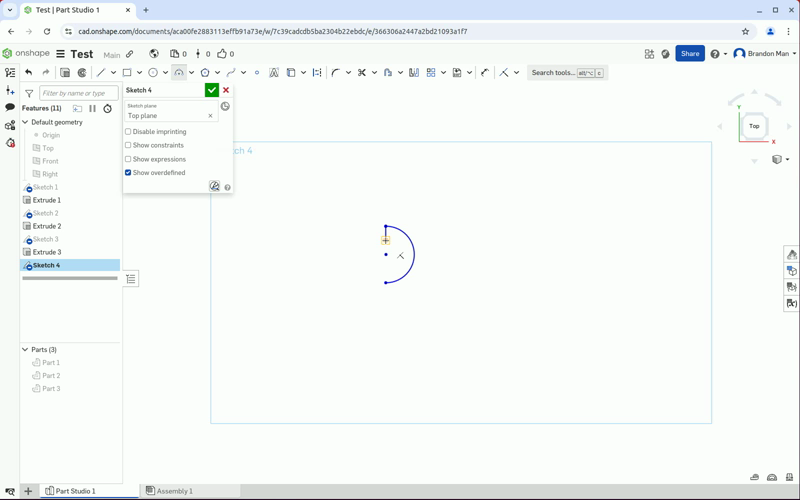
mouse_move(385, 268)
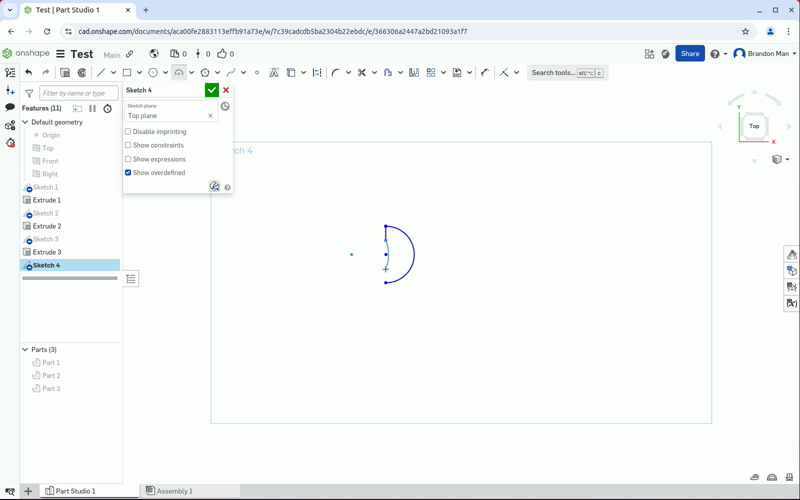
click(385, 268)
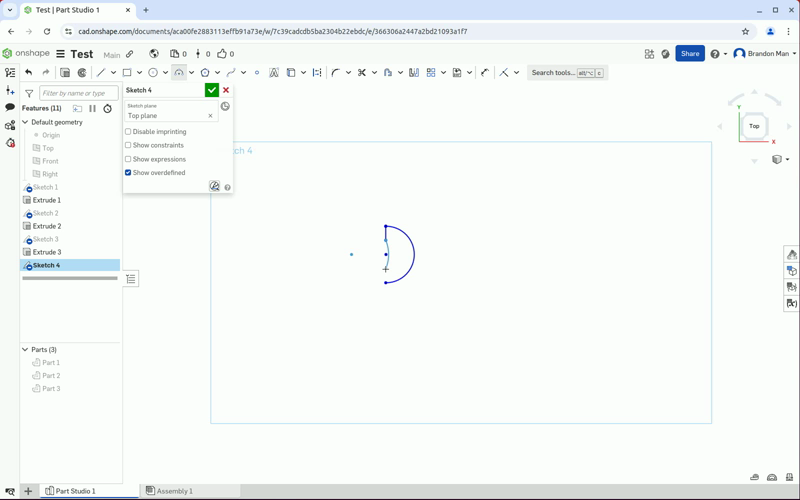
mouse_move(399, 254)
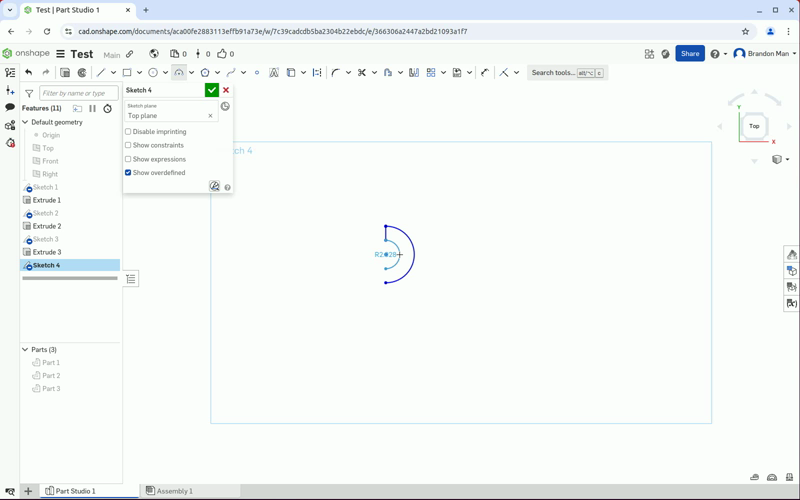
click(399, 254)
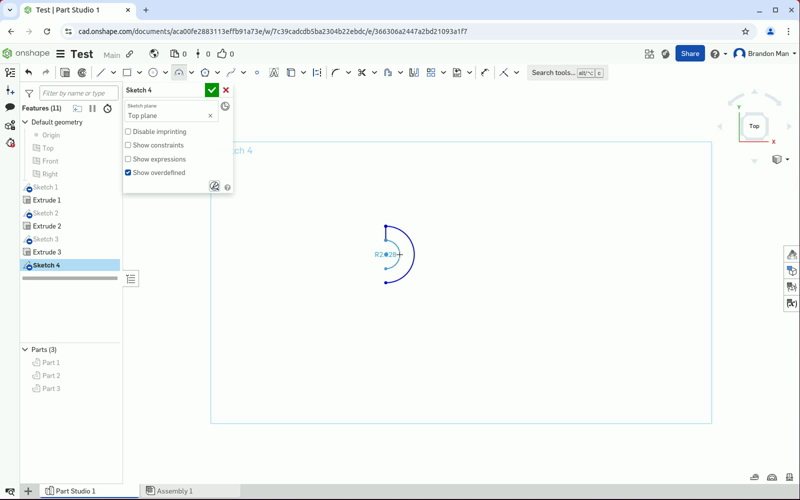
key_up(shift)
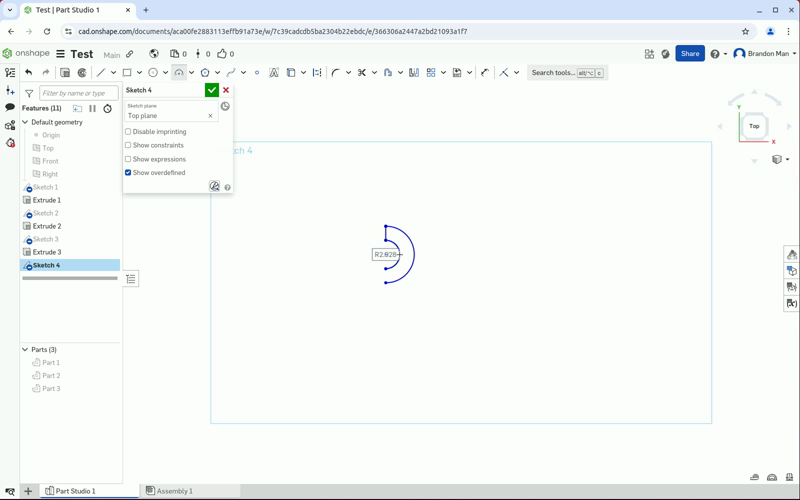
key(esc)
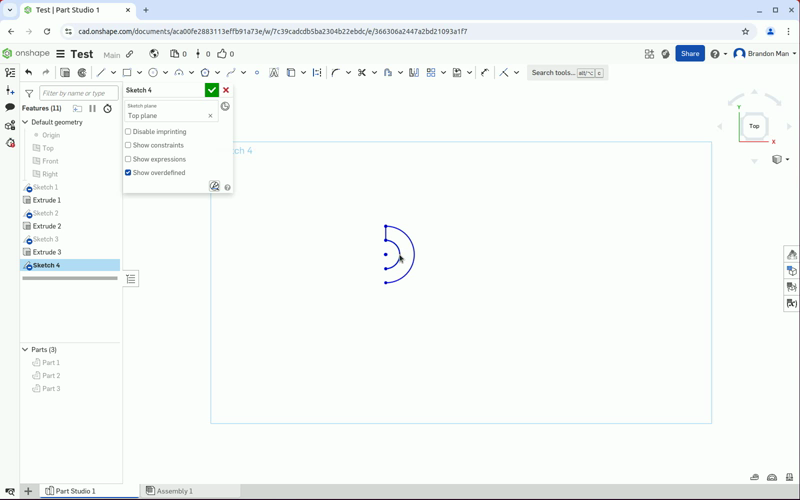
key(l)
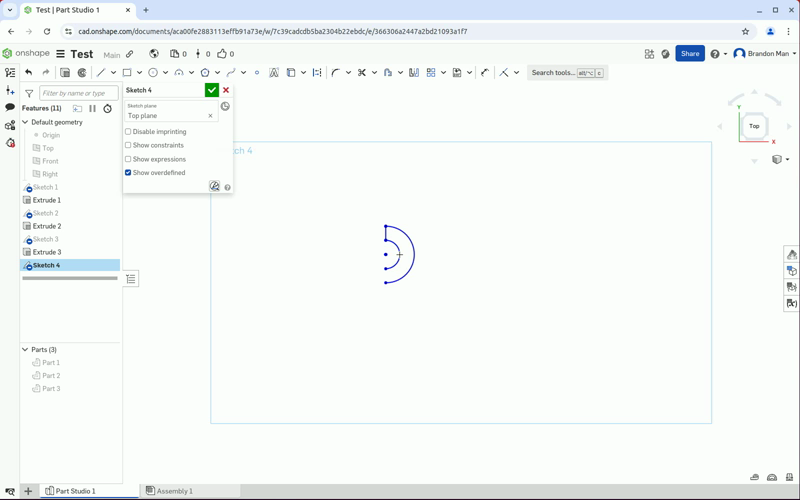
mouse_move(385, 268)
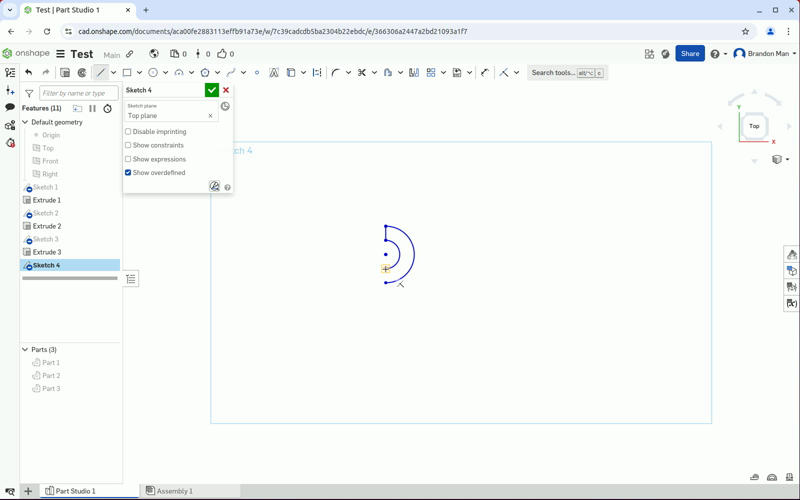
click(385, 268)
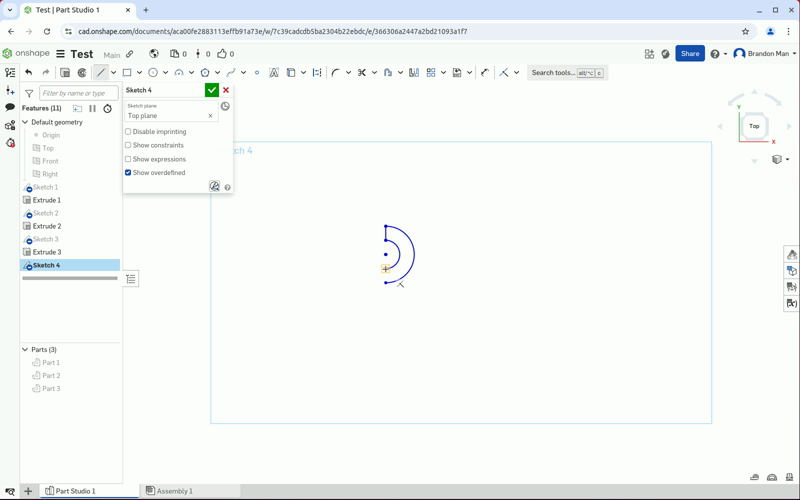
mouse_move(415, 268)
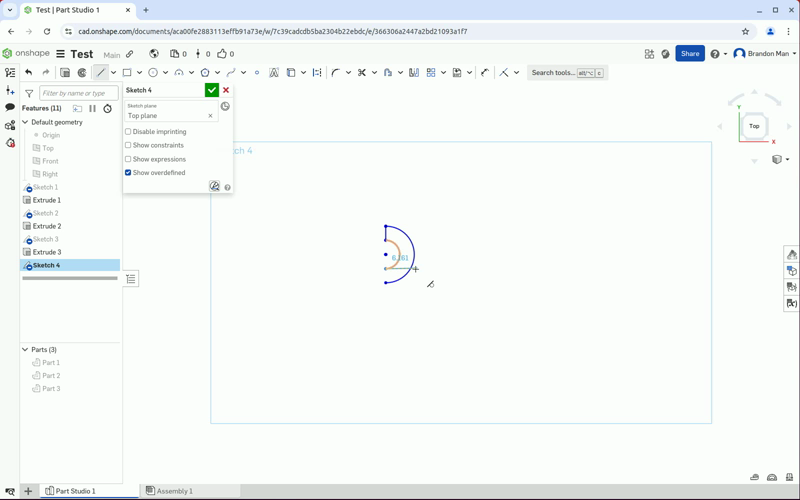
key_down(shift)
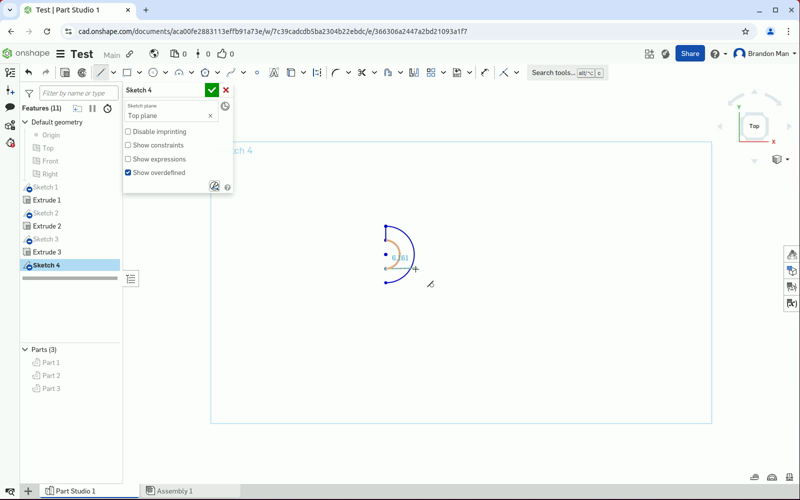
mouse_move(385, 282)
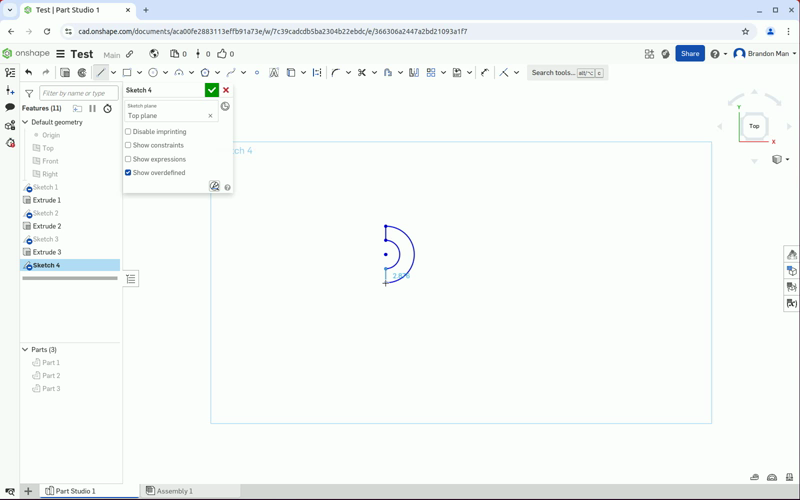
key_up(shift)
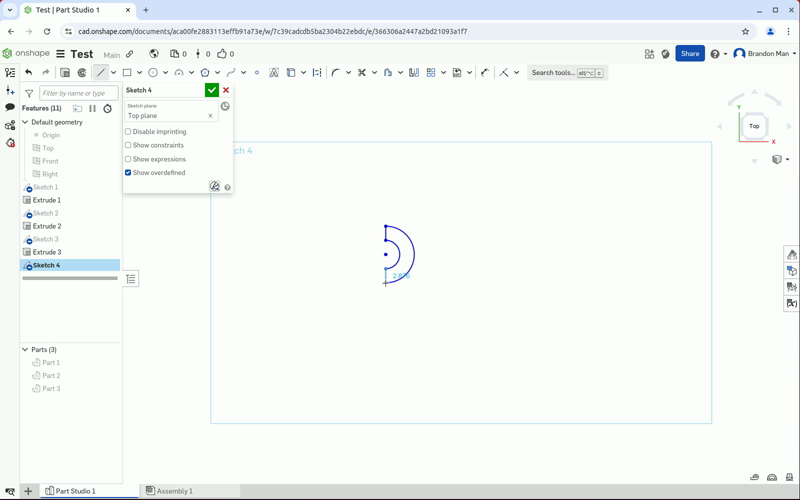
click(385, 282)
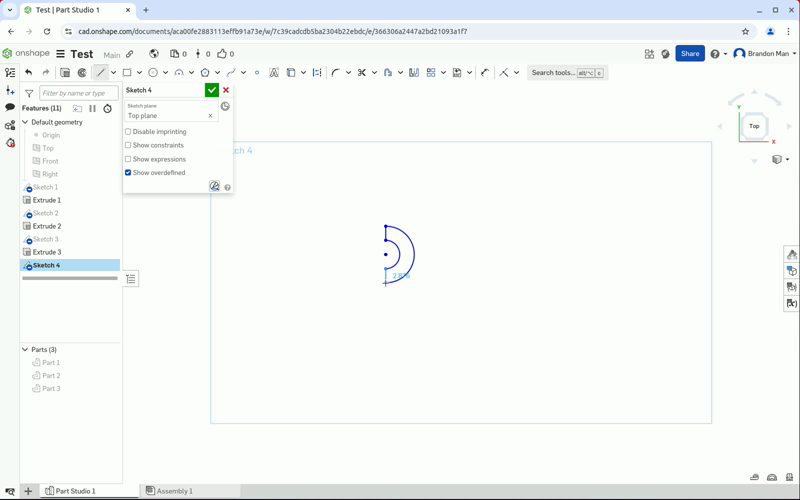
key(esc)
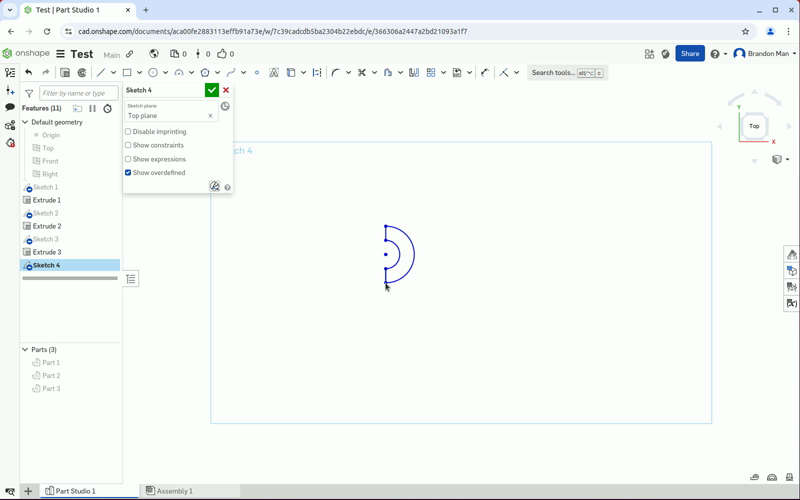
mouse_move(403, 270)
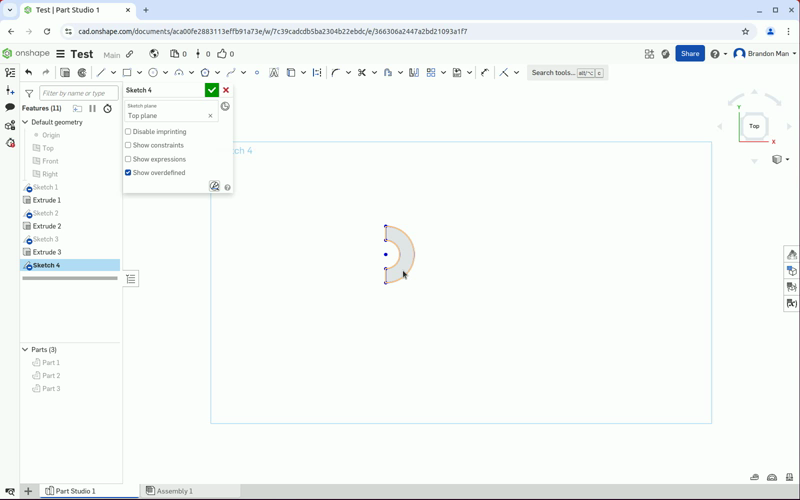
scroll(6)
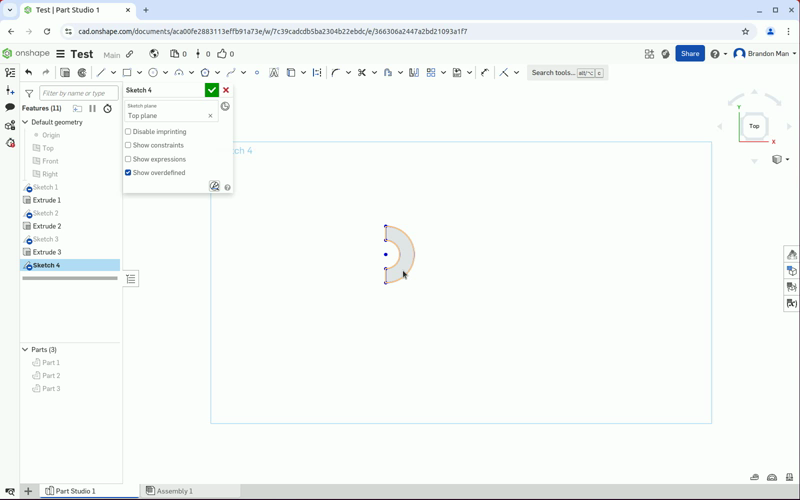
scroll(6)
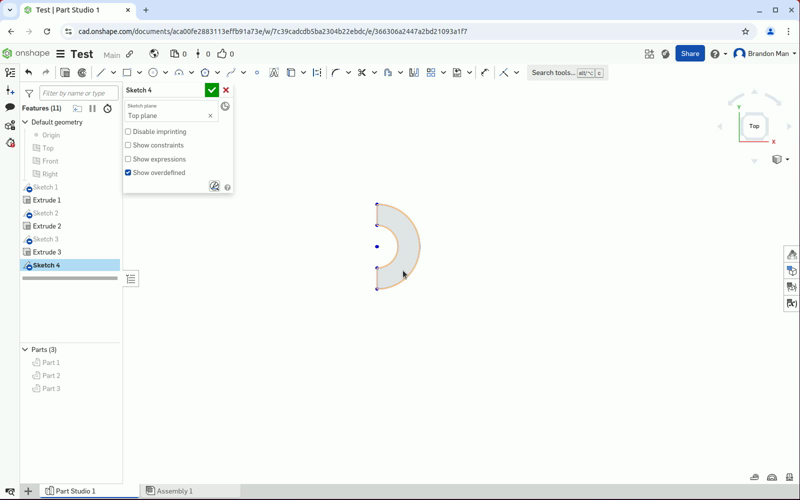
scroll(6)
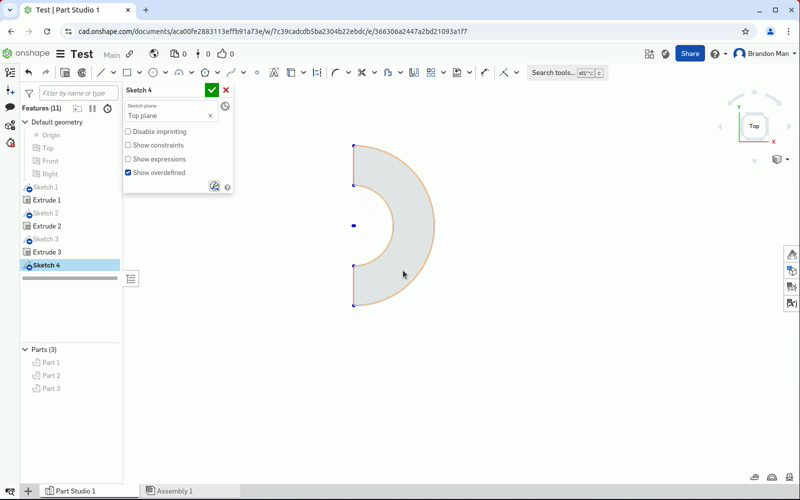
scroll(6)
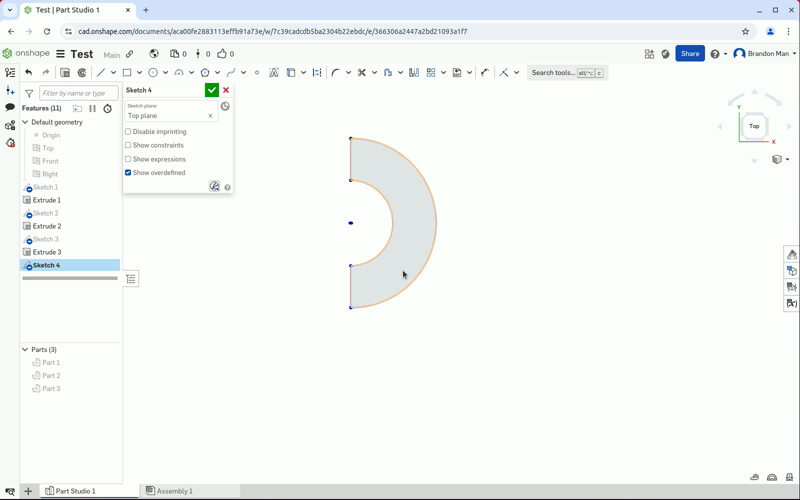
scroll(6)
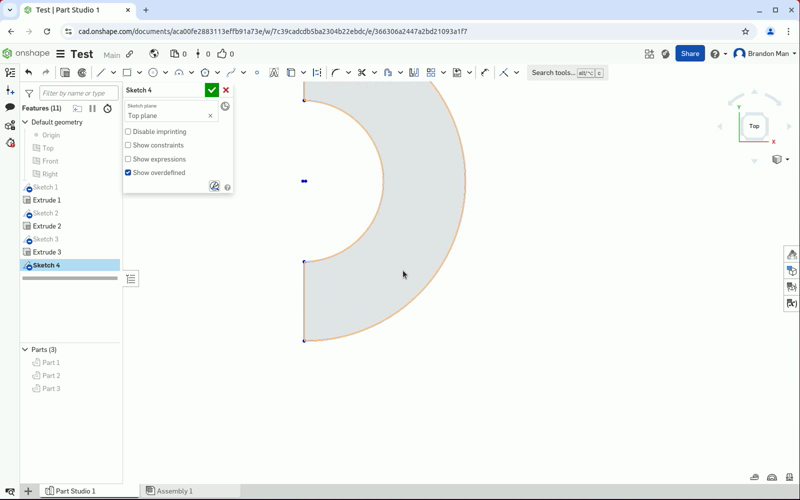
scroll(6)
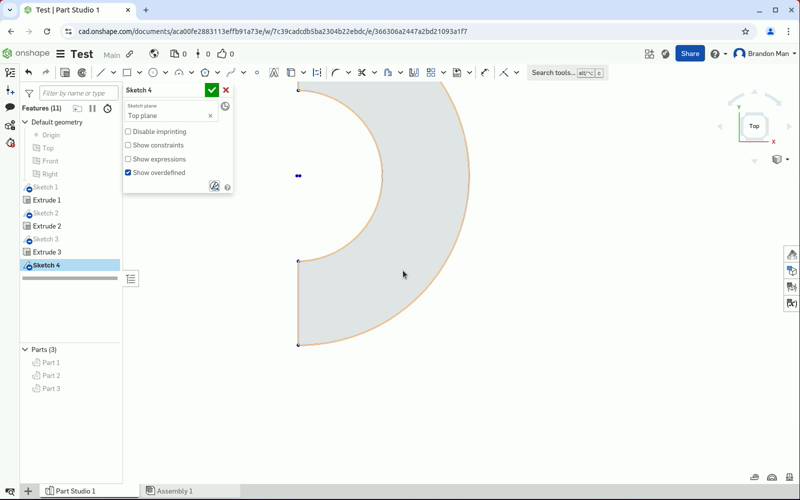
scroll(6)
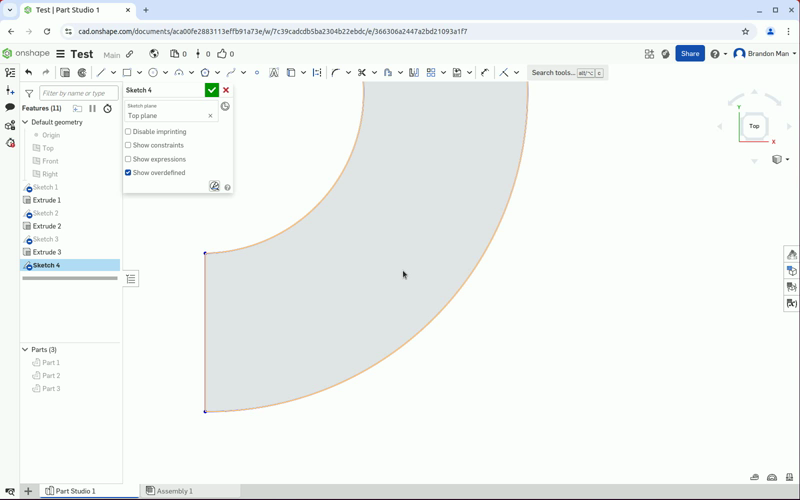
click(403, 270)
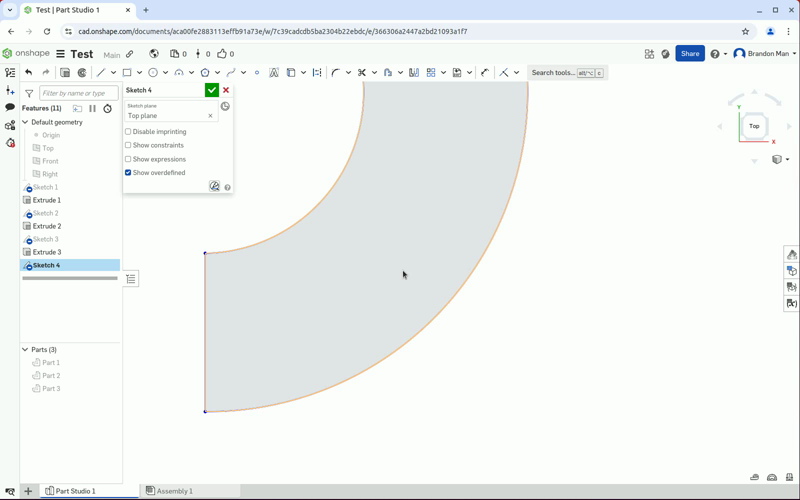
scroll(-6)
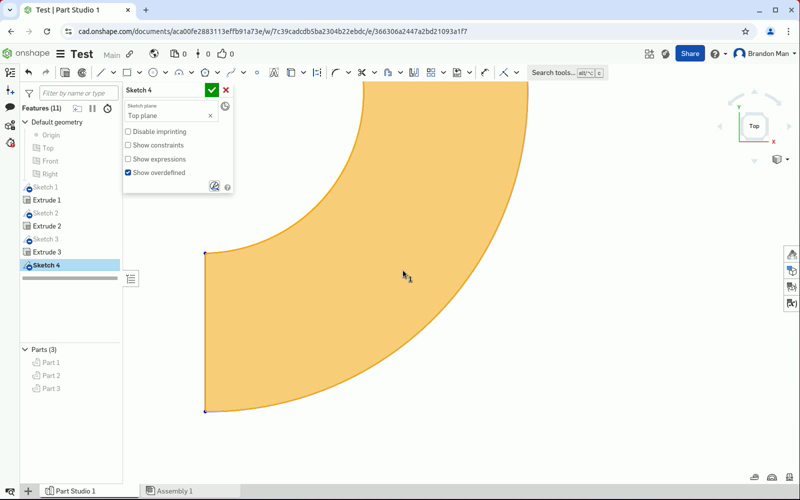
scroll(-6)
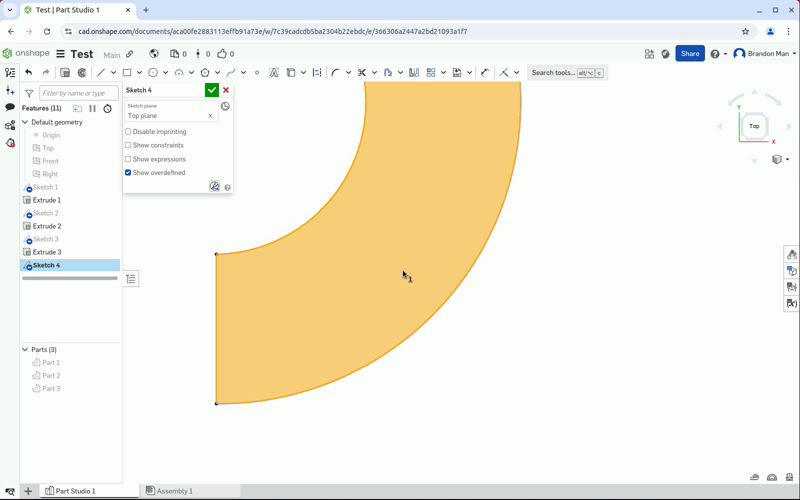
scroll(-6)
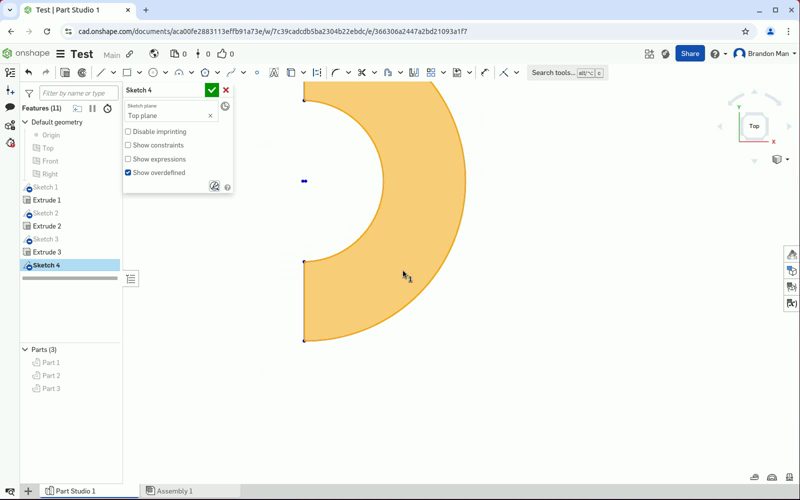
scroll(-6)
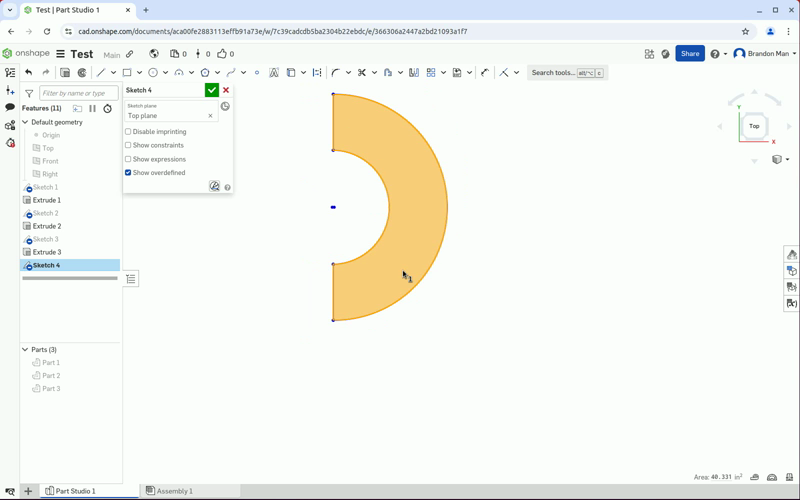
scroll(-6)
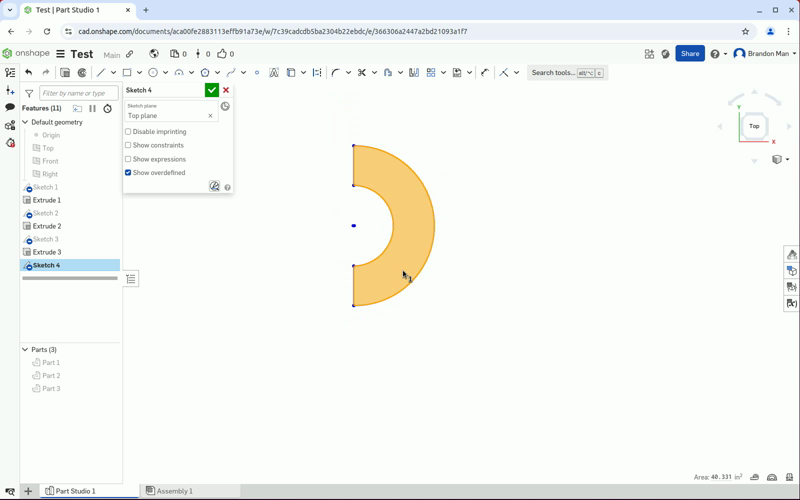
scroll(-6)
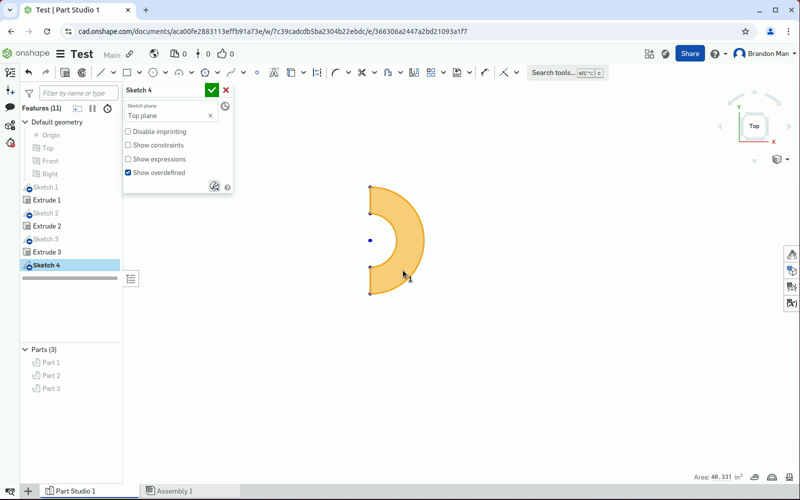
scroll(-6)
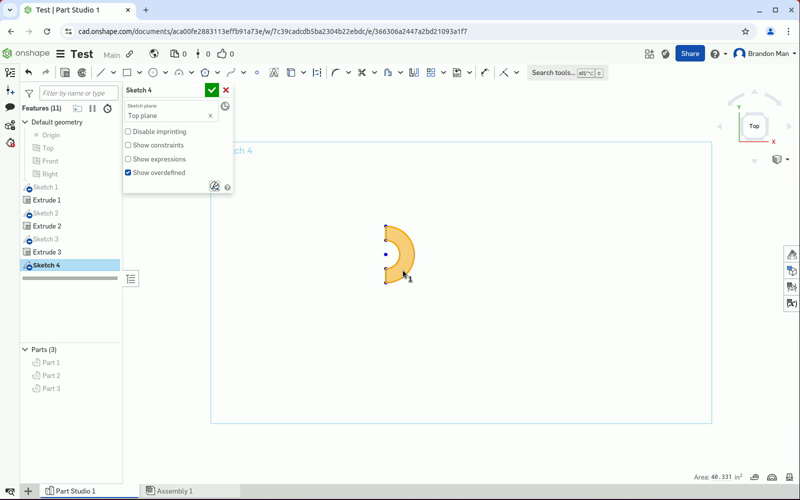
mouse_move(73, 352)
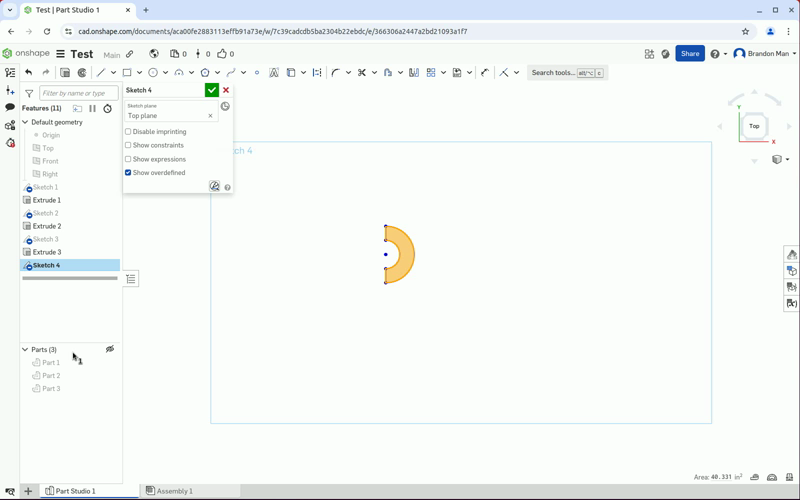
key(shift+y)
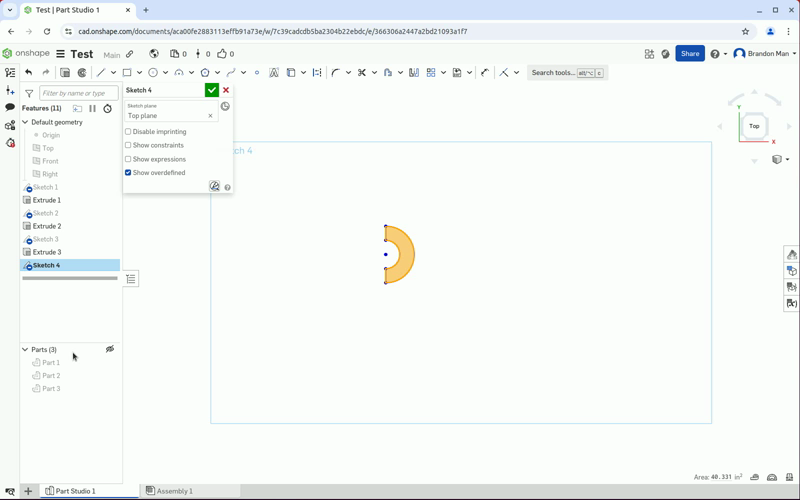
key(shift+e)
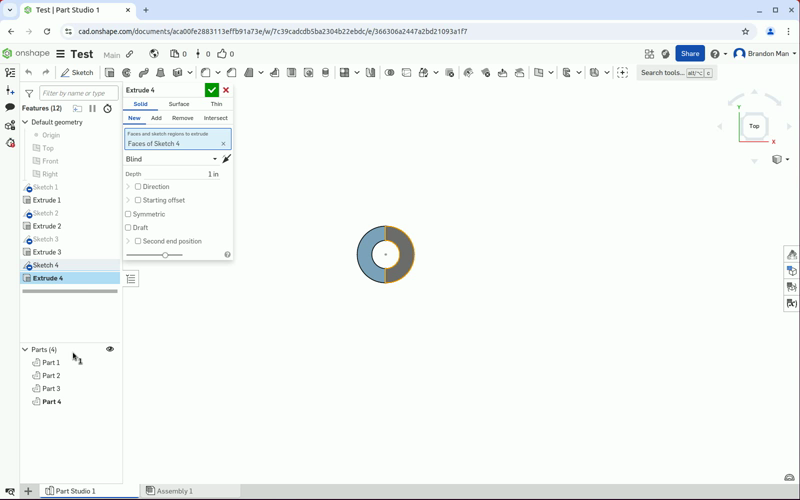
mouse_move(143, 106)
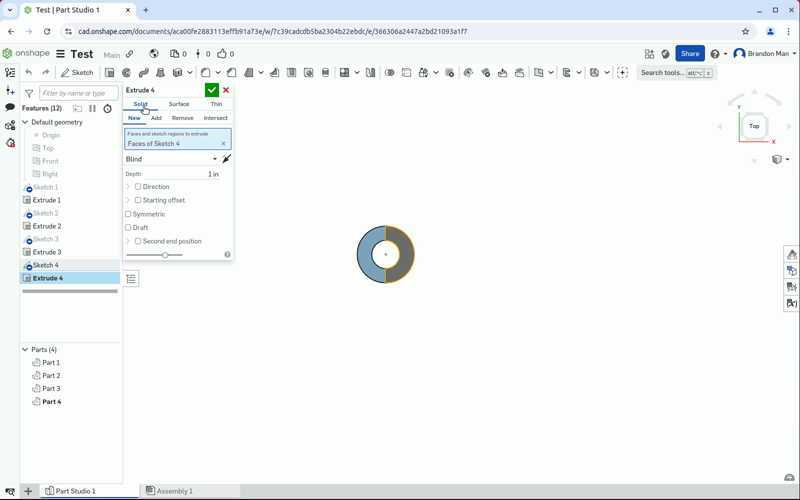
click(143, 106)
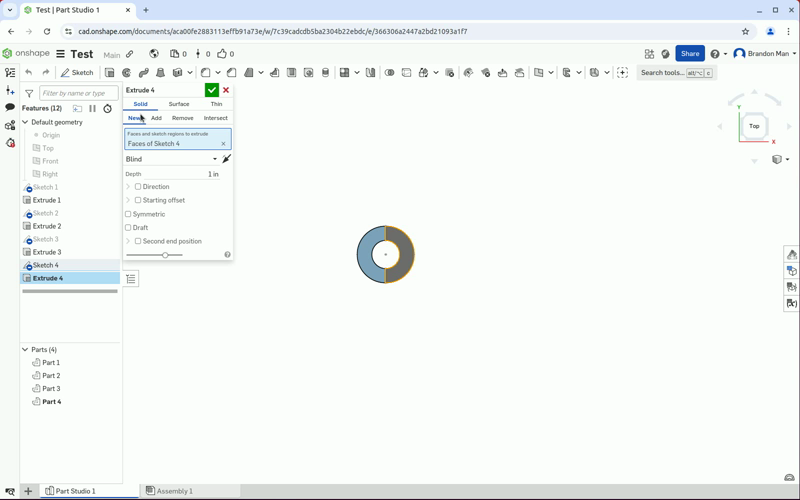
mouse_move(137, 120)
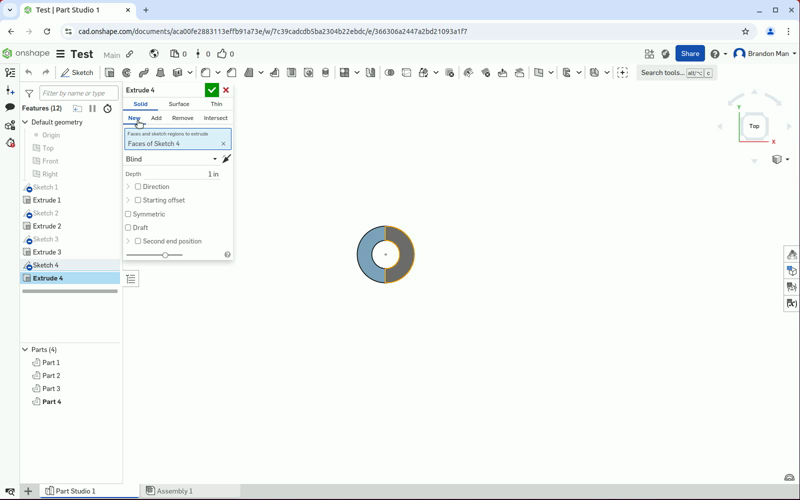
click(137, 120)
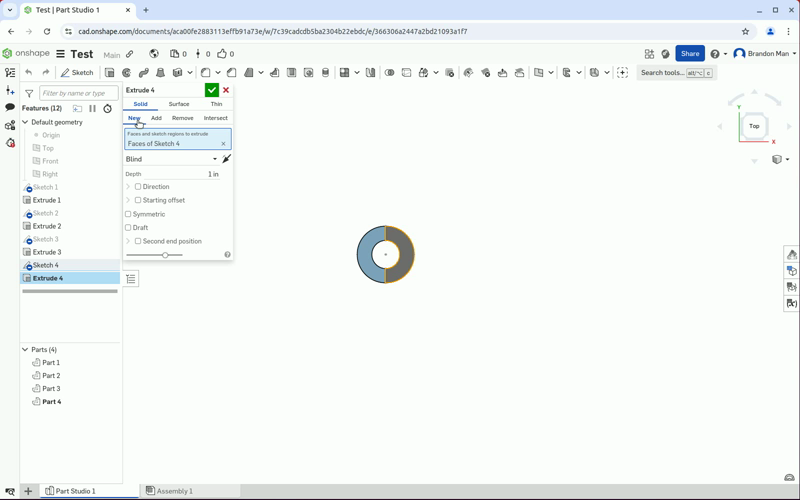
key(tab, 4)
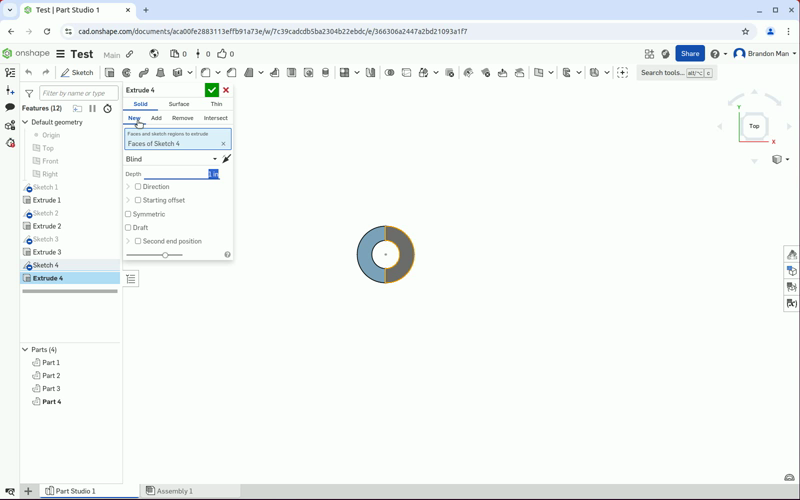
text(9.628)
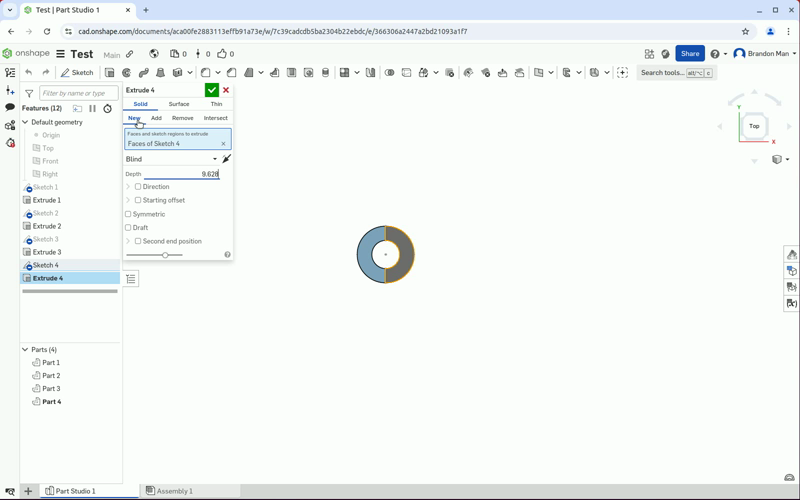
key(enter)
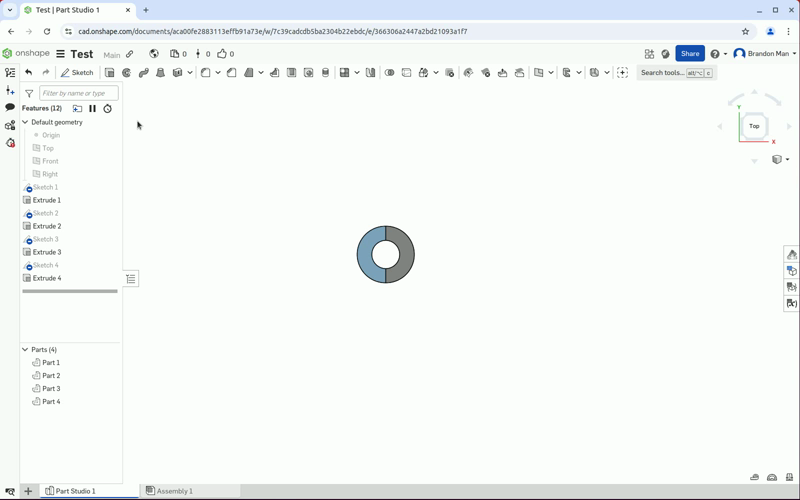
key(shift+h)
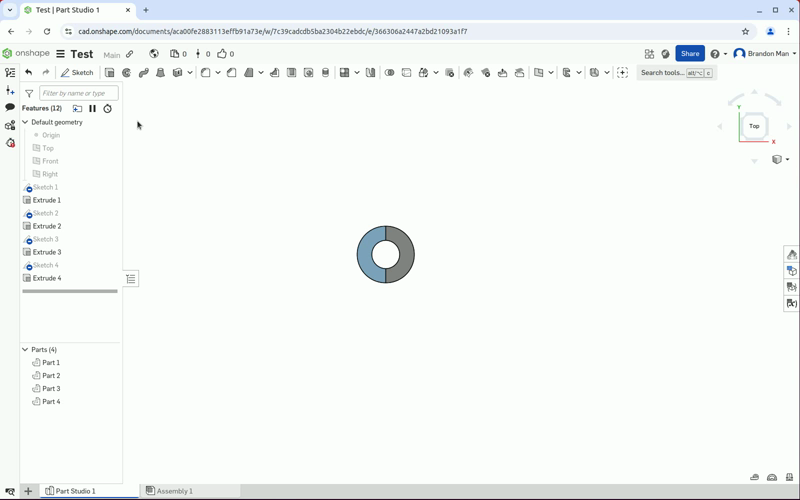
key(shift+h)
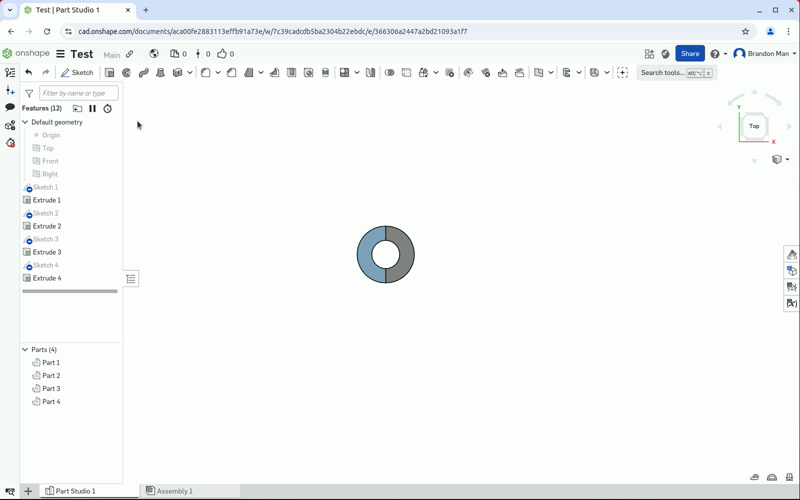
mouse_move(73, 189)
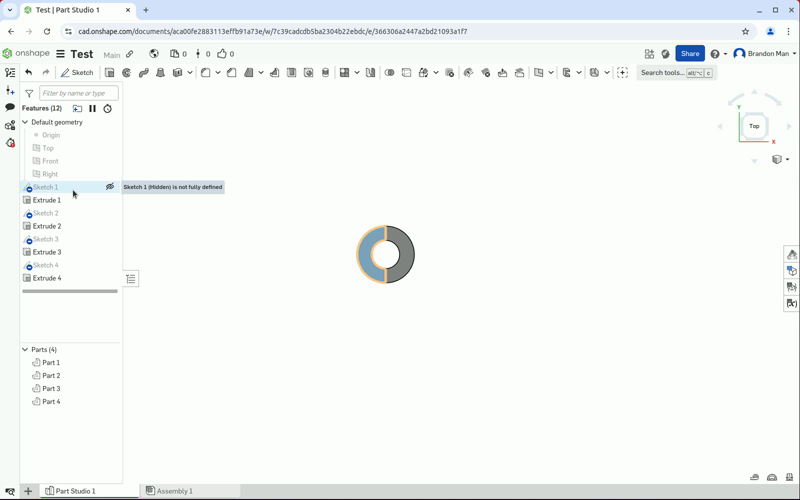
click(73, 189)
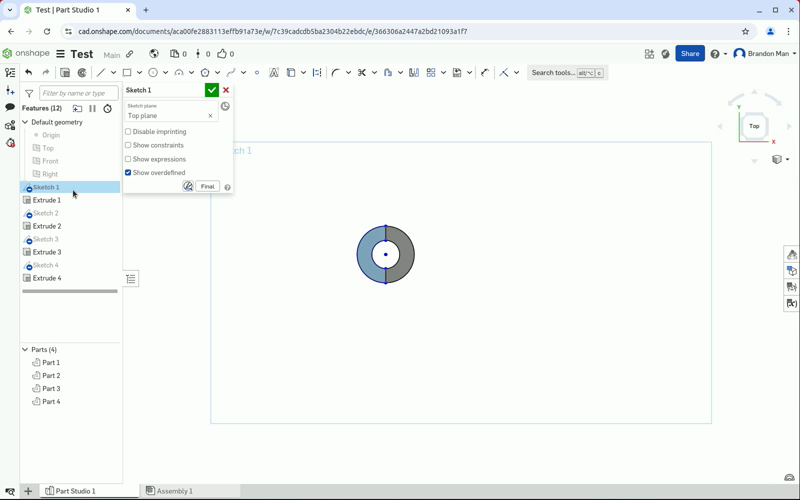
mouse_move(229, 92)
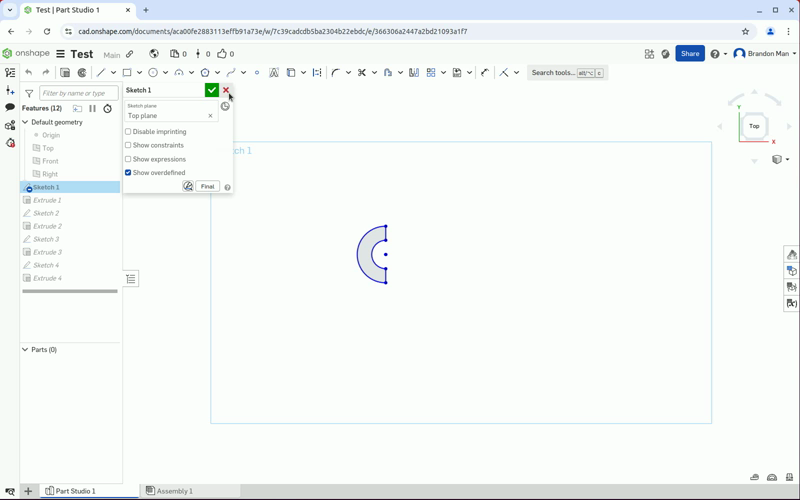
click(229, 92)
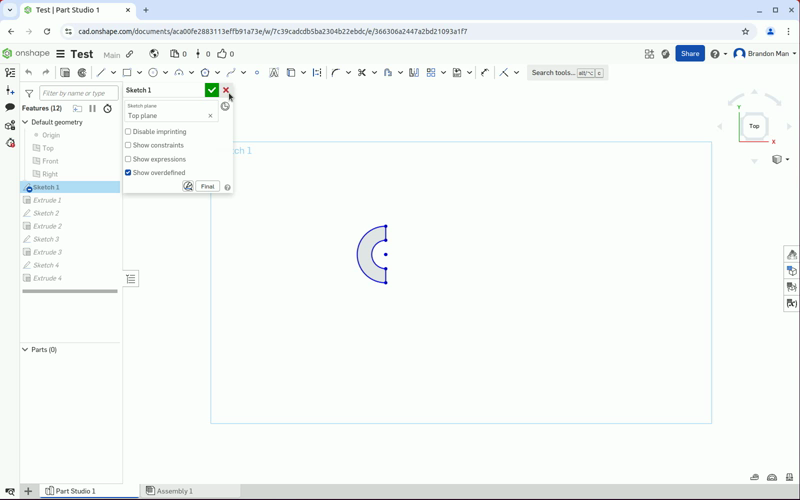
key(shift+s)
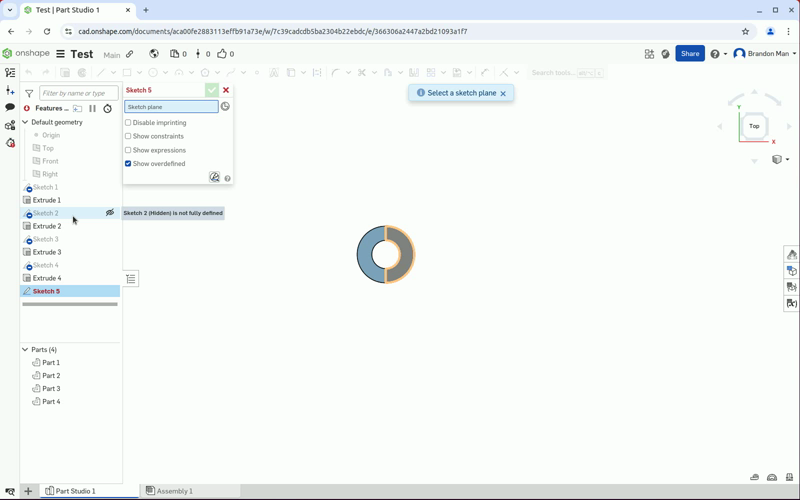
scroll(3)
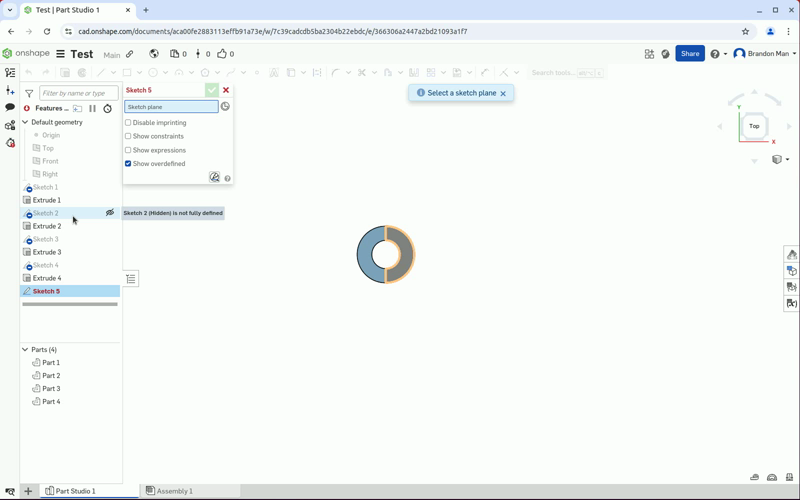
mouse_move(73, 150)
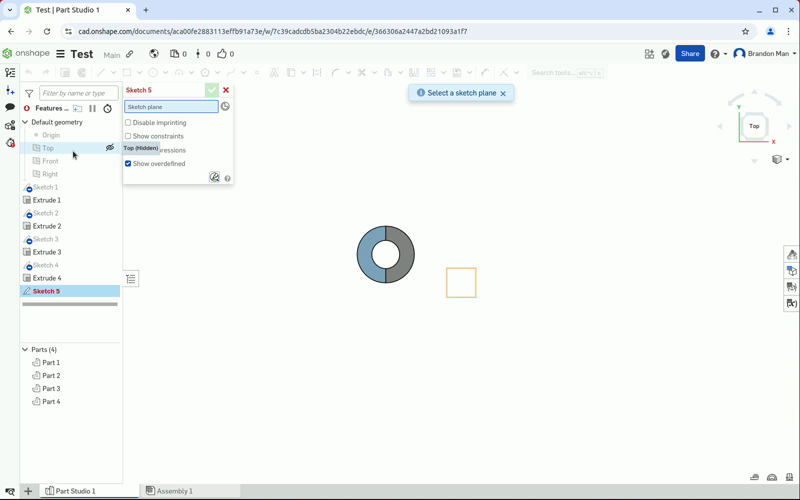
click(73, 150)
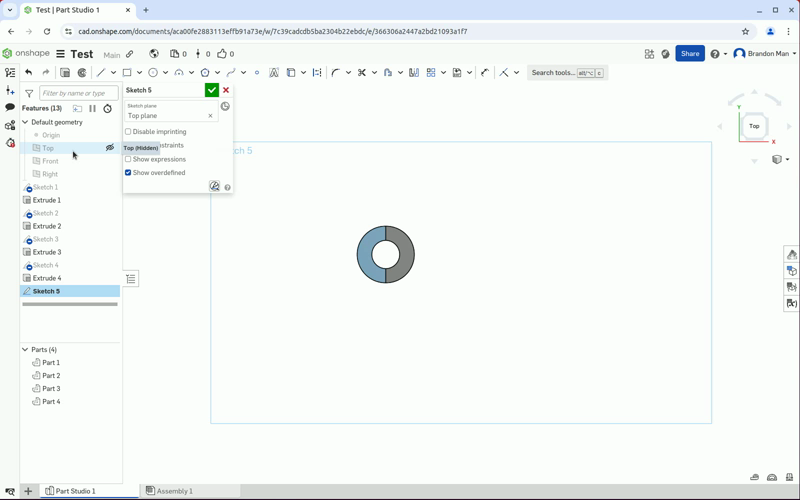
mouse_move(73, 352)
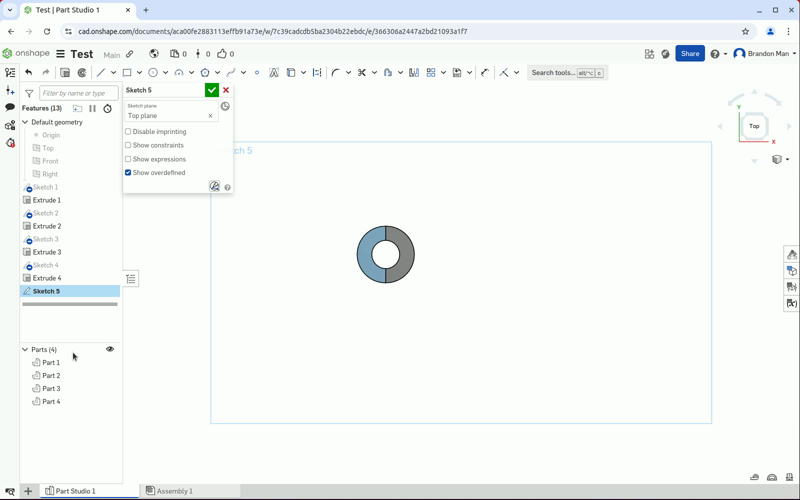
key(y)
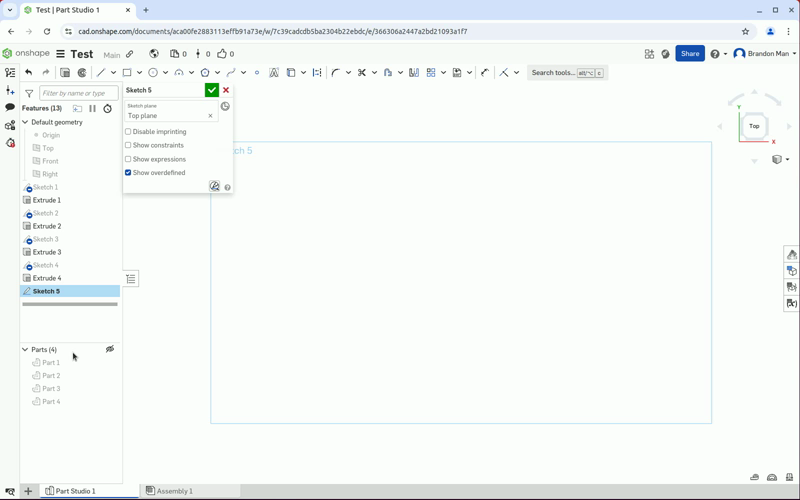
key(l)
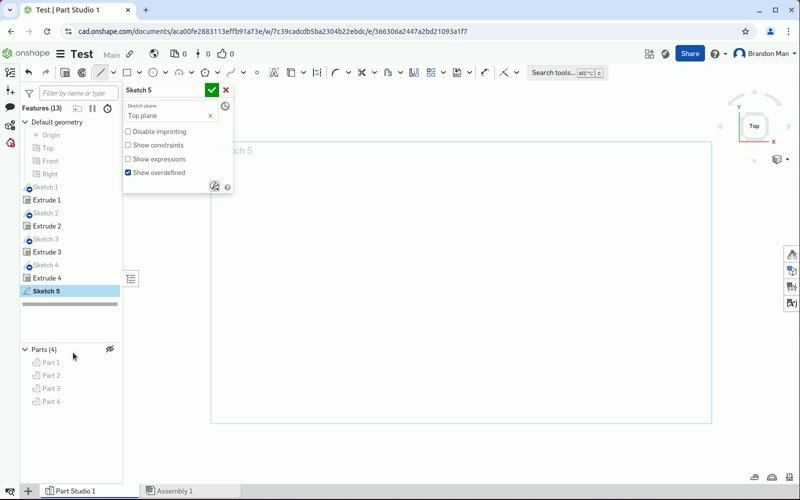
key_down(shift)
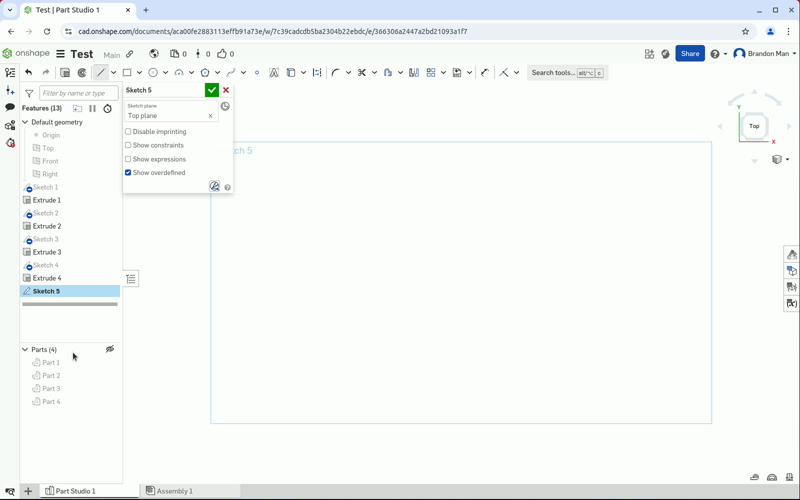
mouse_move(385, 282)
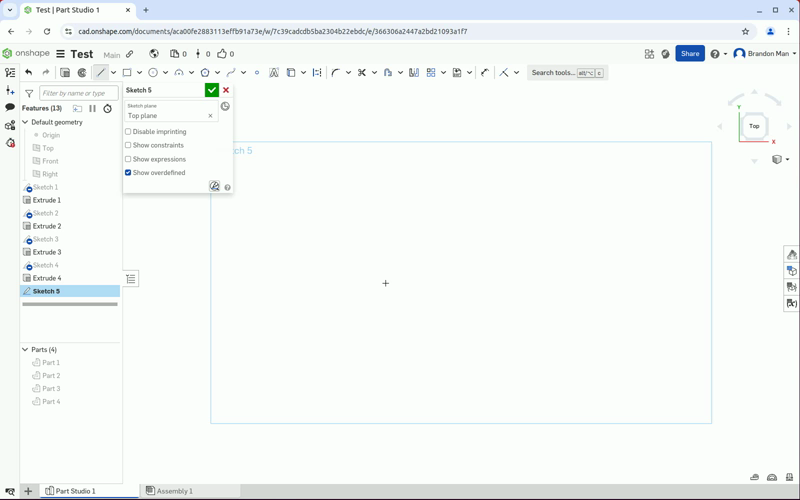
click(385, 282)
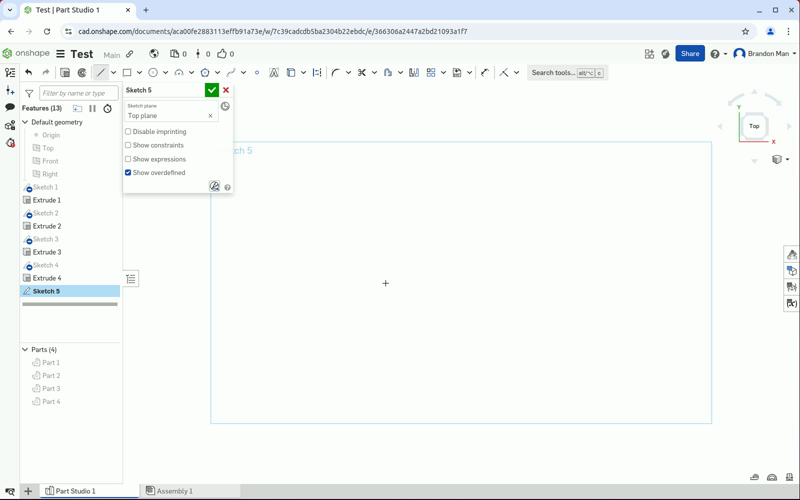
key_up(shift)
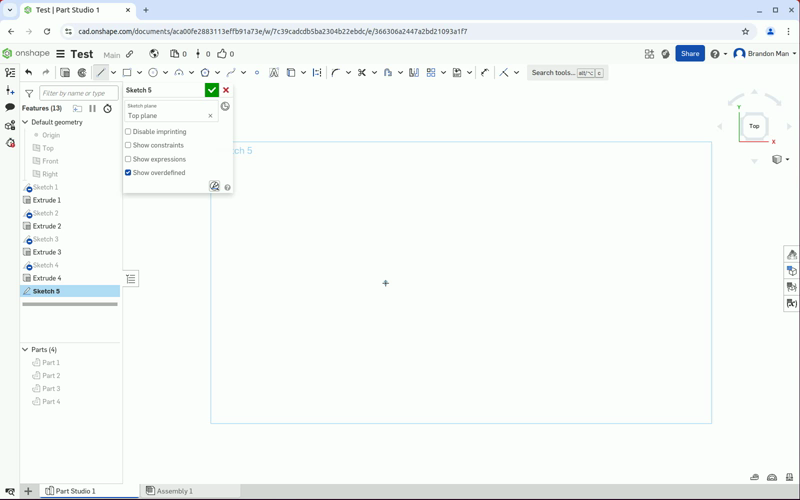
key_down(shift)
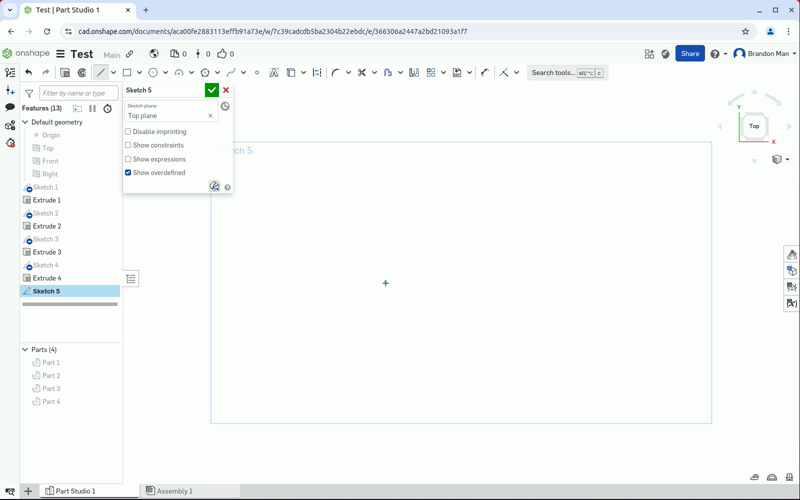
mouse_move(461, 282)
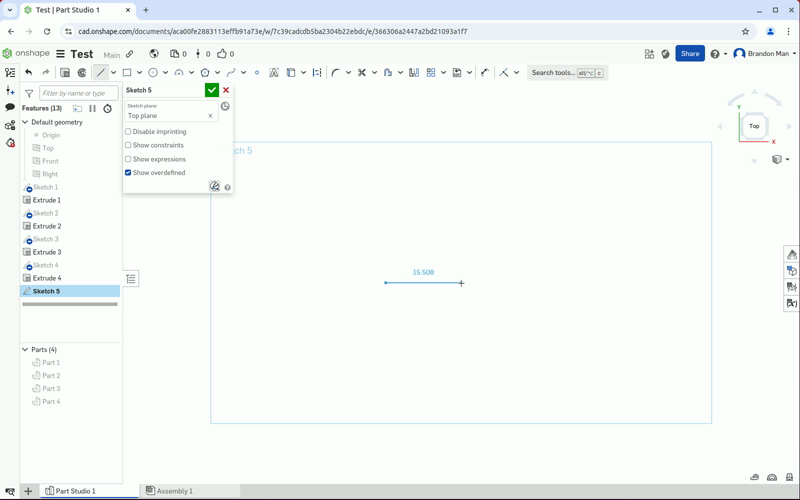
click(461, 282)
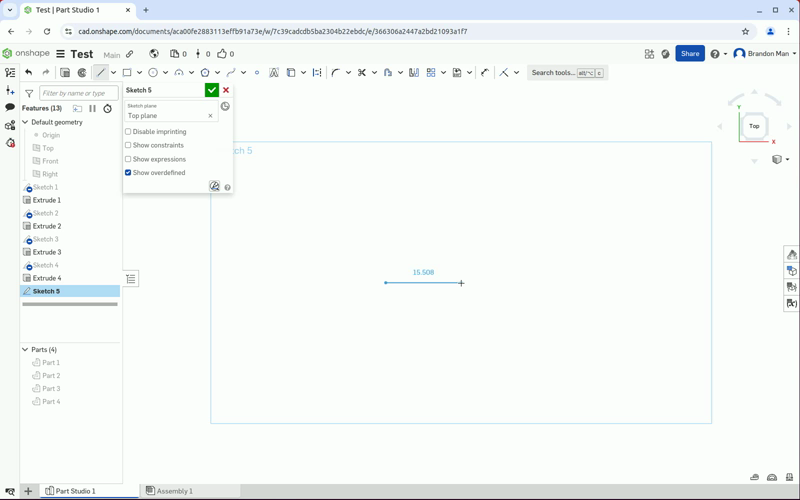
key_up(shift)
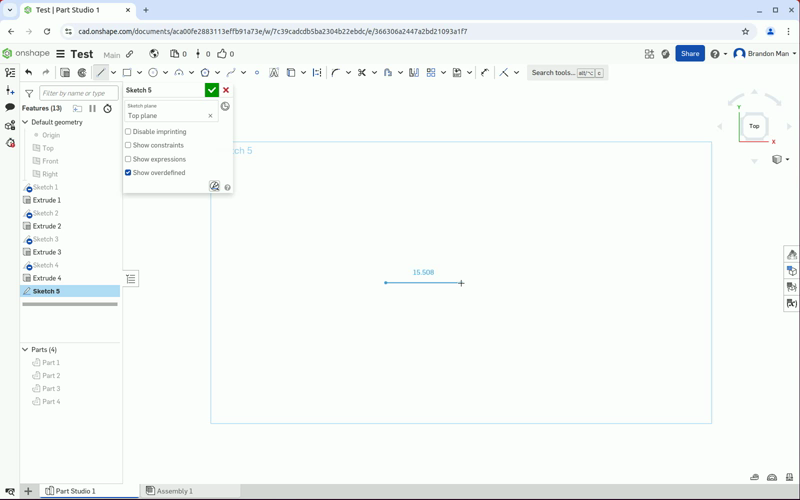
key_down(shift)
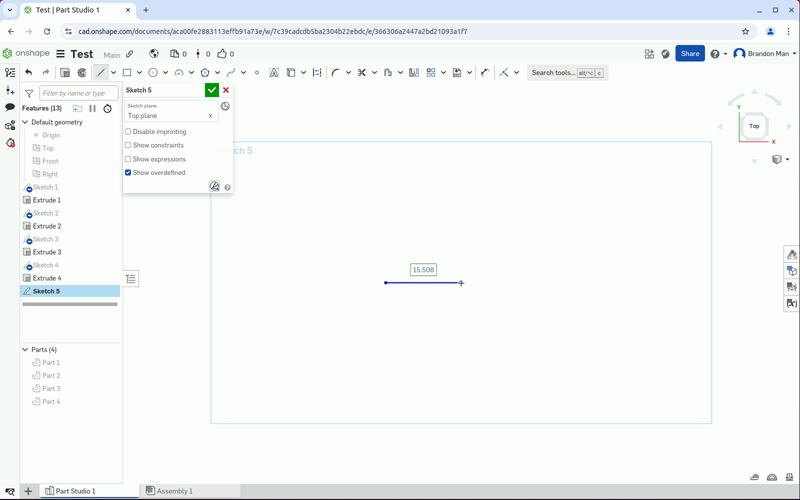
mouse_move(491, 282)
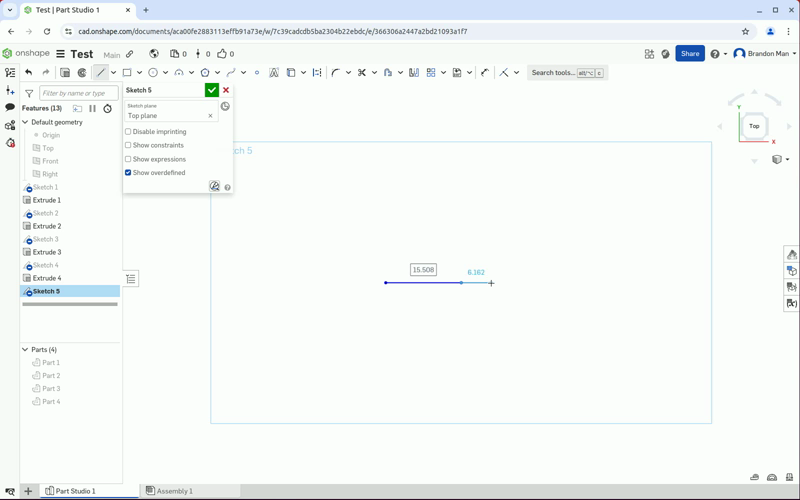
mouse_move(461, 226)
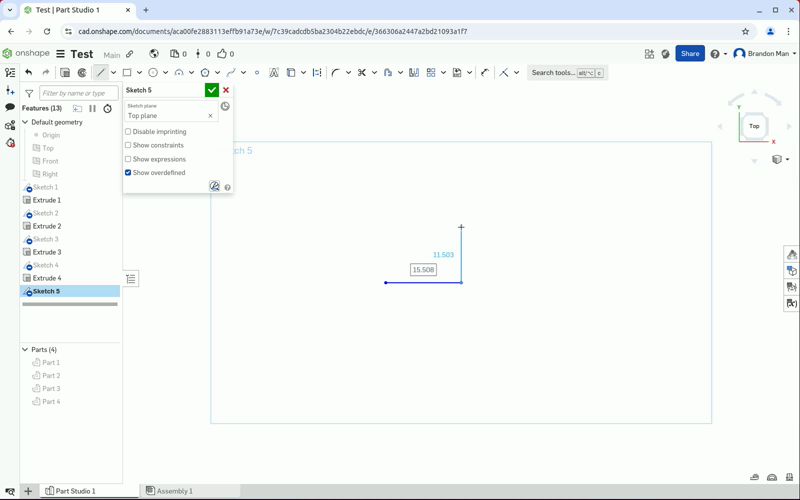
click(461, 226)
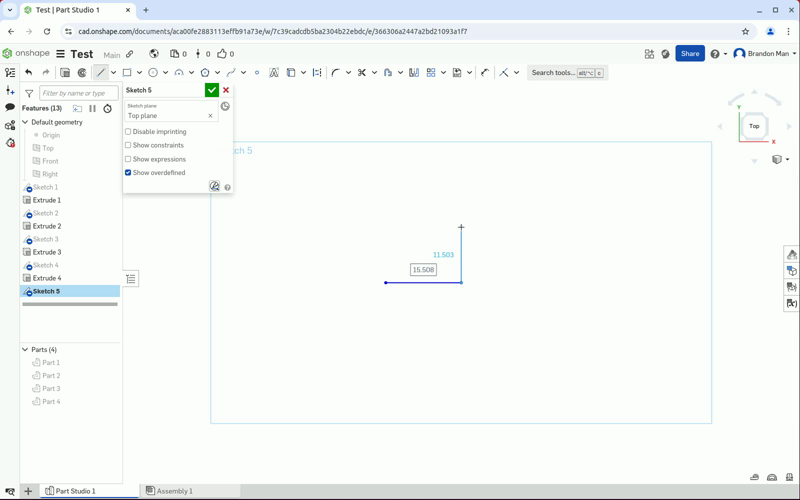
key_up(shift)
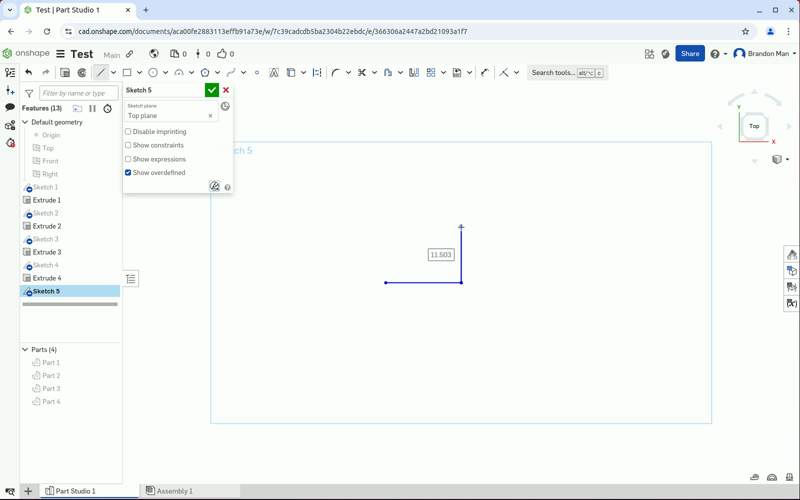
key_down(shift)
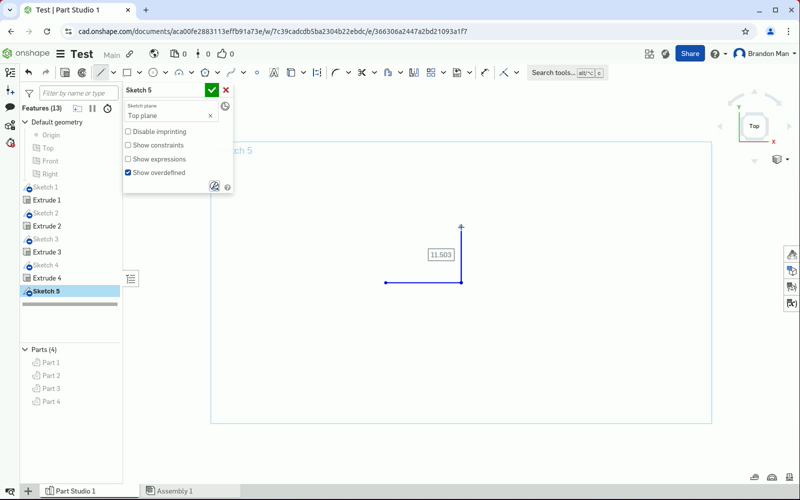
mouse_move(385, 226)
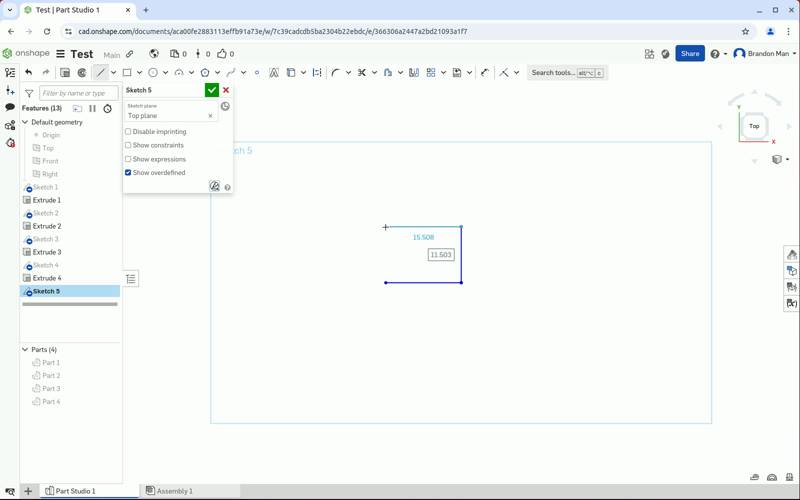
click(385, 226)
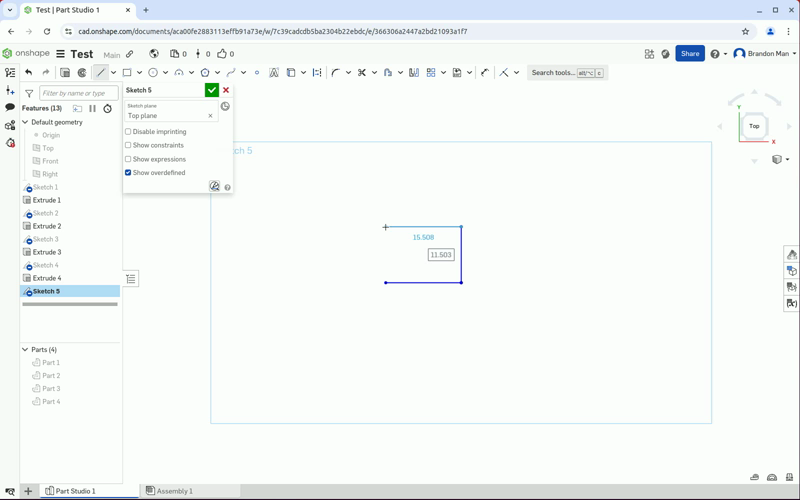
key_up(shift)
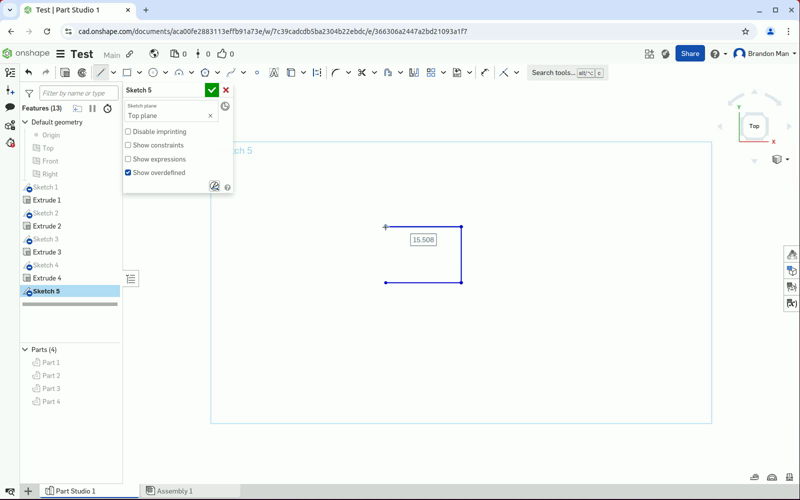
key(esc)
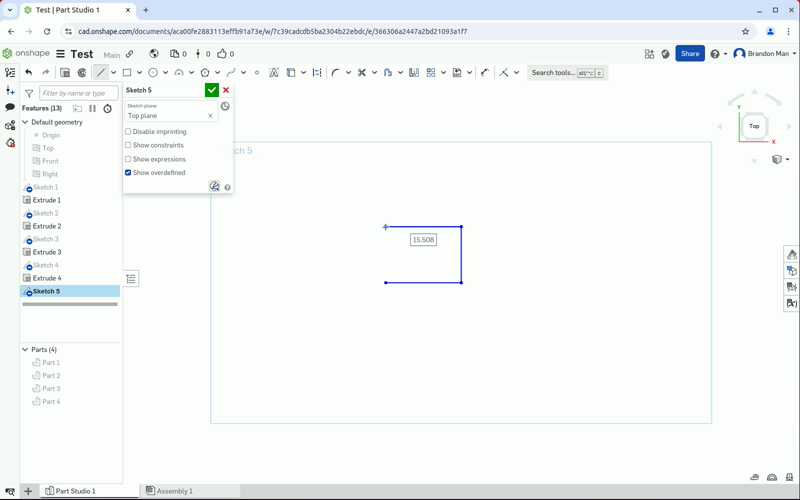
key(a)
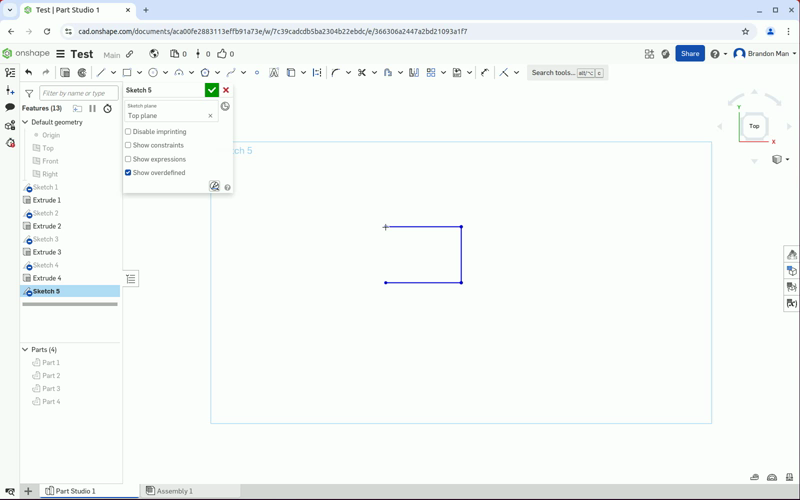
mouse_move(385, 226)
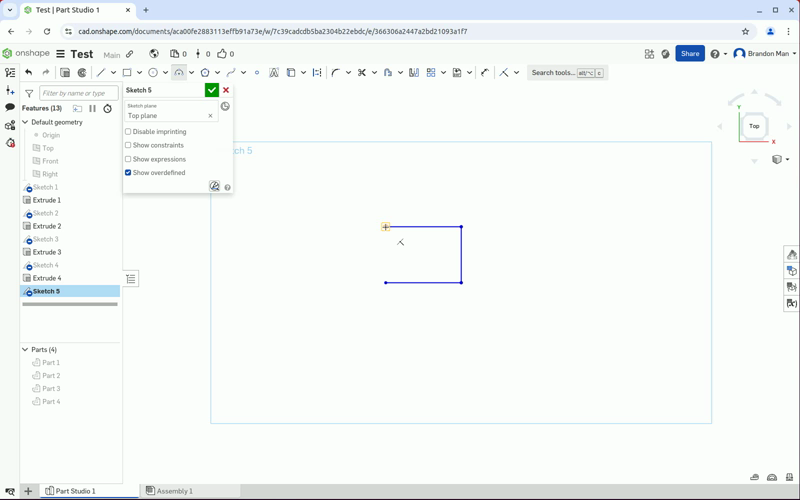
click(385, 226)
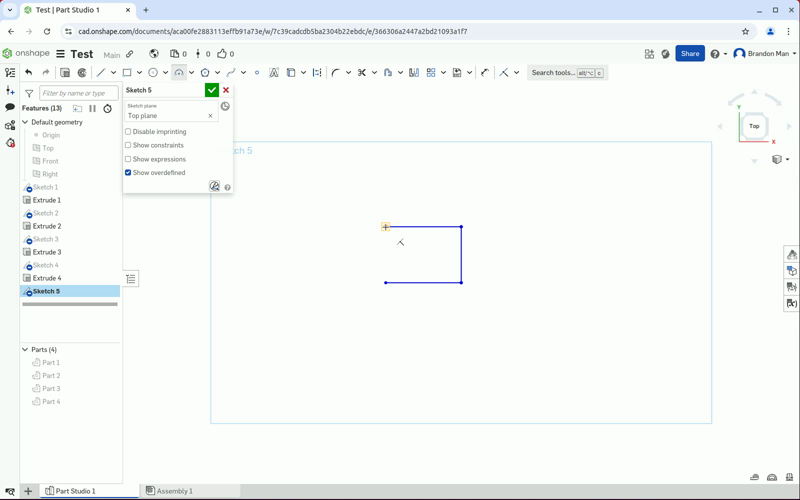
mouse_move(385, 282)
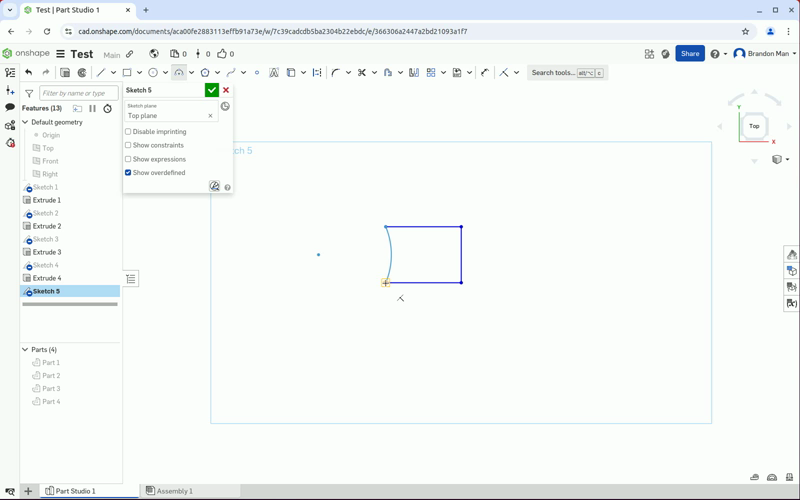
click(385, 282)
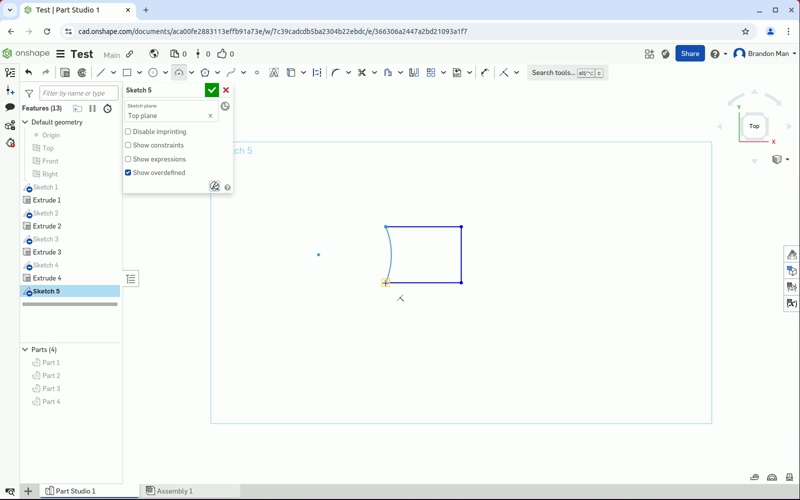
key_down(shift)
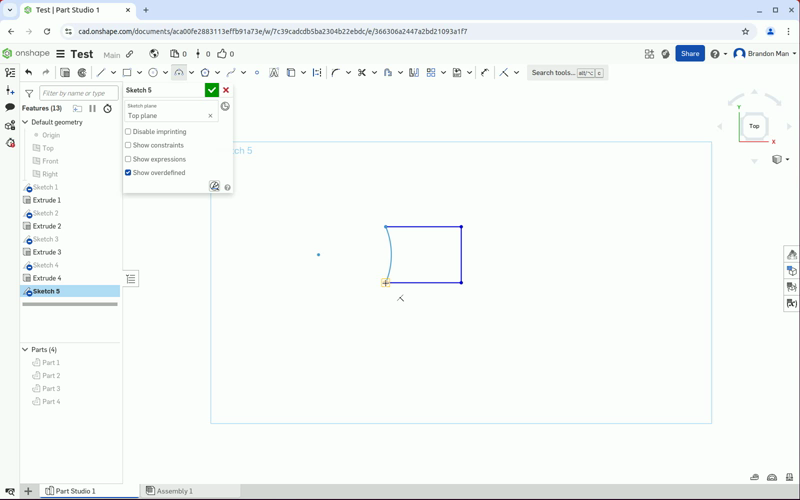
mouse_move(413, 254)
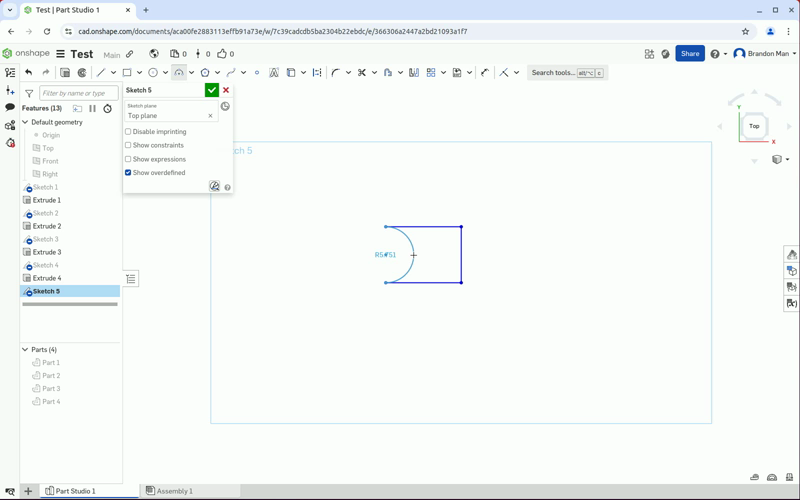
click(413, 254)
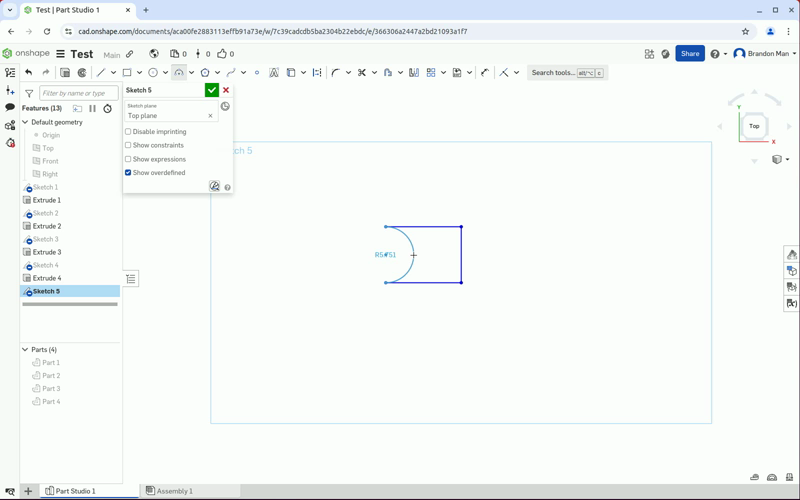
key_up(shift)
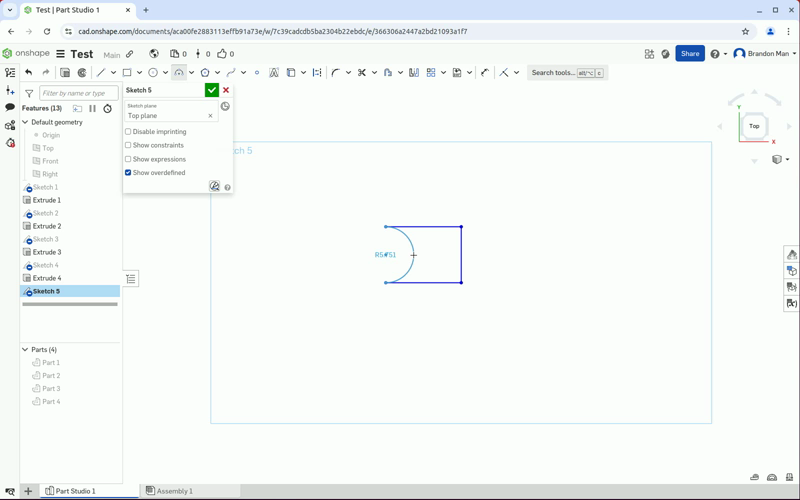
key(esc)
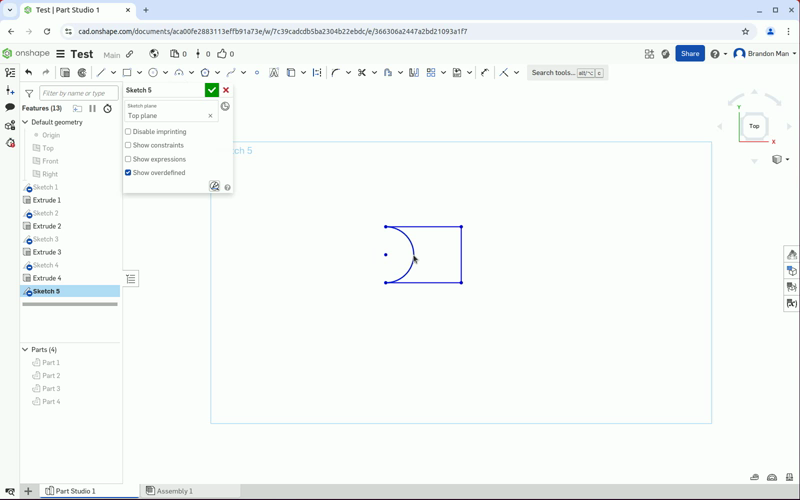
mouse_move(453, 236)
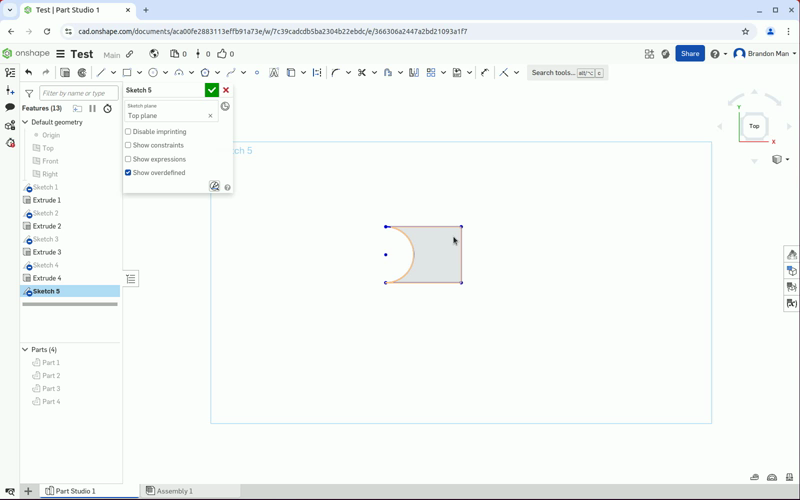
scroll(6)
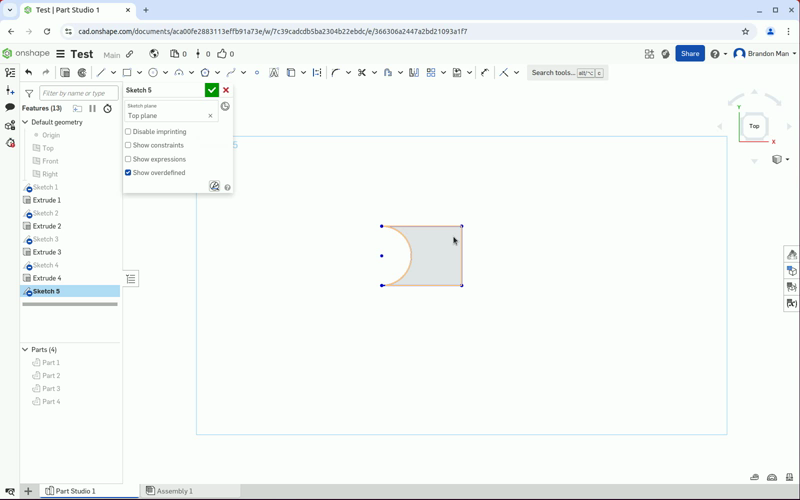
scroll(6)
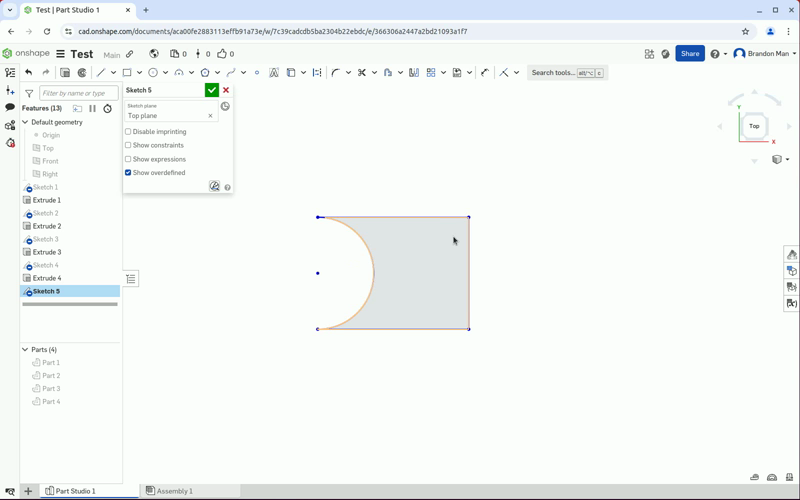
scroll(6)
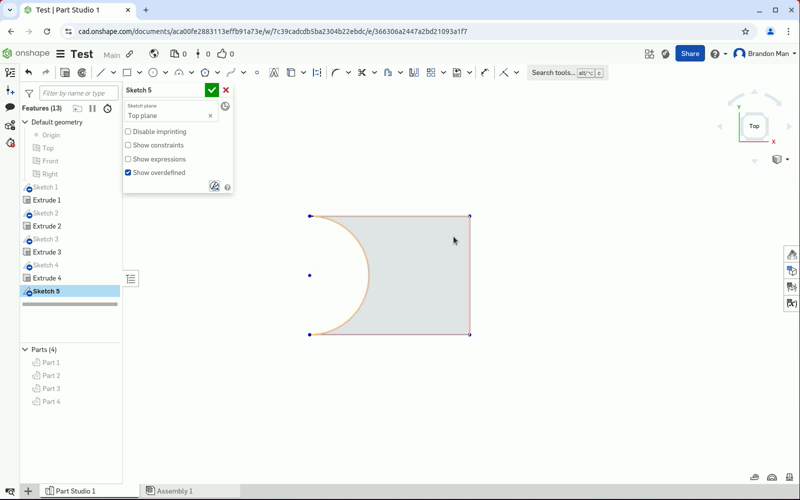
scroll(6)
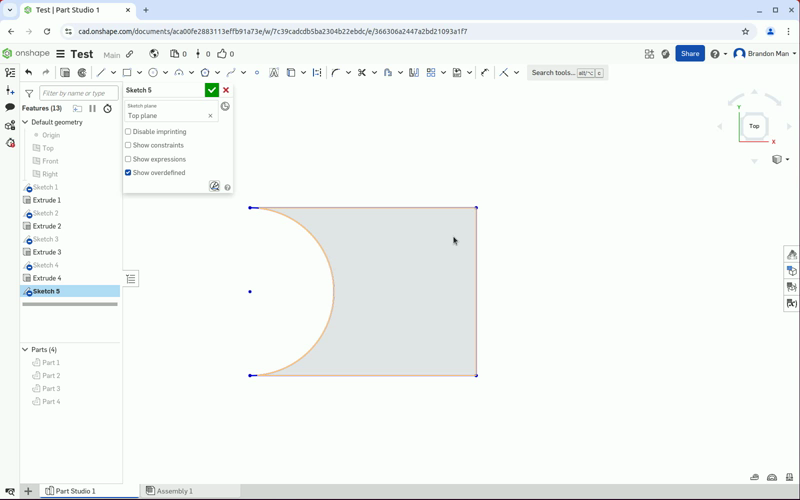
scroll(6)
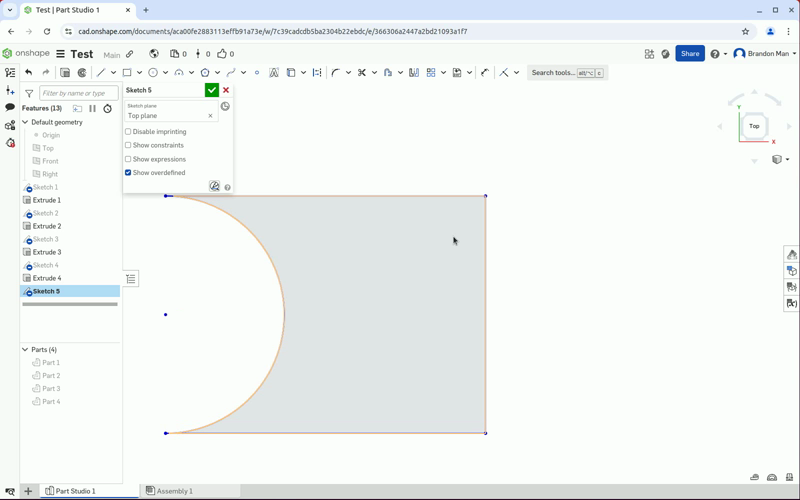
scroll(6)
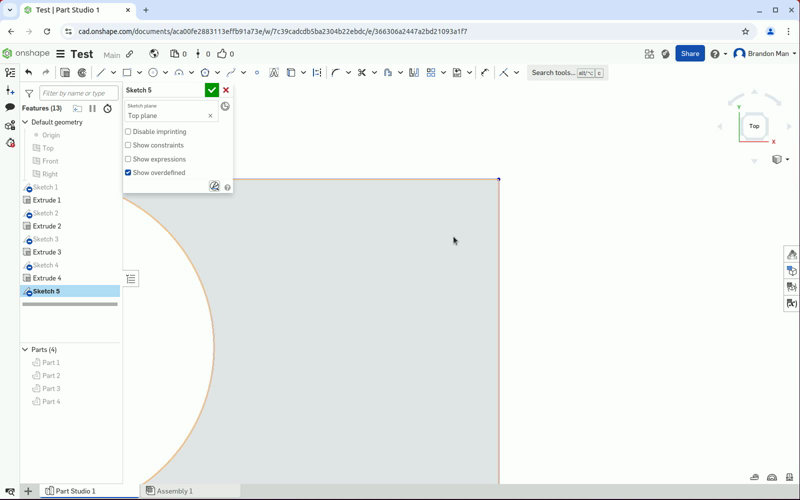
scroll(6)
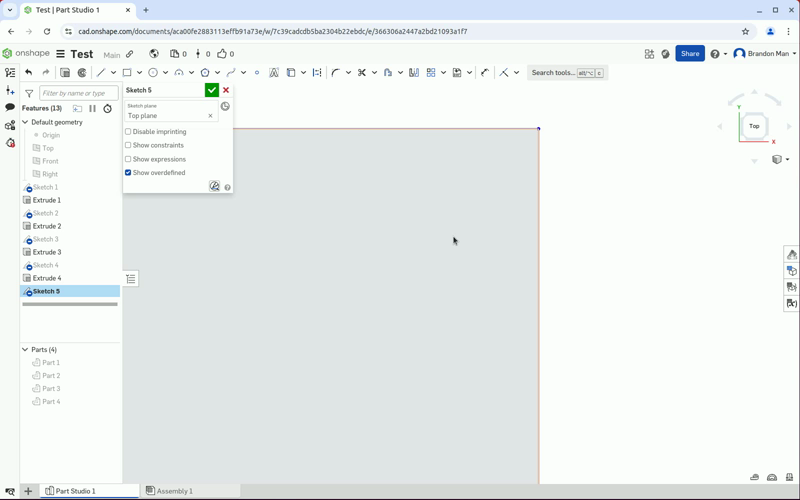
click(453, 236)
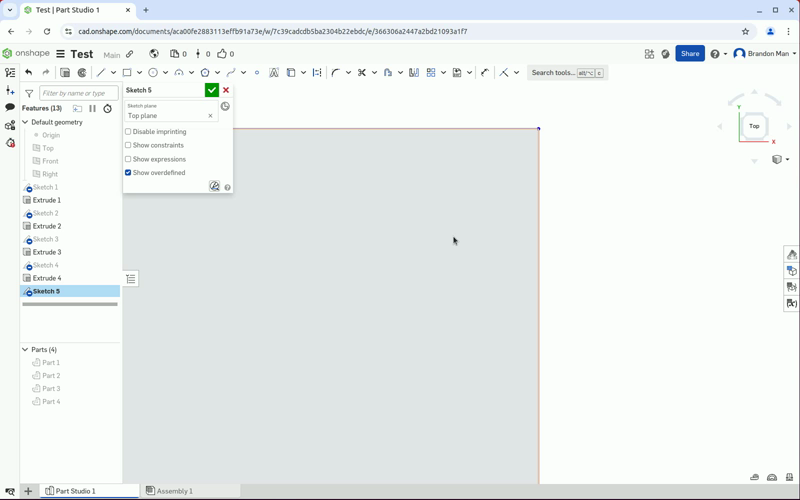
scroll(-6)
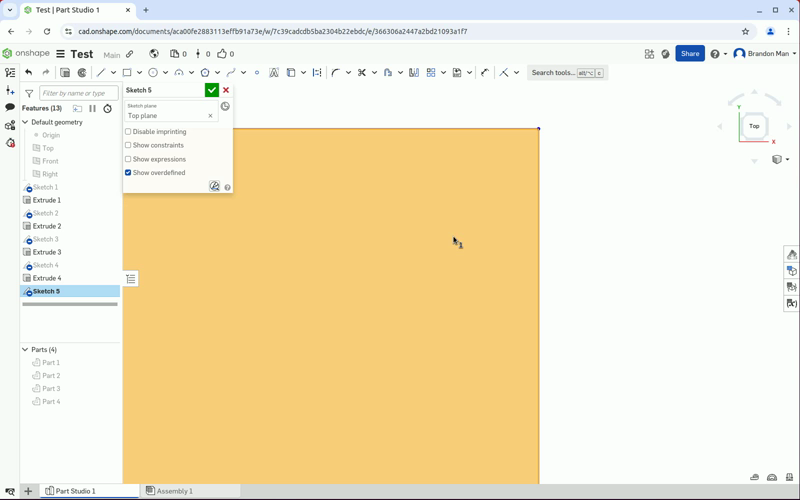
scroll(-6)
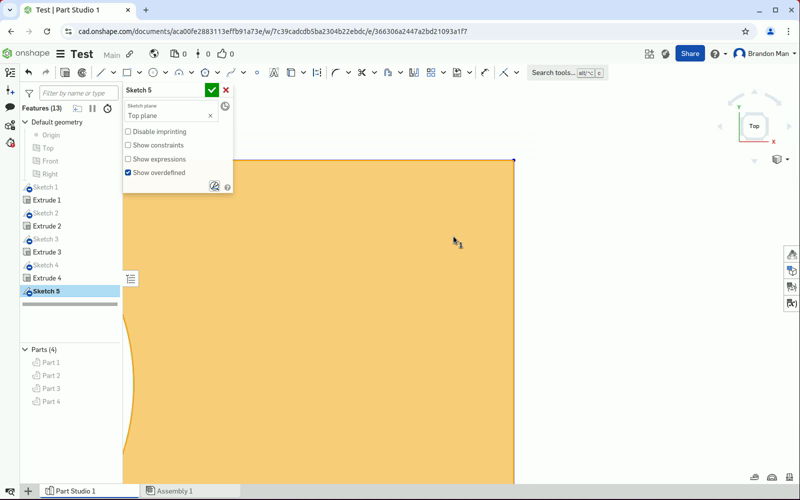
scroll(-6)
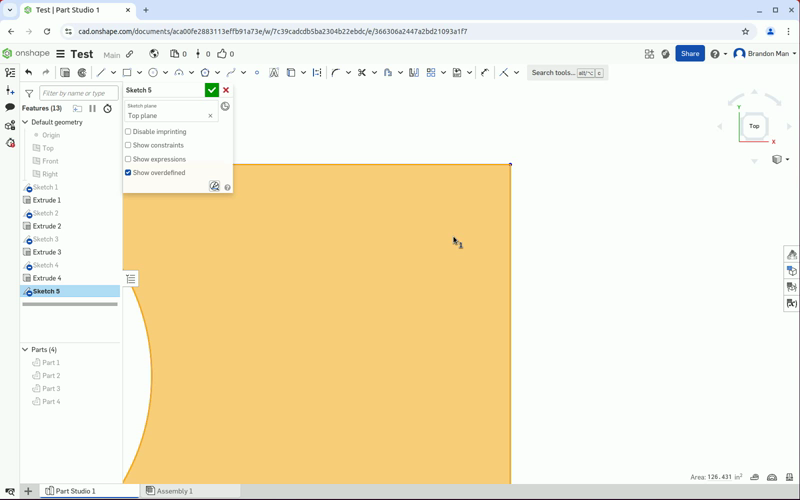
scroll(-6)
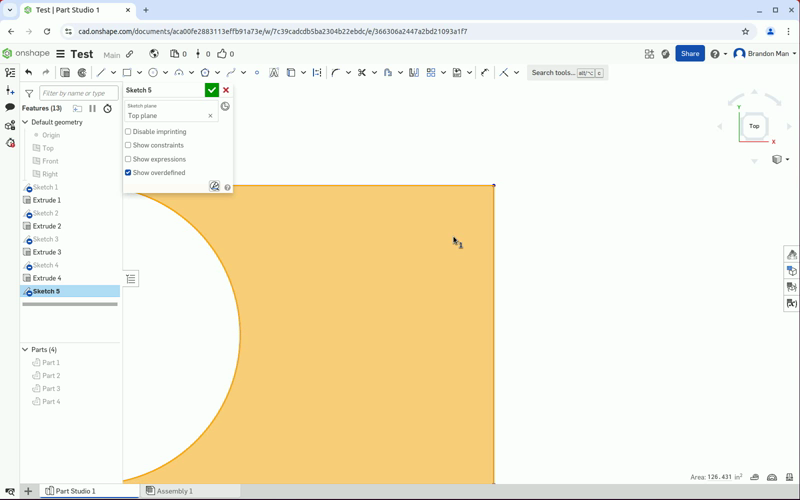
scroll(-6)
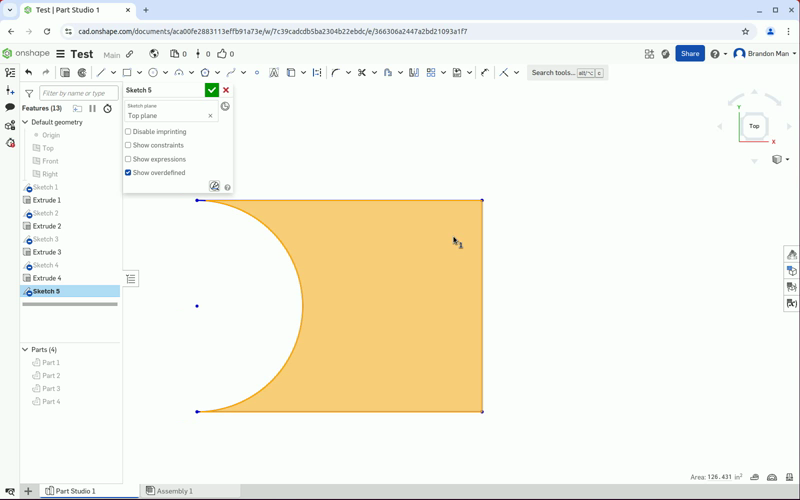
scroll(-6)
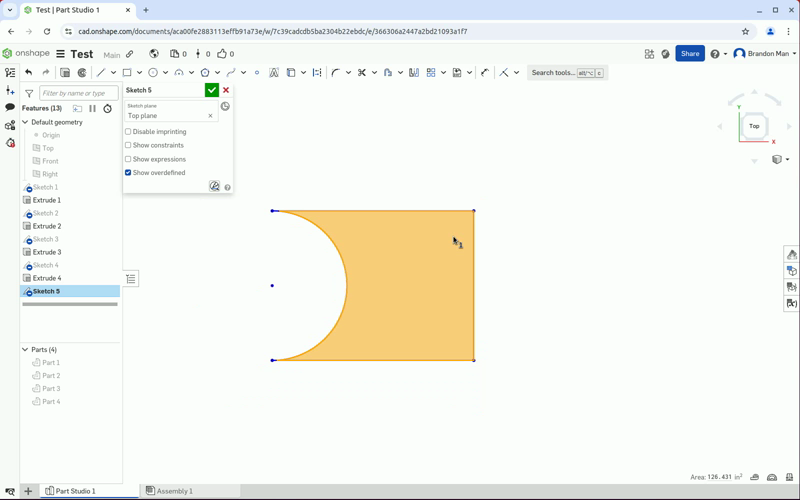
scroll(-6)
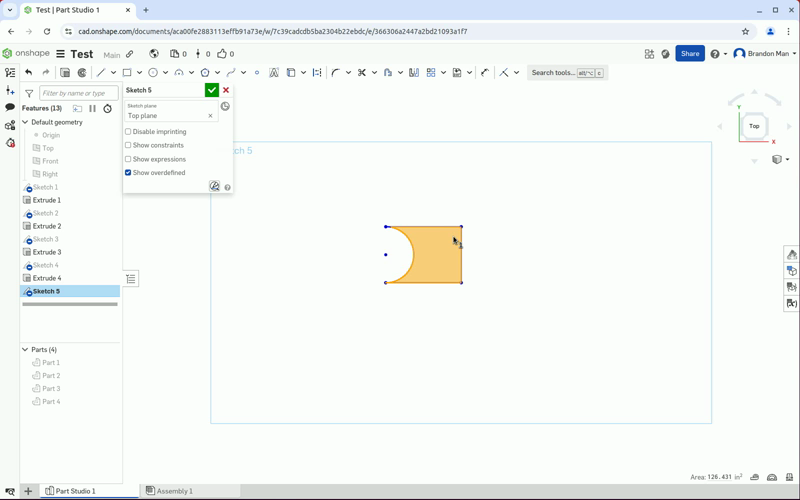
mouse_move(73, 352)
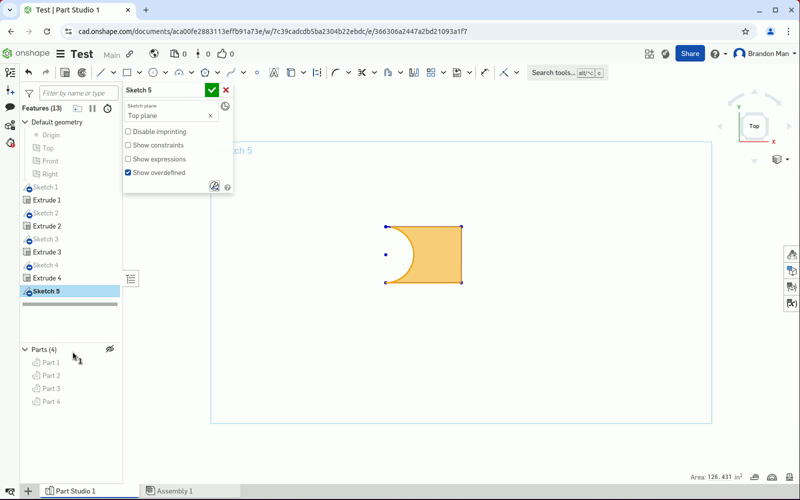
key(shift+y)
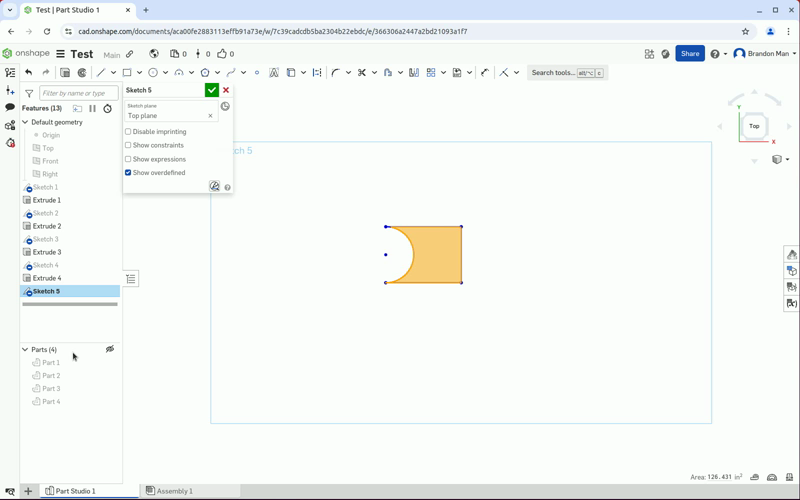
key(shift+e)
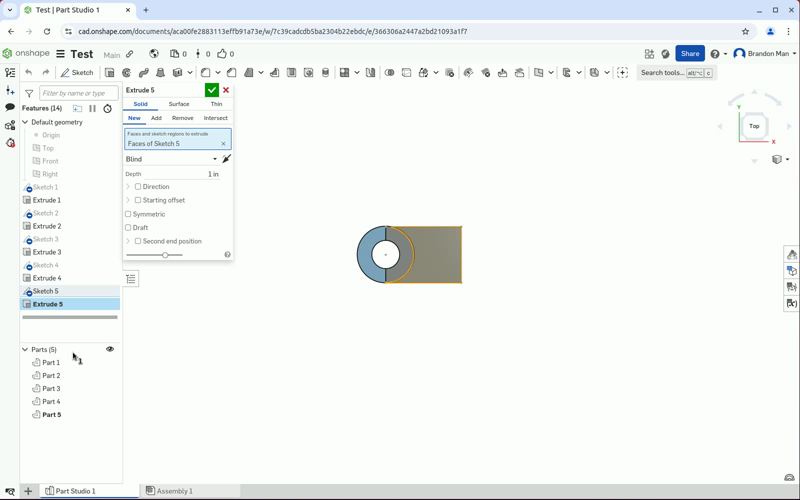
mouse_move(143, 106)
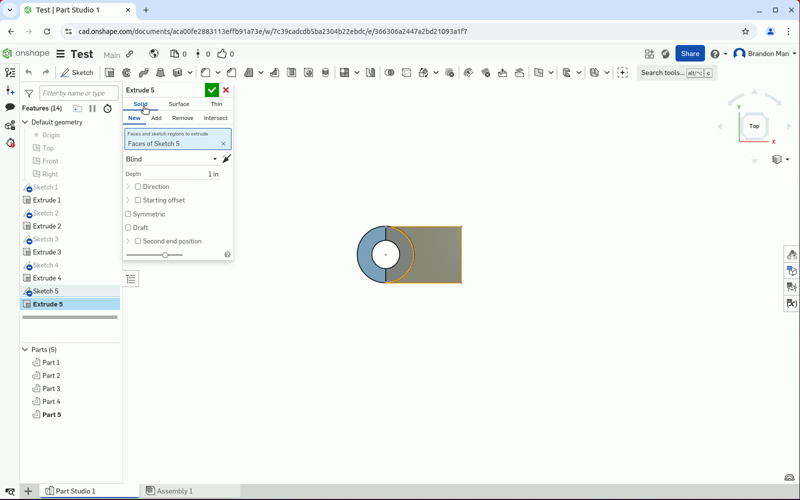
click(143, 106)
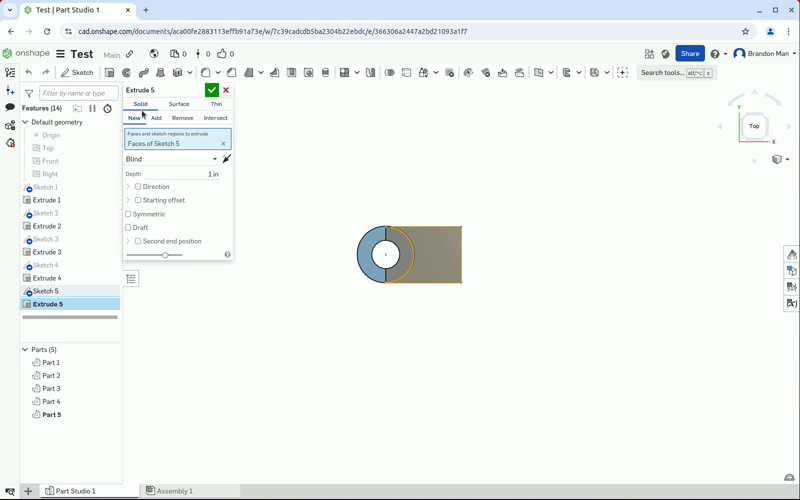
mouse_move(137, 120)
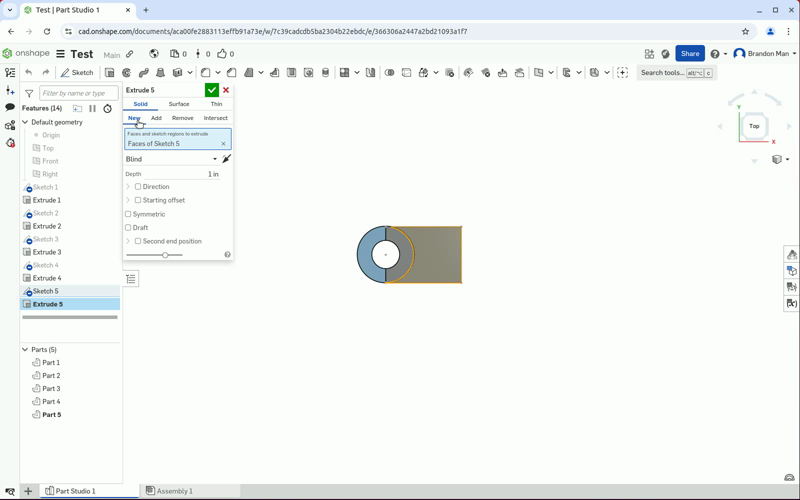
click(137, 120)
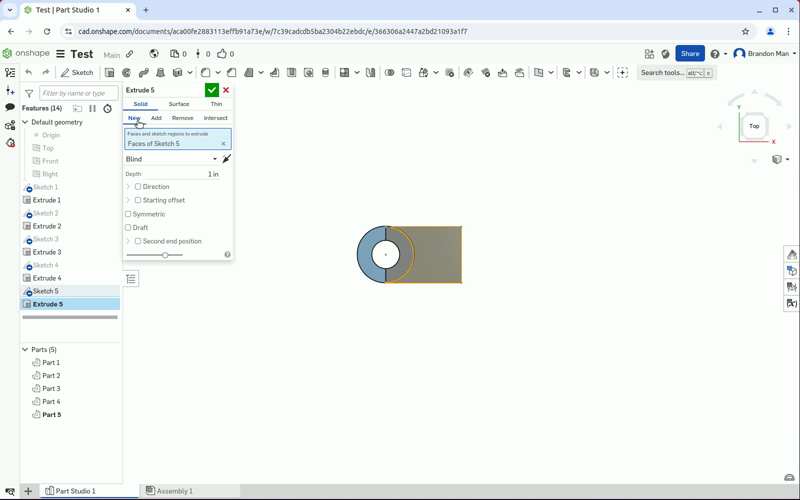
key(tab, 4)
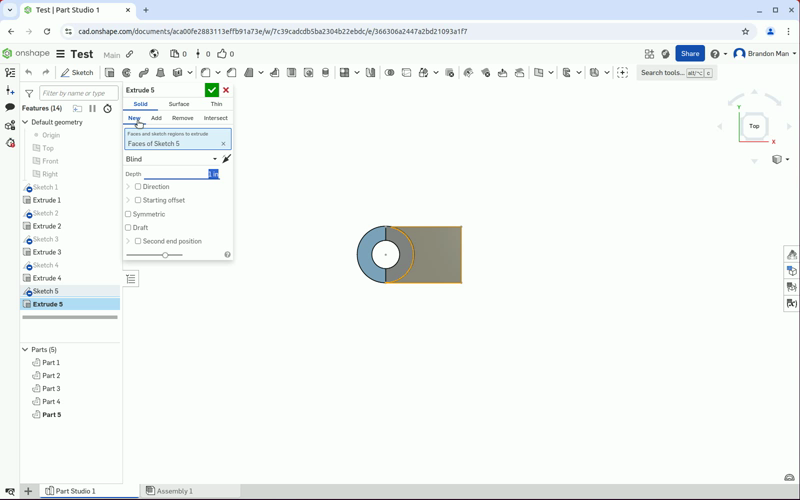
text(9.628)
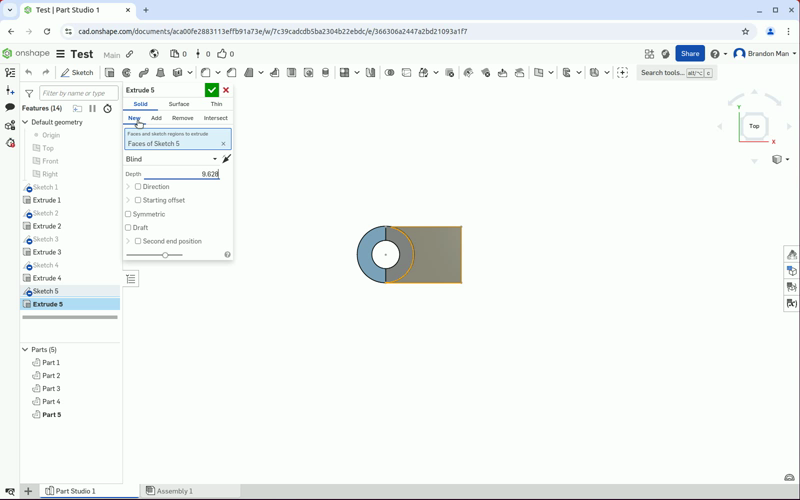
key(enter)
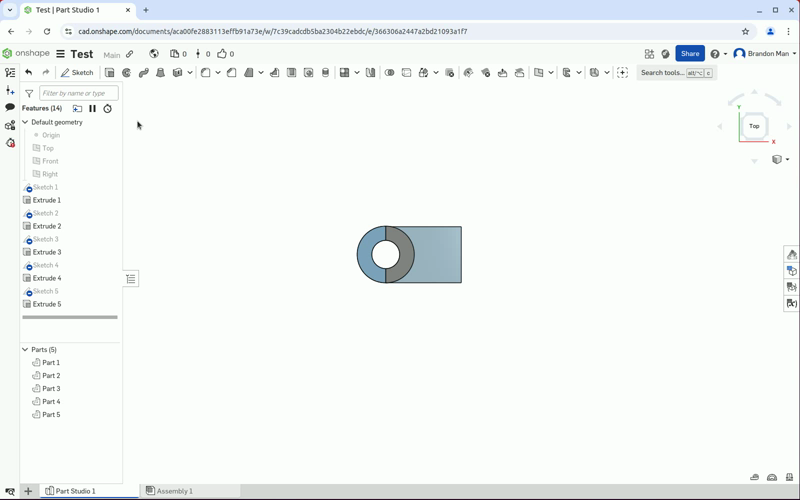
key(shift+h)
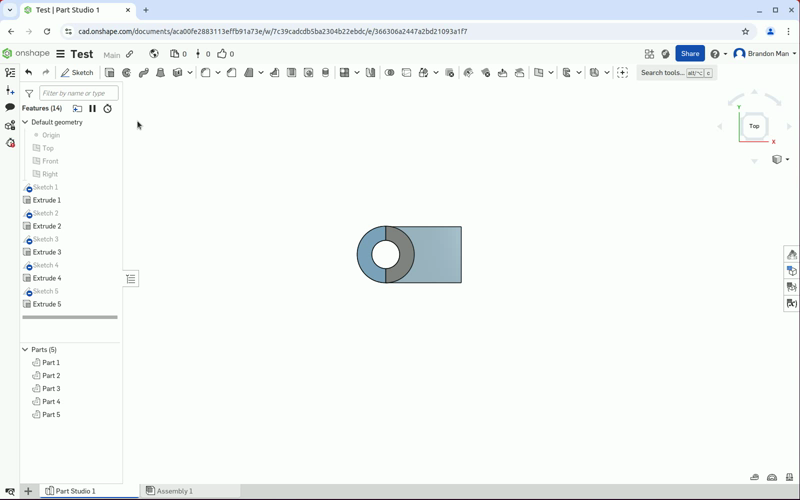
key(shift+h)
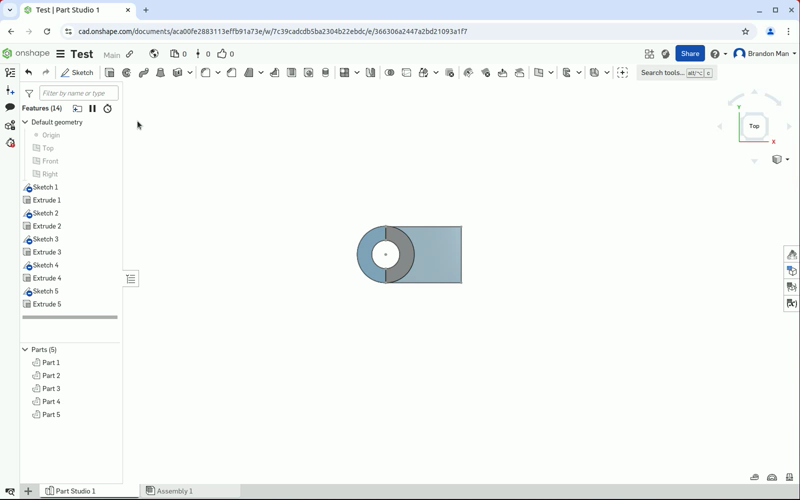
key(shift+7)
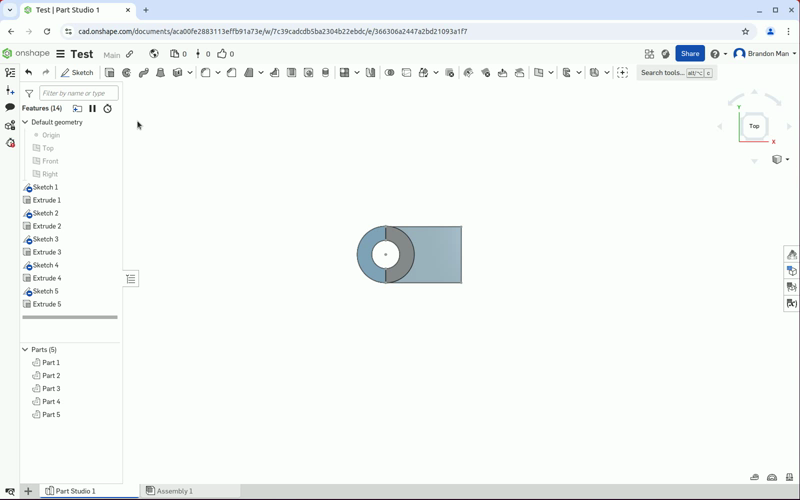
key(up, 3)
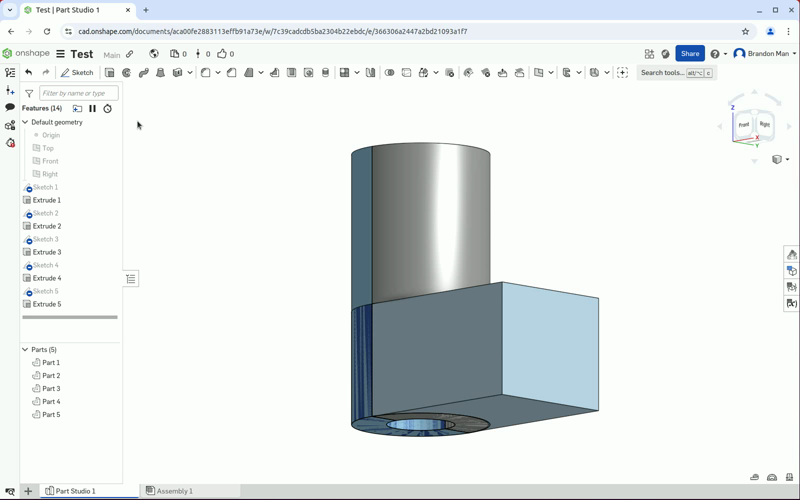
key(left, 3)
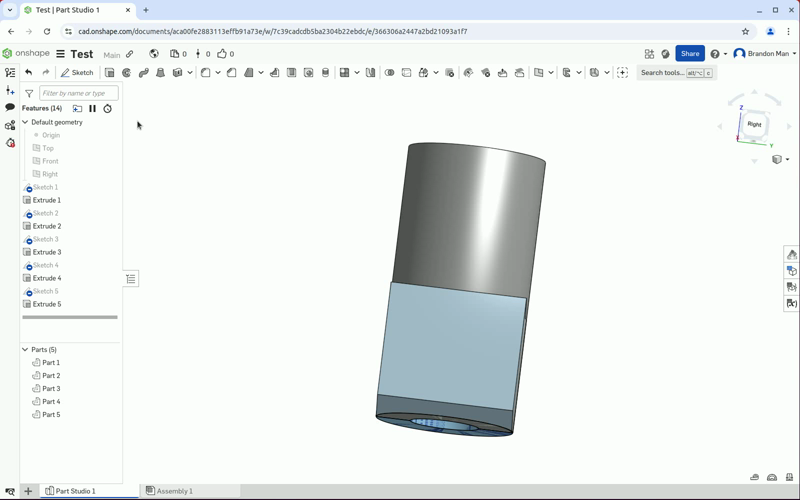
key(right, 3)
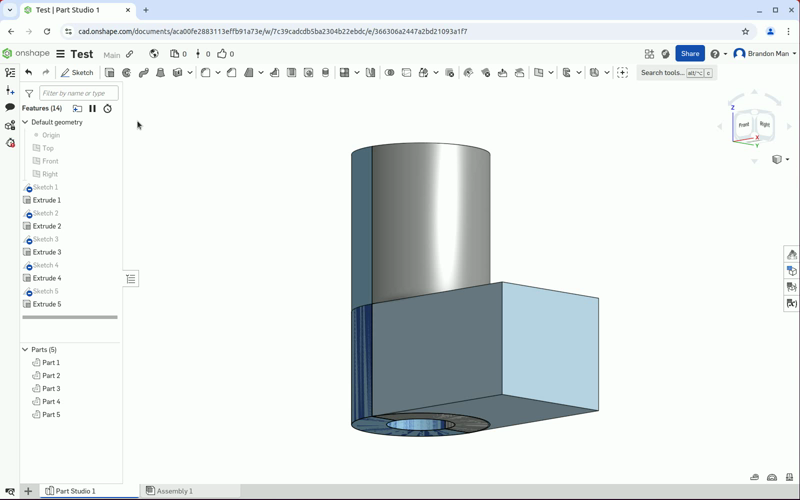
key(down, 3)
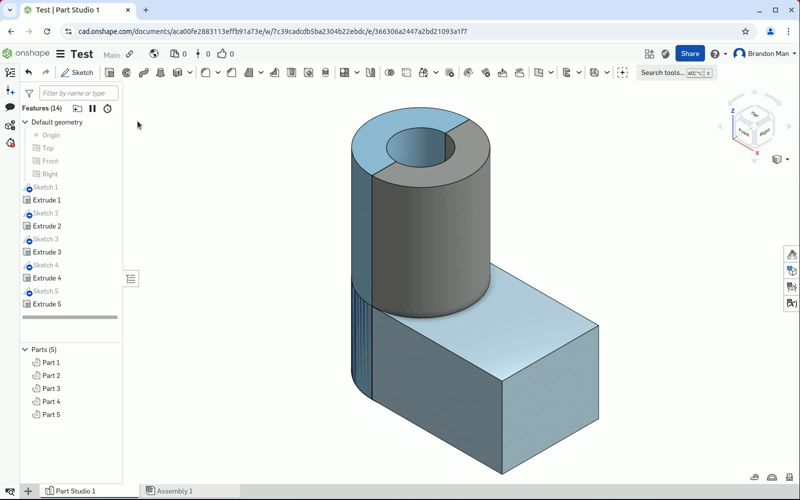
mouse_move(73, 189)
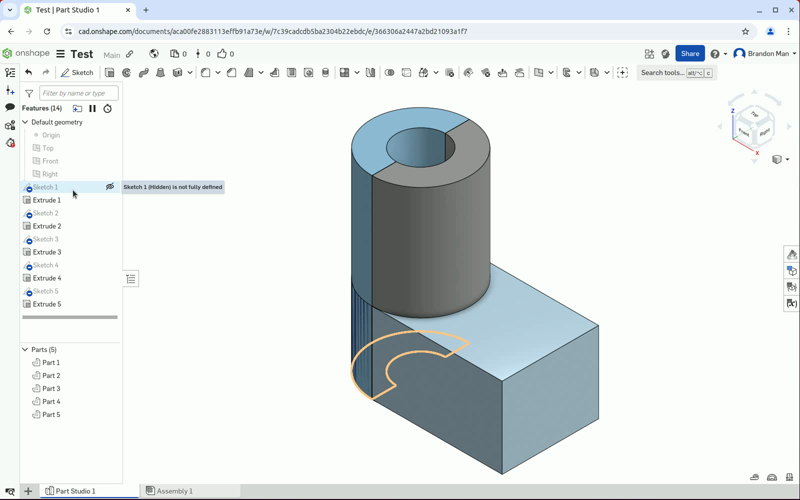
click(73, 189)